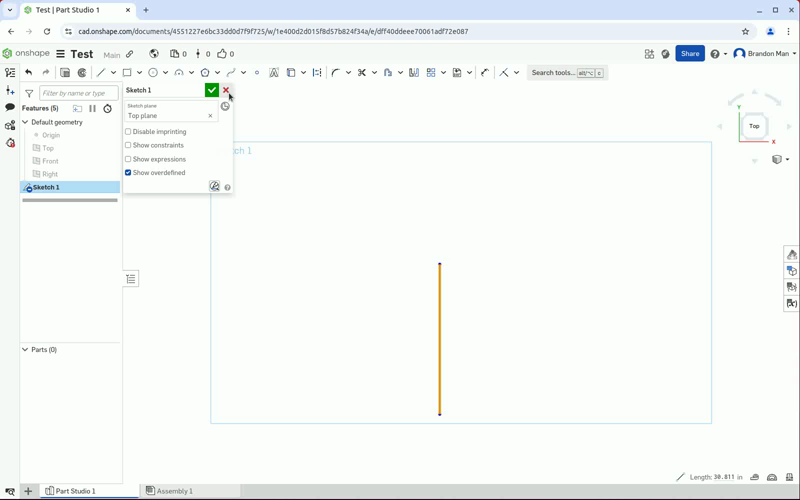
key(shift+h)
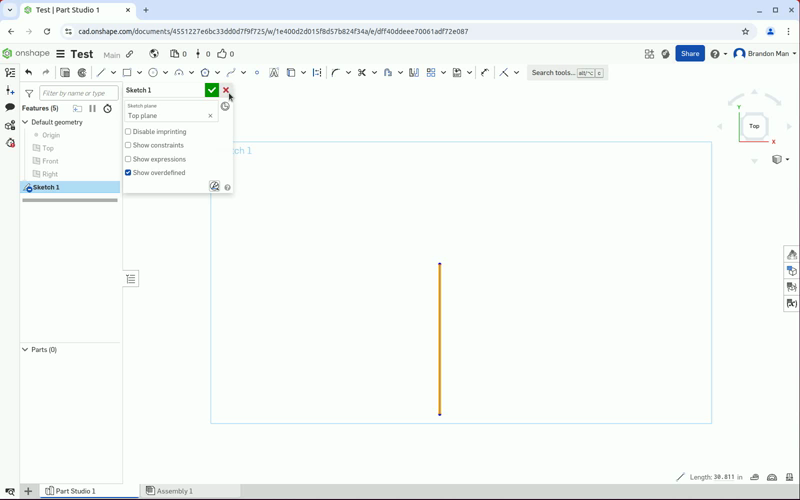
mouse_move(73, 352)
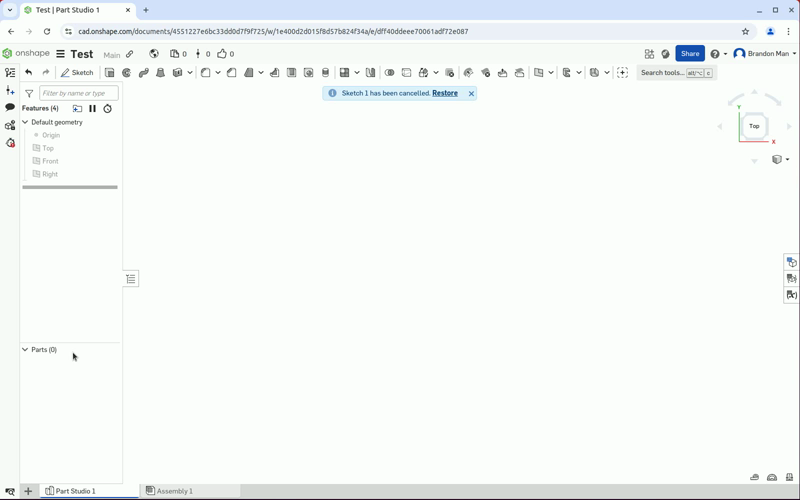
key(y)
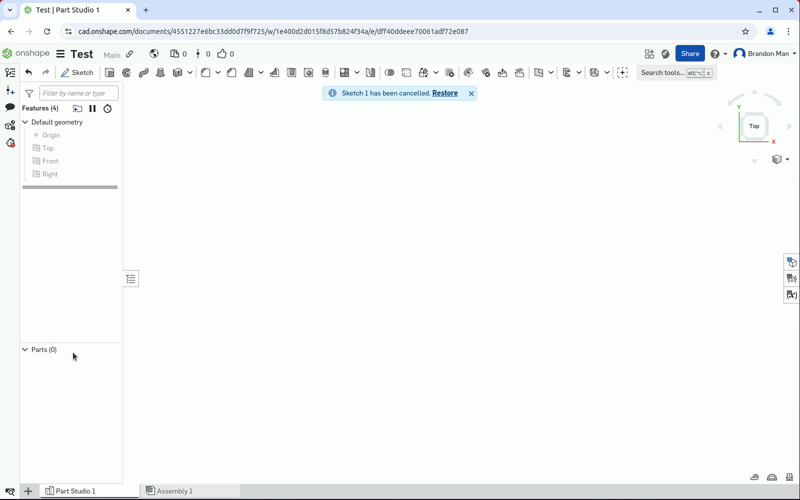
key(shift+p)
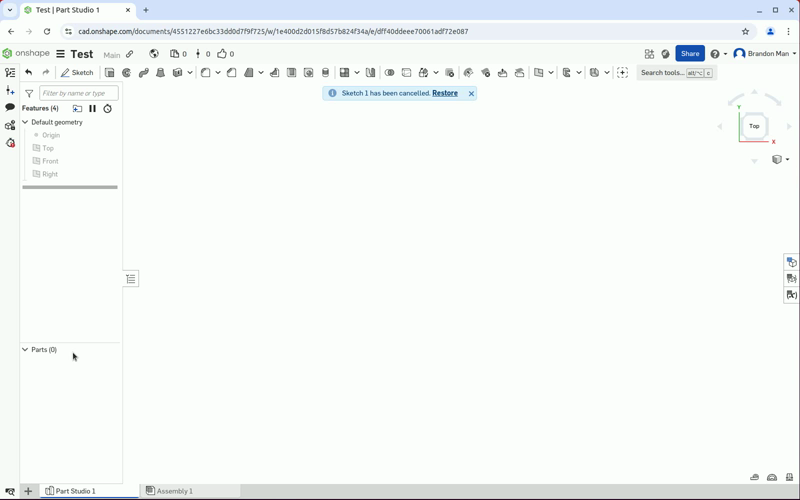
key(space)
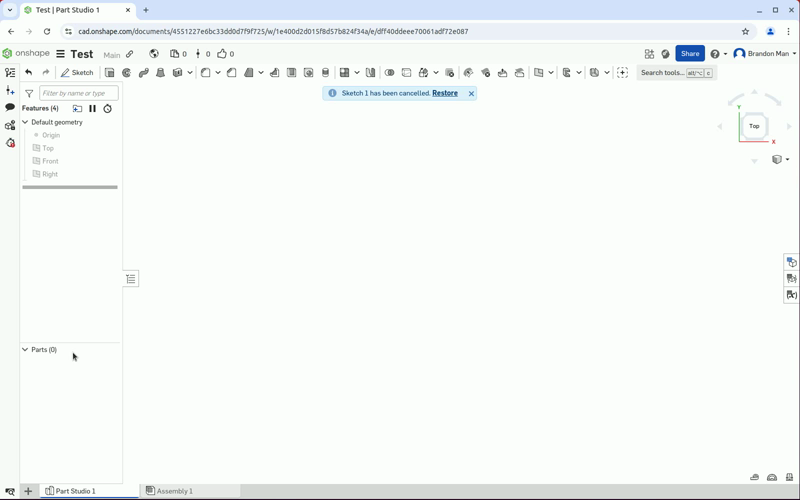
key_down(shift)
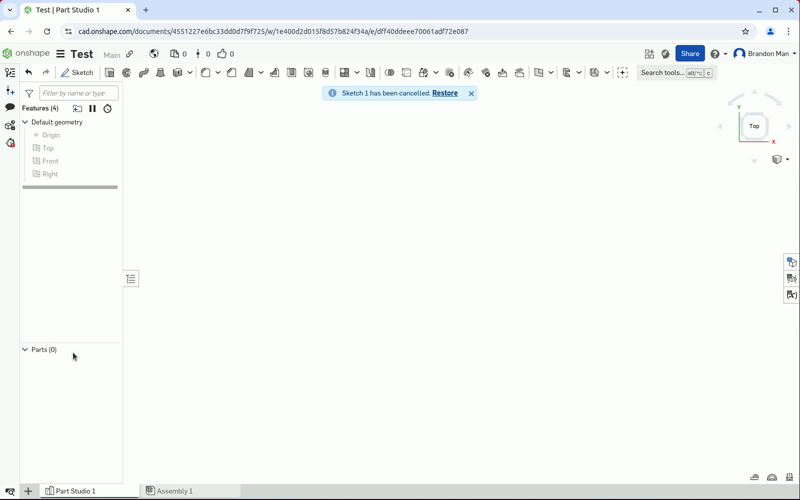
key(up)
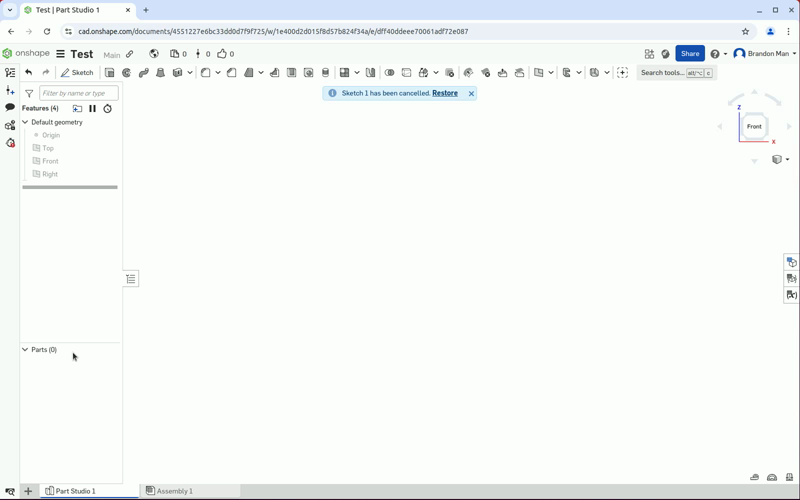
key_up(shift)
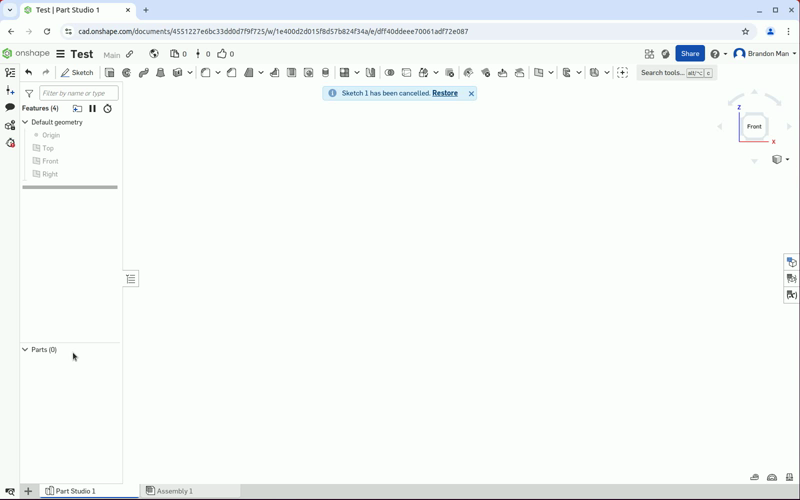
mouse_move(73, 352)
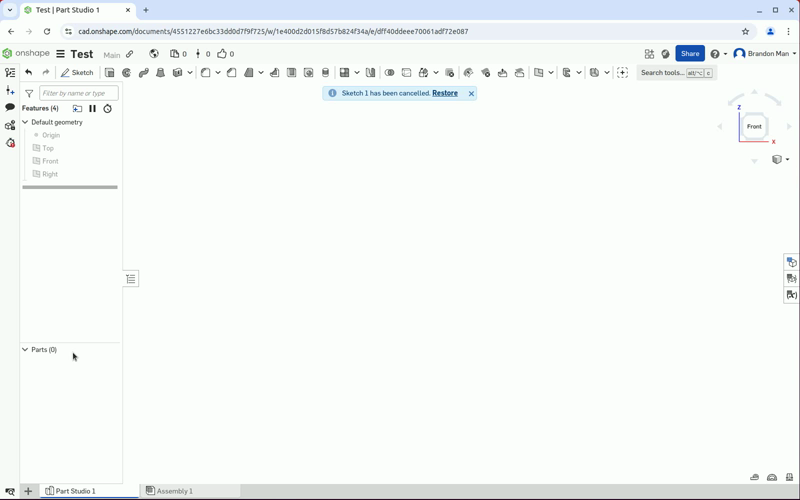
key(shift+y)
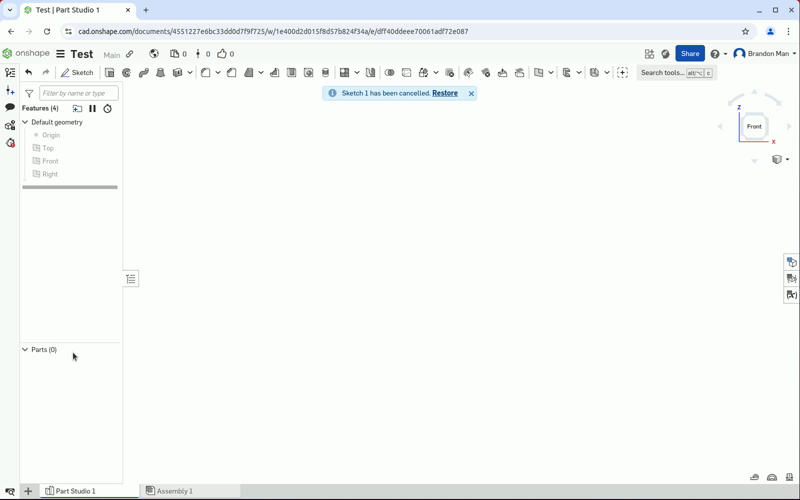
key(shift+s)
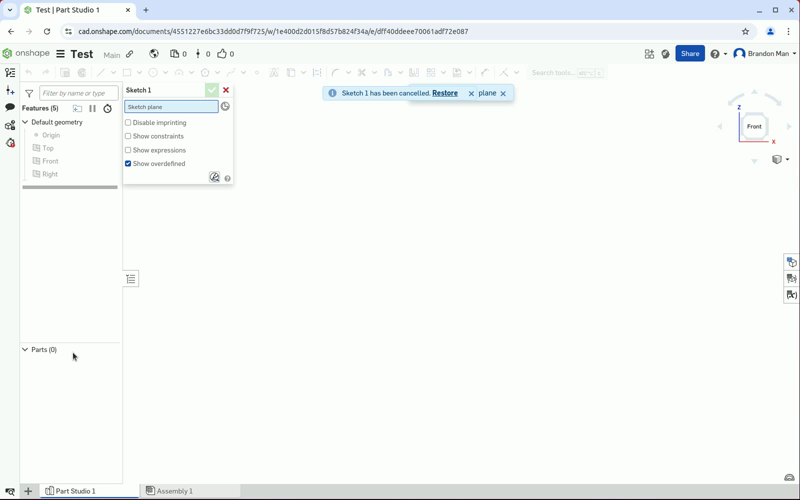
mouse_move(73, 163)
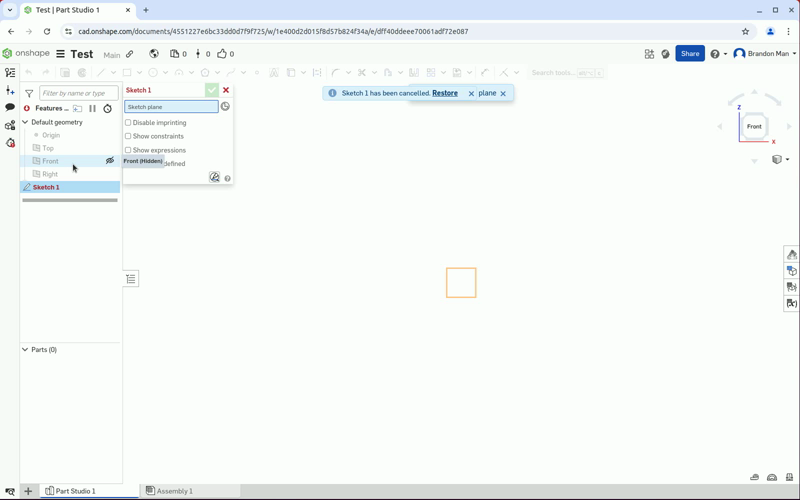
click(73, 163)
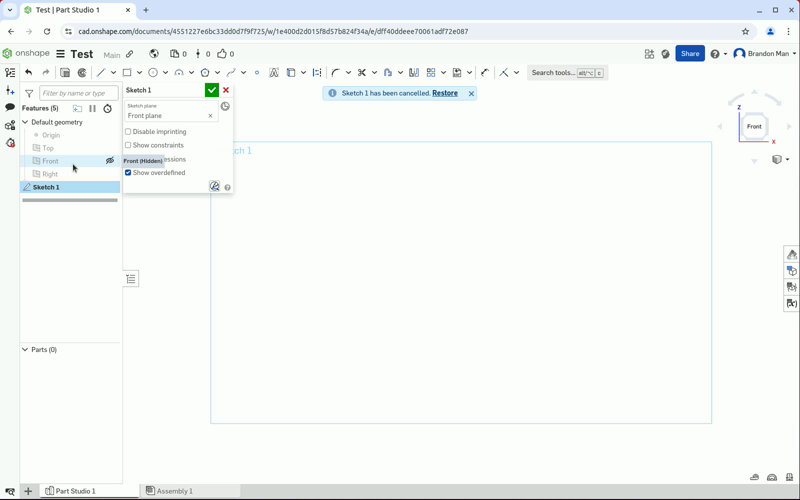
mouse_move(73, 352)
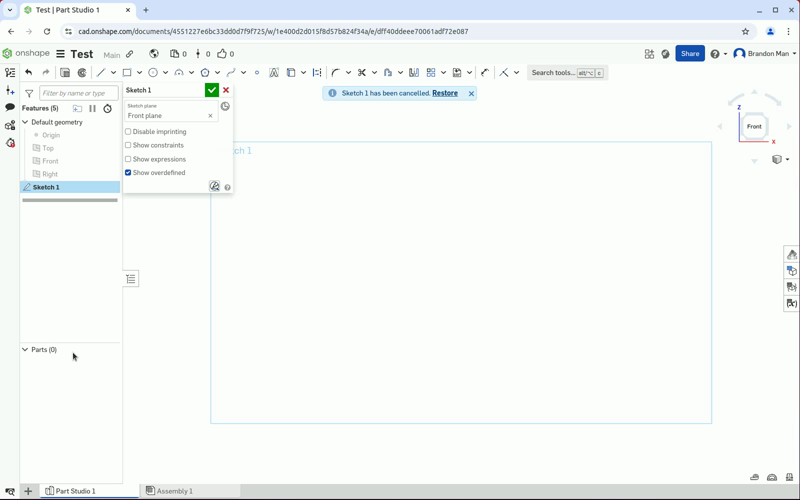
key(y)
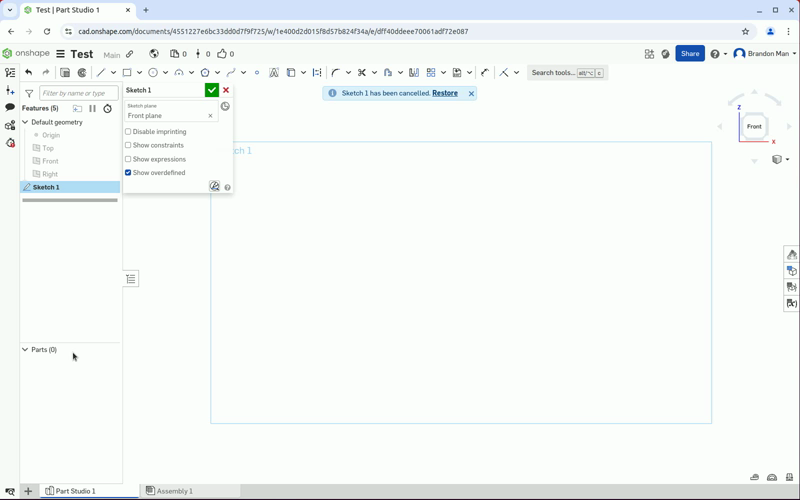
key(c)
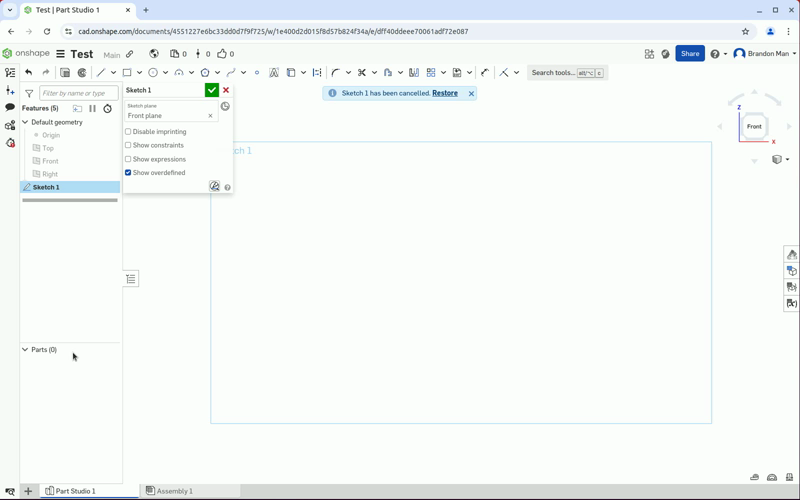
key_down(shift)
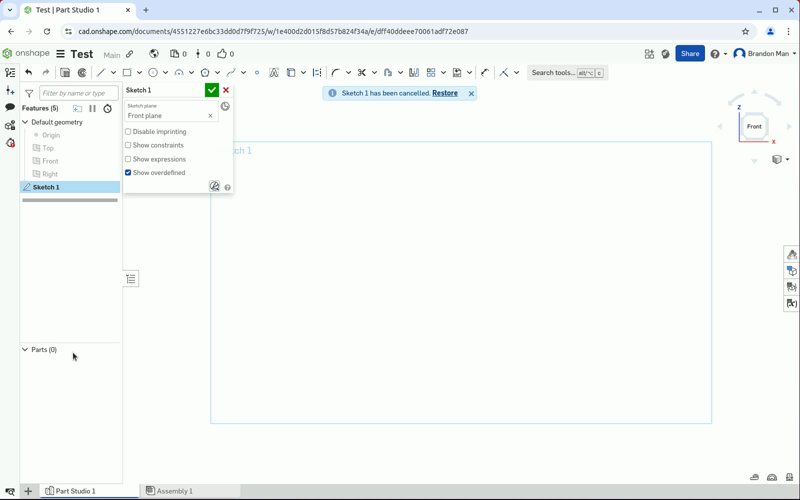
mouse_move(460, 176)
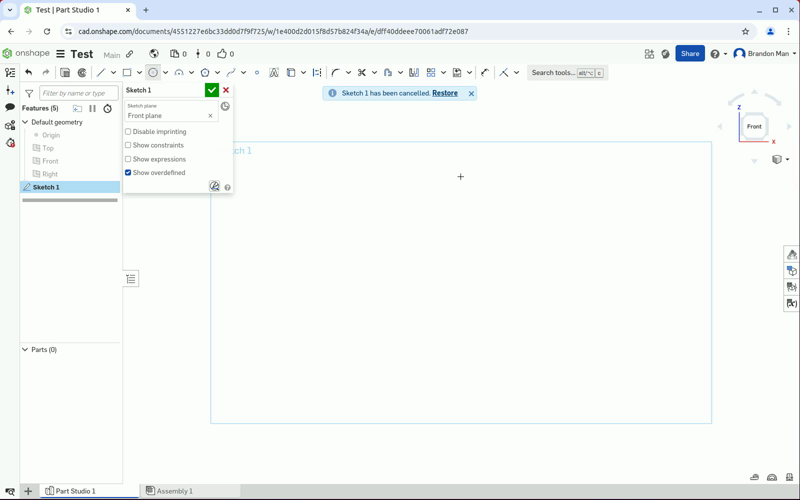
click(460, 176)
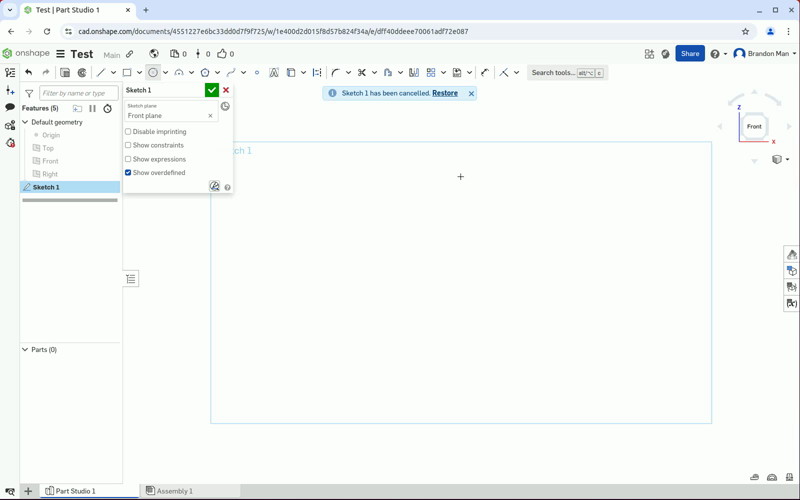
key_up(shift)
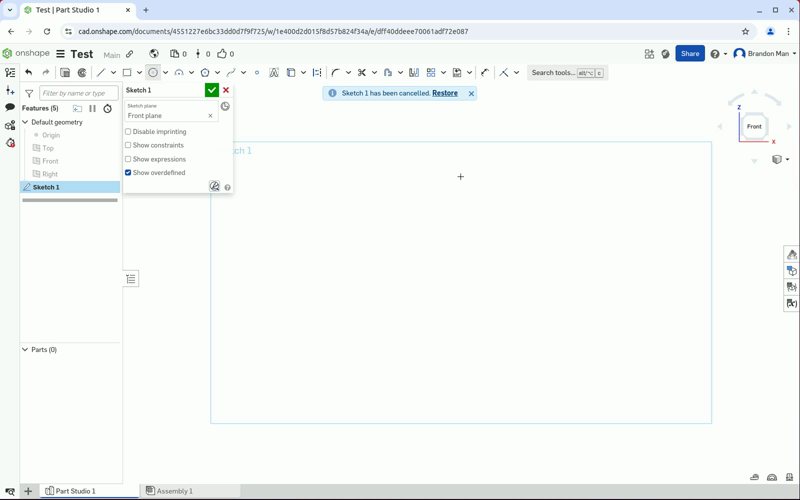
mouse_move(466, 176)
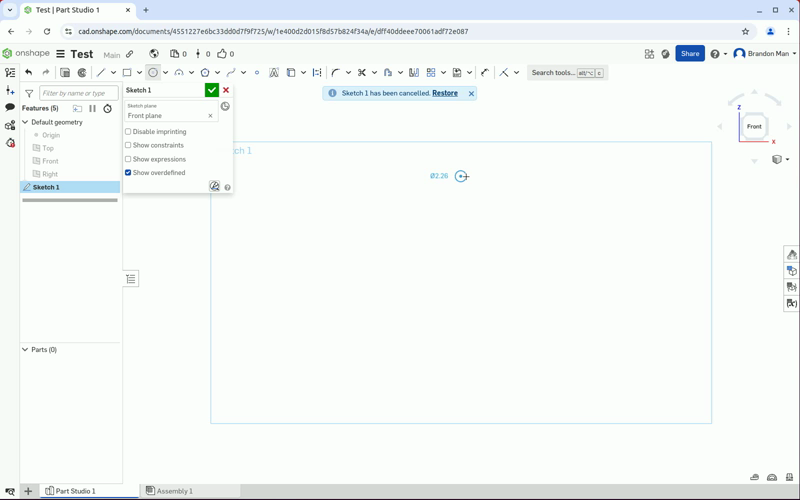
click(466, 176)
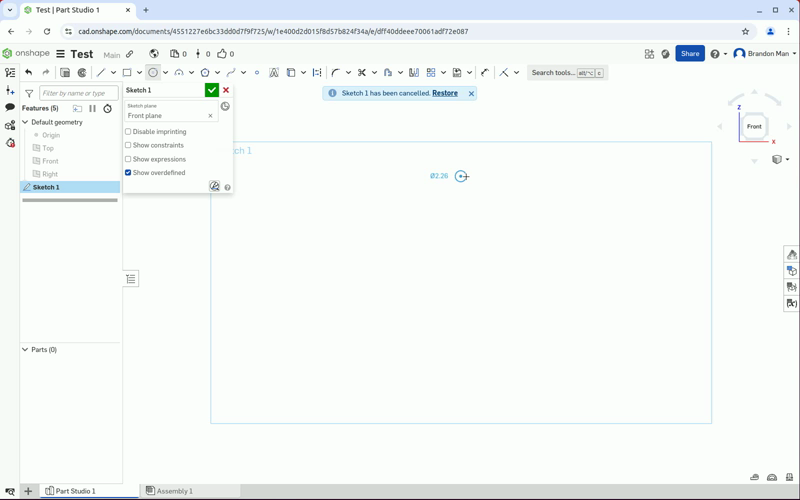
key(esc)
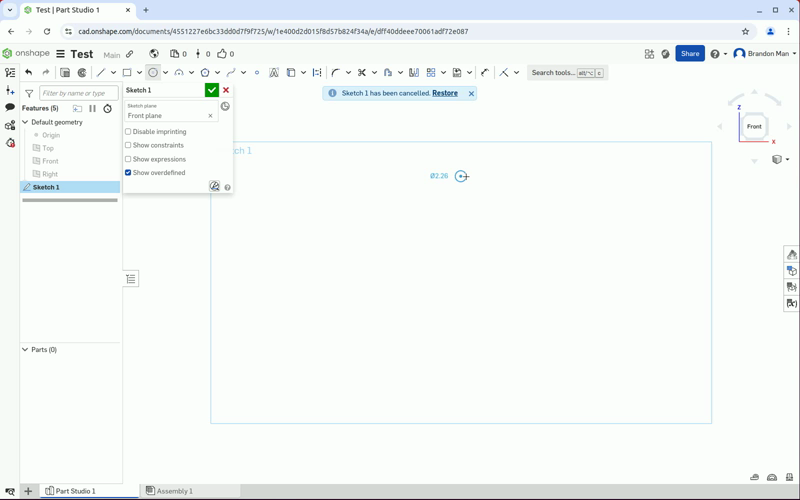
key(c)
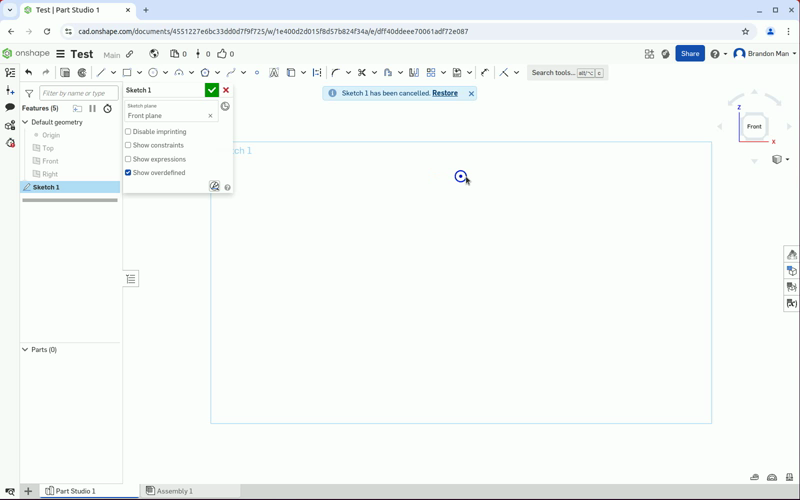
key_down(shift)
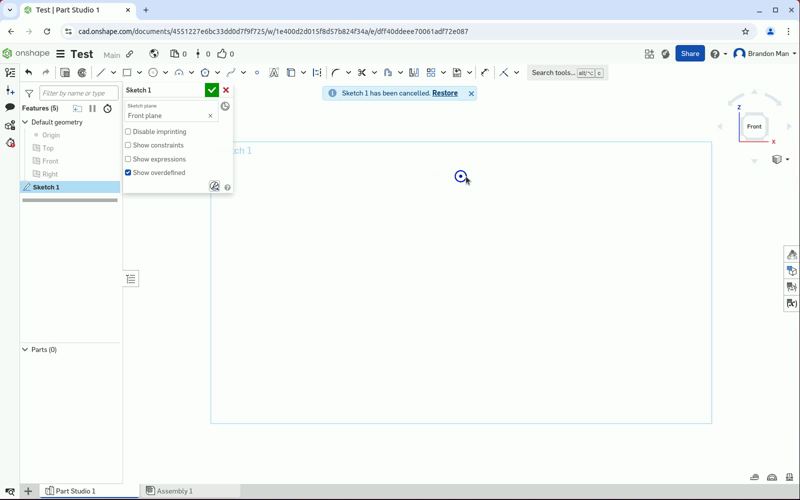
mouse_move(460, 176)
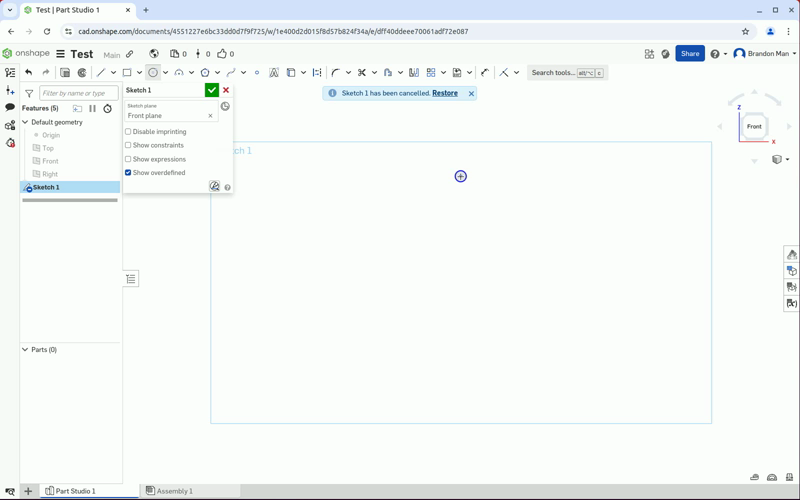
click(460, 176)
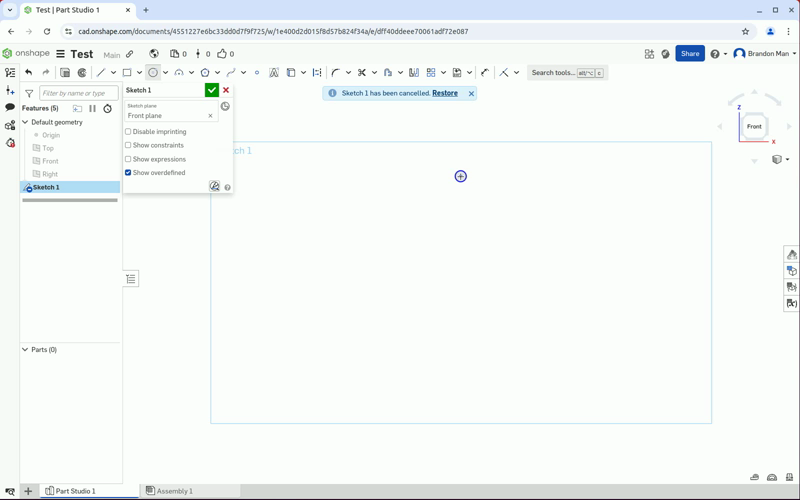
key_up(shift)
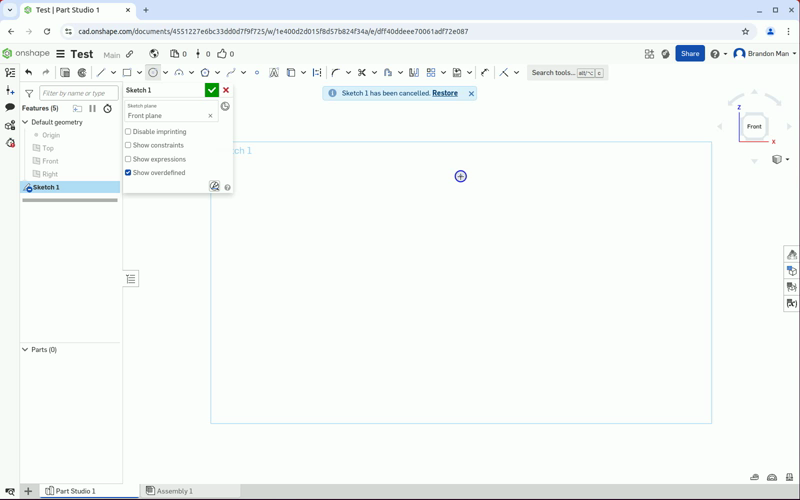
mouse_move(462, 176)
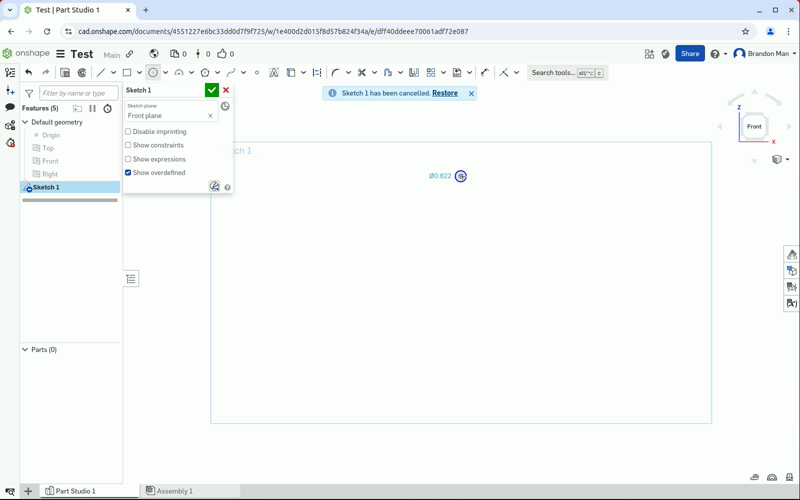
scroll(6)
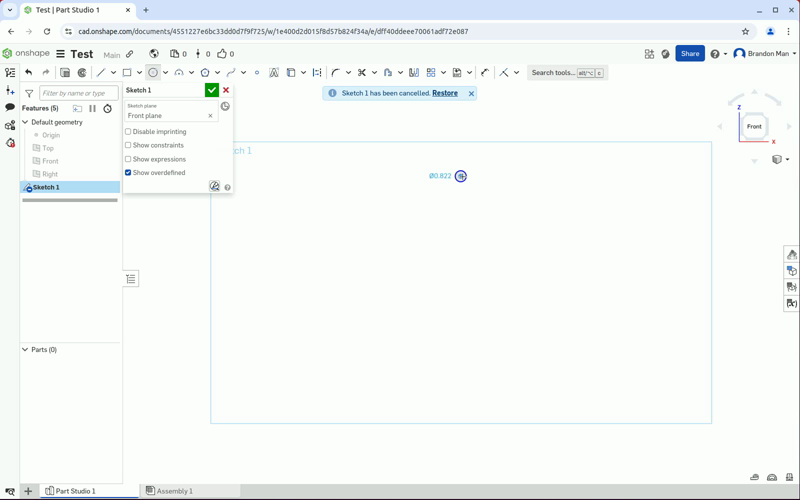
scroll(6)
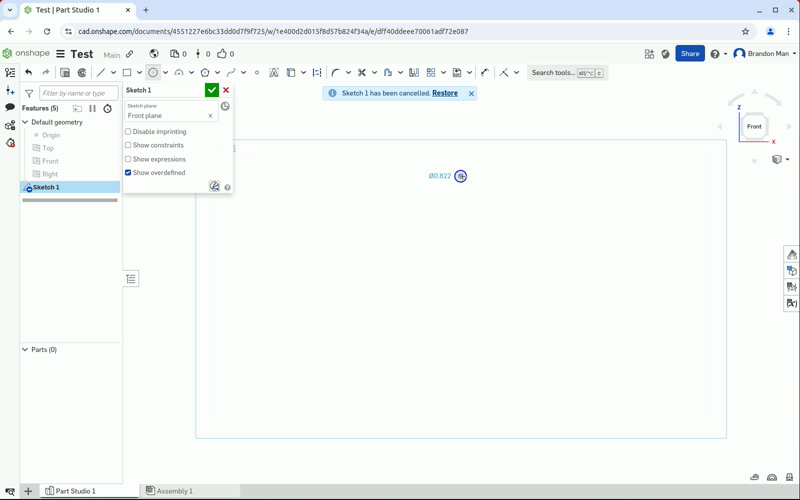
scroll(6)
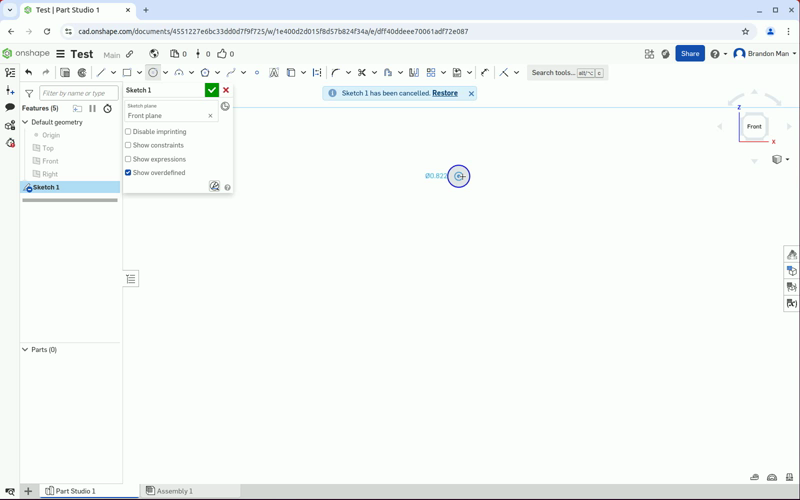
scroll(6)
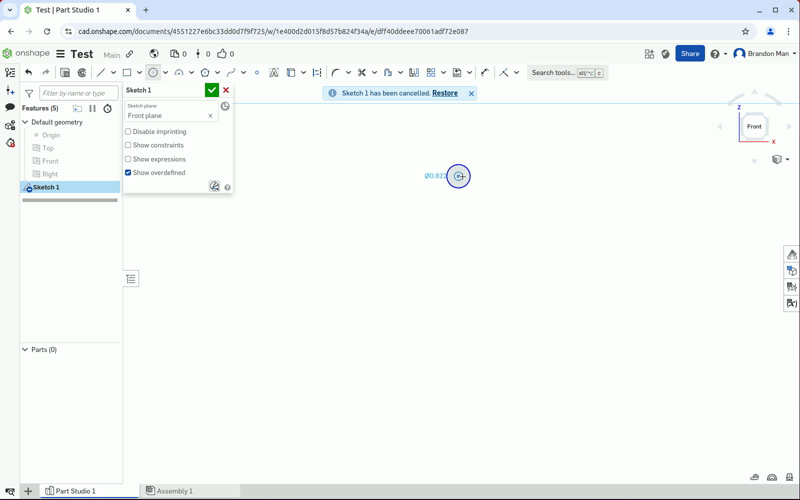
scroll(6)
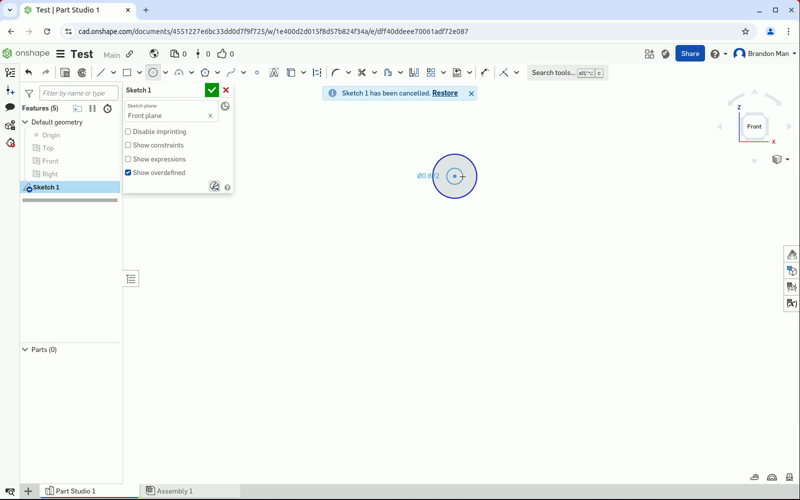
scroll(6)
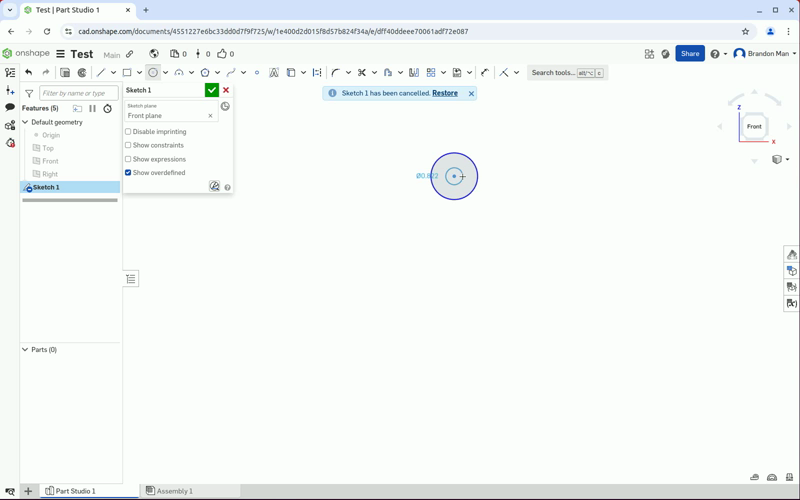
scroll(6)
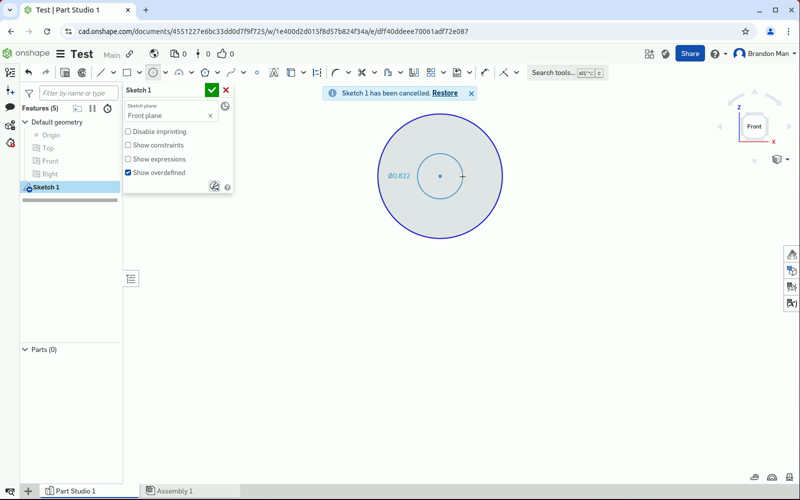
click(462, 176)
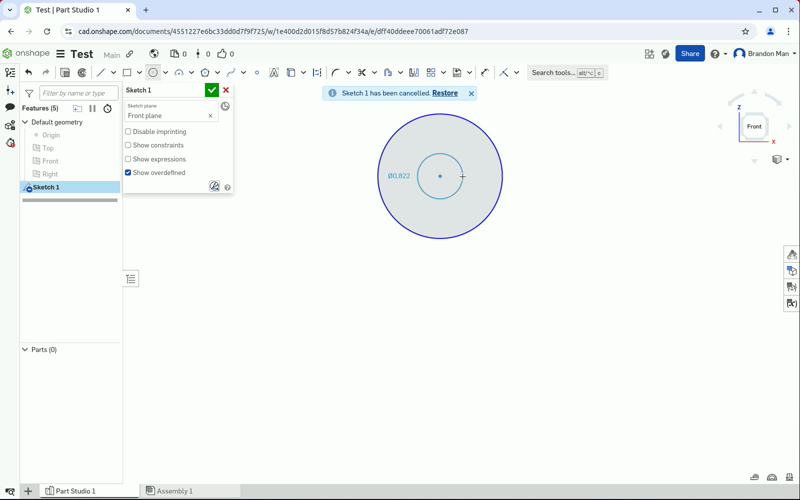
scroll(-6)
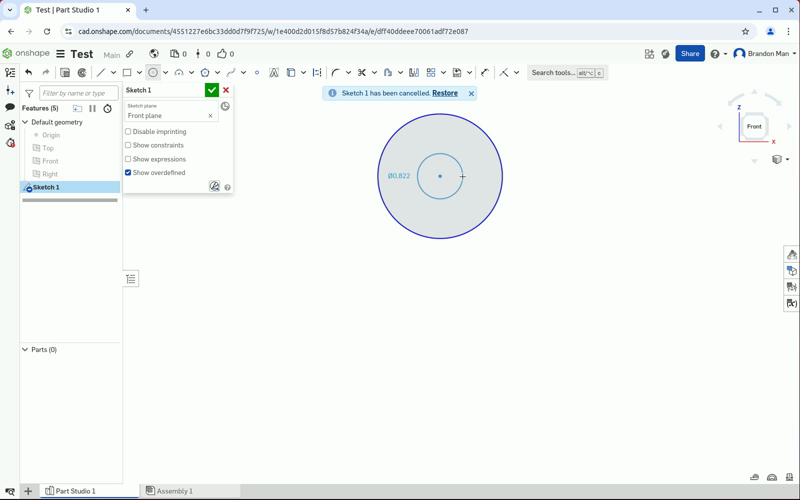
scroll(-6)
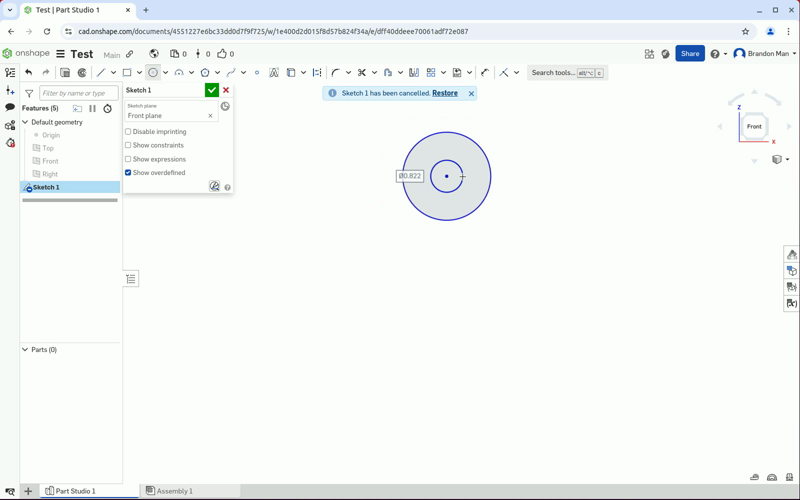
scroll(-6)
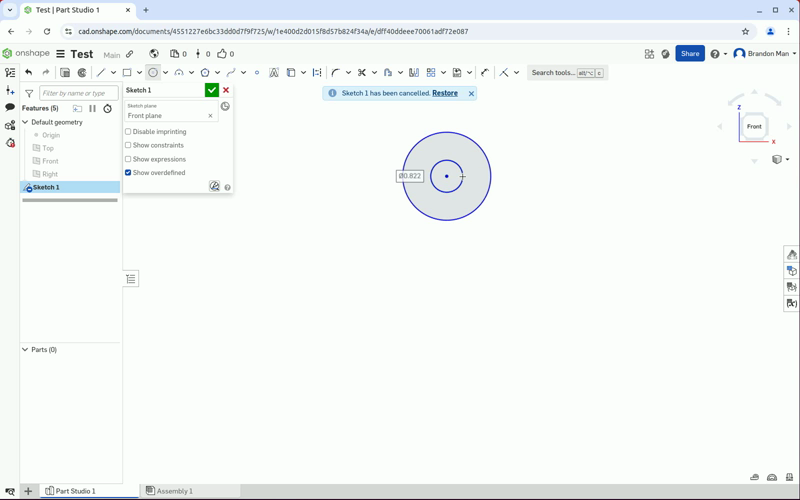
scroll(-6)
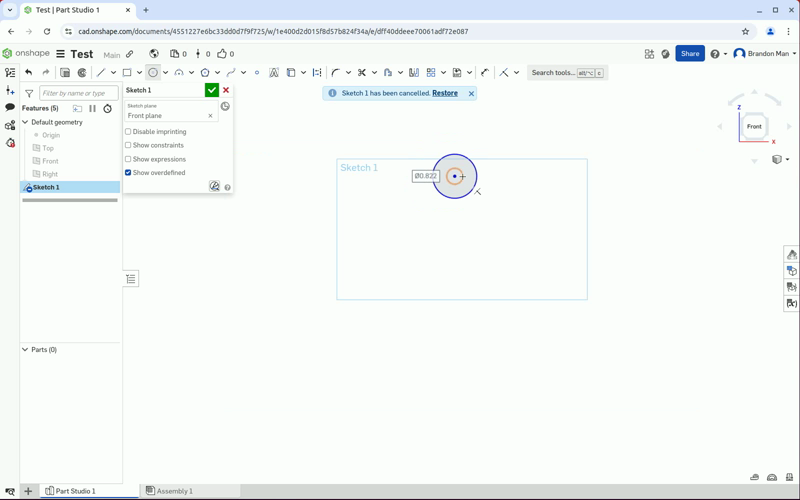
scroll(-6)
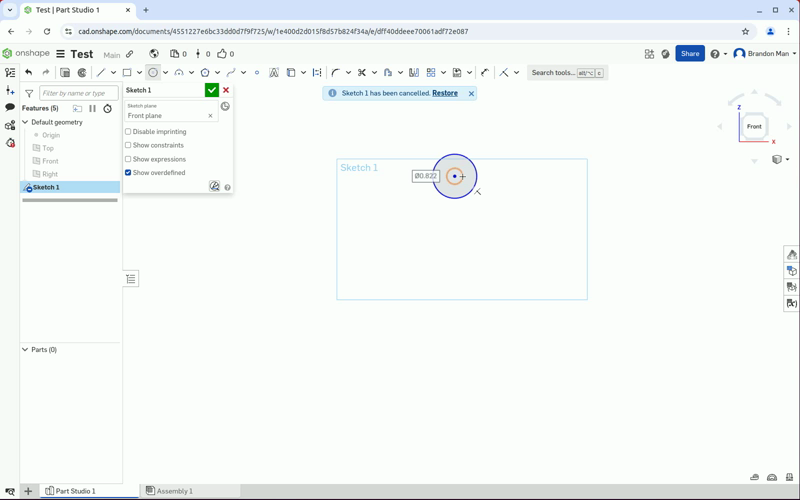
scroll(-6)
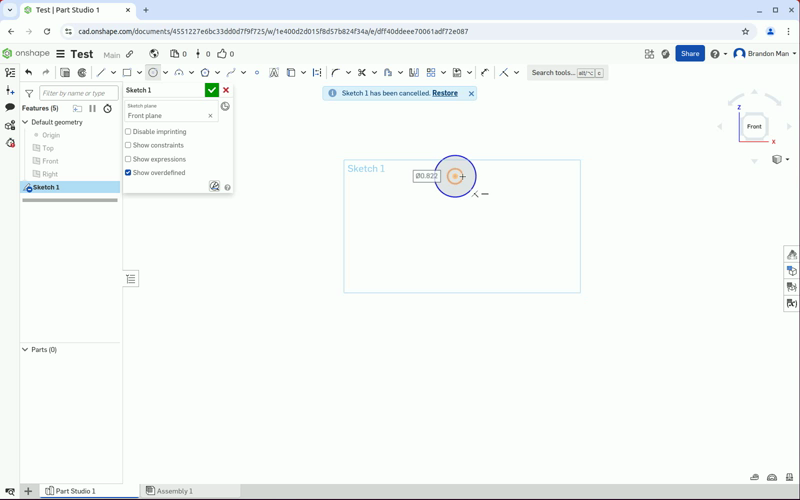
scroll(-6)
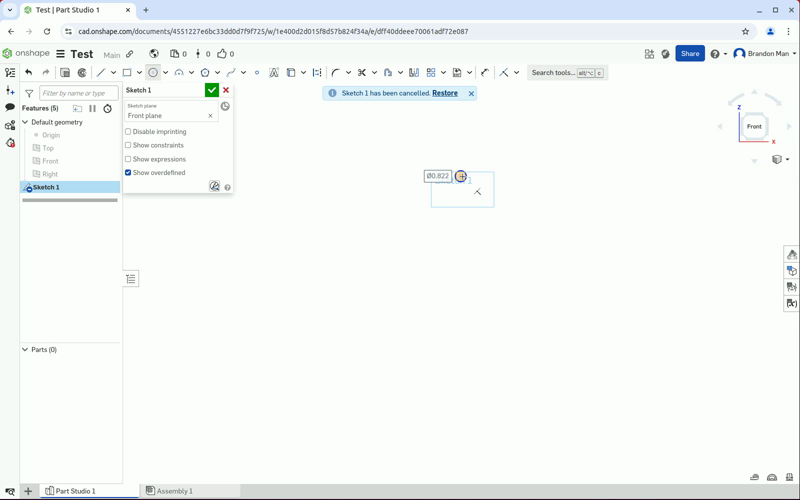
key(esc)
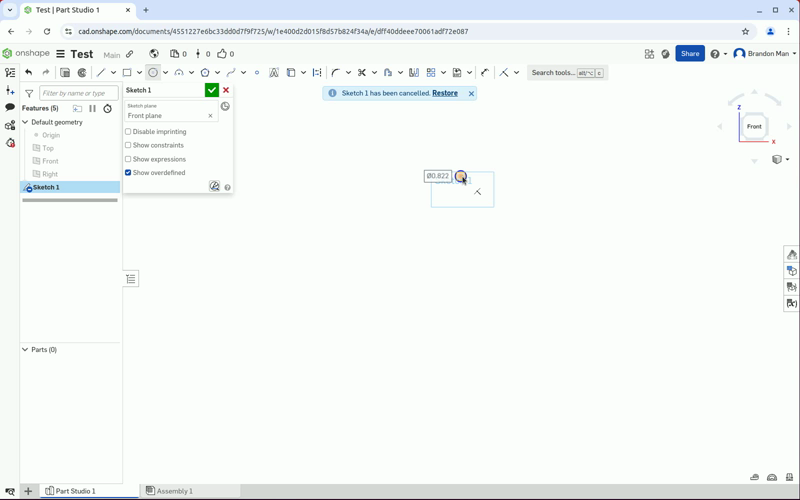
mouse_move(464, 176)
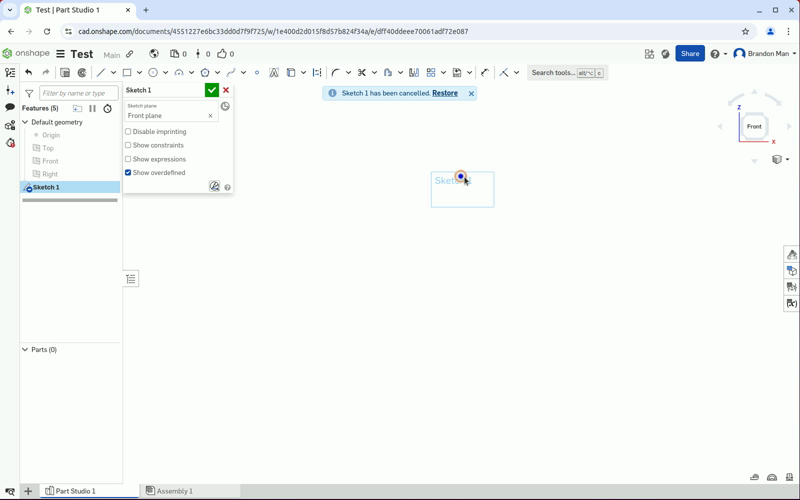
scroll(6)
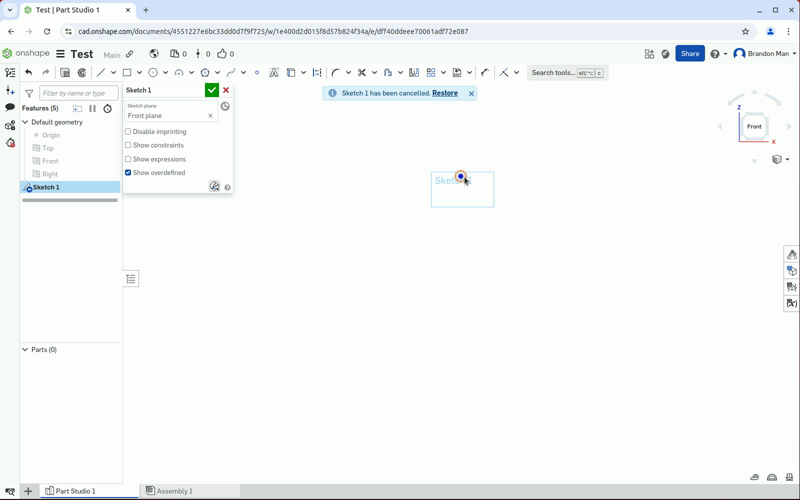
scroll(6)
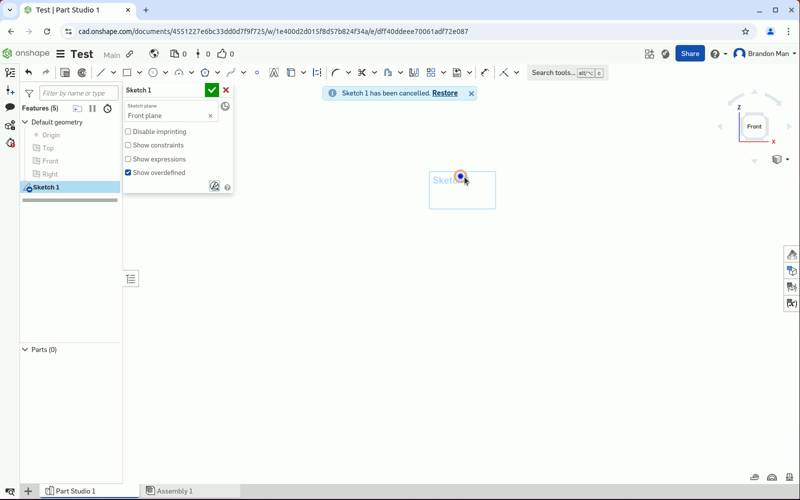
scroll(6)
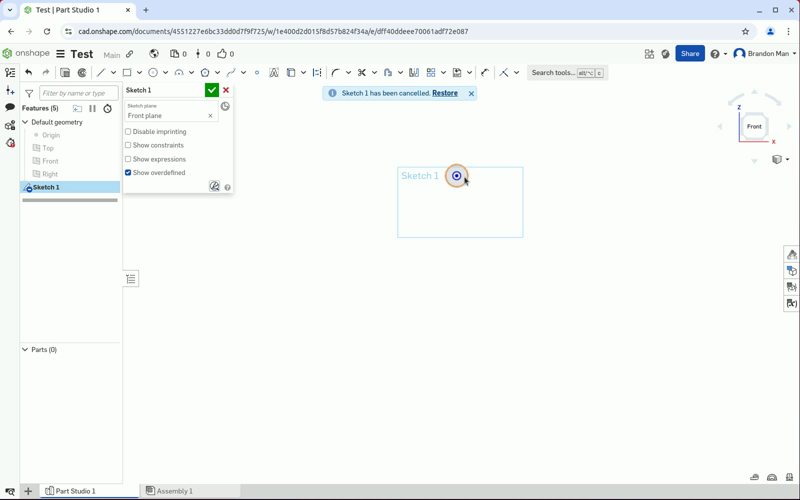
scroll(6)
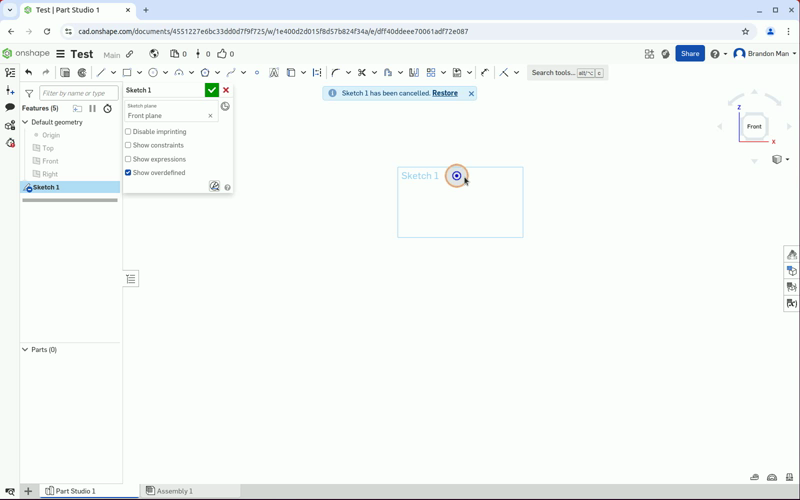
scroll(6)
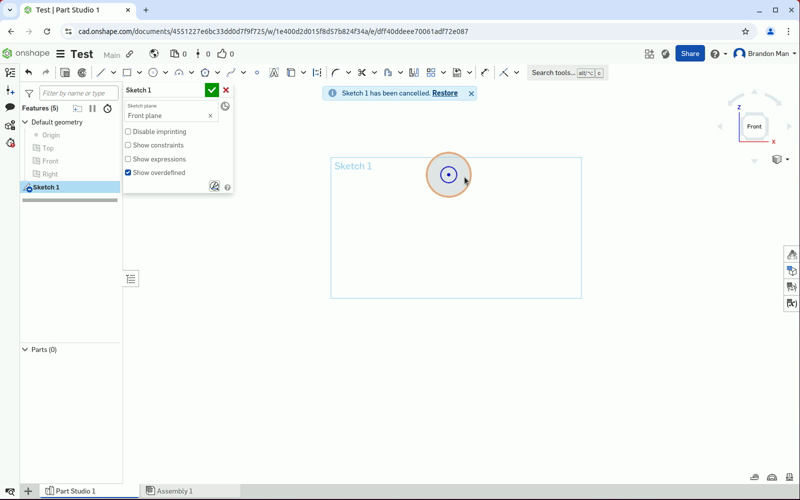
scroll(6)
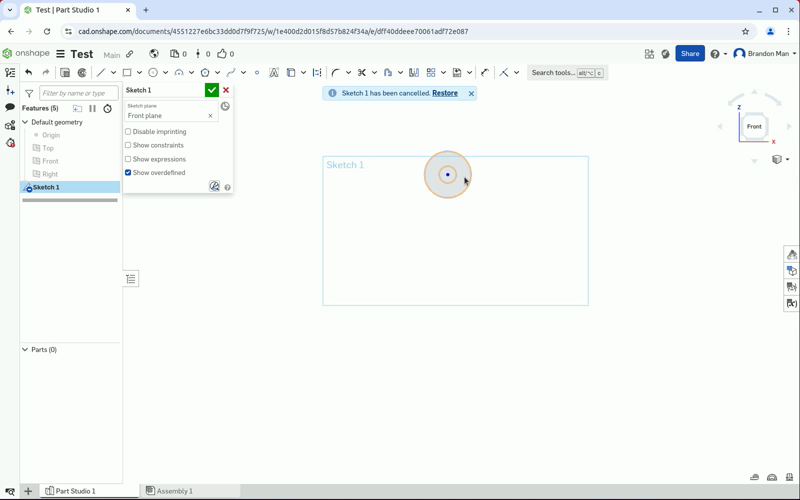
scroll(6)
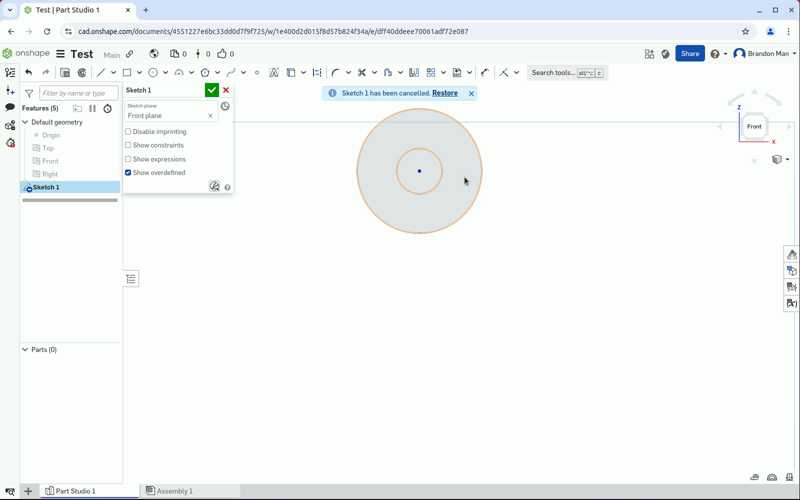
click(464, 176)
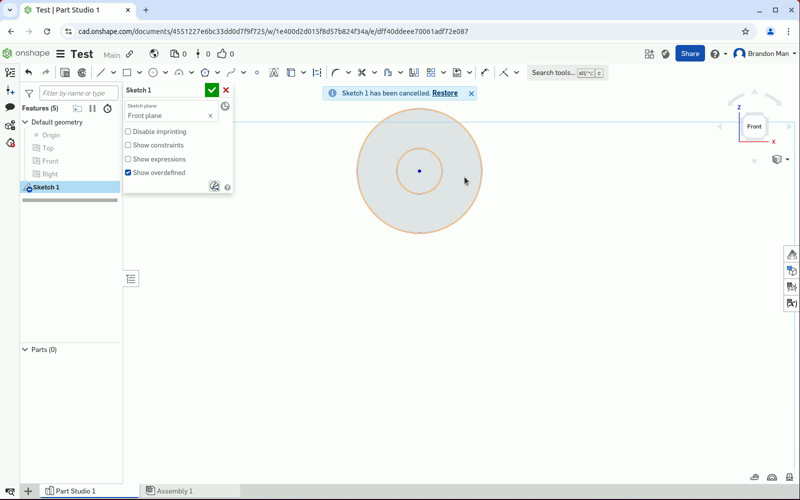
scroll(-6)
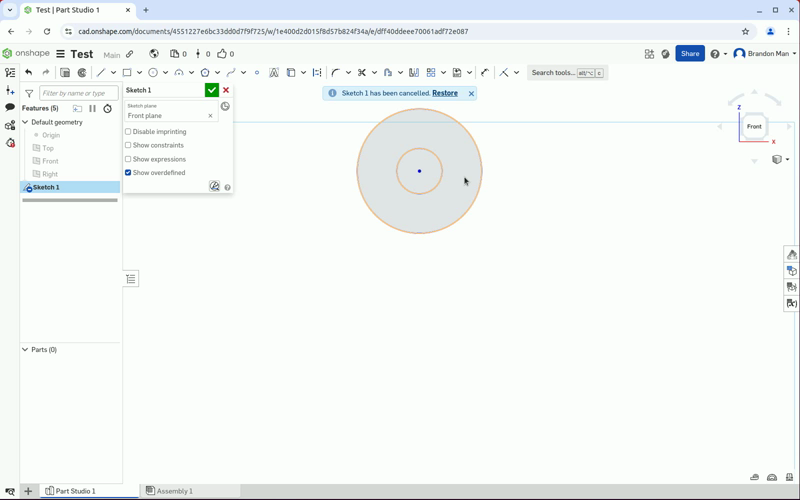
scroll(-6)
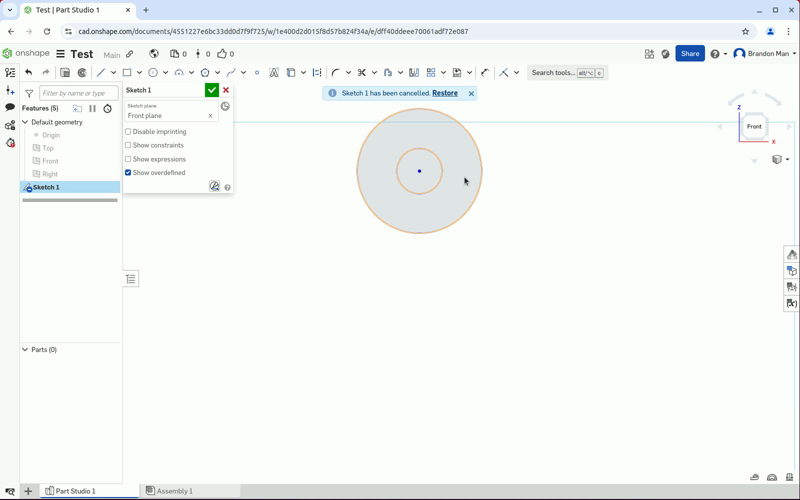
scroll(-6)
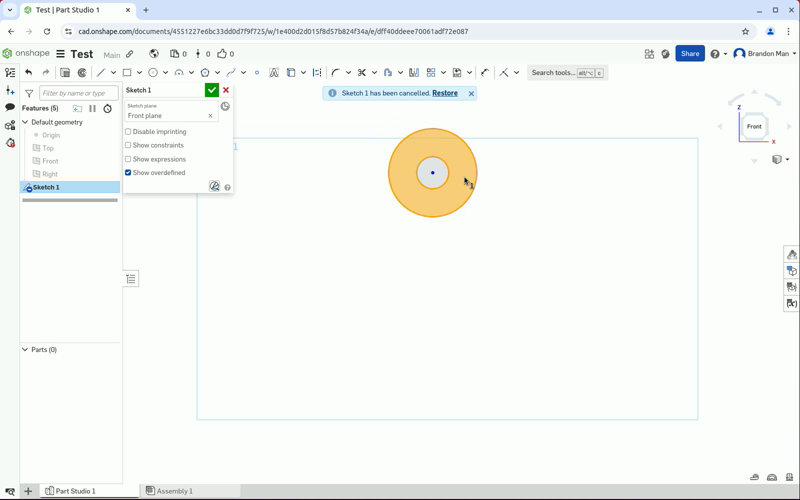
scroll(-6)
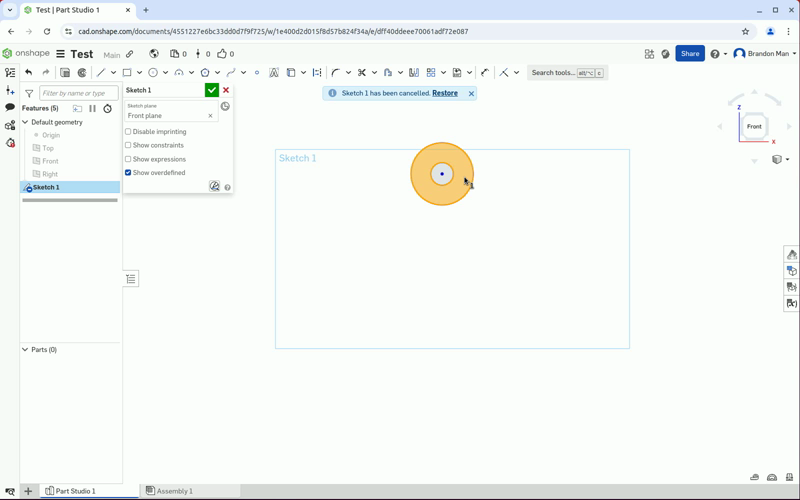
scroll(-6)
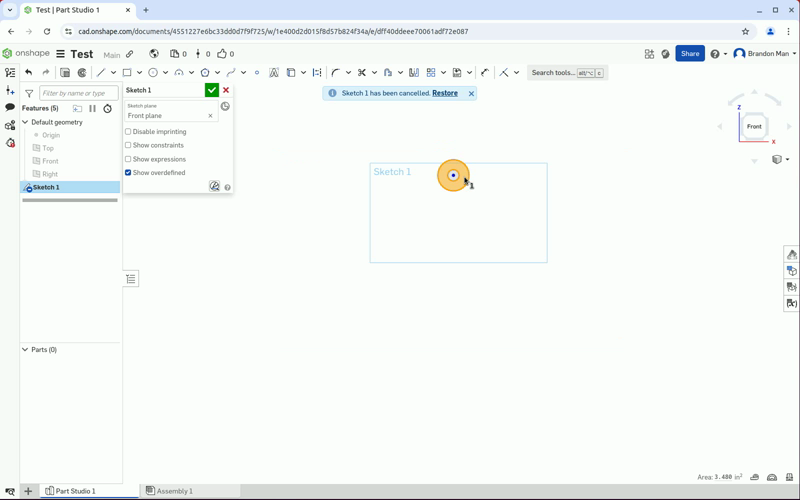
scroll(-6)
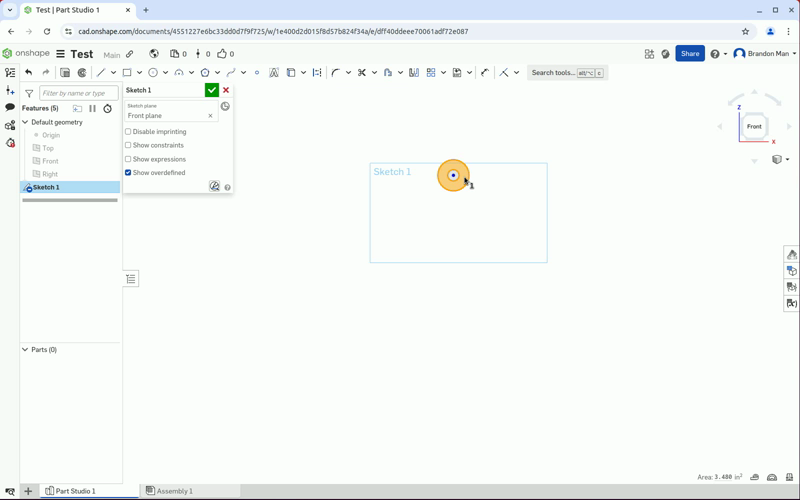
scroll(-6)
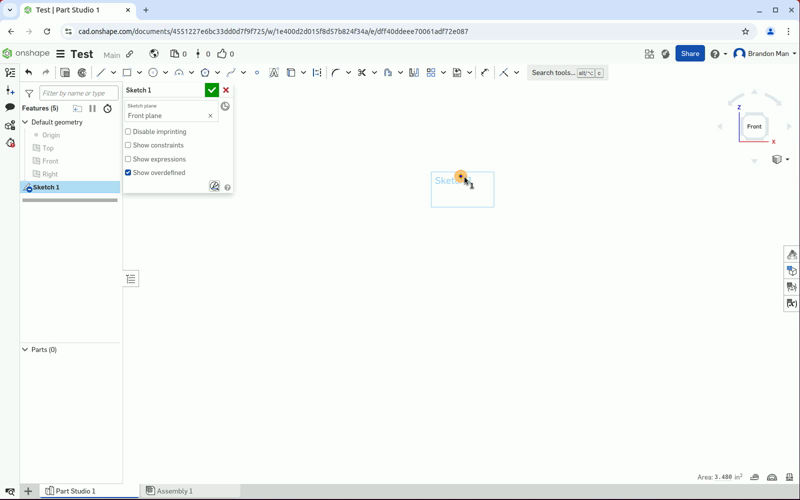
mouse_move(73, 352)
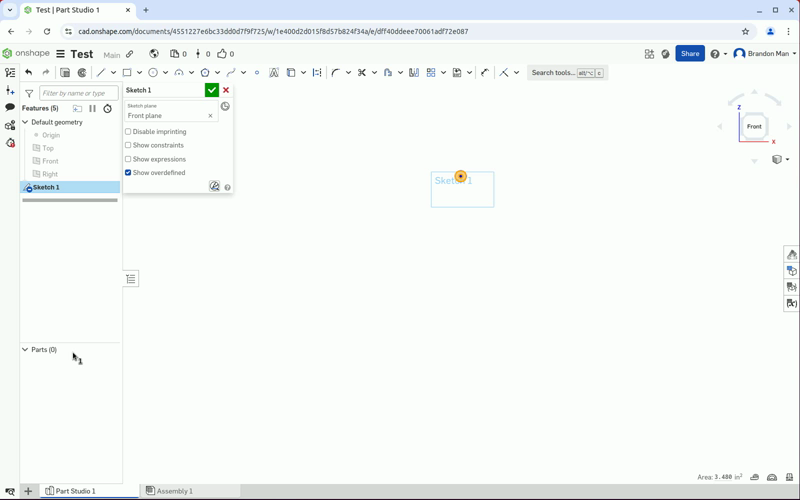
key(shift+y)
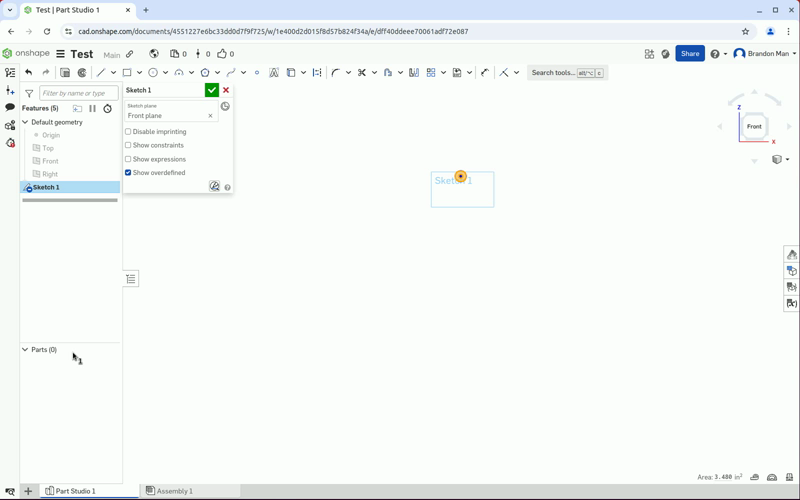
key(shift+e)
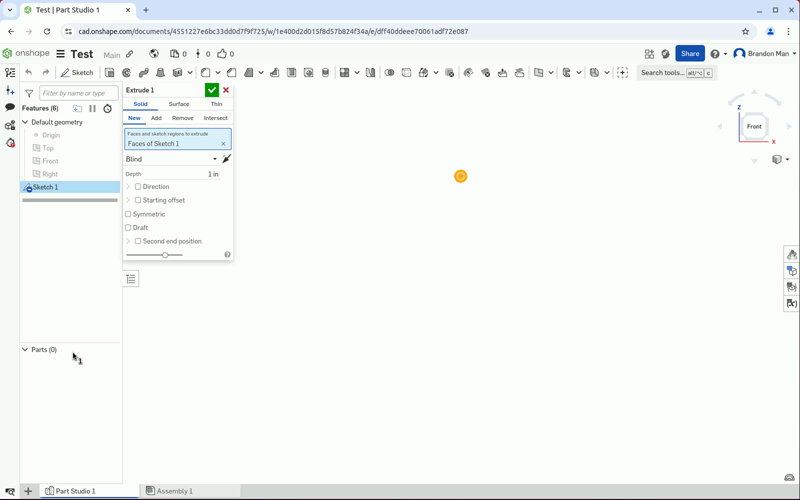
mouse_move(143, 106)
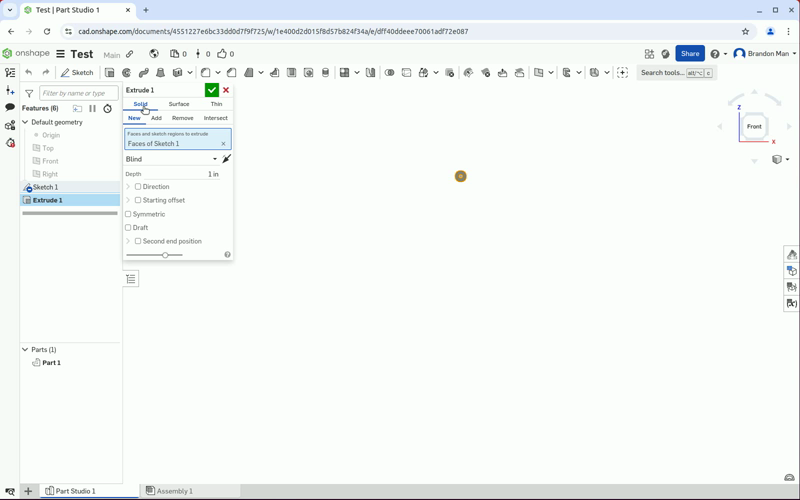
click(143, 106)
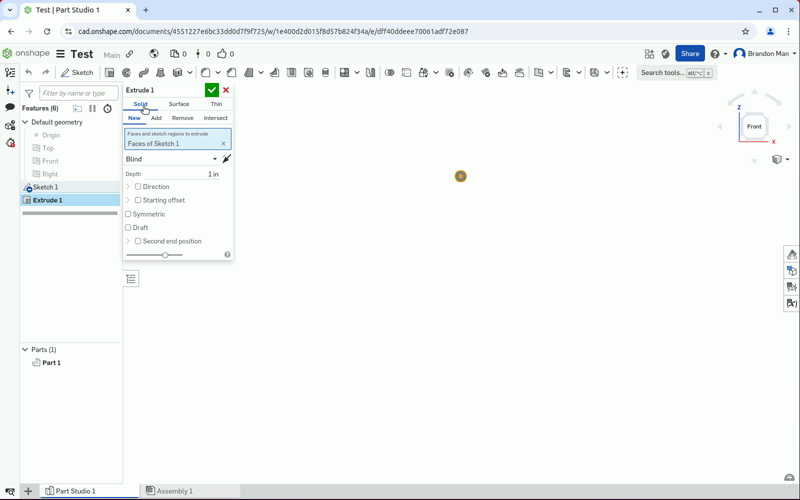
mouse_move(137, 120)
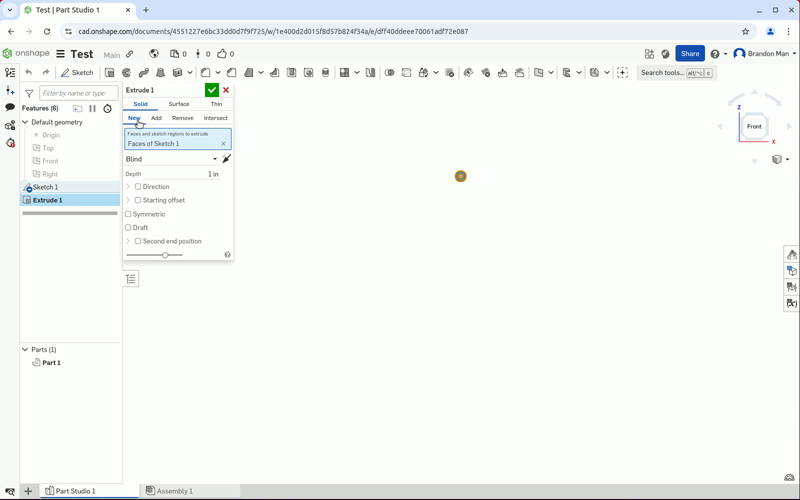
click(137, 120)
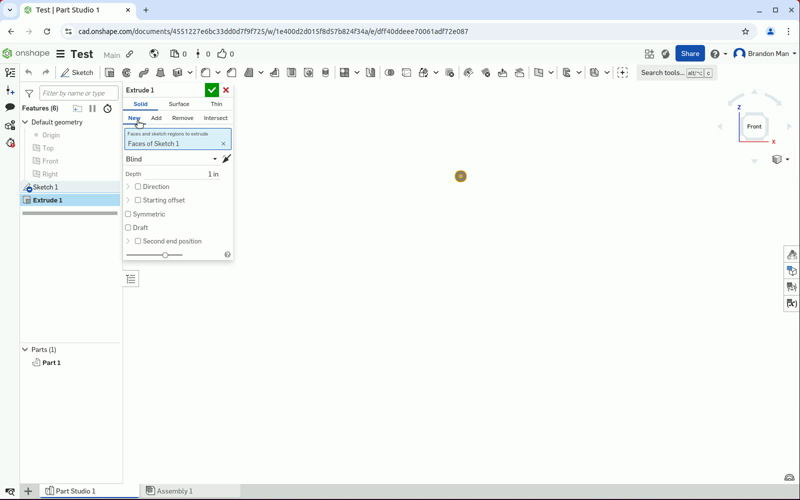
key(tab, 4)
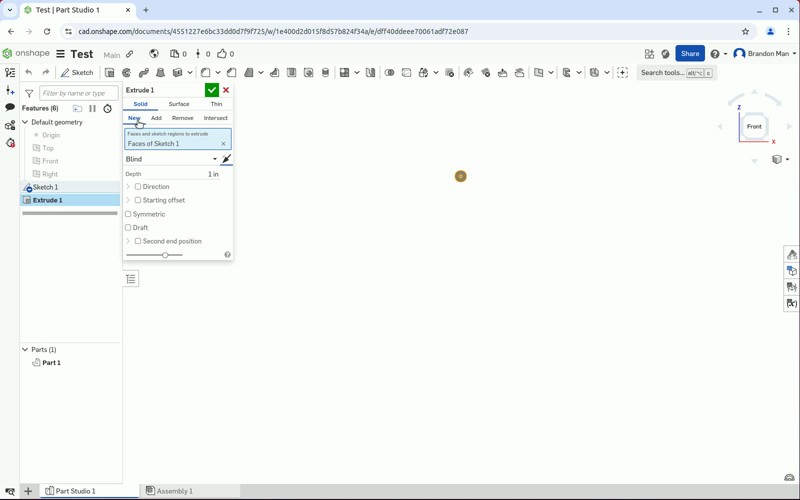
text(0.241)
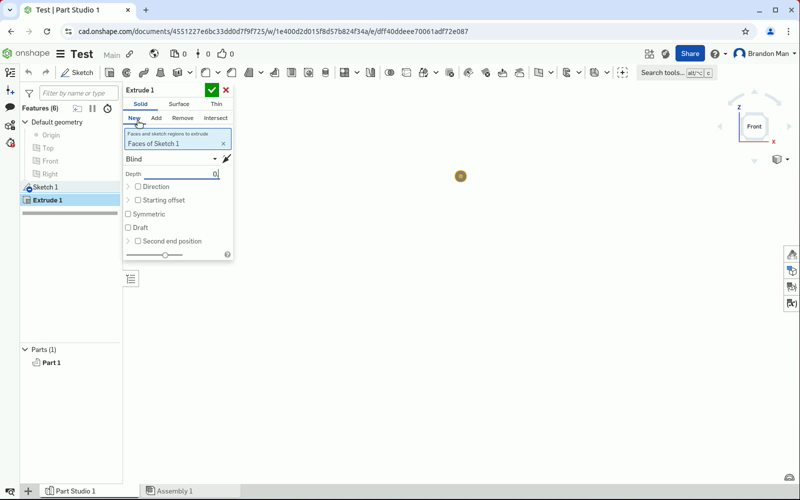
key(enter)
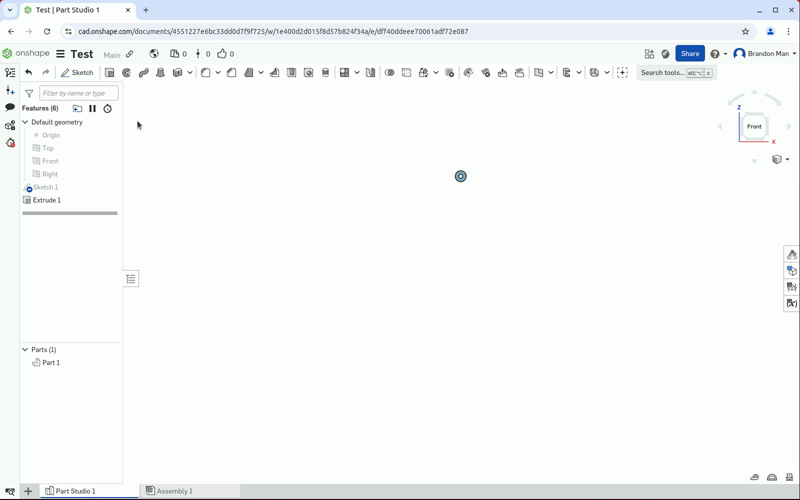
key(shift+h)
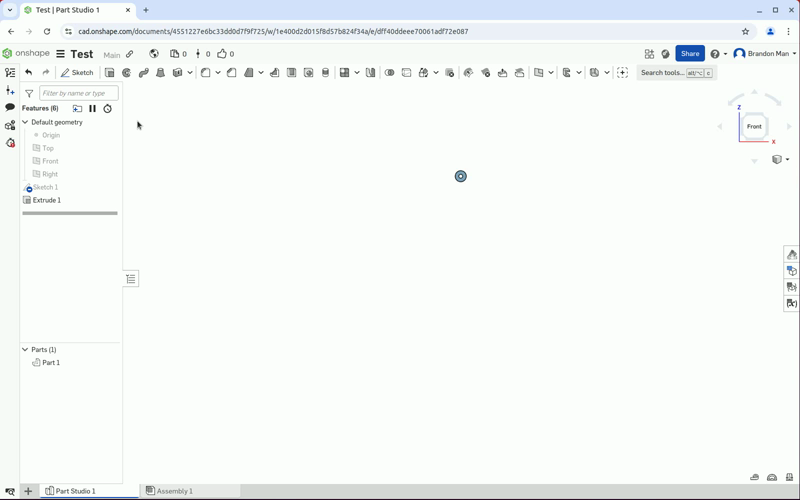
key(shift+h)
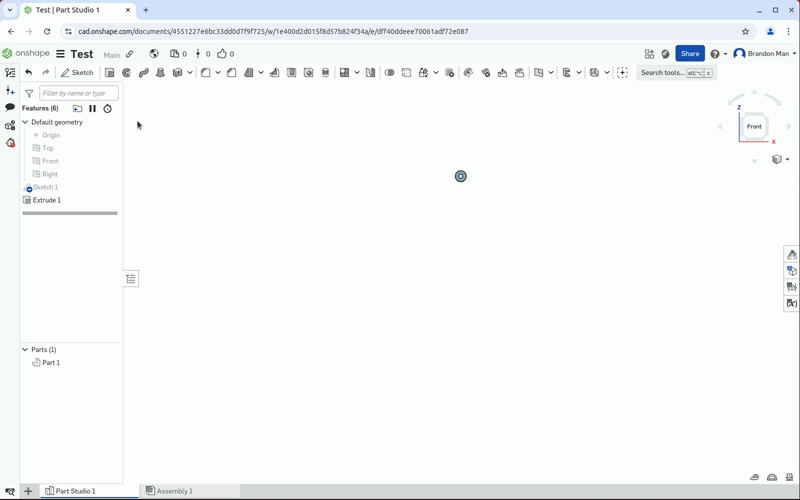
mouse_move(73, 189)
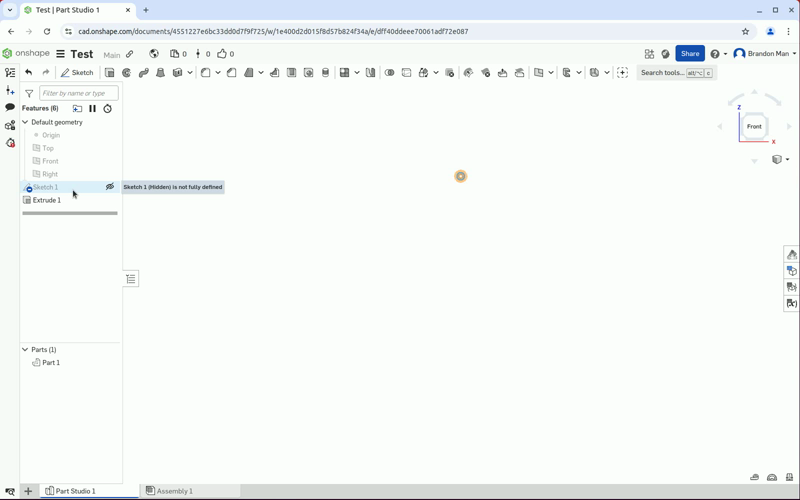
click(73, 189)
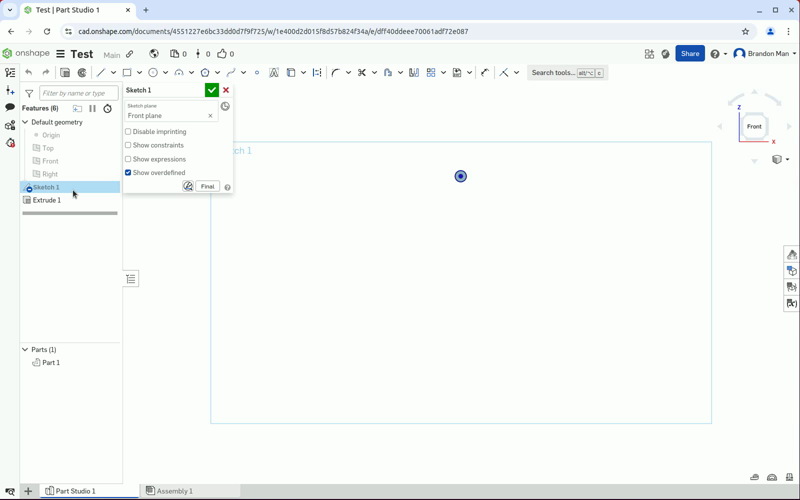
mouse_move(229, 92)
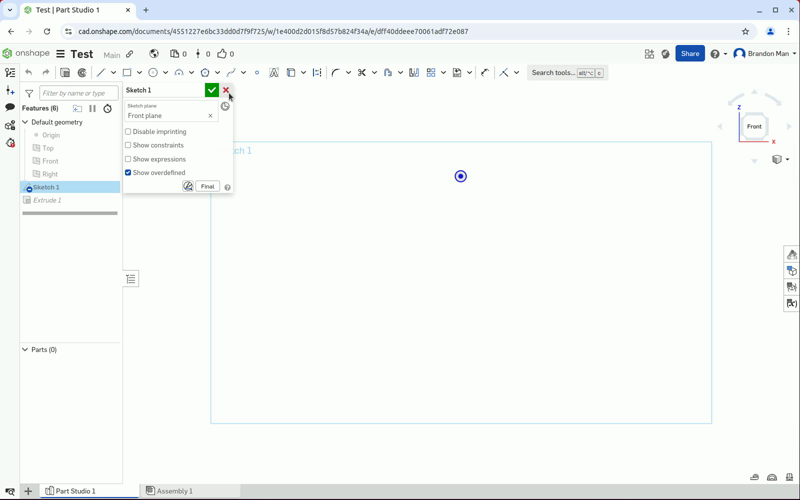
click(229, 92)
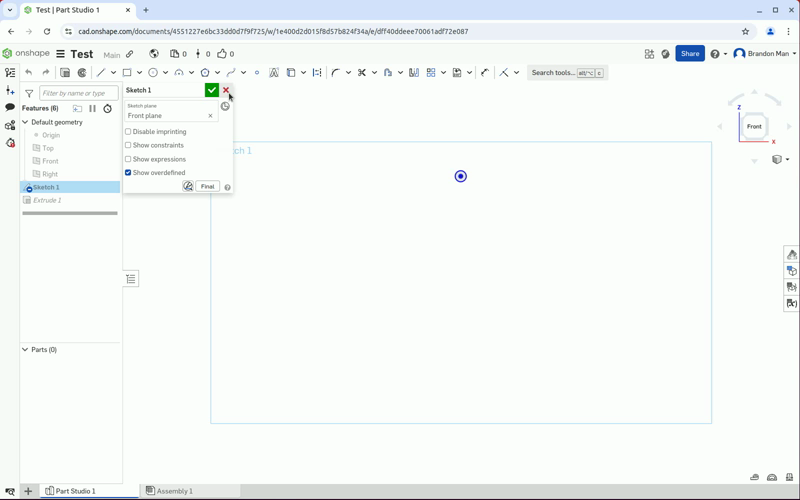
key(shift+s)
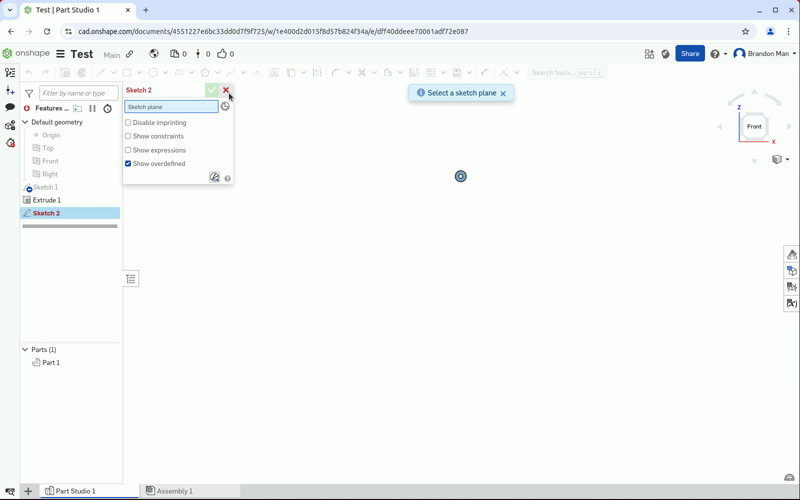
mouse_move(73, 163)
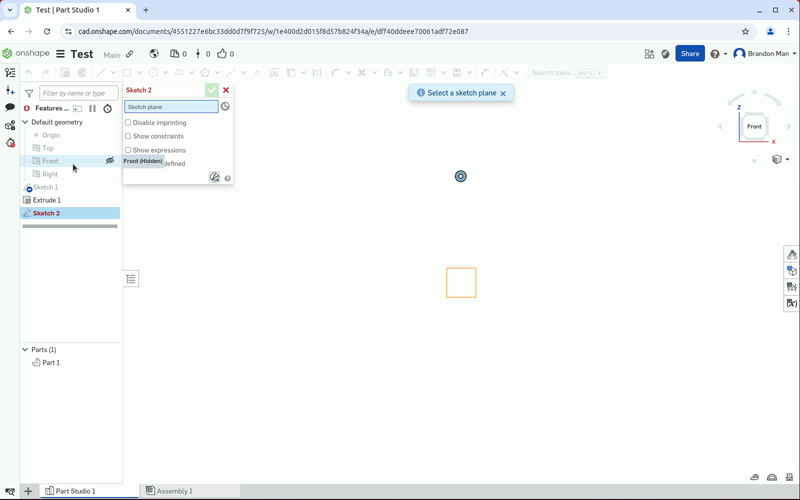
click(73, 163)
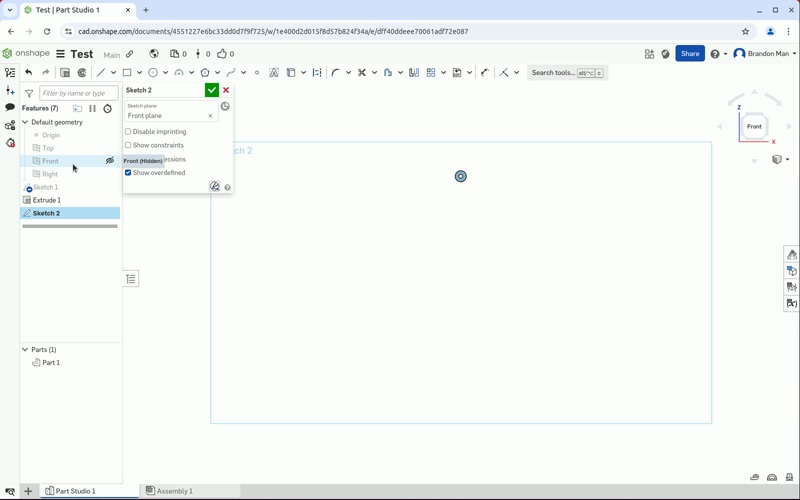
mouse_move(73, 352)
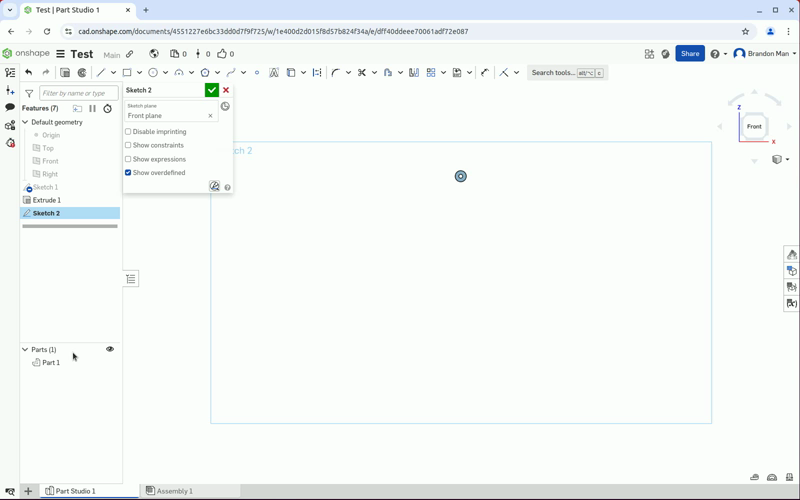
key(y)
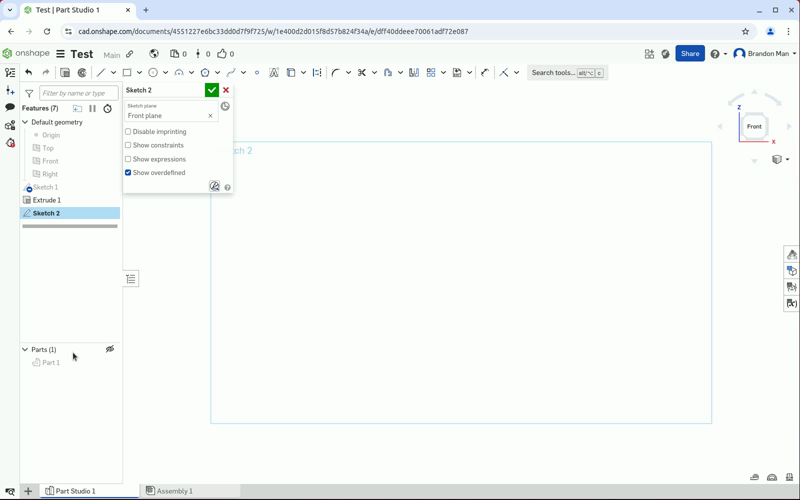
key(a)
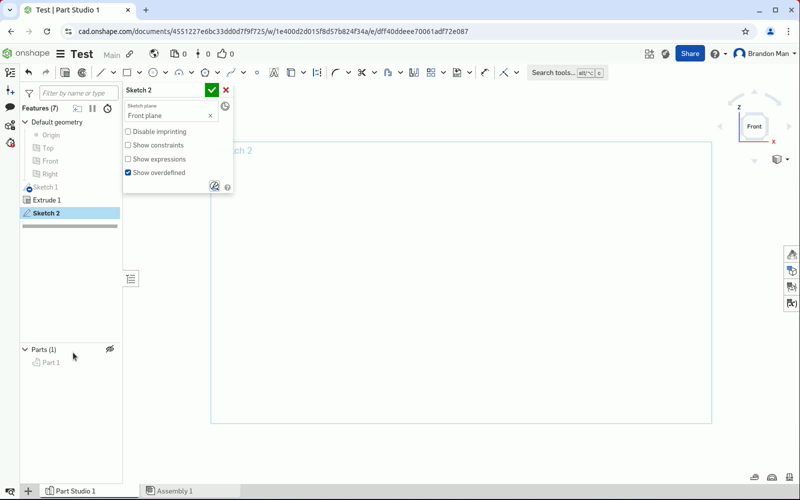
key_down(shift)
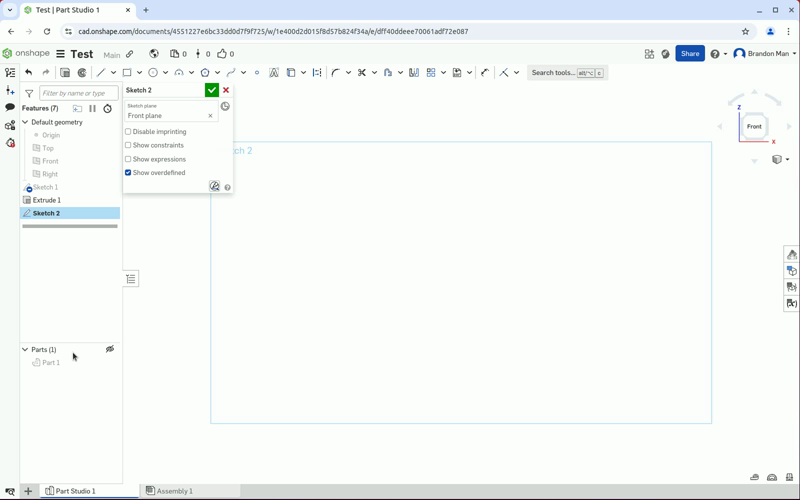
mouse_move(451, 246)
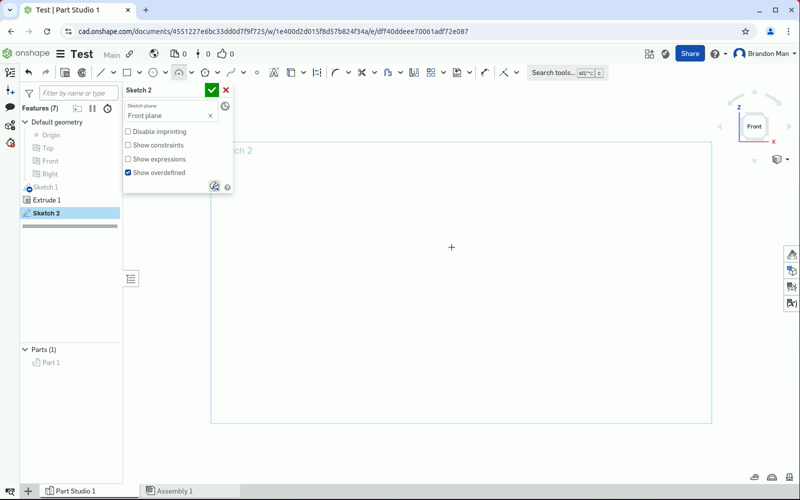
click(451, 246)
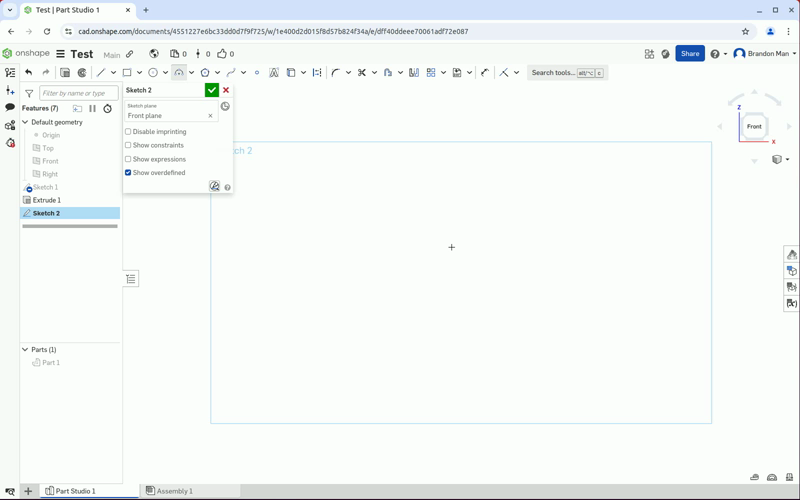
key_up(shift)
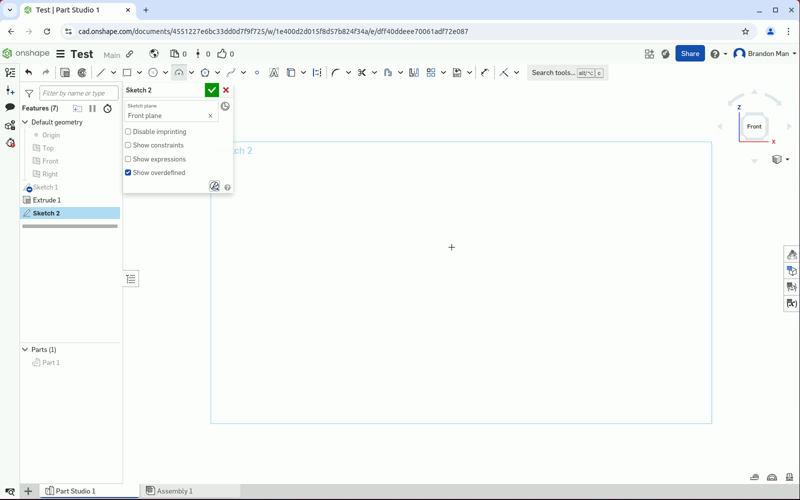
key_down(shift)
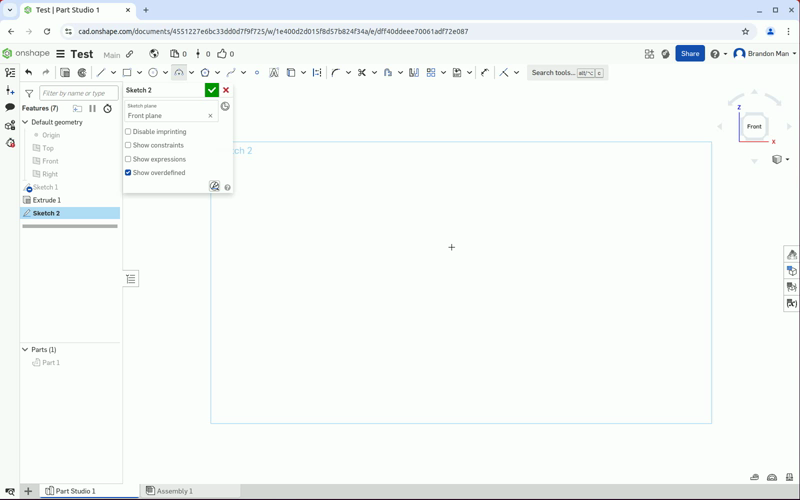
mouse_move(469, 246)
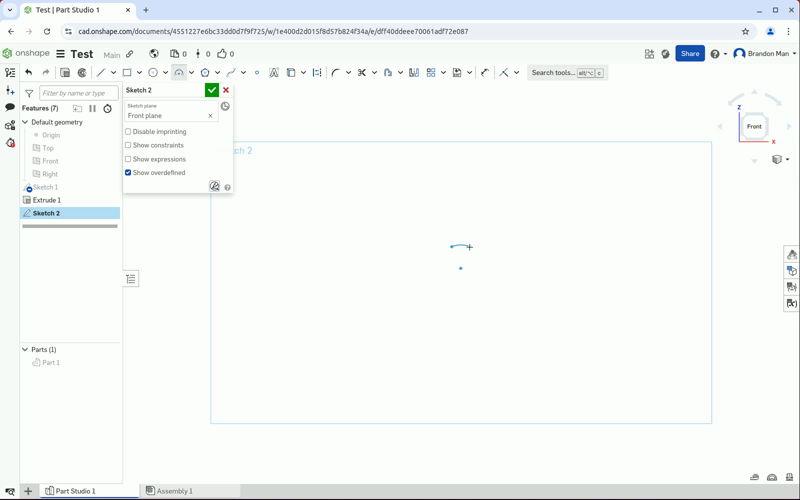
click(469, 246)
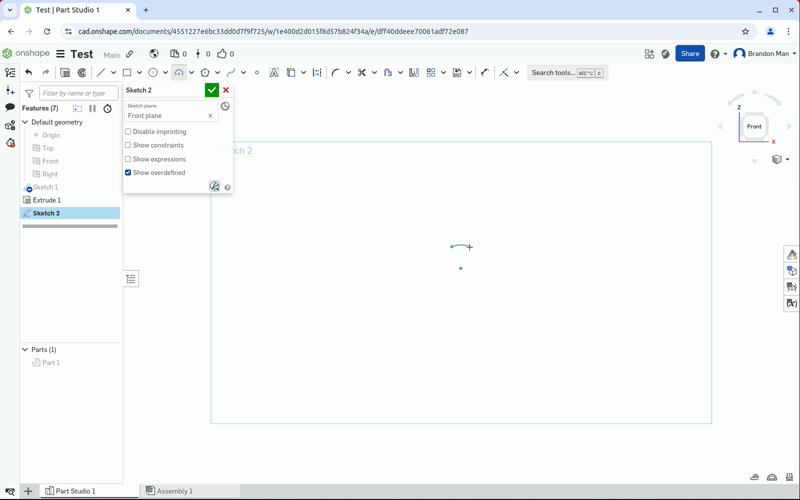
mouse_move(460, 237)
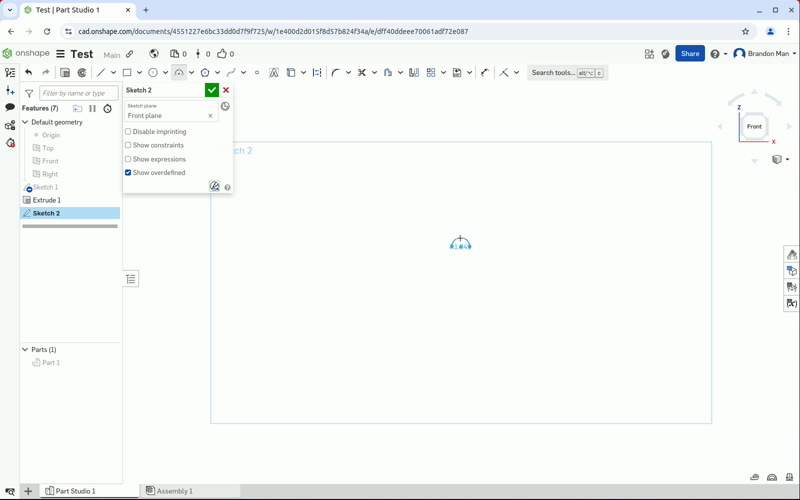
click(460, 237)
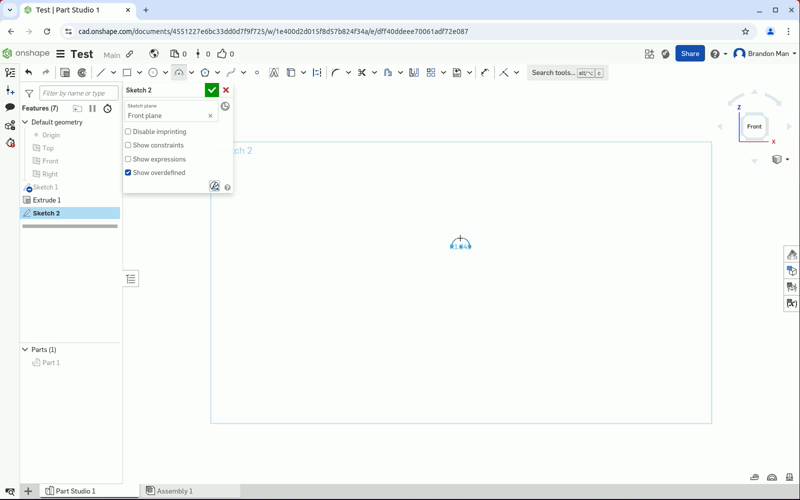
key_up(shift)
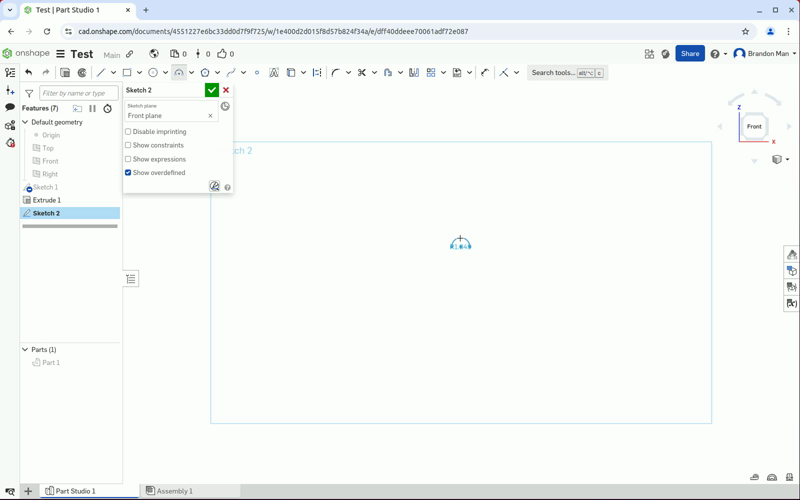
key(esc)
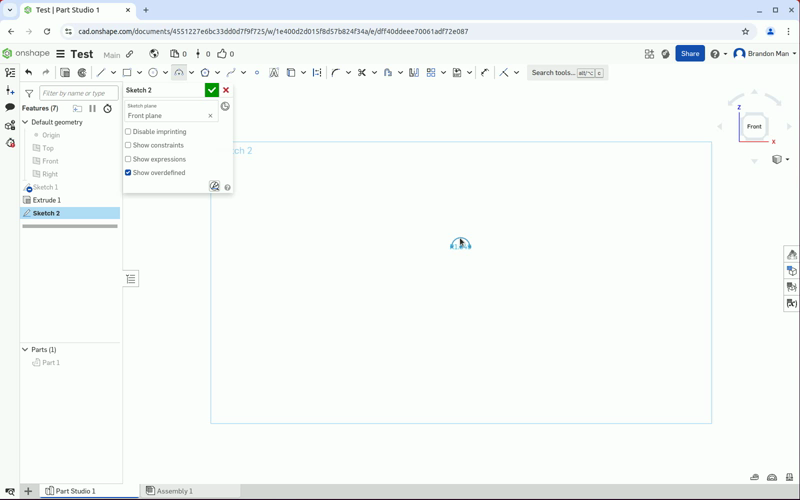
key(l)
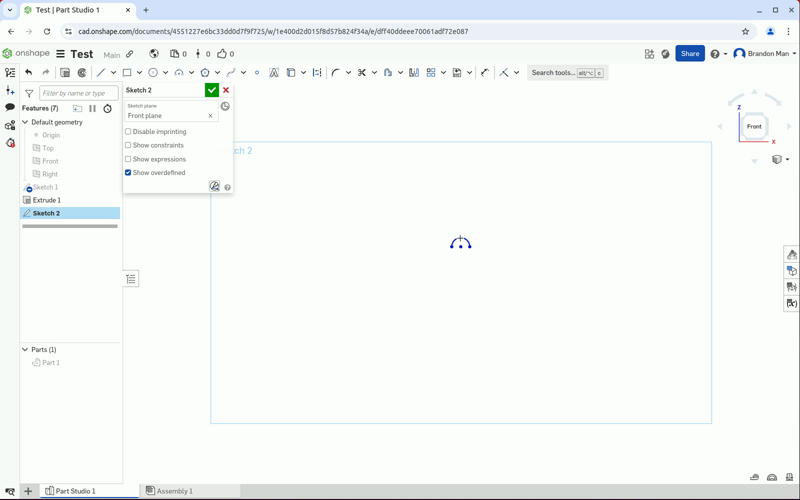
mouse_move(469, 246)
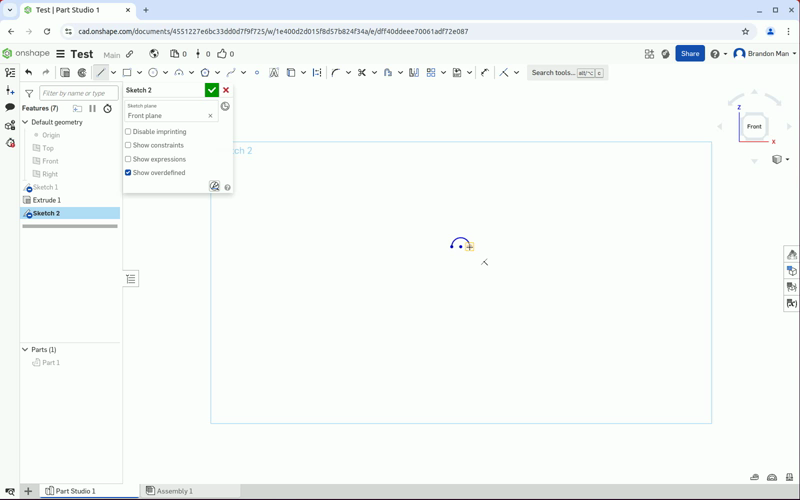
click(469, 246)
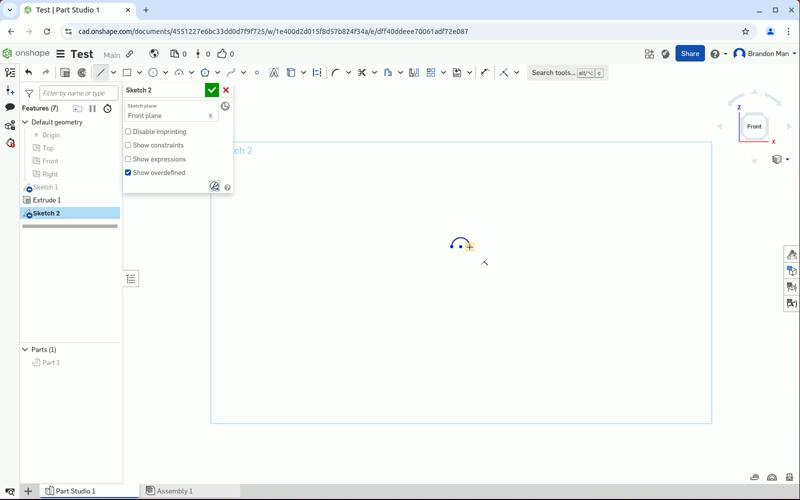
key_down(shift)
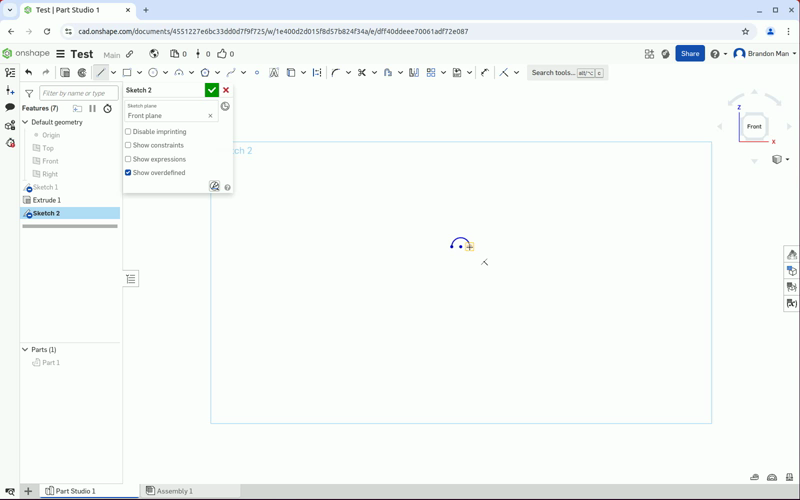
mouse_move(465, 174)
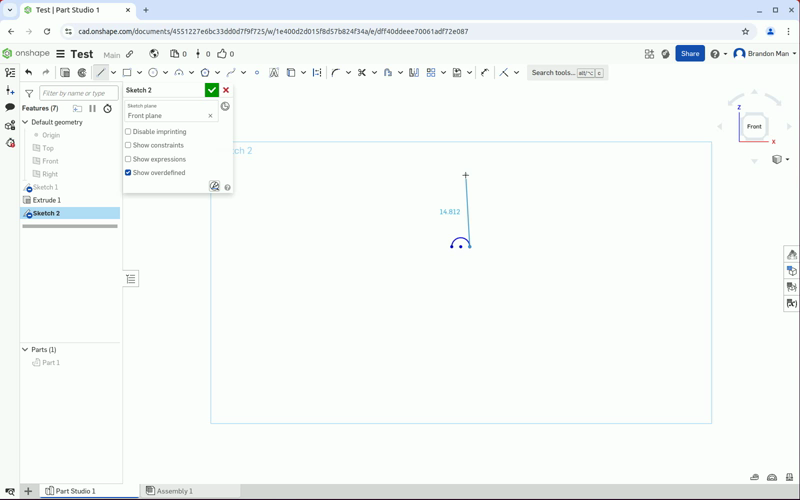
click(465, 174)
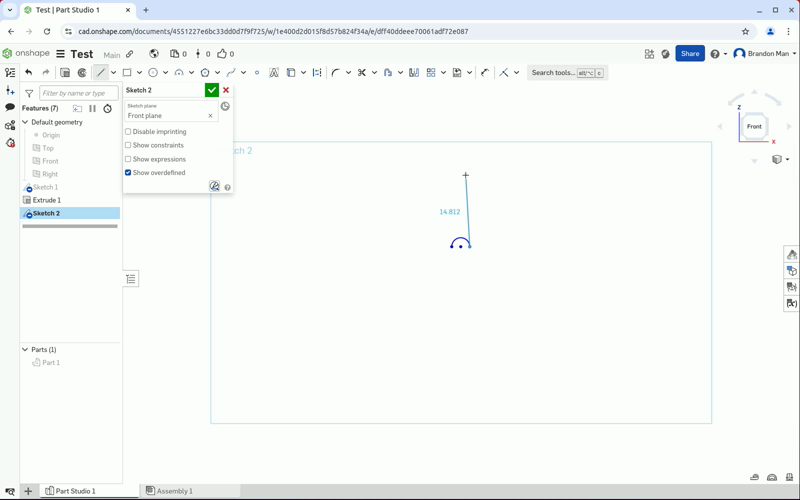
key_up(shift)
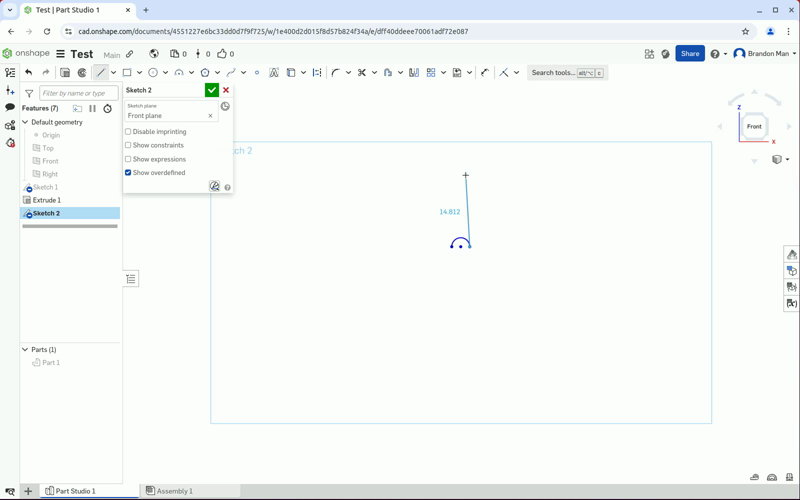
key(esc)
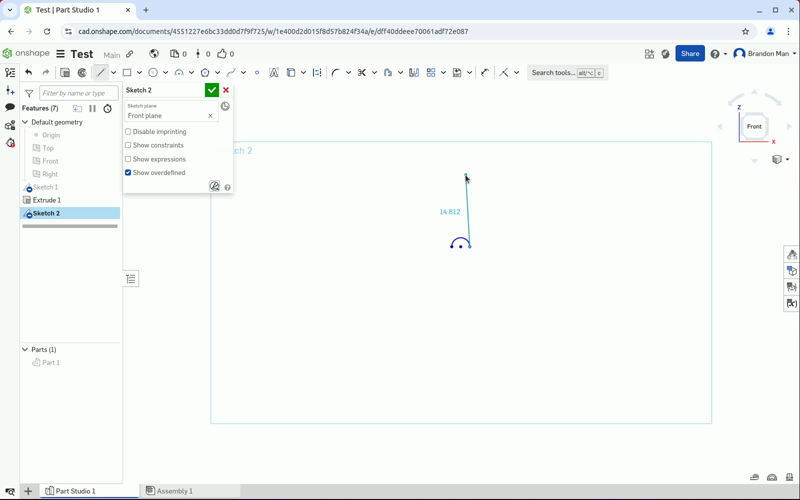
key(a)
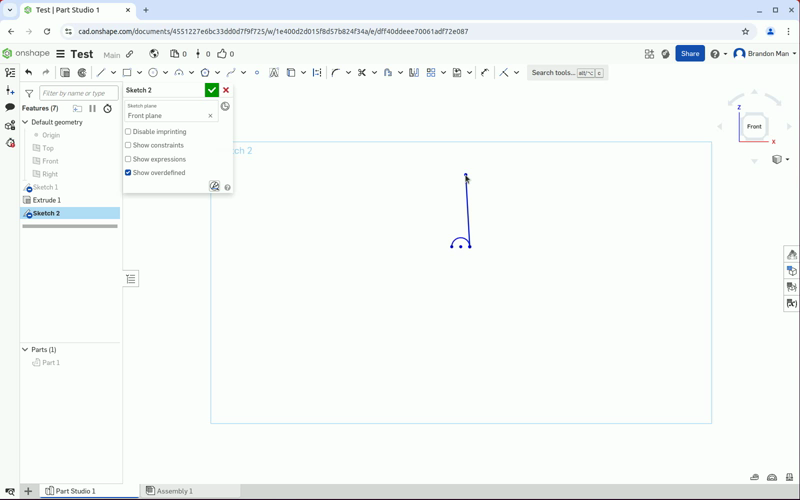
mouse_move(465, 174)
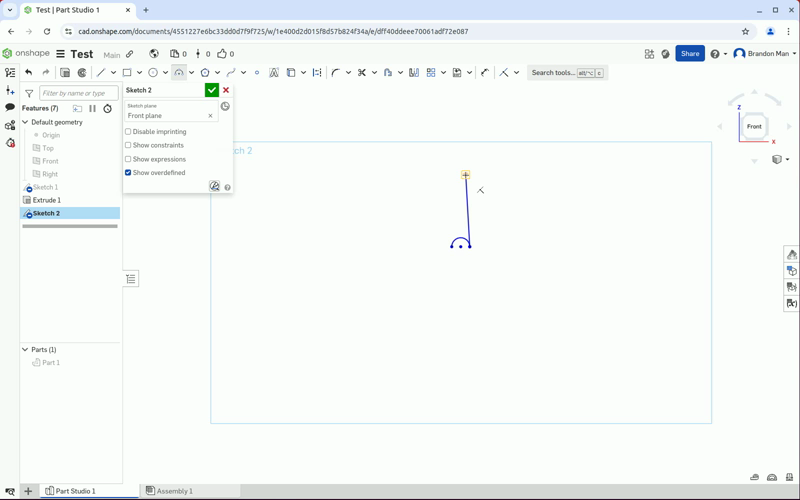
click(465, 174)
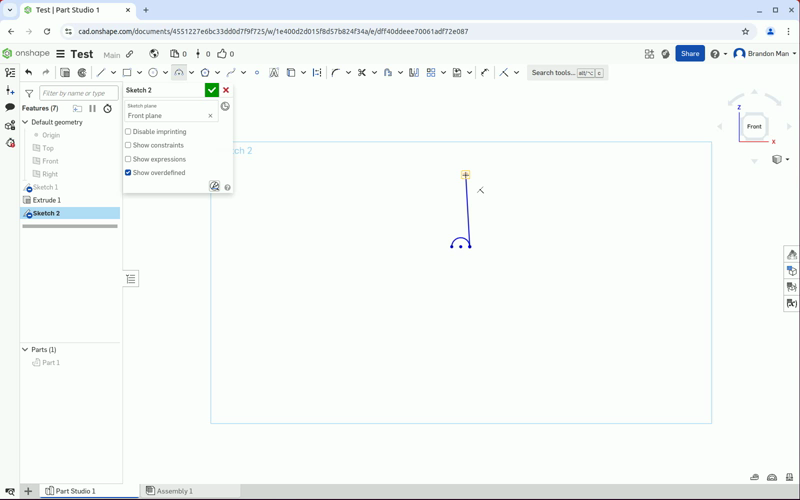
key_down(shift)
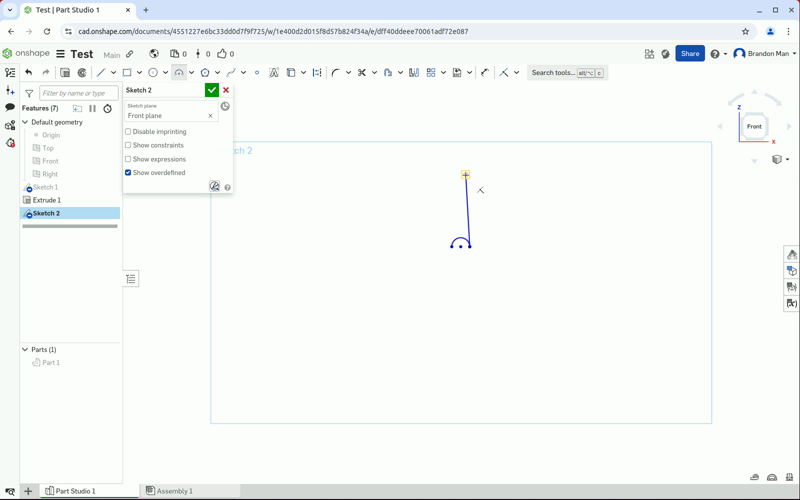
mouse_move(455, 174)
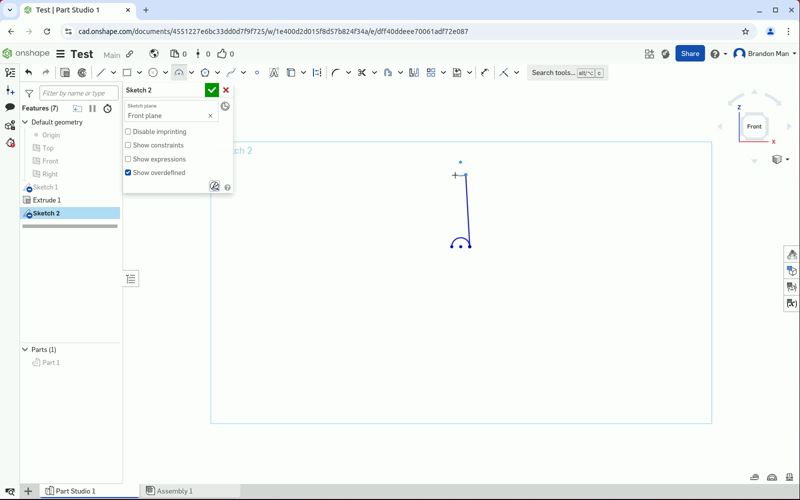
click(455, 174)
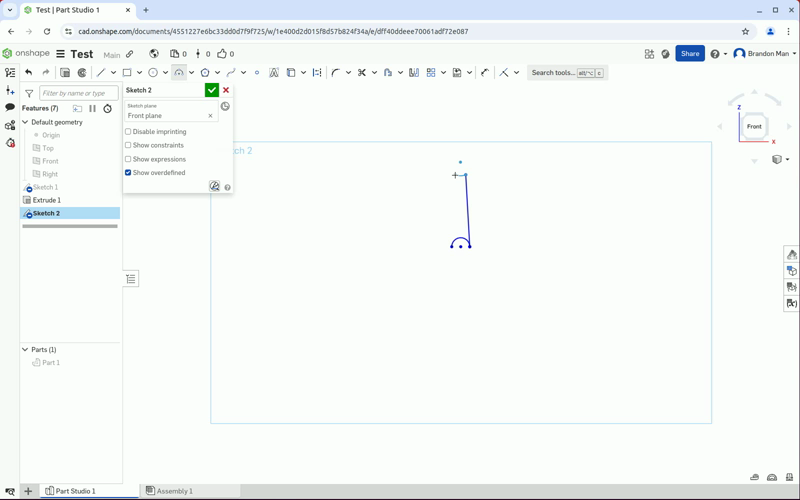
mouse_move(460, 180)
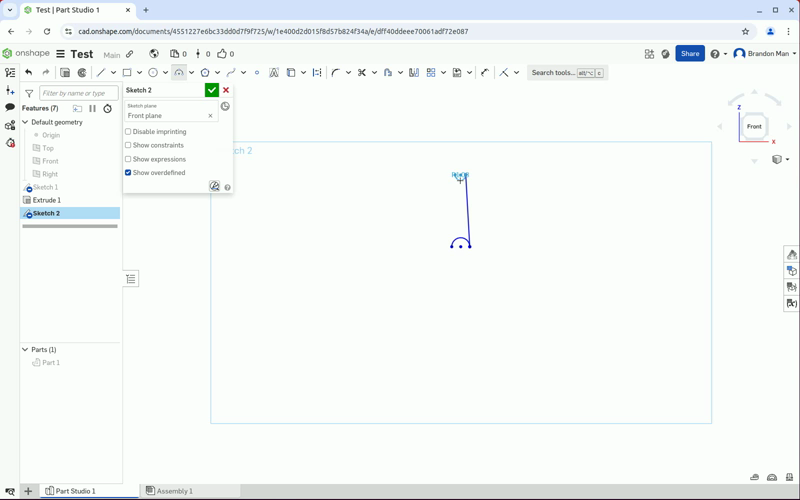
click(460, 180)
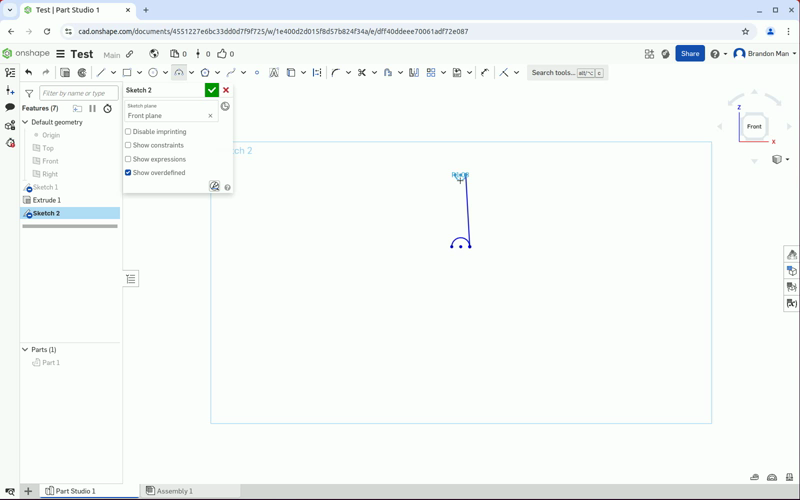
key_up(shift)
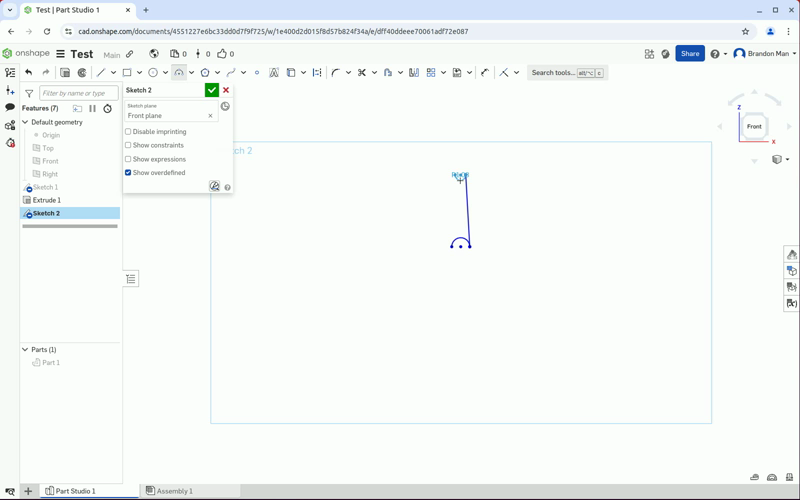
key(esc)
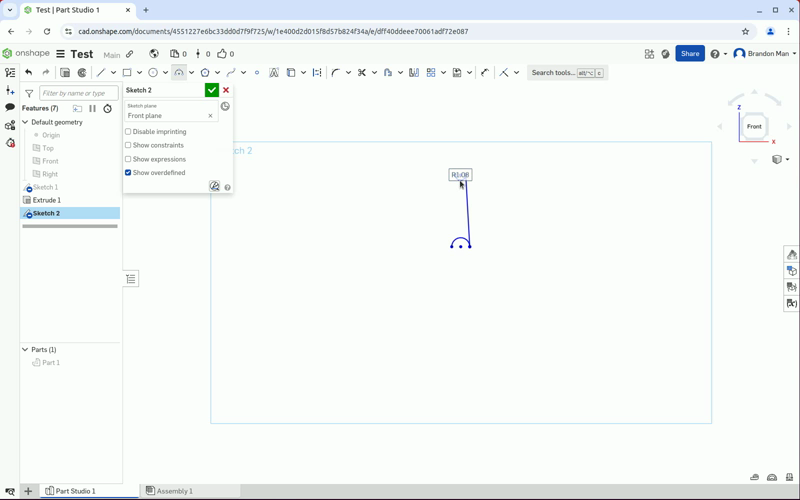
key(l)
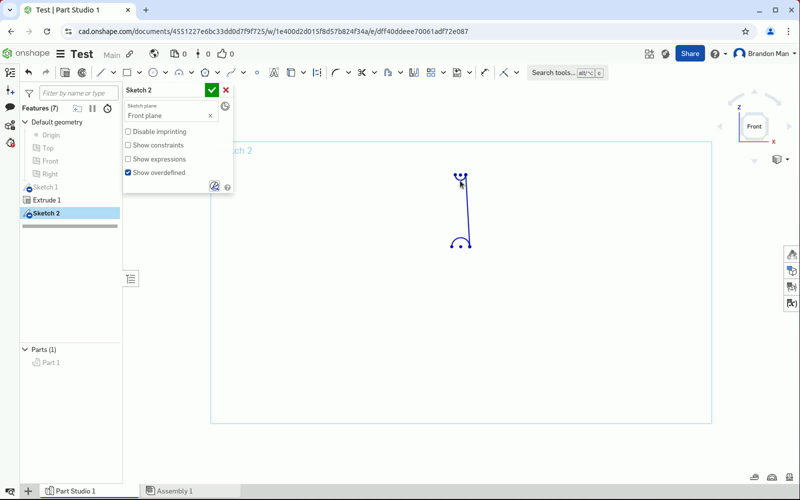
mouse_move(455, 174)
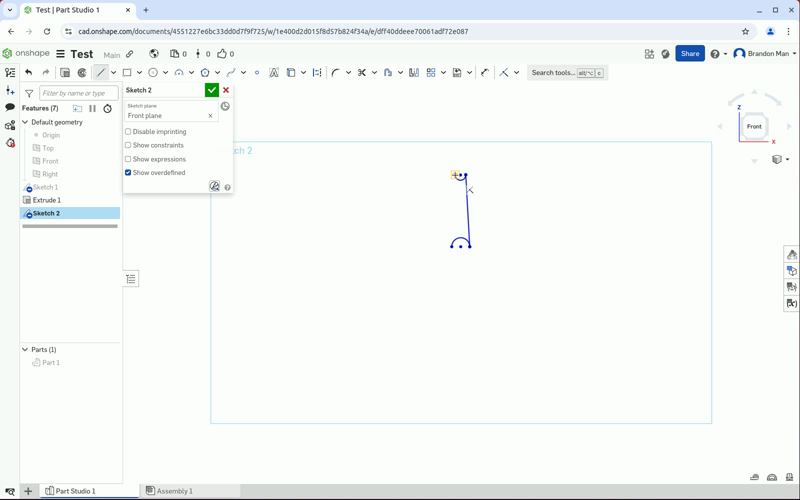
click(455, 174)
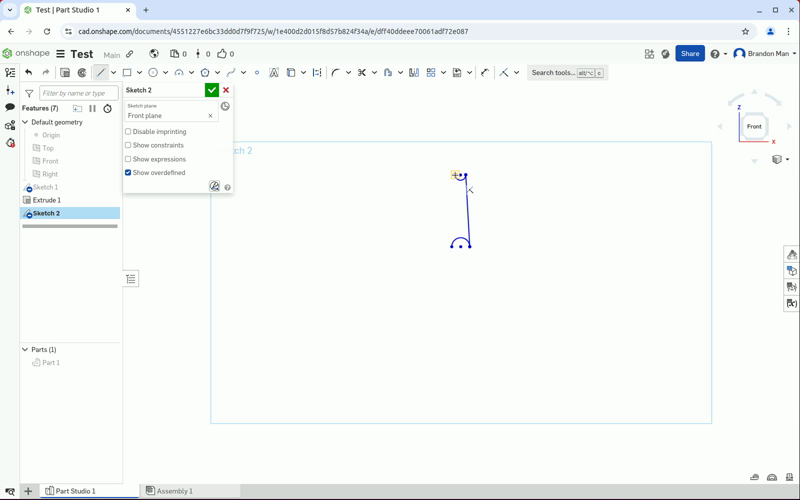
key_down(shift)
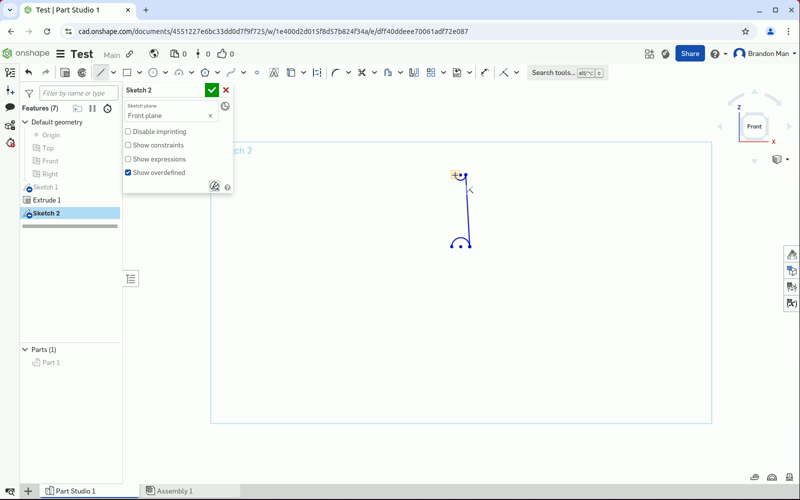
mouse_move(451, 246)
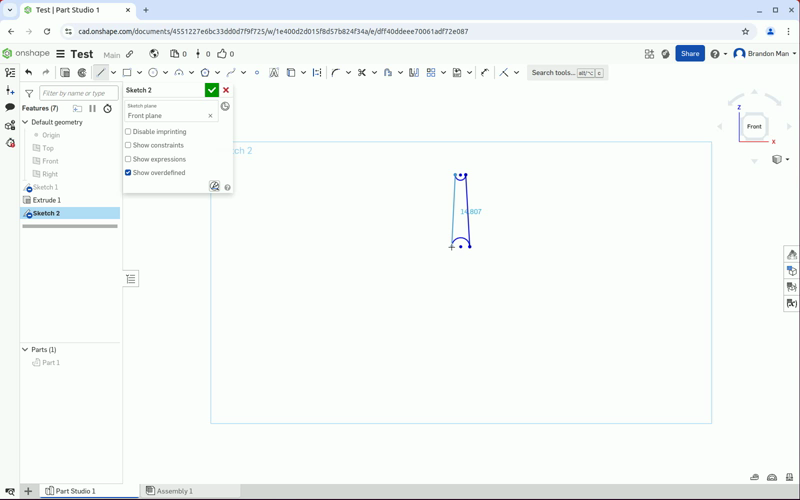
key_up(shift)
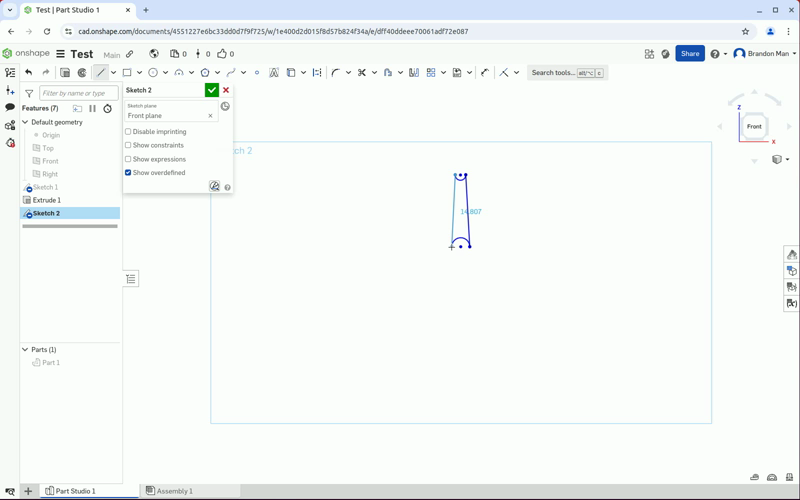
click(451, 246)
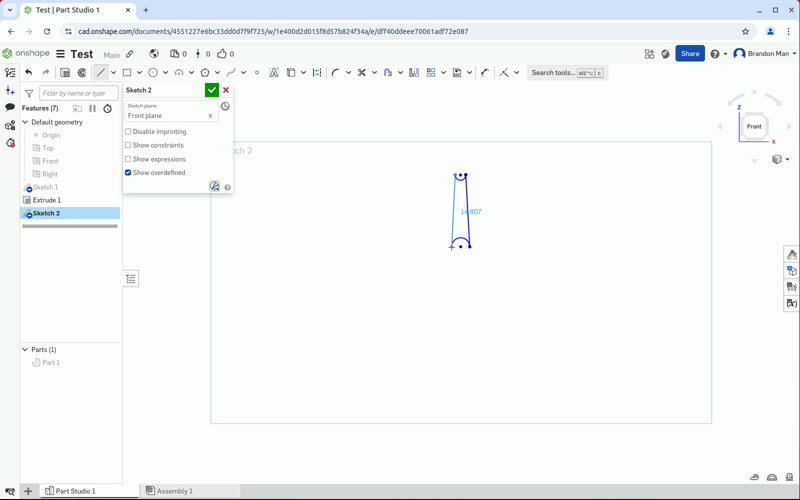
key(esc)
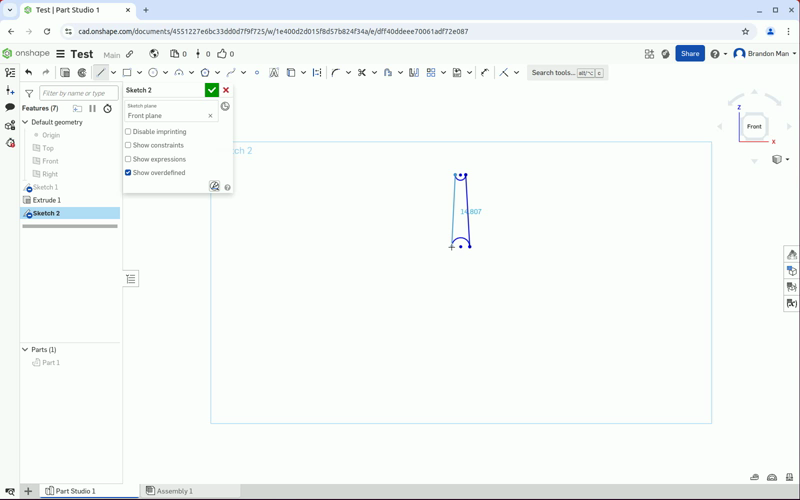
key(c)
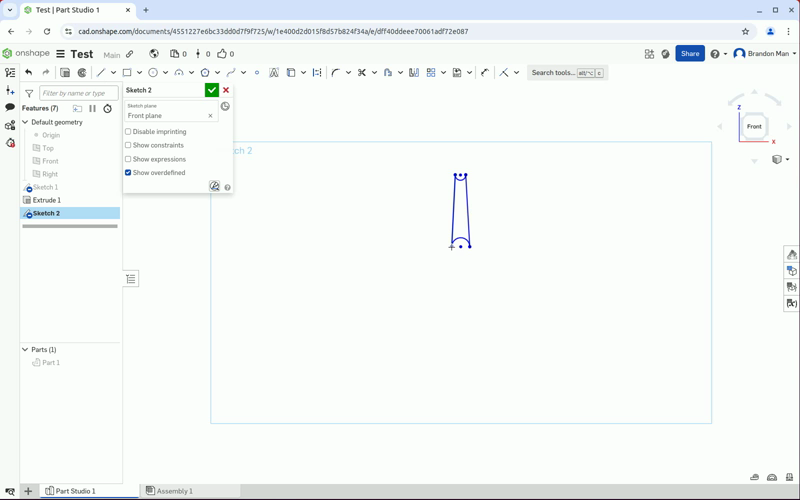
key_down(shift)
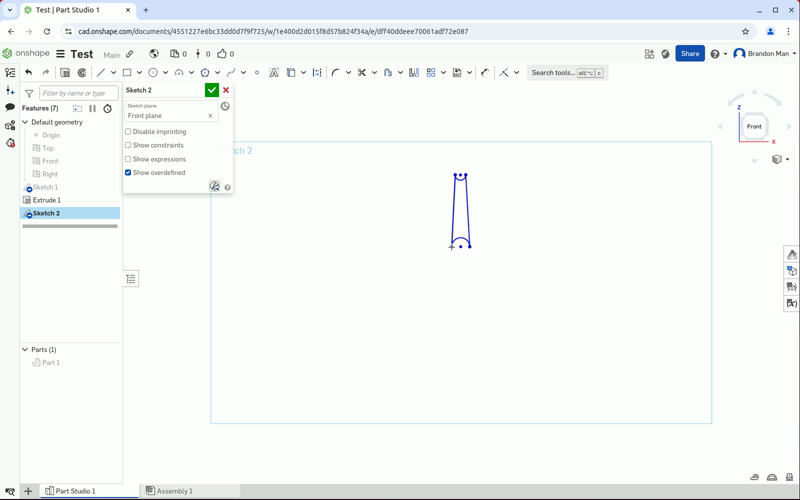
mouse_move(458, 226)
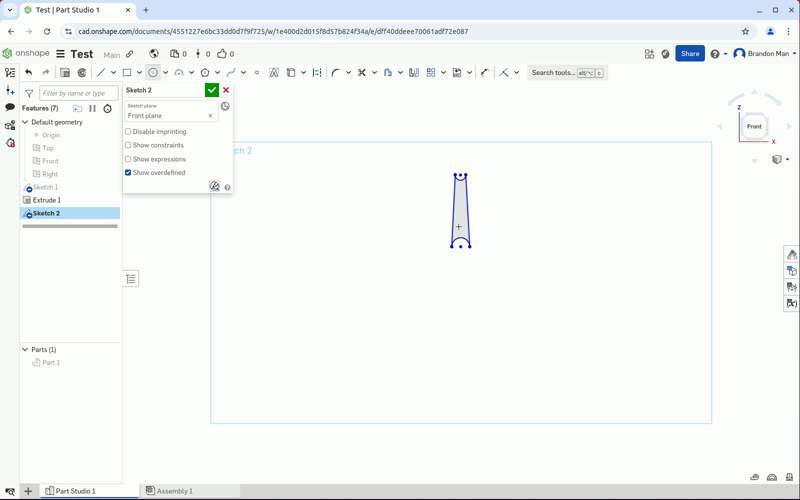
click(458, 226)
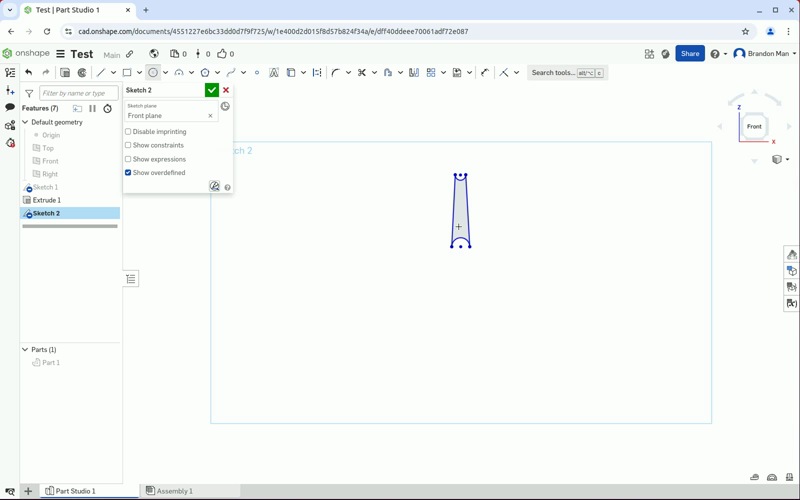
key_up(shift)
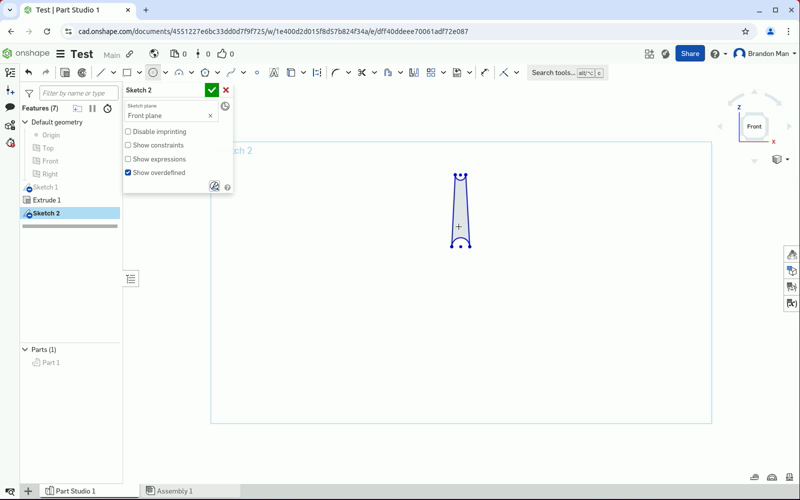
mouse_move(460, 226)
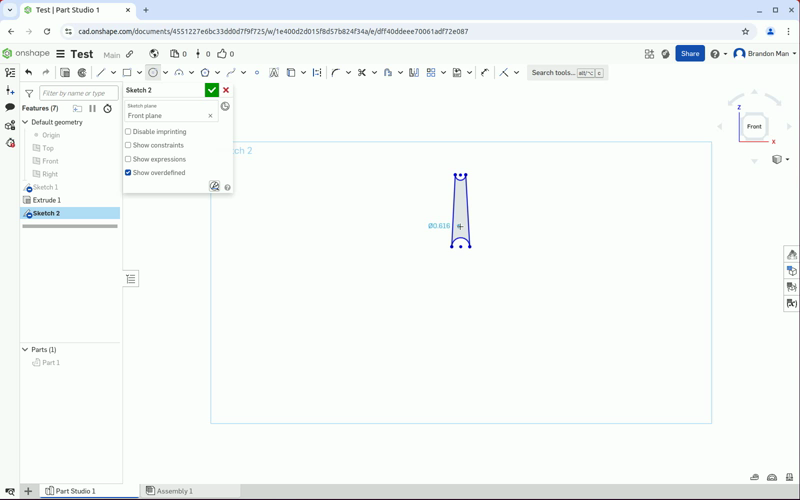
scroll(6)
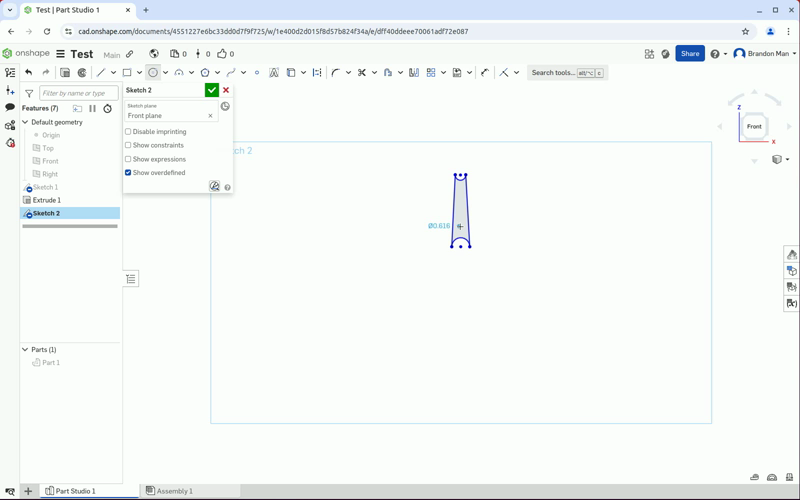
scroll(6)
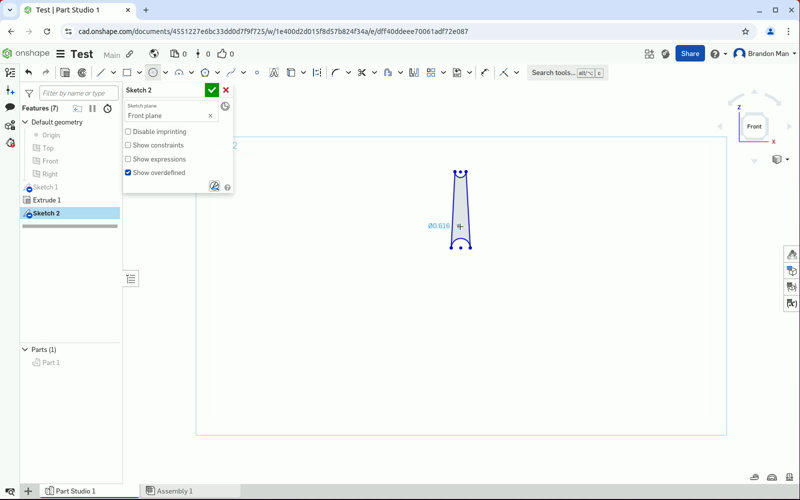
scroll(6)
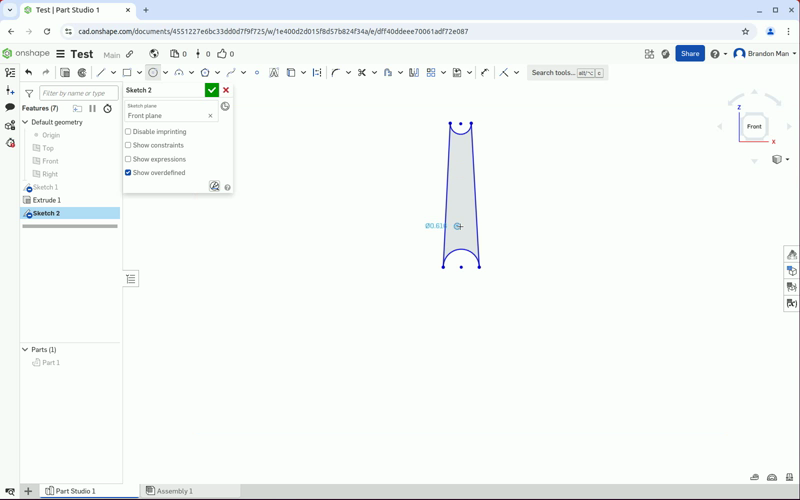
scroll(6)
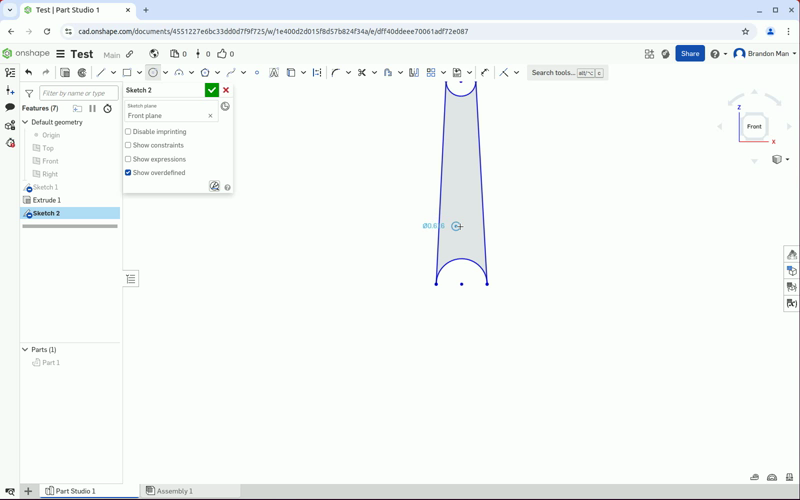
scroll(6)
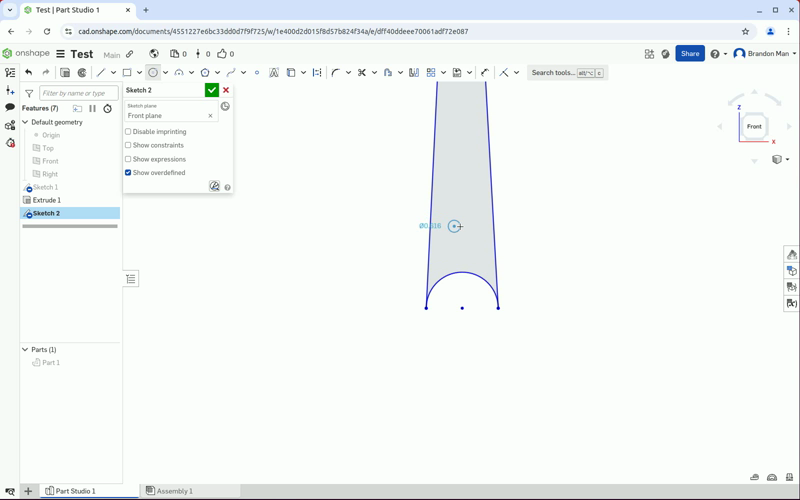
scroll(6)
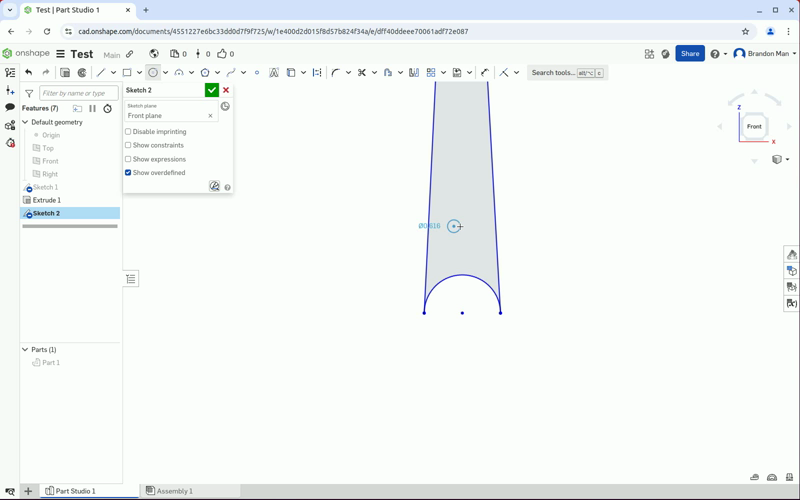
scroll(6)
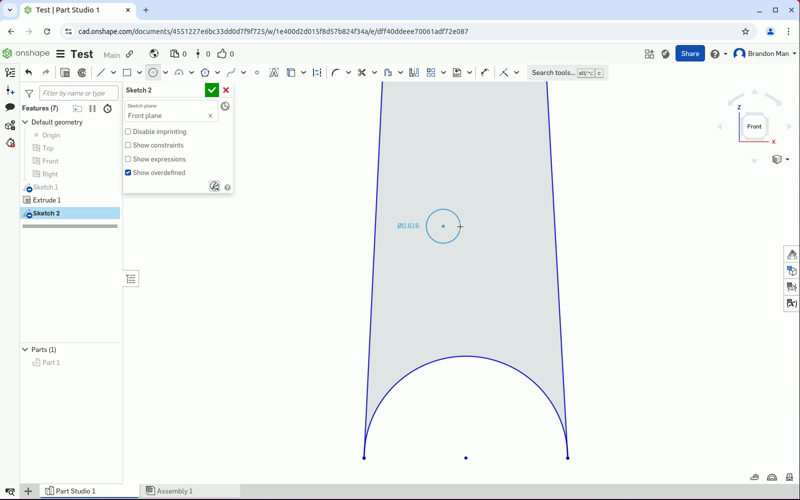
click(460, 226)
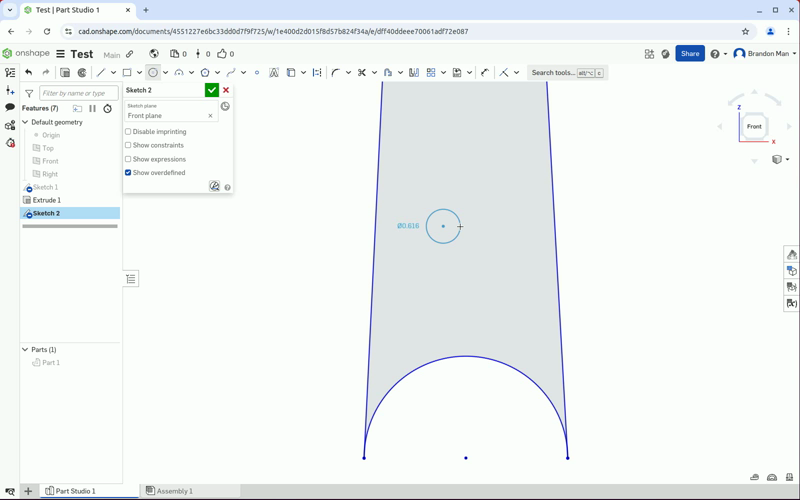
scroll(-6)
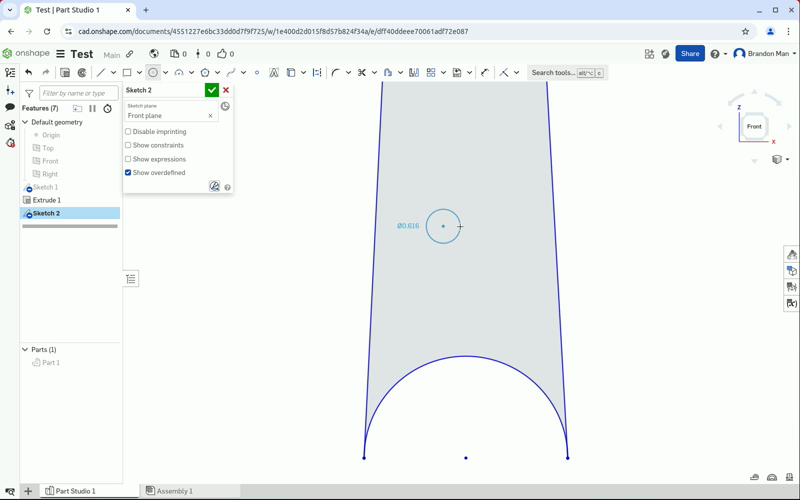
scroll(-6)
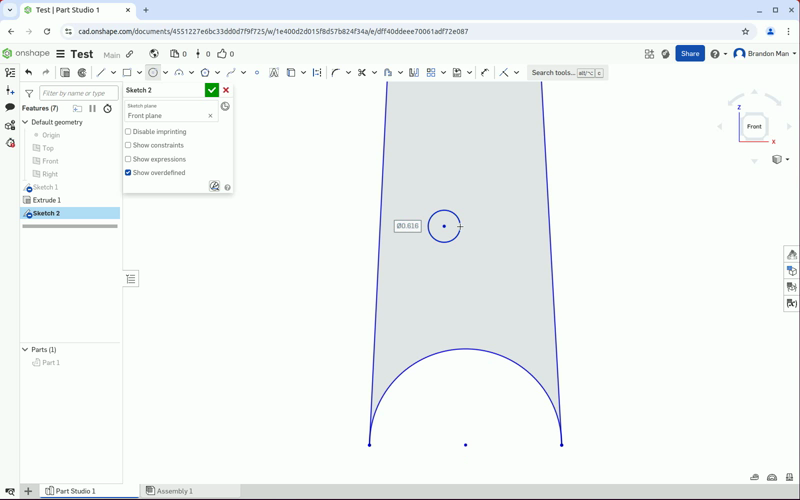
scroll(-6)
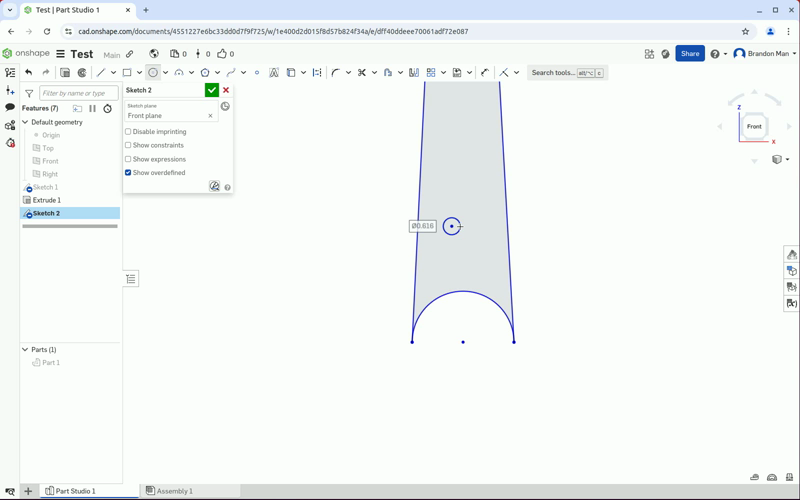
scroll(-6)
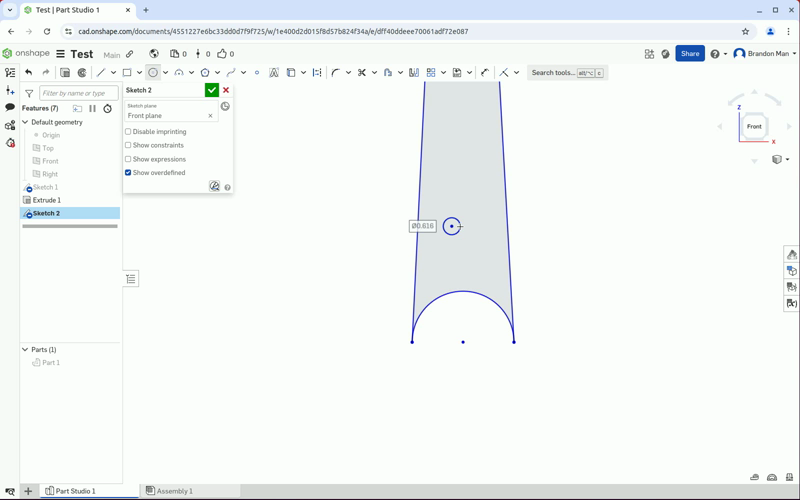
scroll(-6)
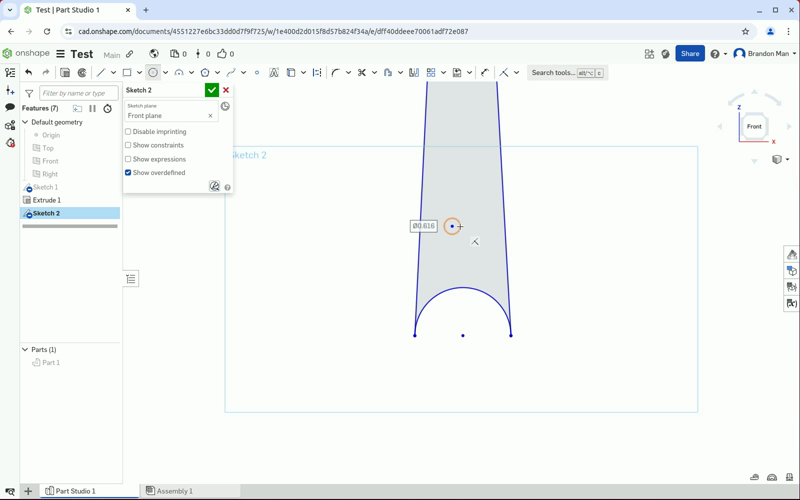
scroll(-6)
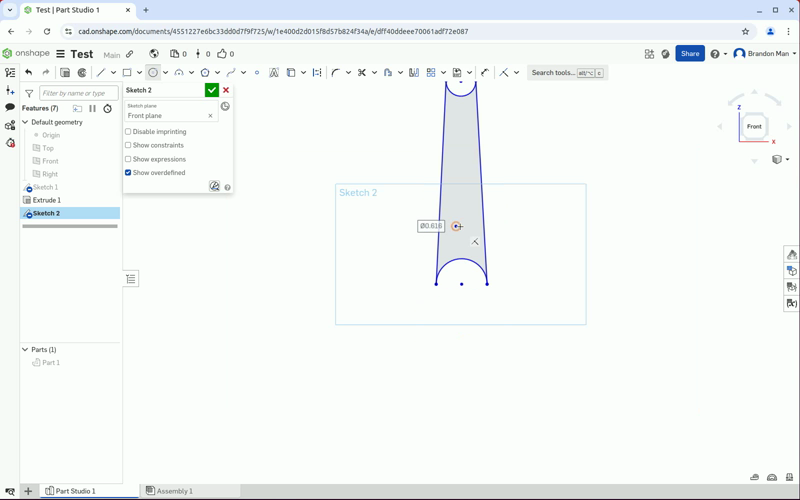
scroll(-6)
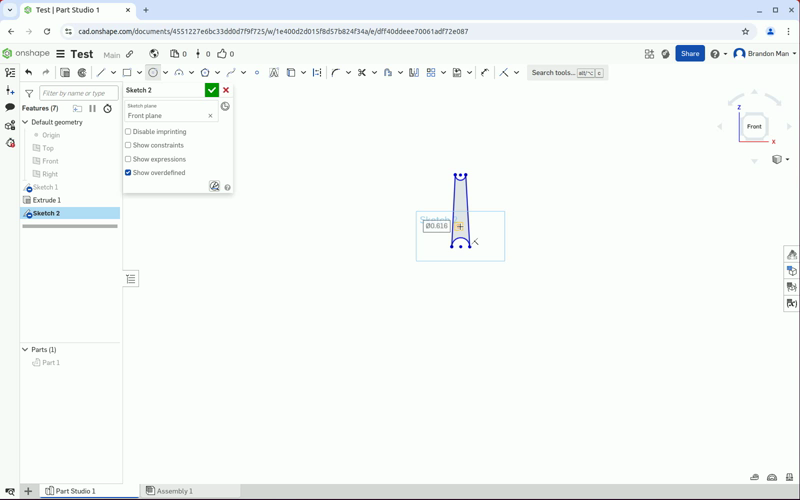
key(esc)
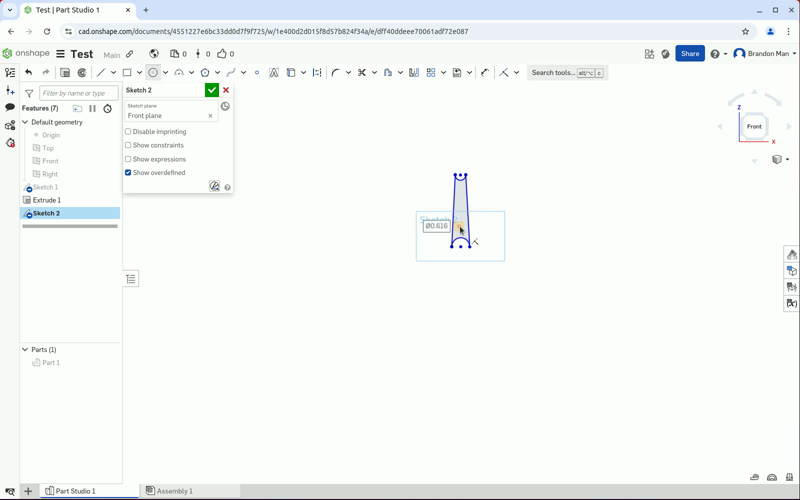
mouse_move(460, 210)
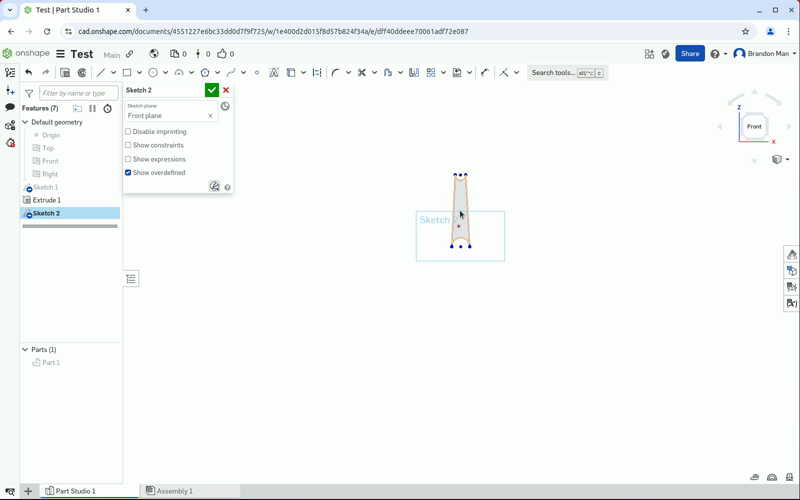
scroll(6)
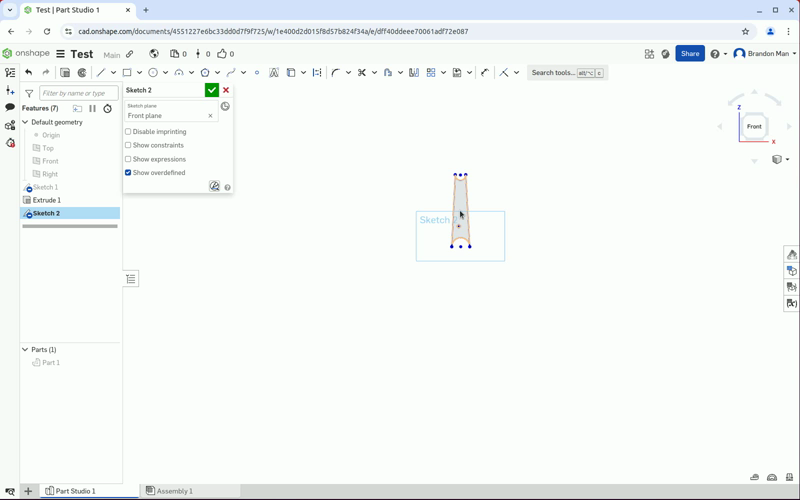
scroll(6)
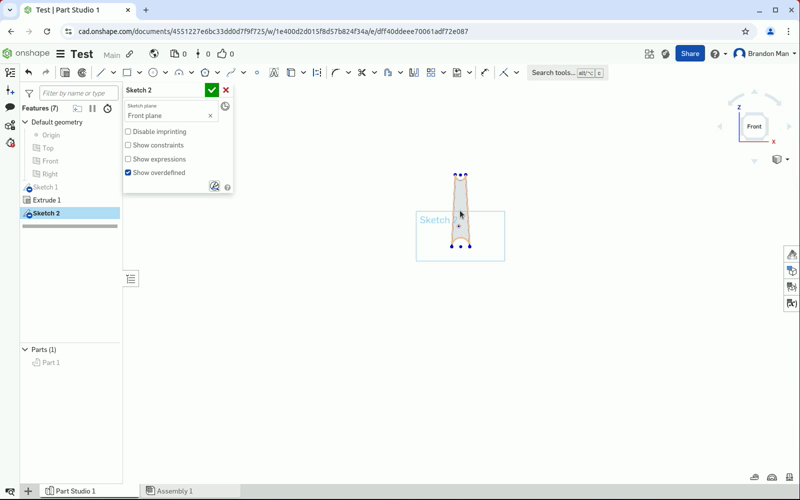
scroll(6)
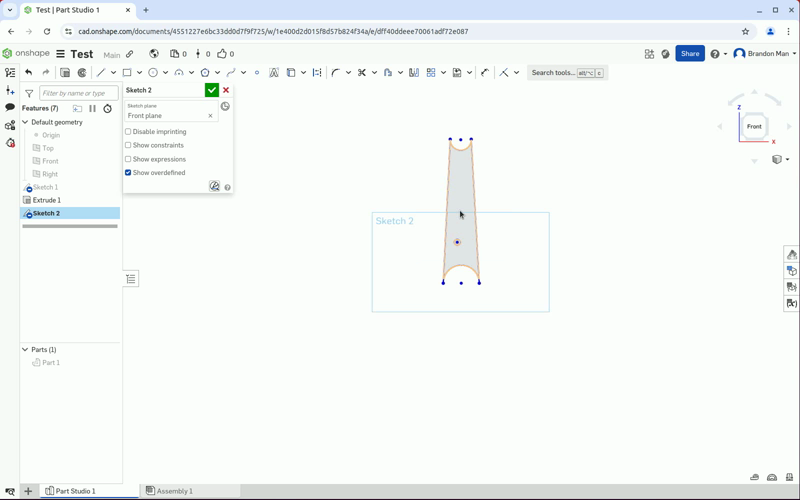
scroll(6)
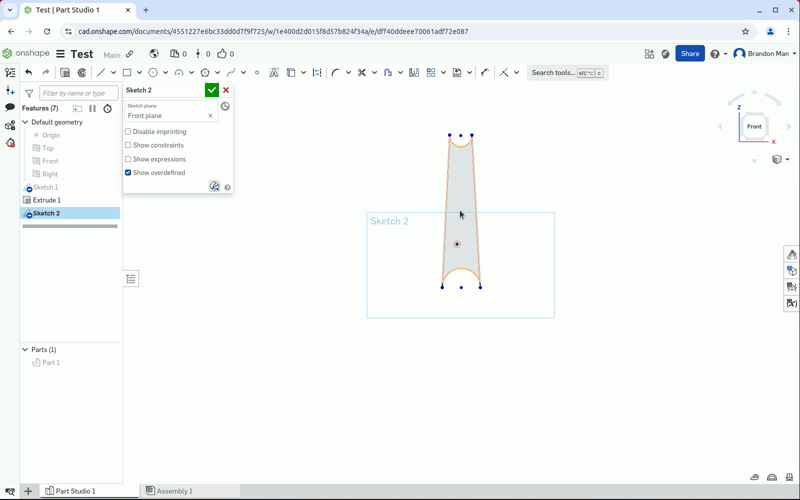
scroll(6)
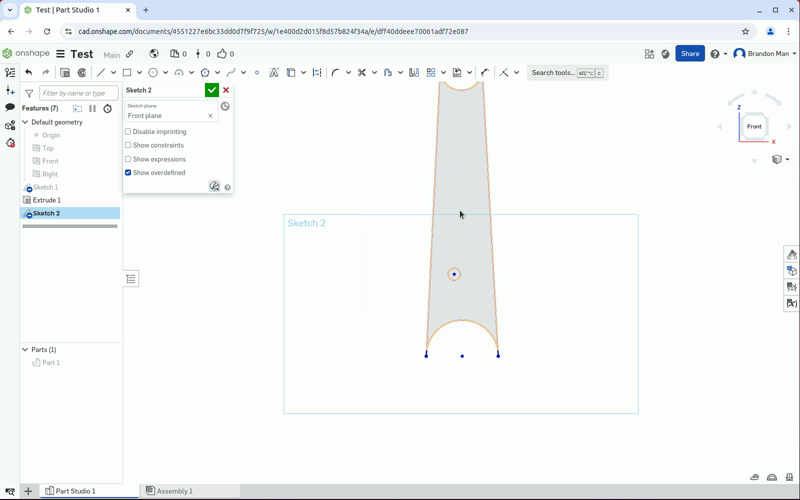
scroll(6)
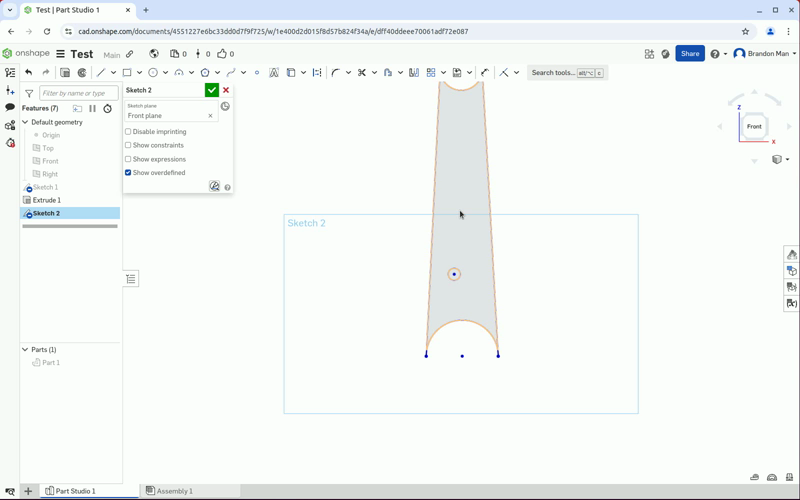
scroll(6)
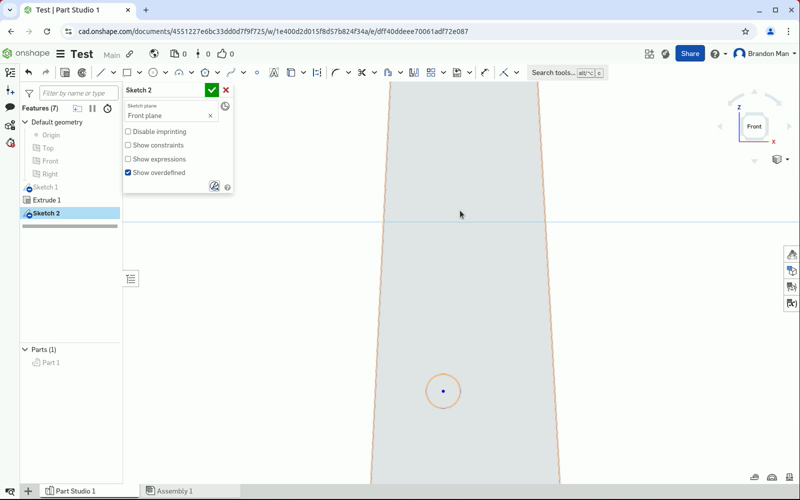
click(460, 210)
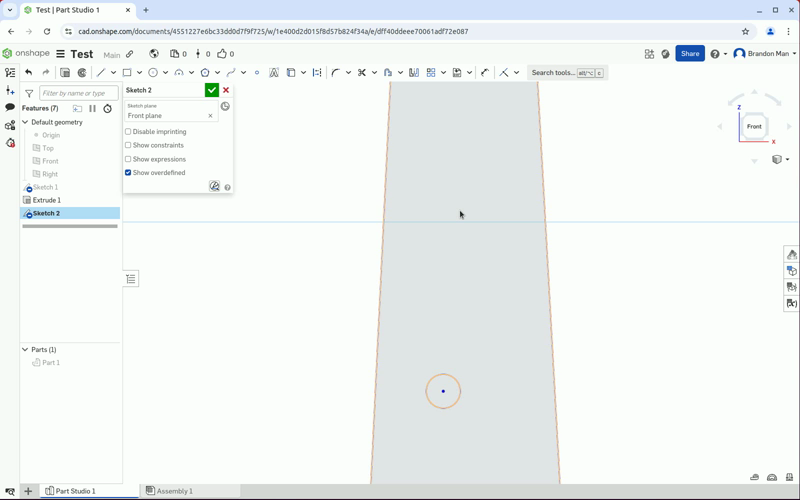
scroll(-6)
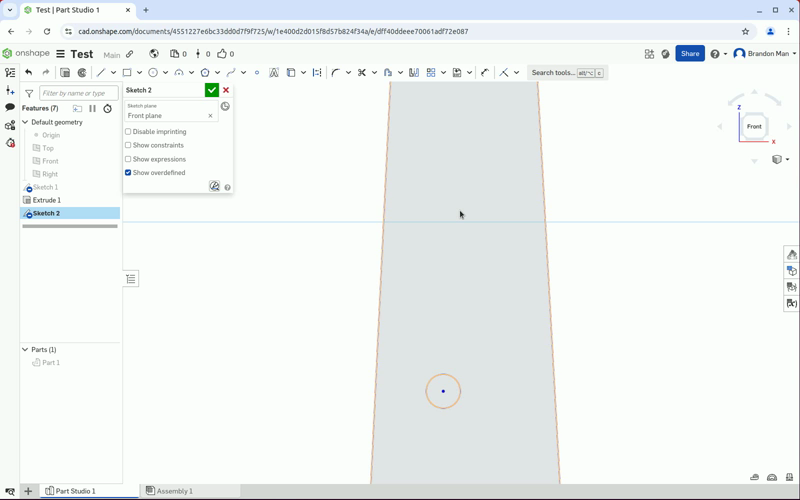
scroll(-6)
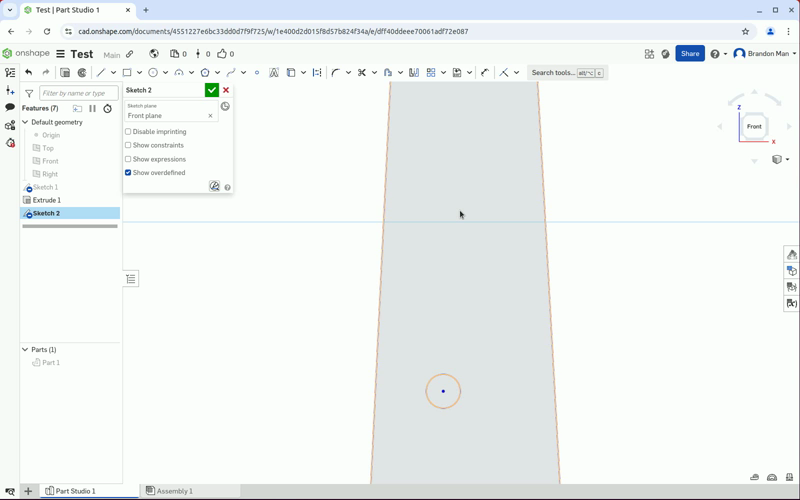
scroll(-6)
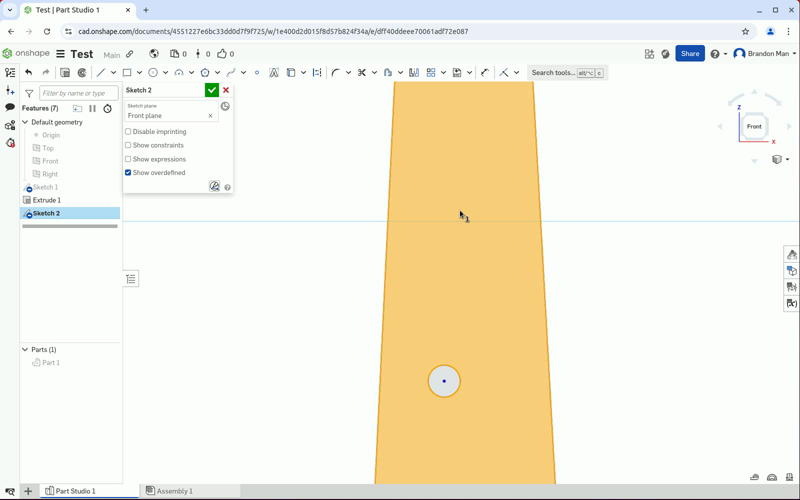
scroll(-6)
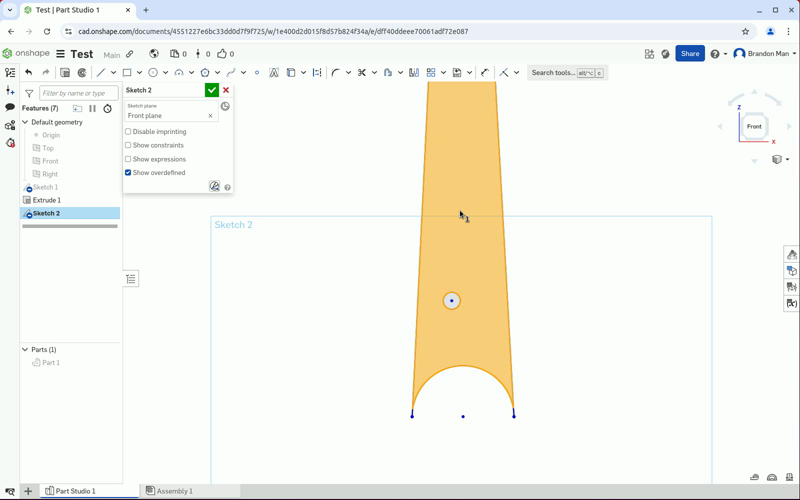
scroll(-6)
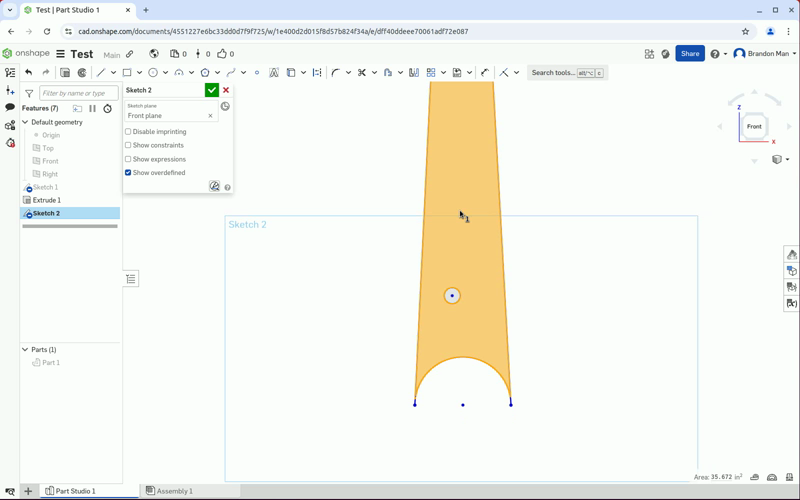
scroll(-6)
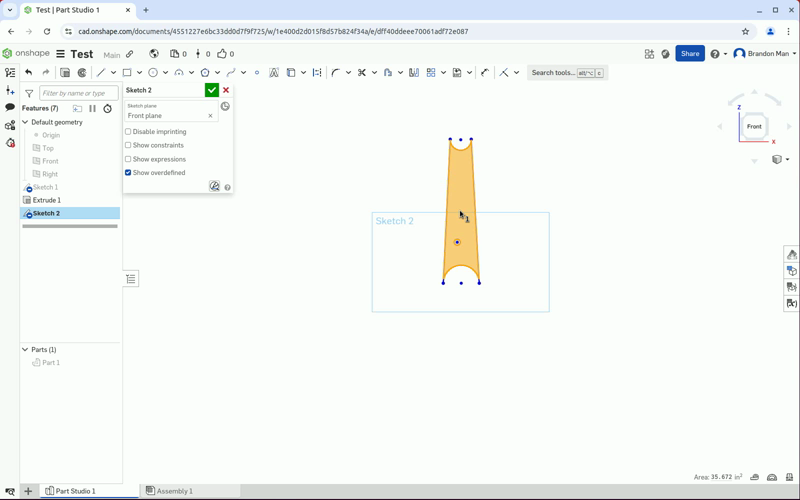
scroll(-6)
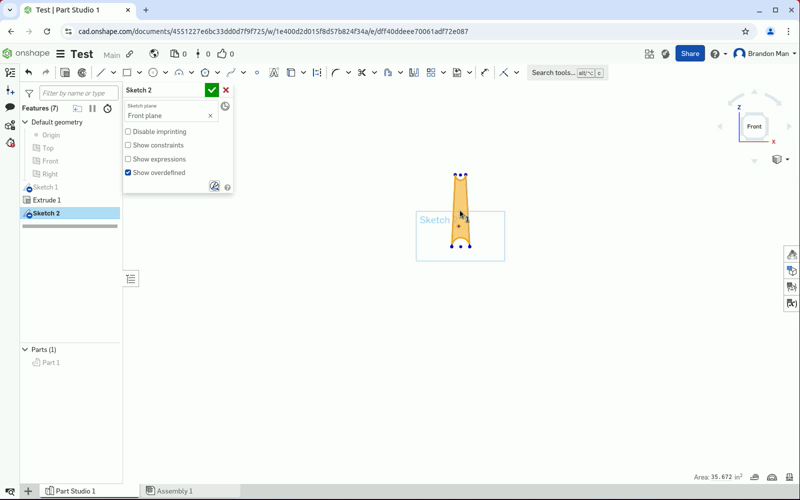
mouse_move(73, 352)
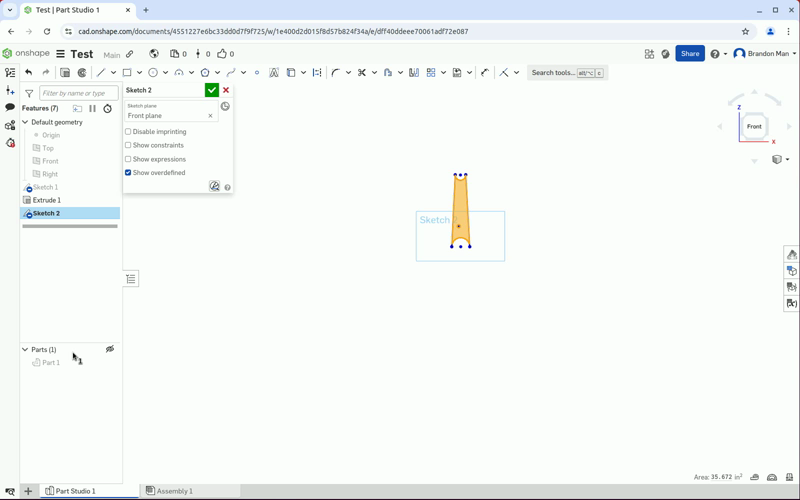
key(shift+y)
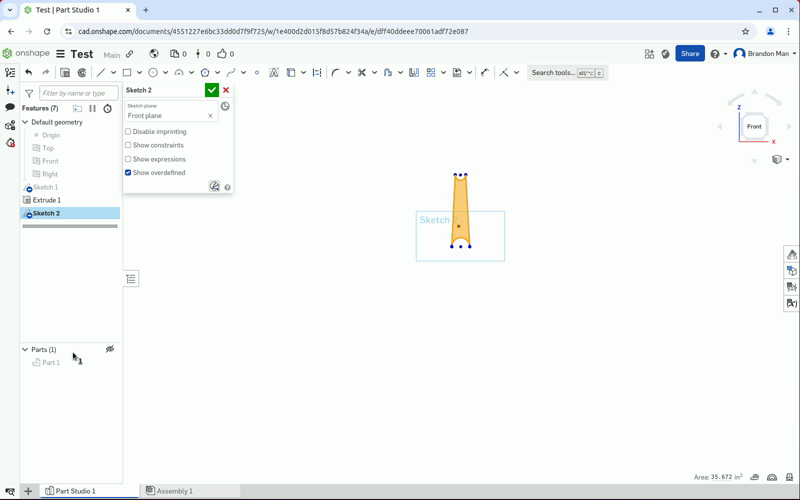
key(shift+e)
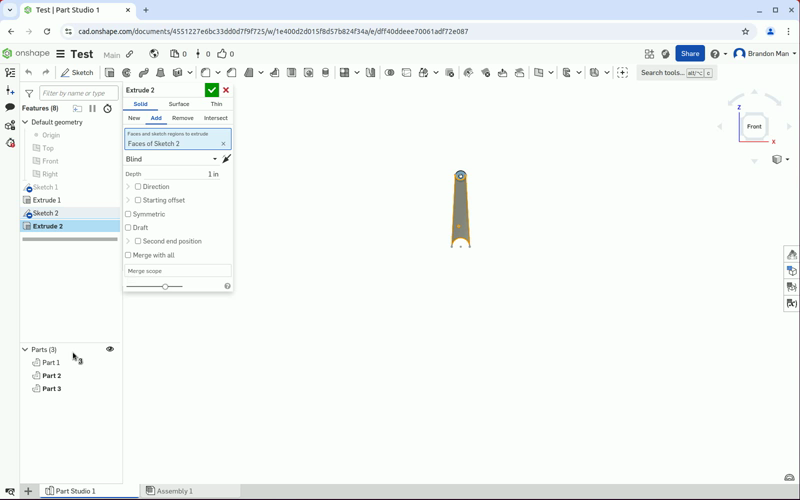
mouse_move(143, 106)
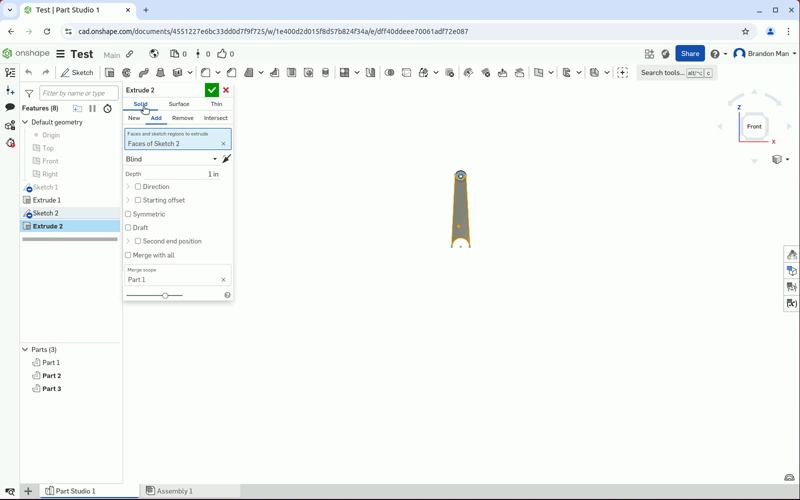
click(143, 106)
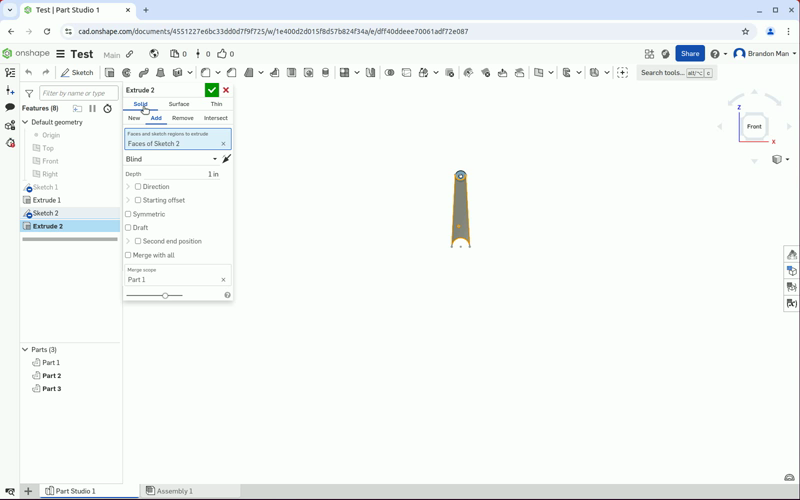
mouse_move(137, 120)
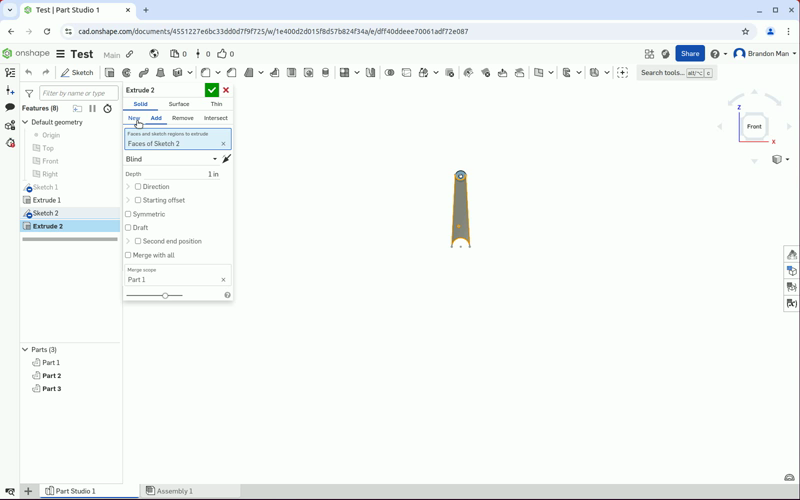
click(137, 120)
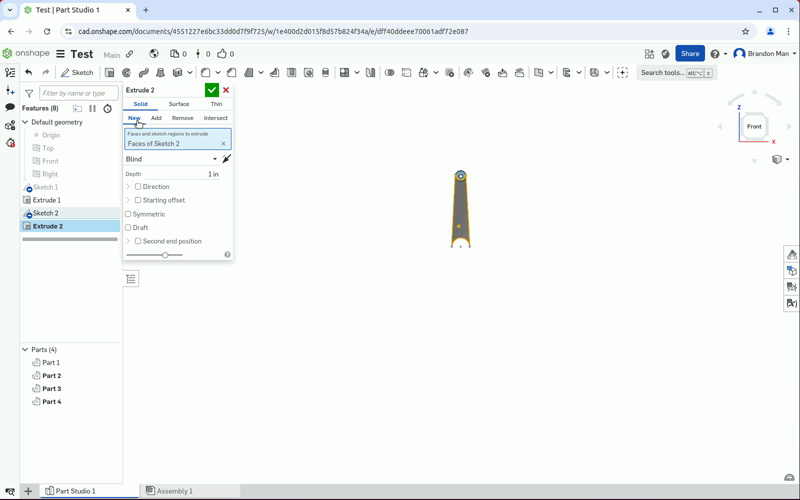
key(tab, 4)
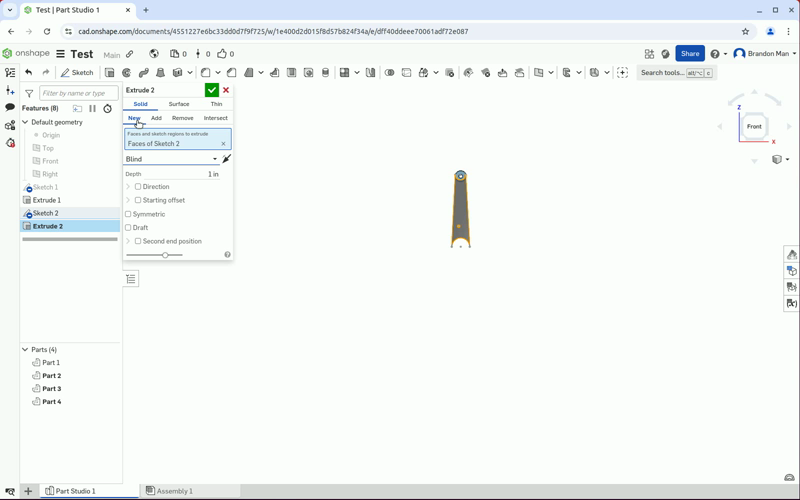
text(0.241)
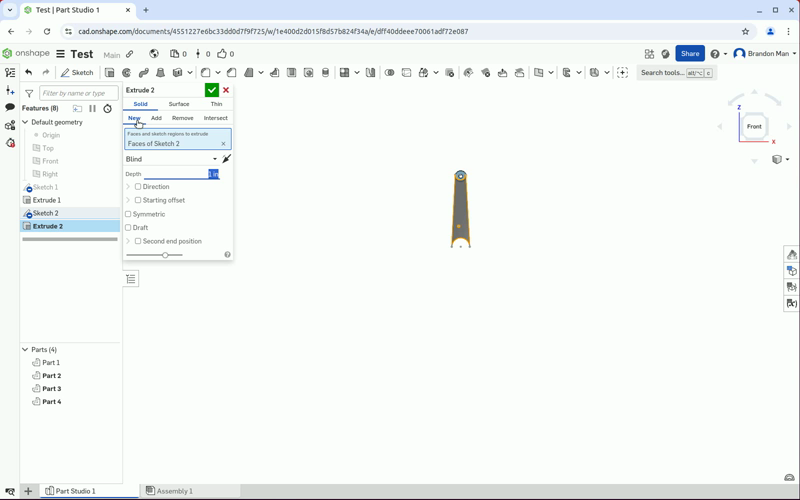
key(enter)
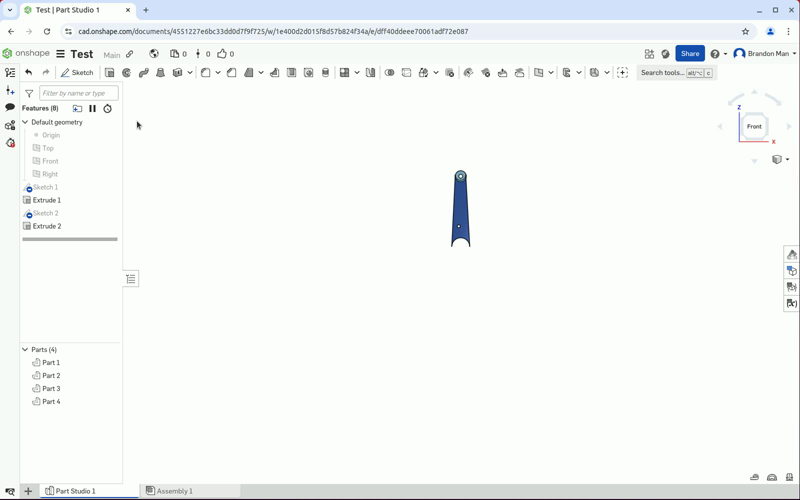
key(shift+h)
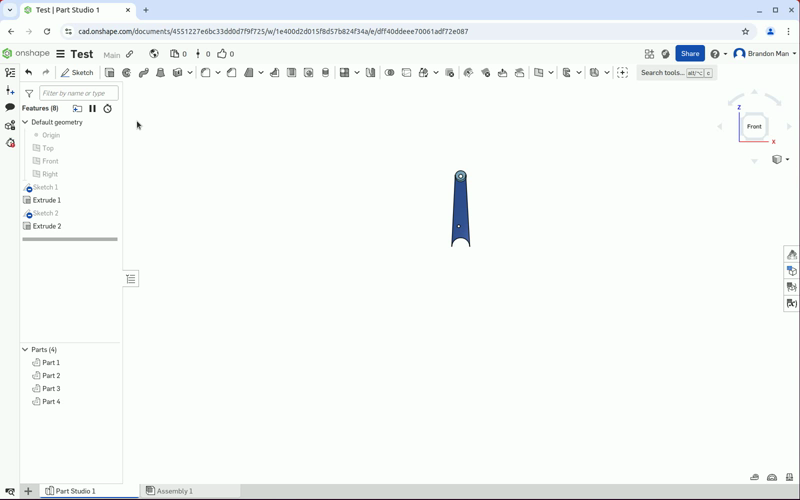
key(shift+h)
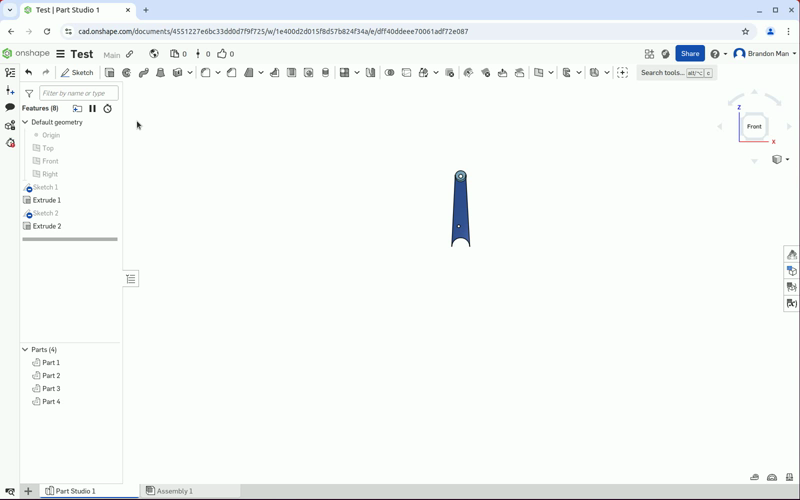
mouse_move(73, 189)
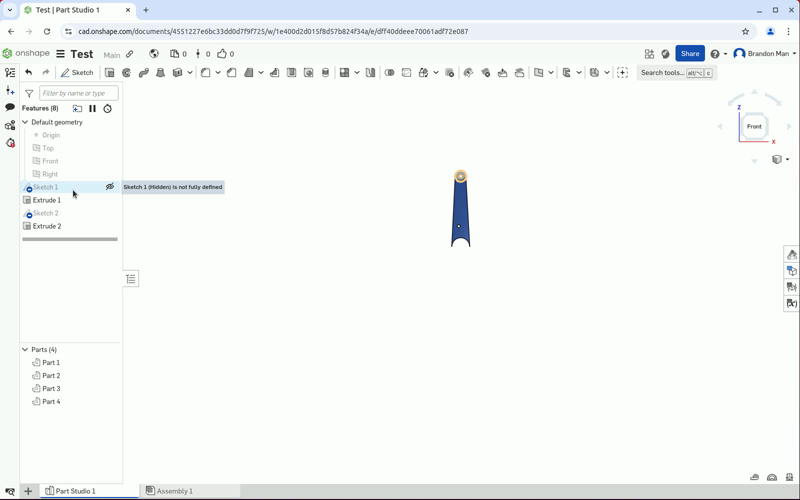
click(73, 189)
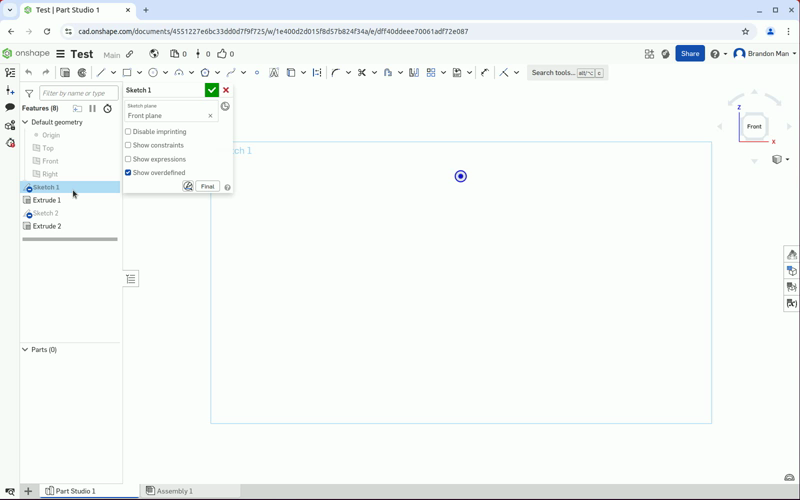
mouse_move(229, 92)
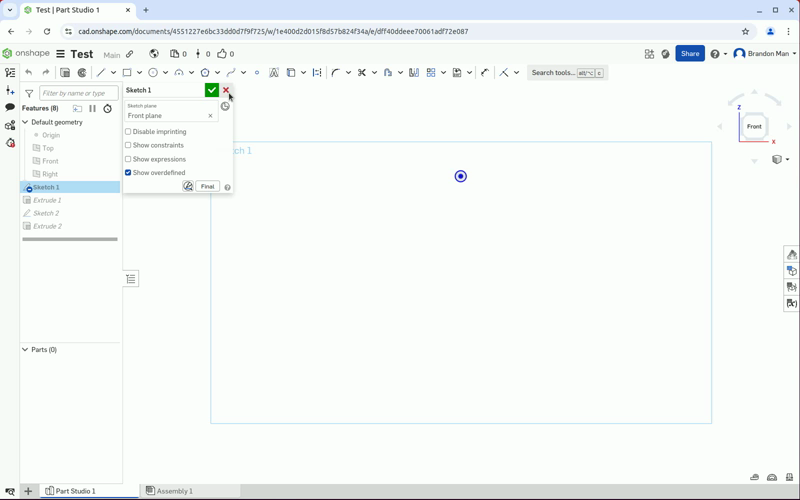
click(229, 92)
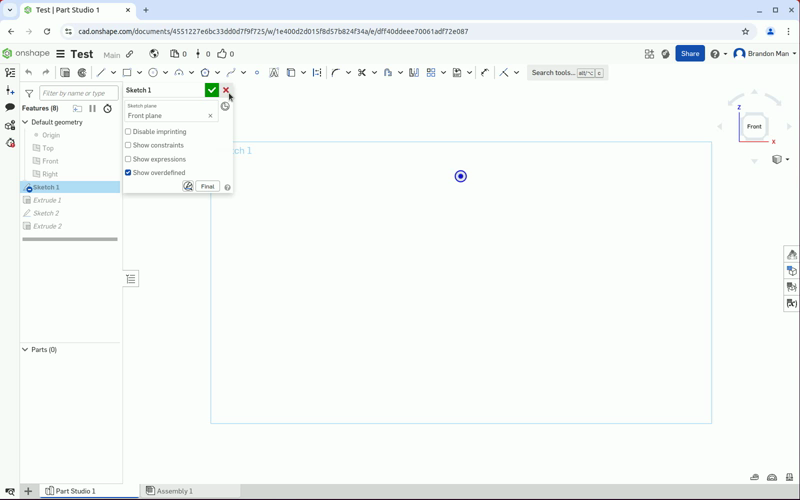
key(shift+s)
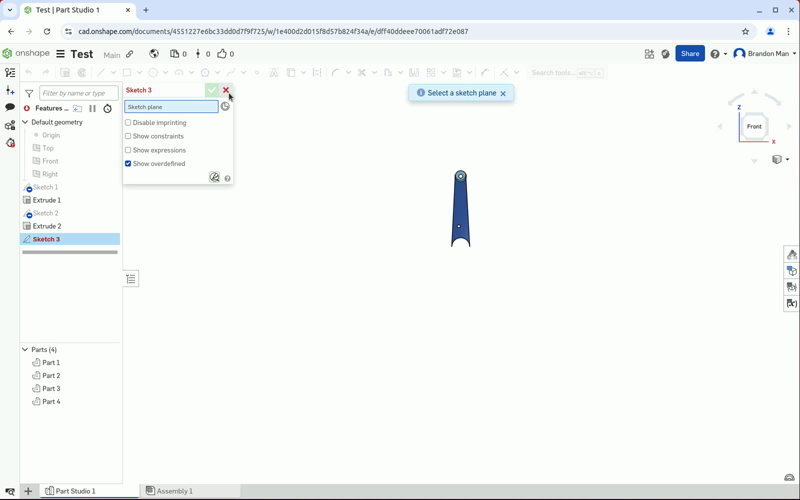
mouse_move(73, 163)
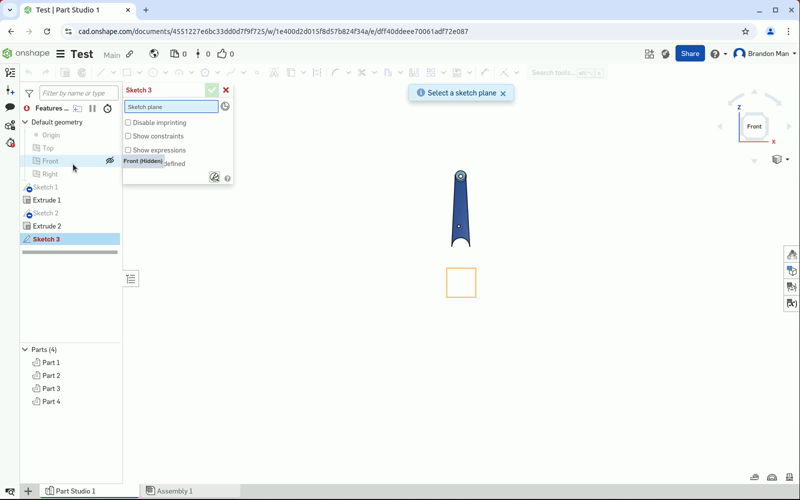
click(73, 163)
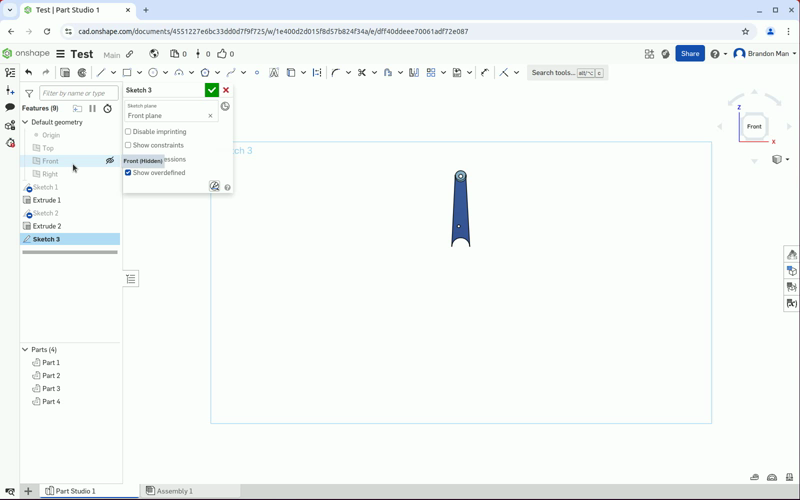
mouse_move(73, 352)
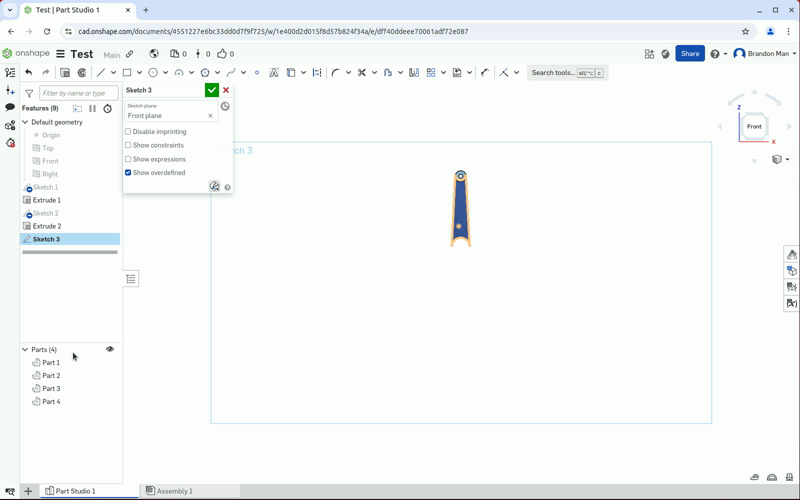
key(y)
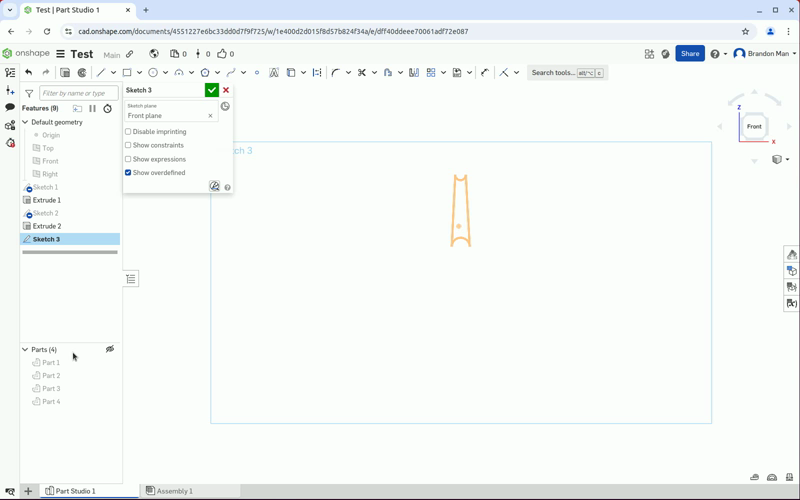
key(c)
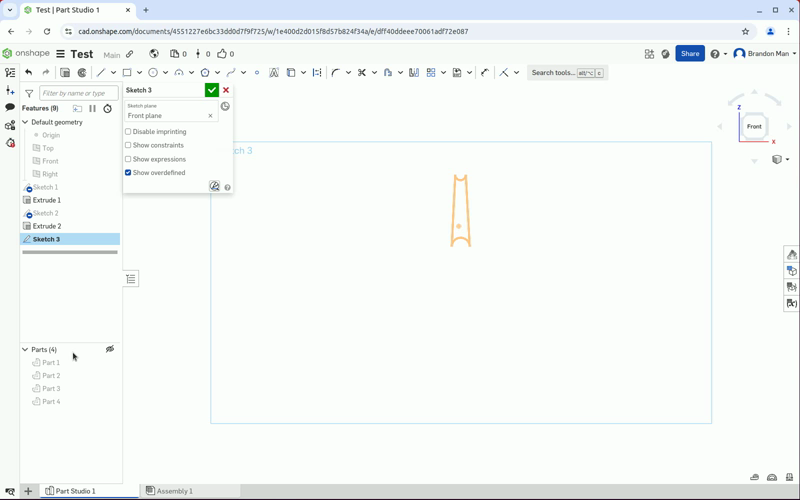
key_down(shift)
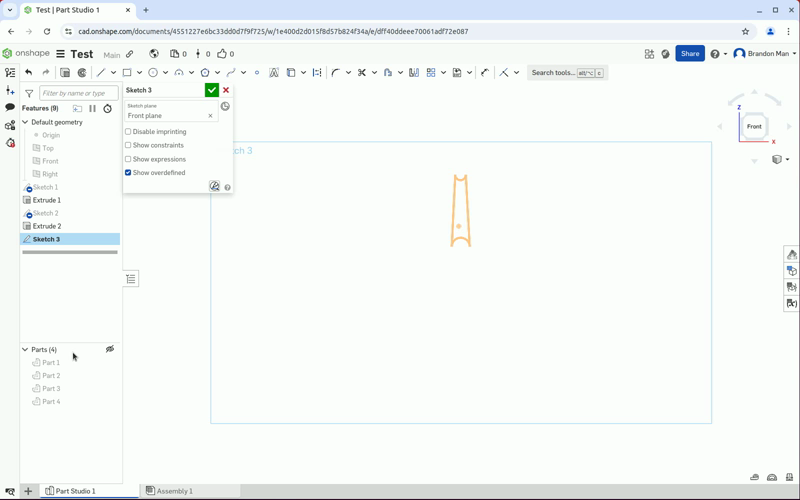
mouse_move(460, 247)
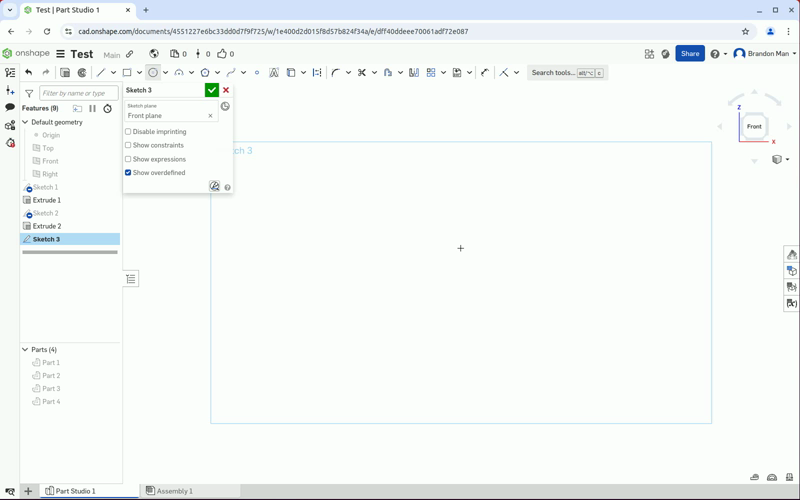
click(460, 247)
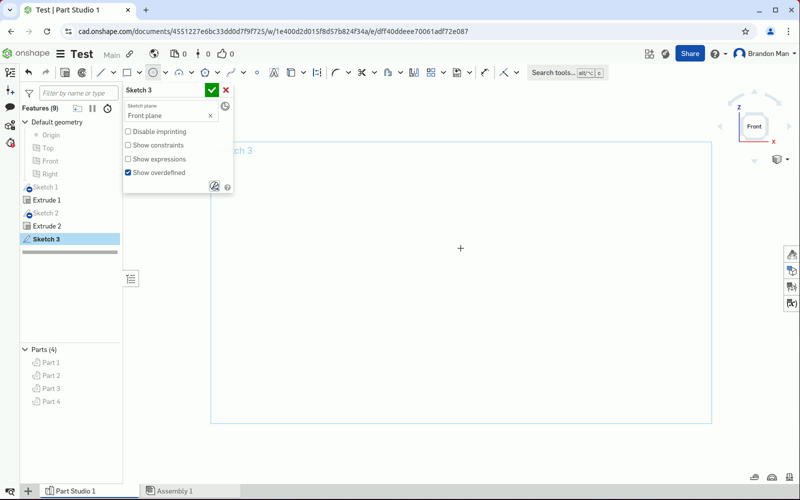
key_up(shift)
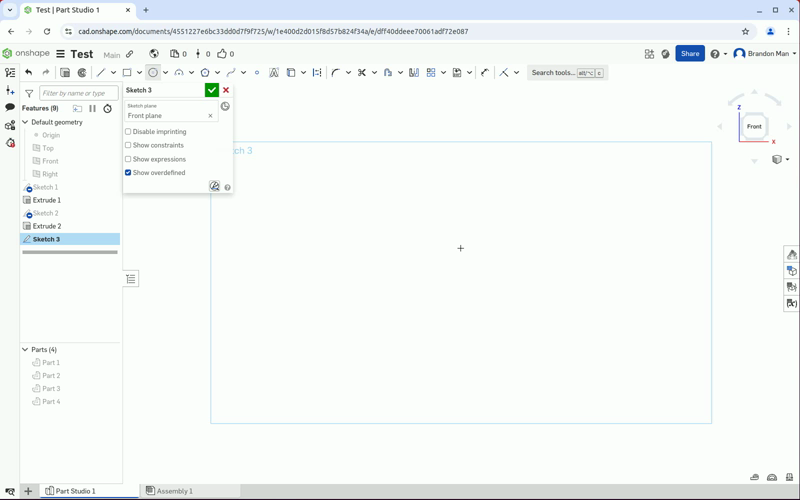
mouse_move(470, 247)
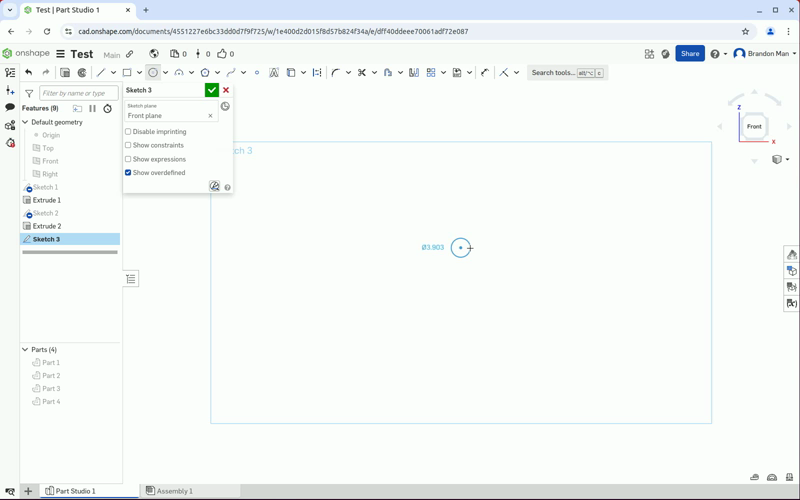
click(470, 247)
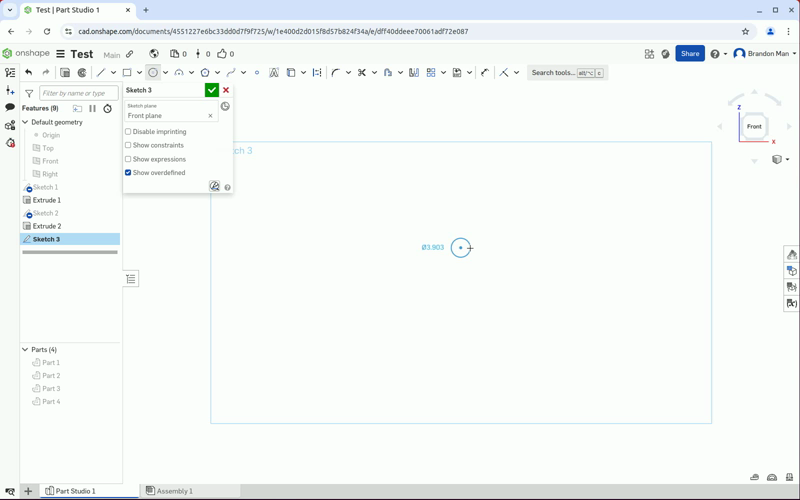
key(esc)
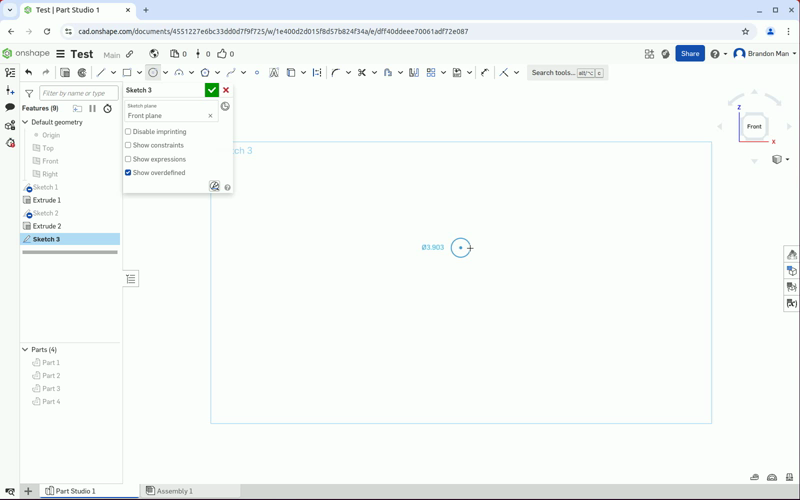
key(c)
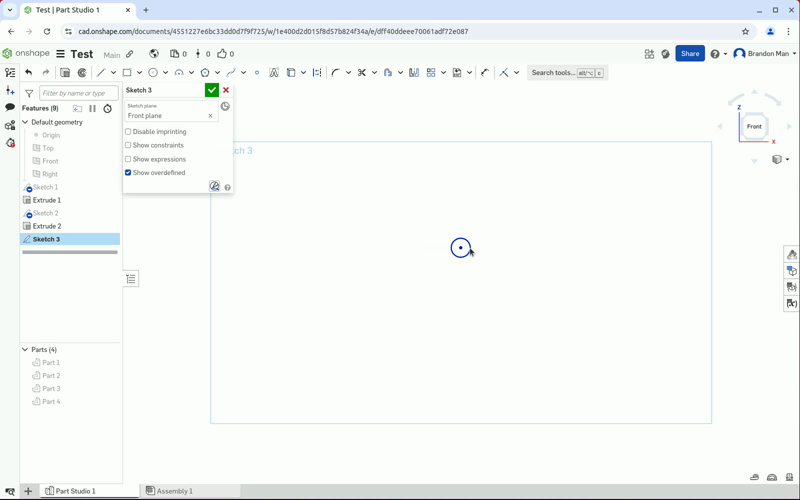
key_down(shift)
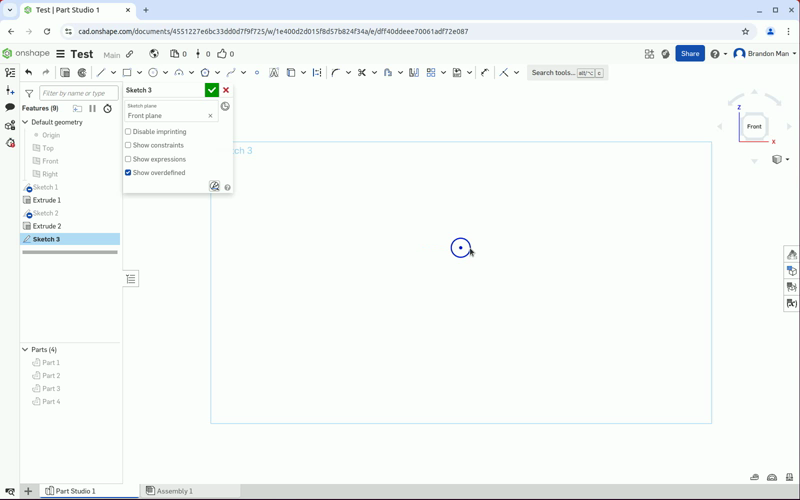
mouse_move(460, 247)
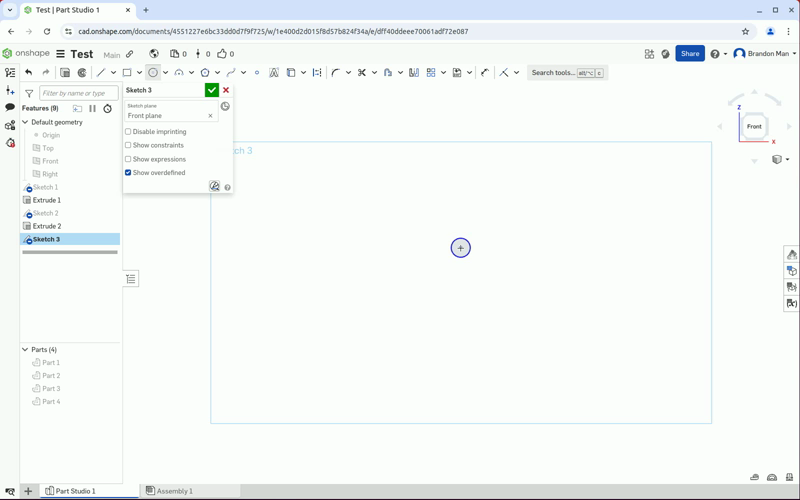
click(460, 247)
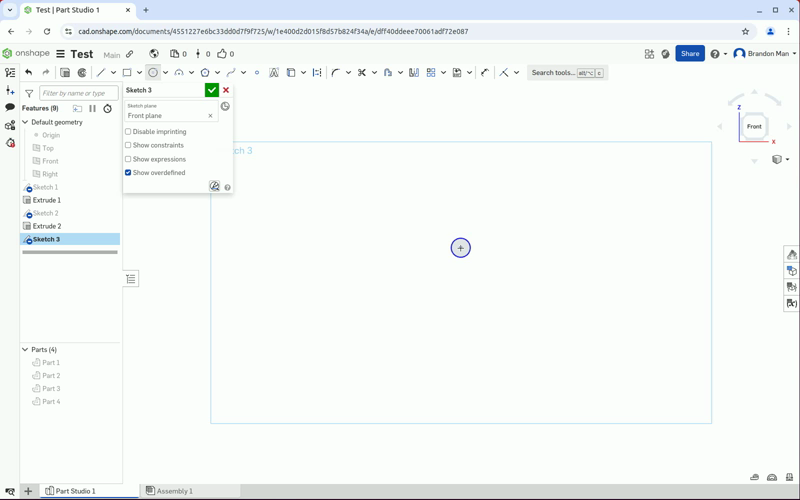
key_up(shift)
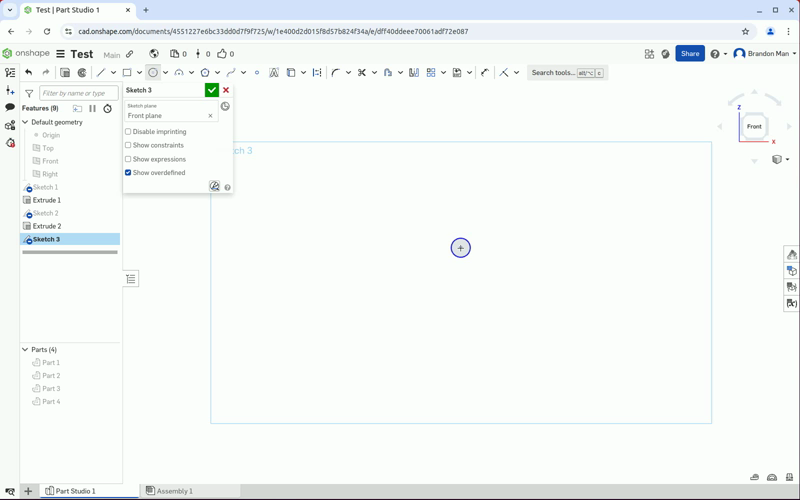
mouse_move(462, 247)
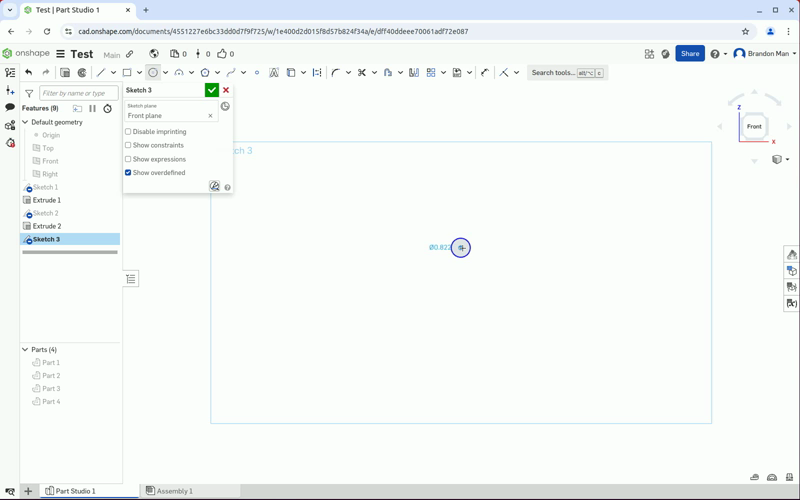
scroll(6)
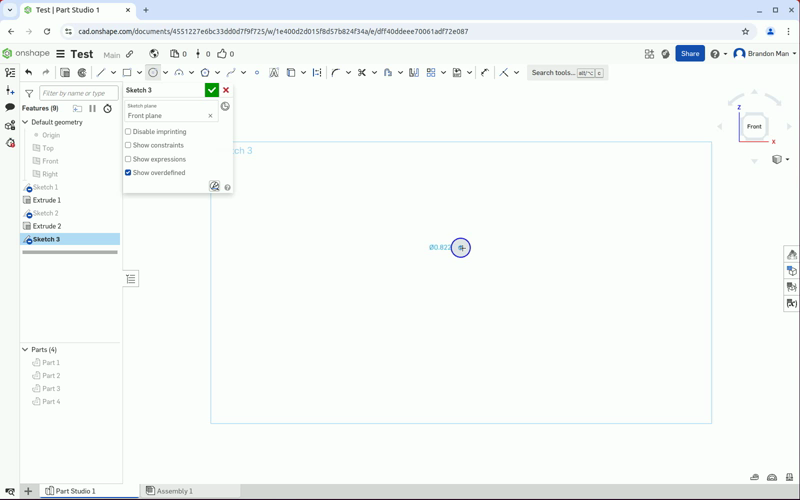
scroll(6)
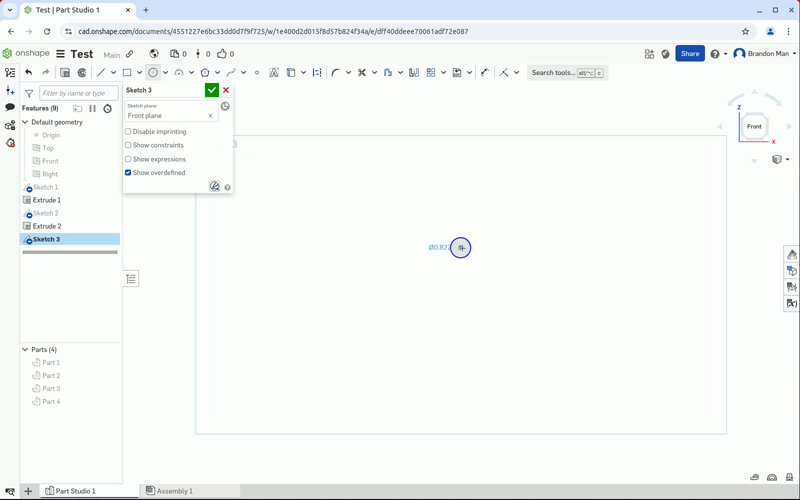
scroll(6)
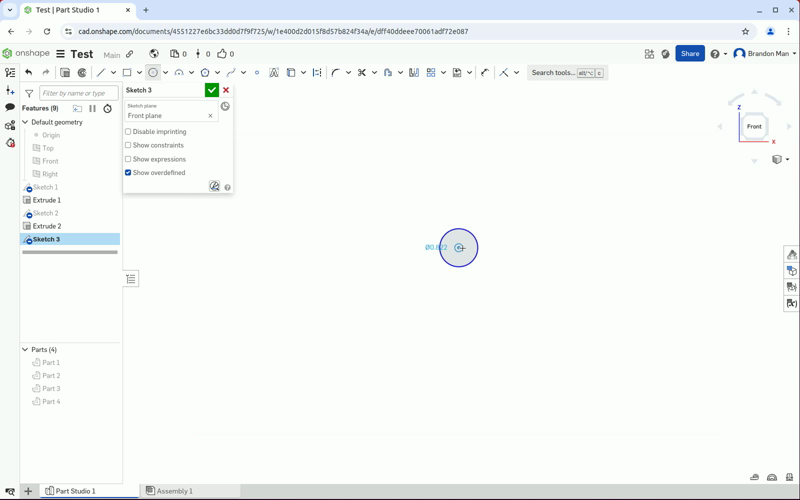
scroll(6)
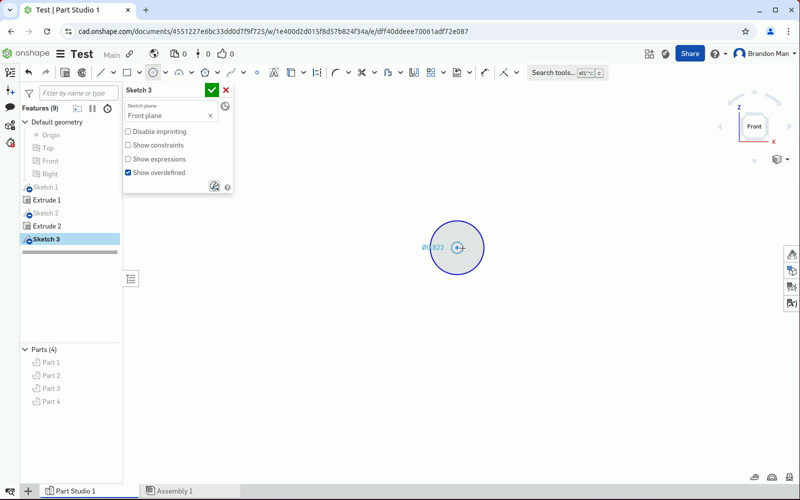
scroll(6)
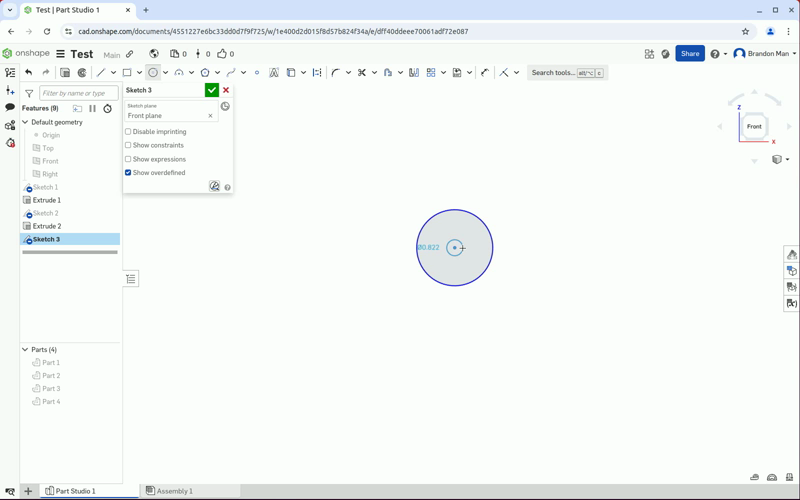
scroll(6)
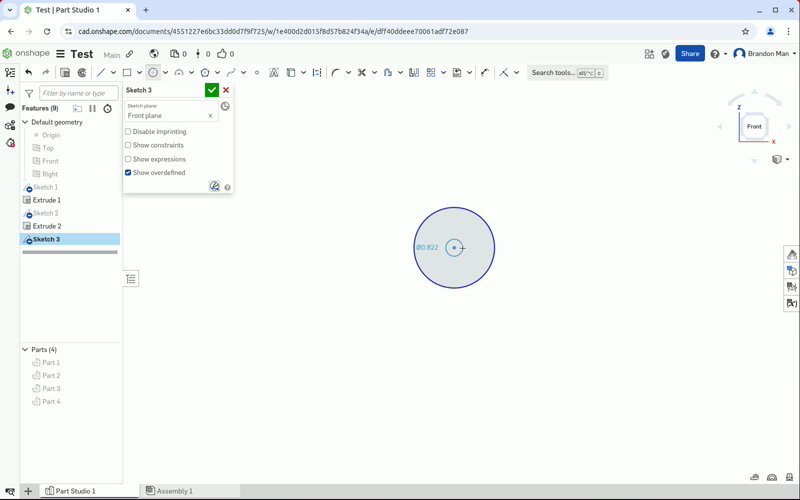
scroll(6)
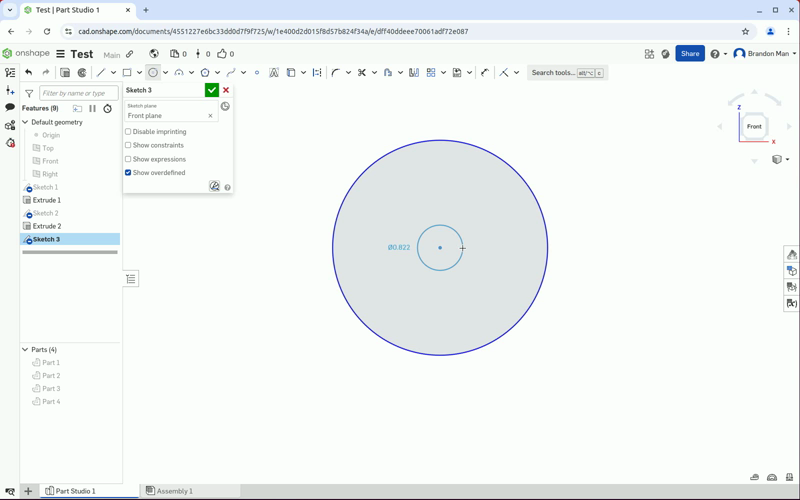
click(462, 247)
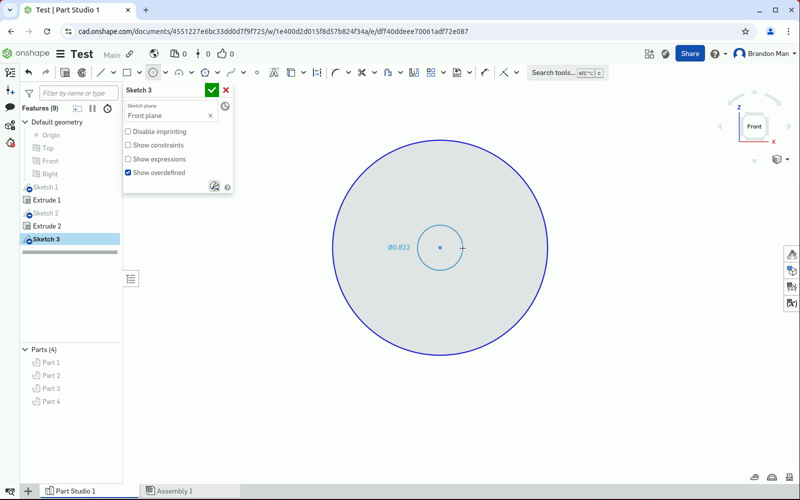
scroll(-6)
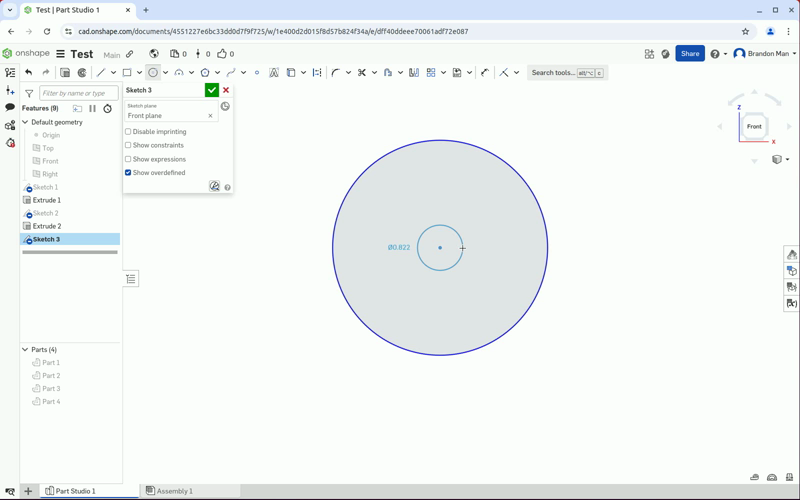
scroll(-6)
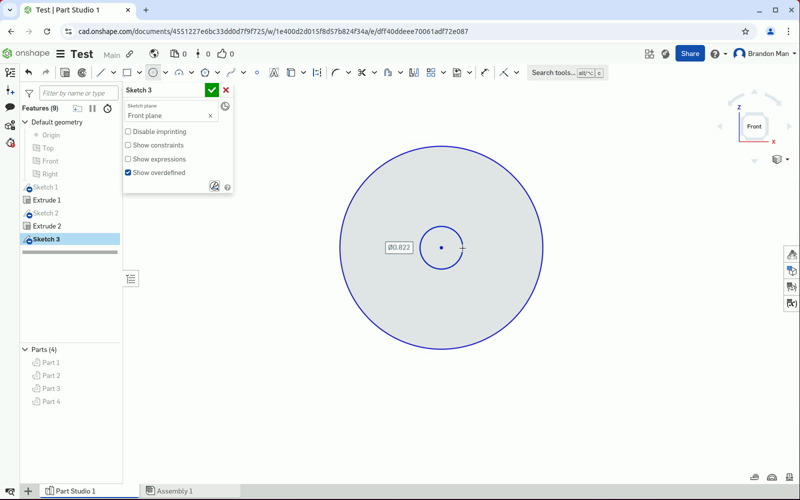
scroll(-6)
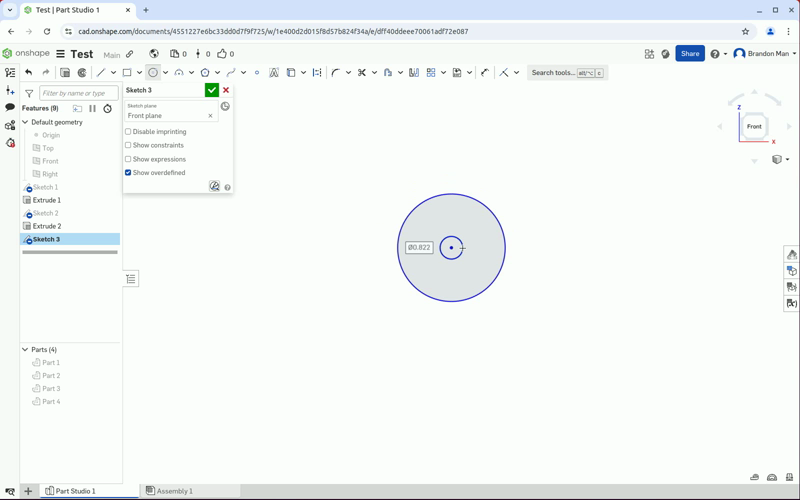
scroll(-6)
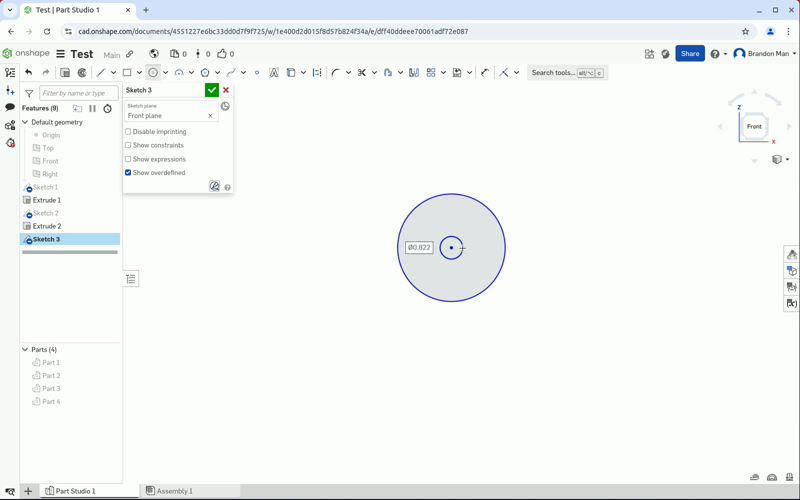
scroll(-6)
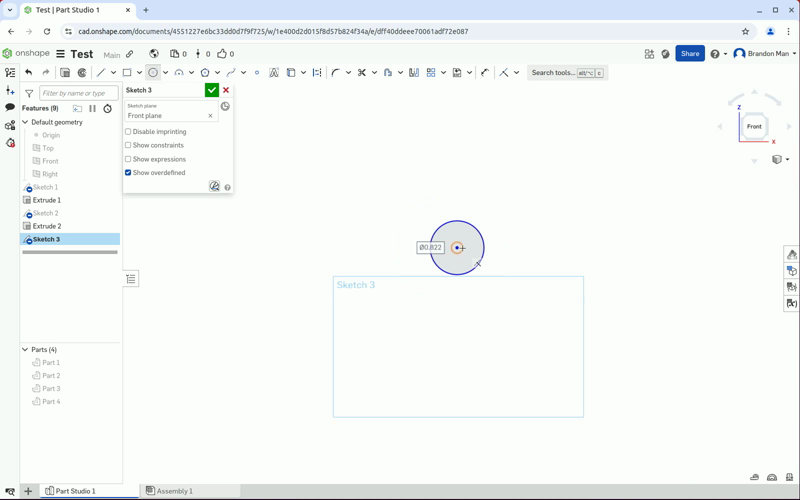
scroll(-6)
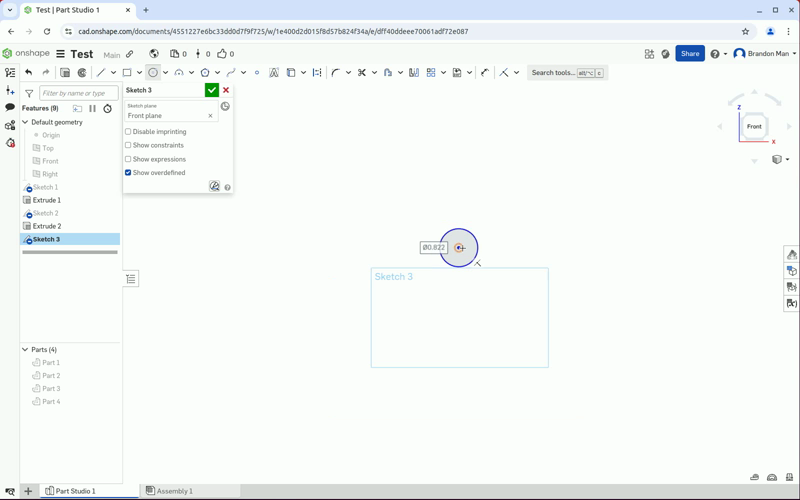
scroll(-6)
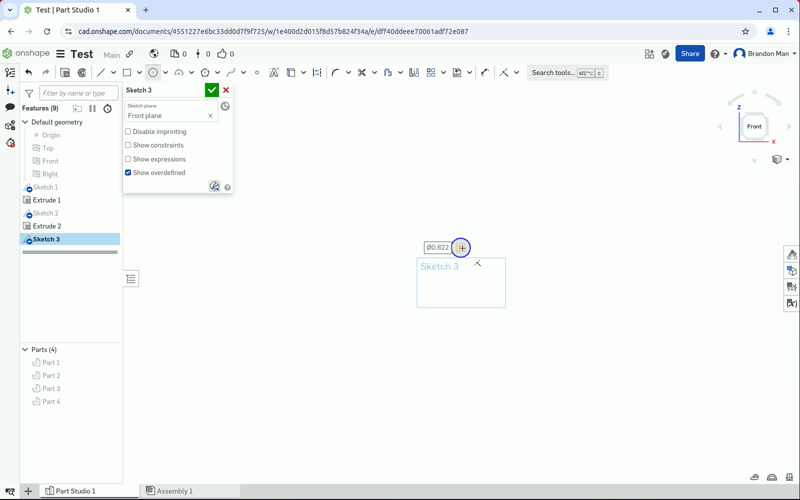
key(esc)
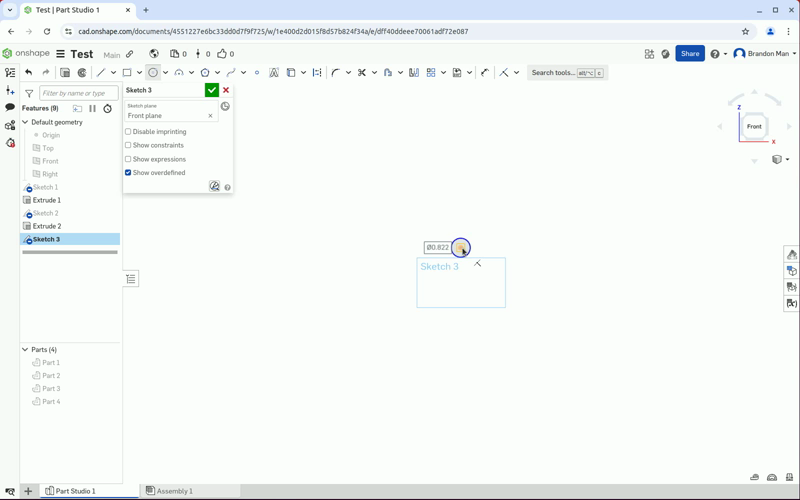
mouse_move(459, 245)
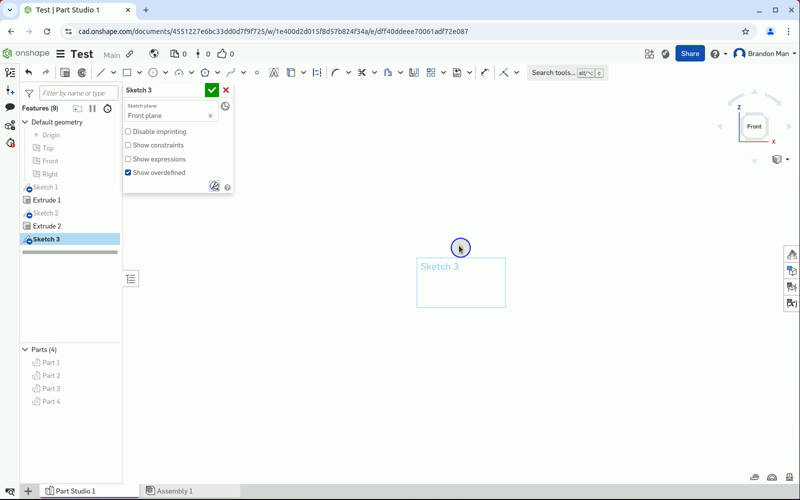
scroll(6)
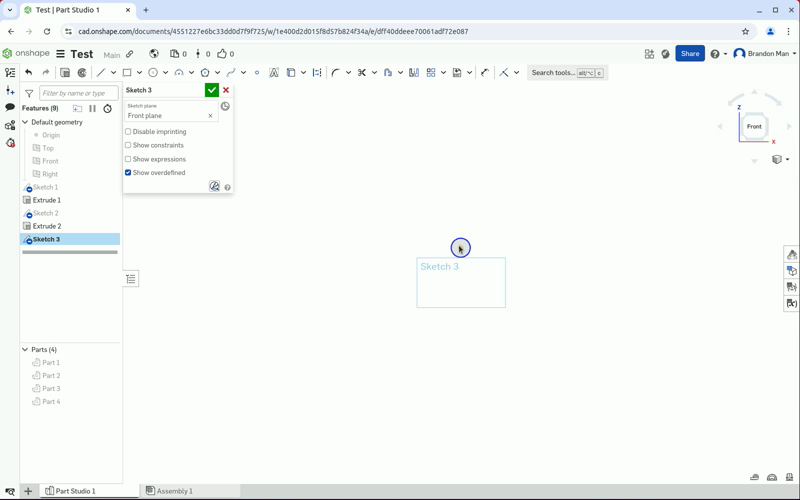
scroll(6)
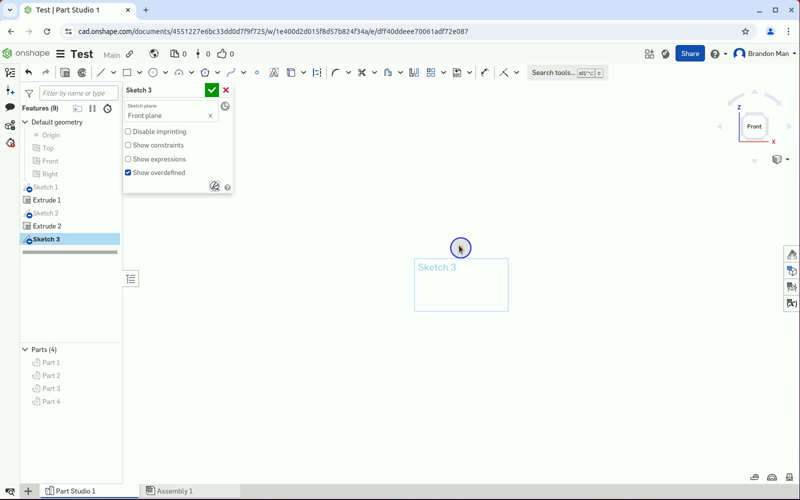
scroll(6)
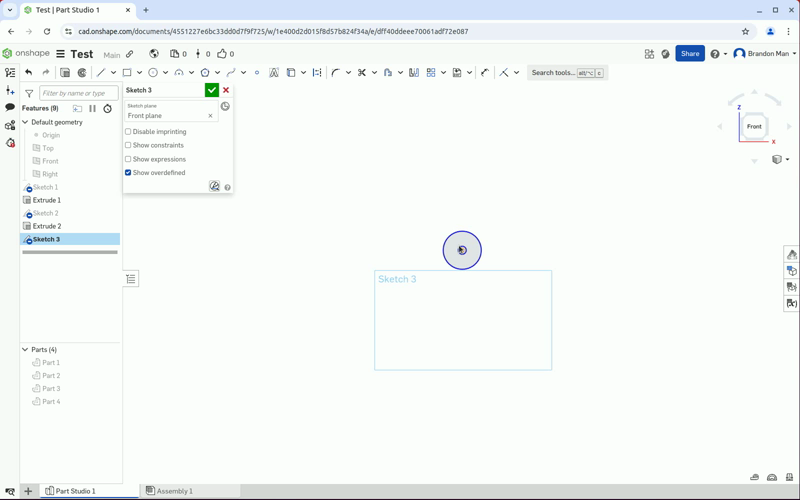
scroll(6)
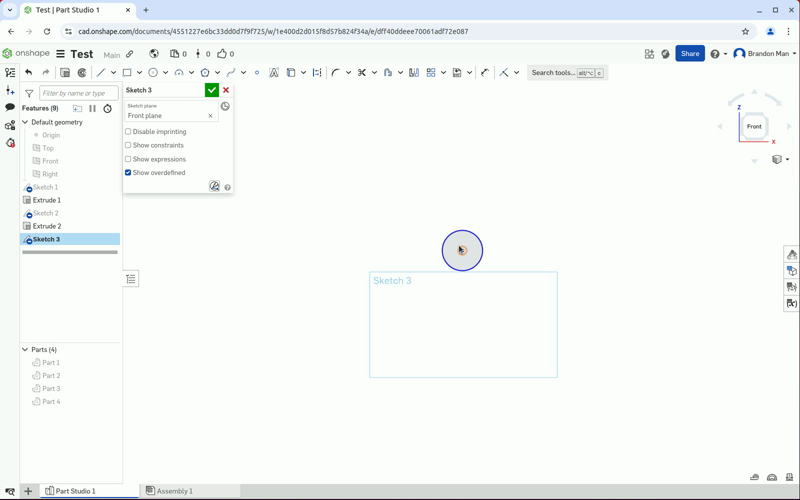
scroll(6)
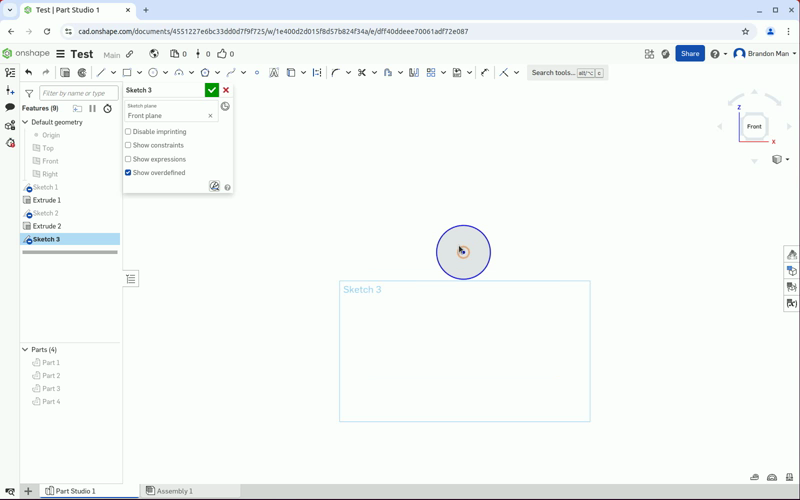
scroll(6)
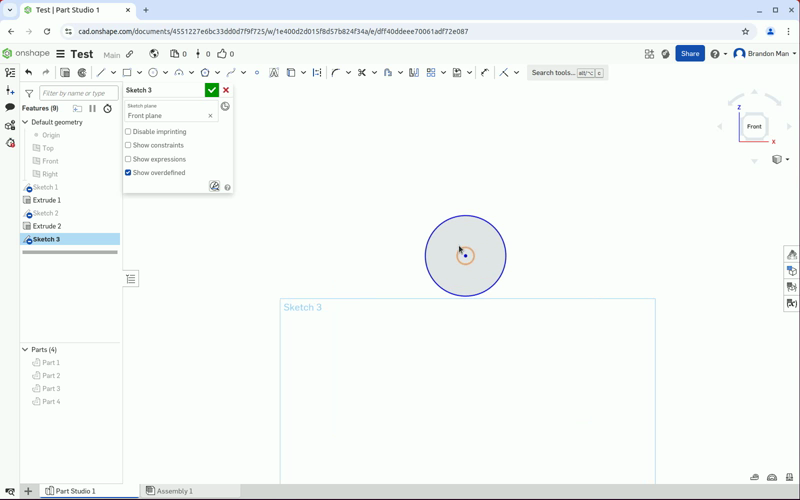
scroll(6)
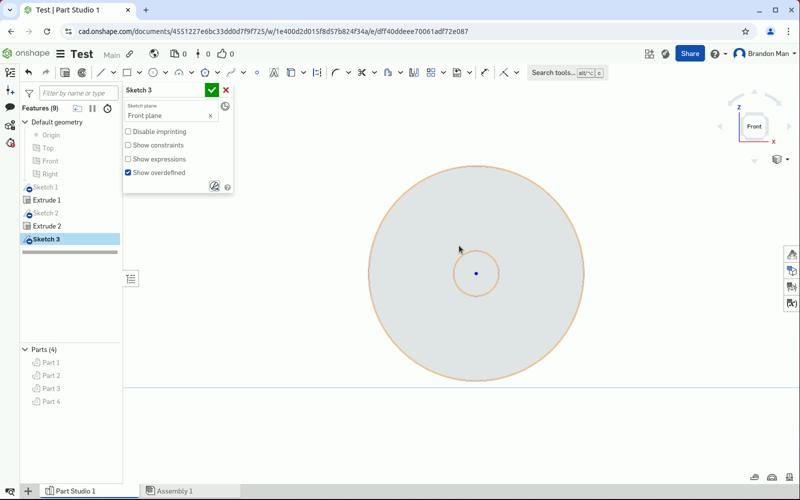
click(459, 245)
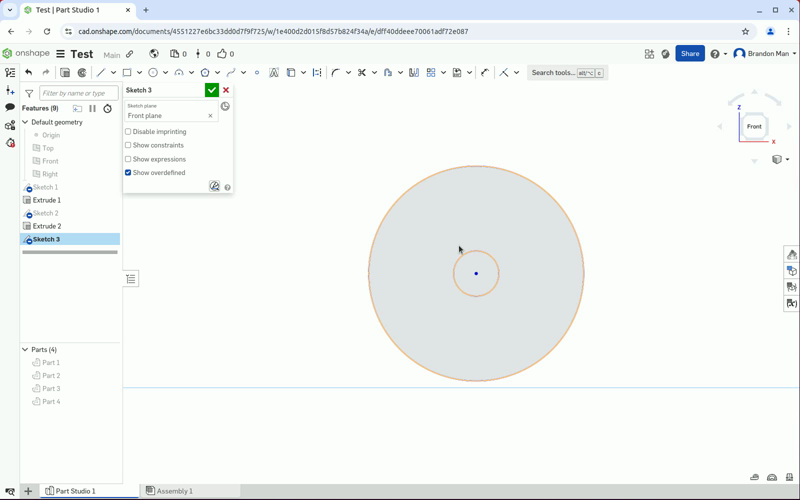
scroll(-6)
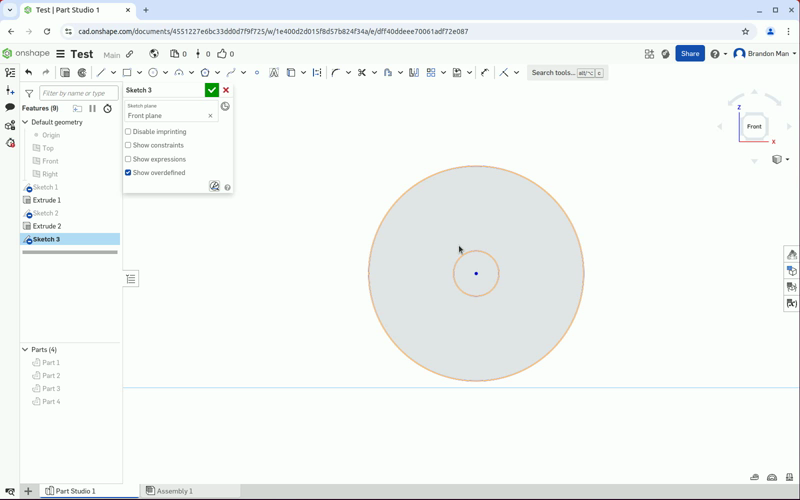
scroll(-6)
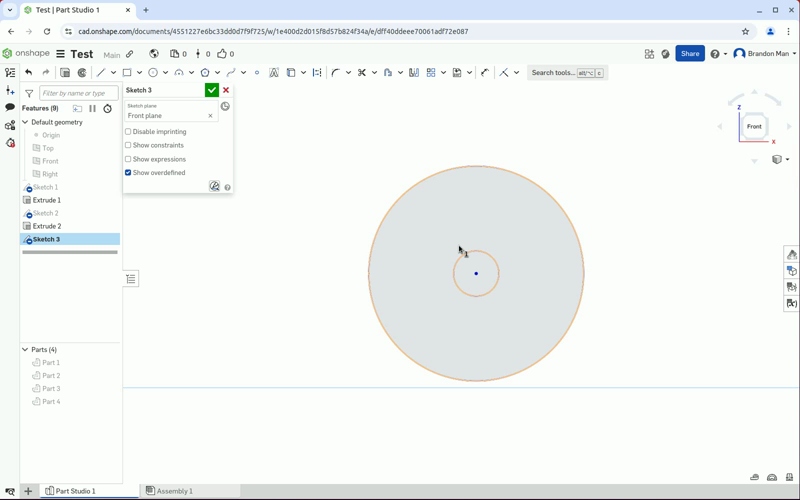
scroll(-6)
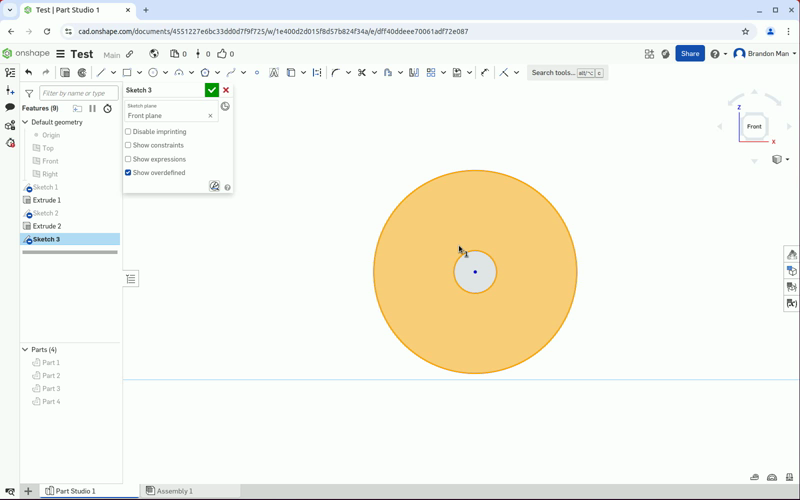
scroll(-6)
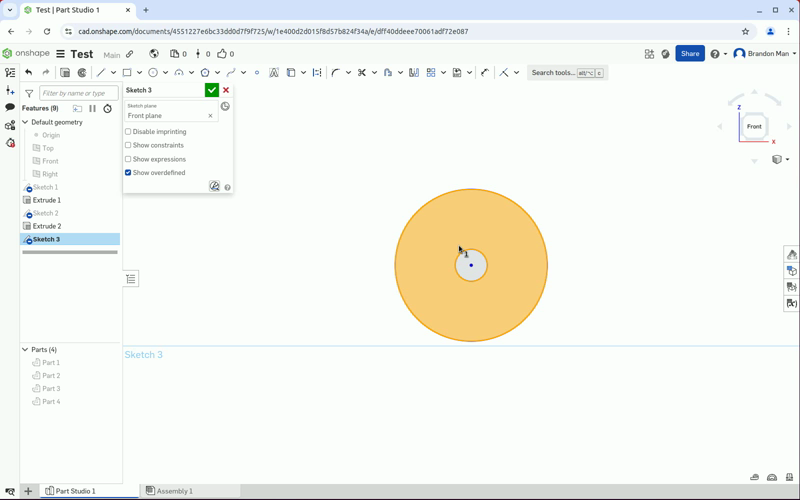
scroll(-6)
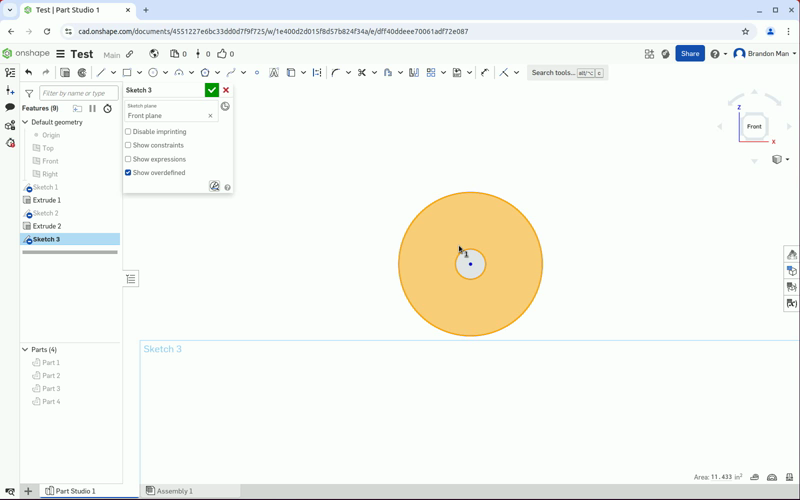
scroll(-6)
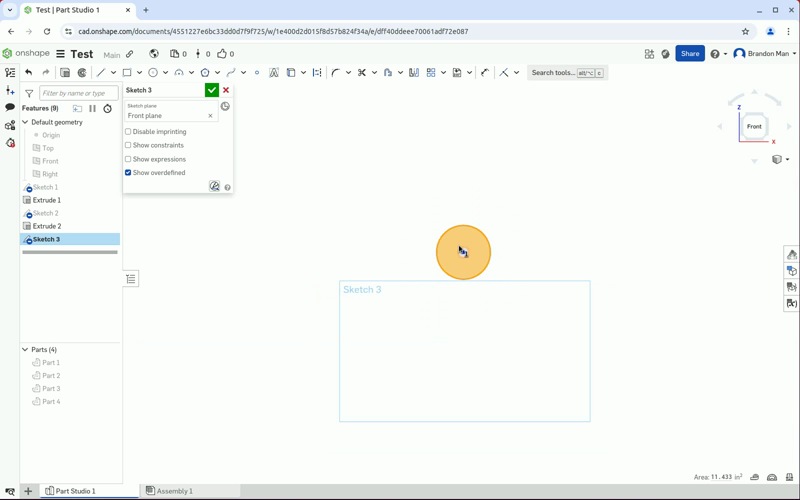
scroll(-6)
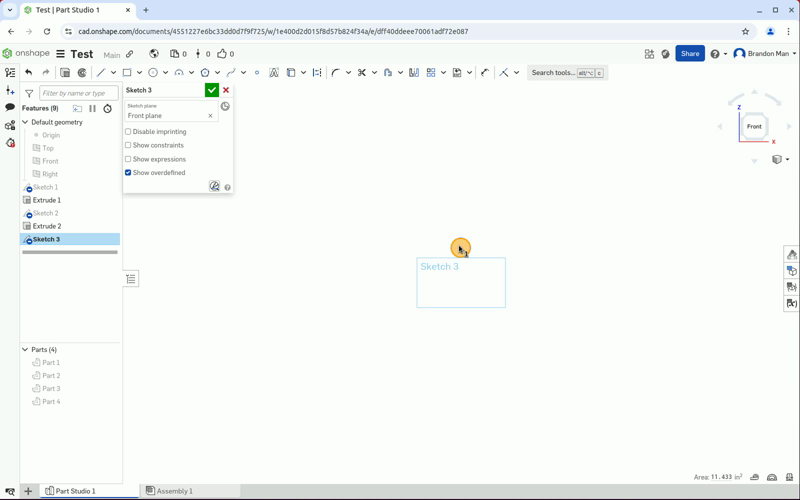
mouse_move(73, 352)
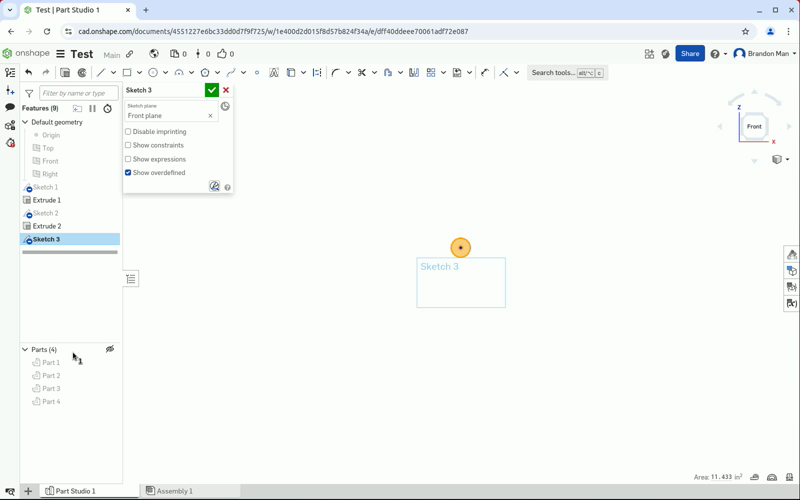
key(shift+y)
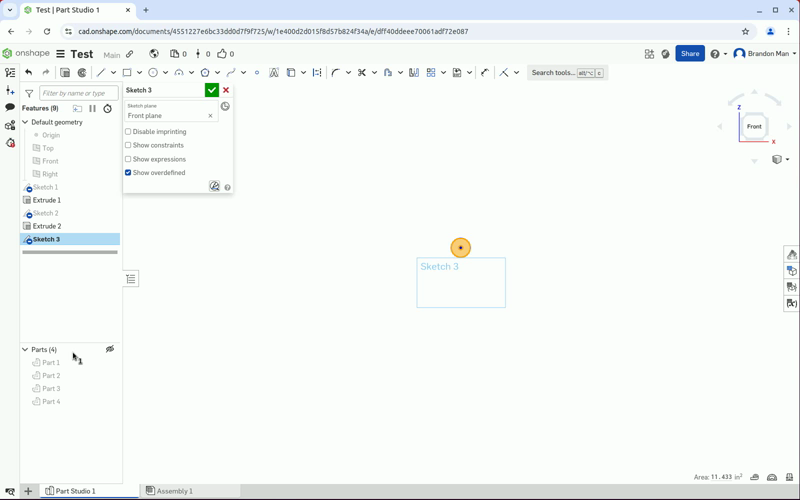
key(shift+e)
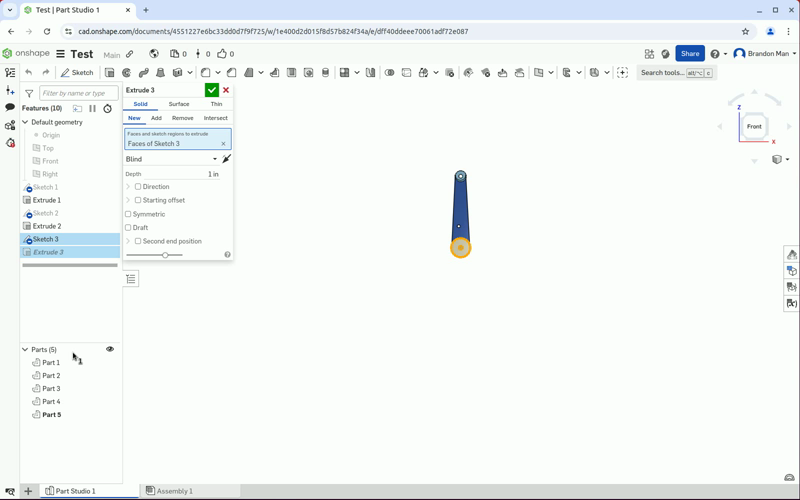
mouse_move(143, 106)
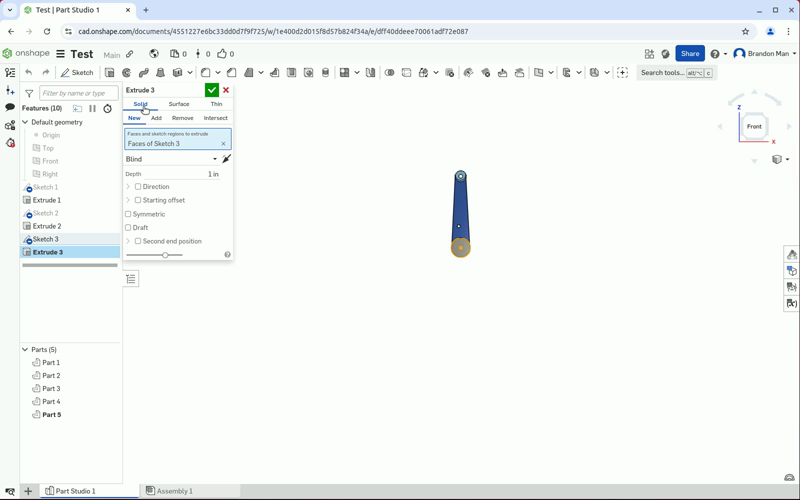
click(143, 106)
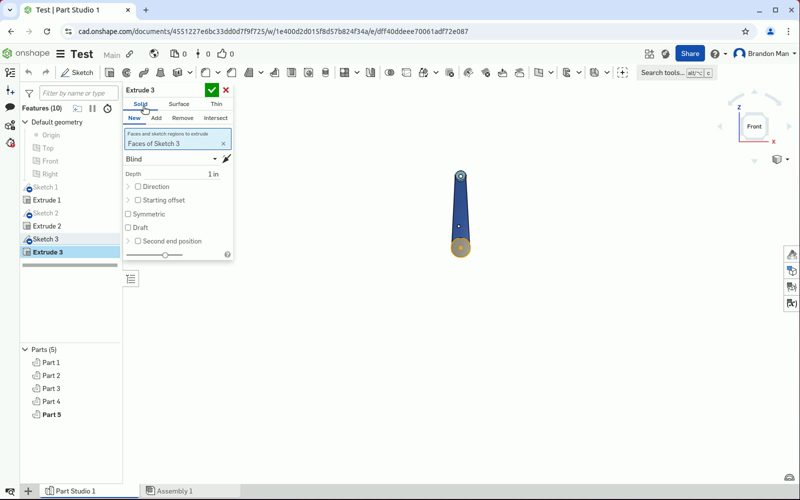
mouse_move(137, 120)
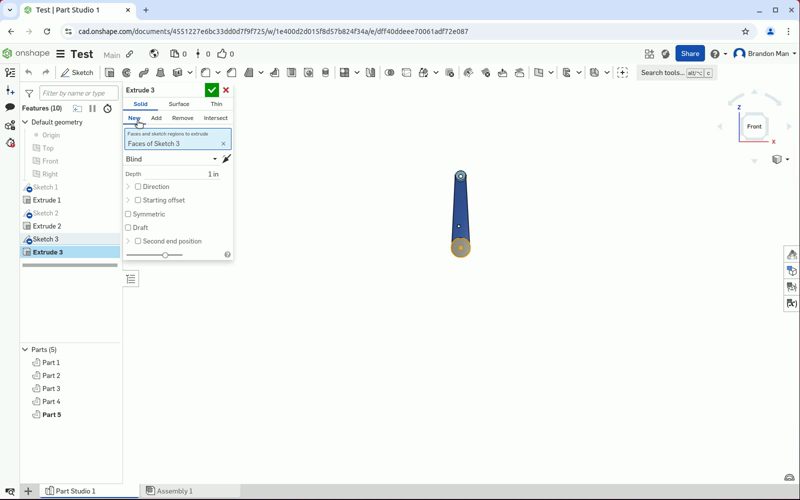
click(137, 120)
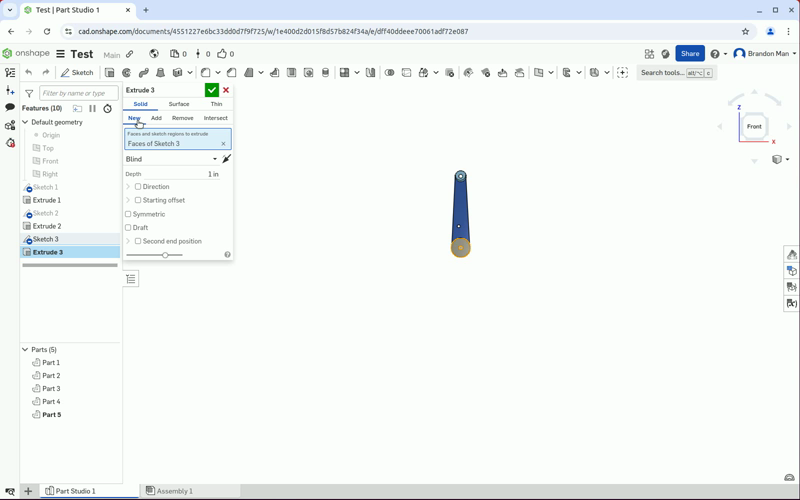
key(tab, 4)
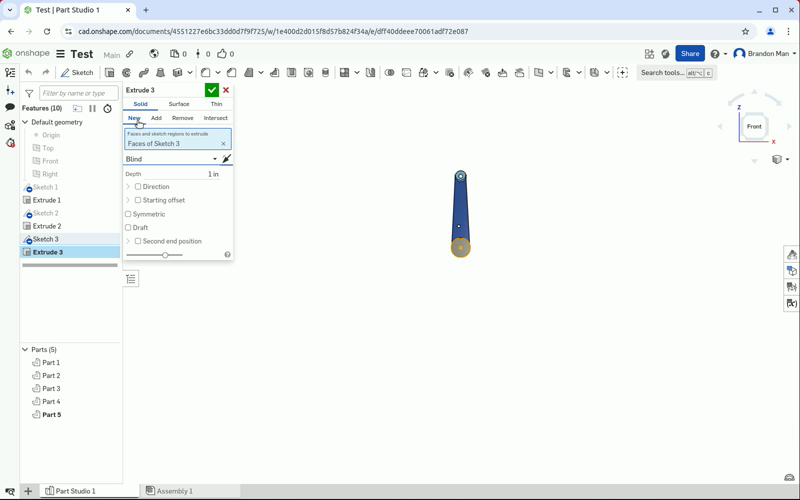
text(0.241)
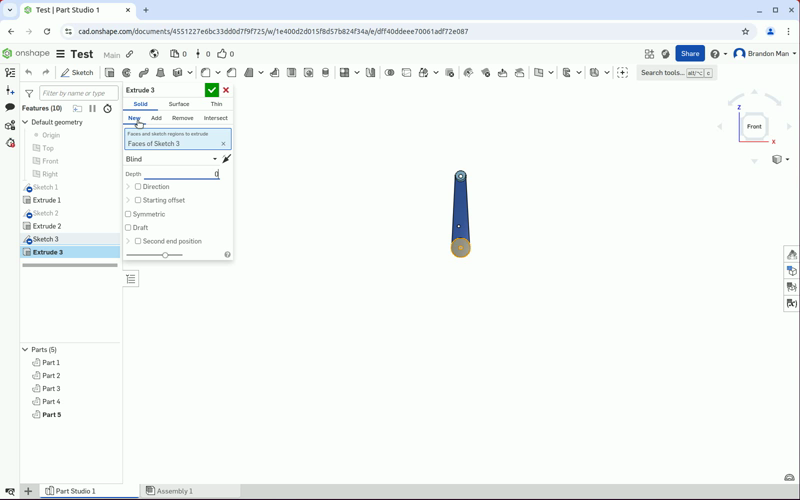
key(enter)
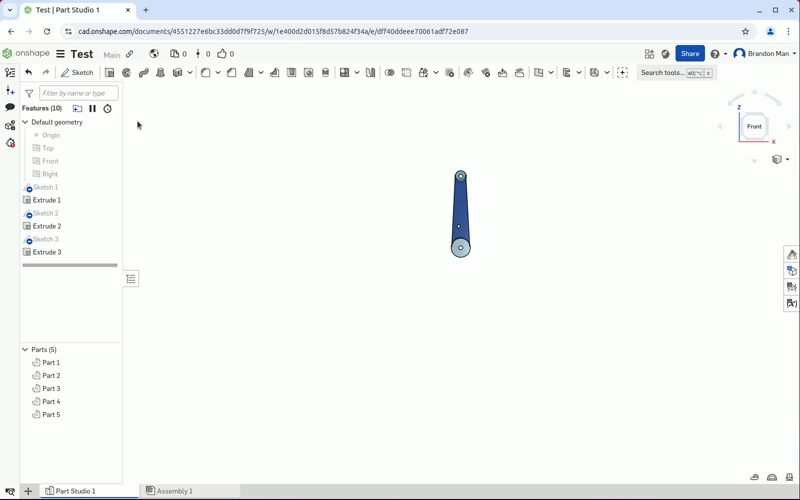
key(shift+h)
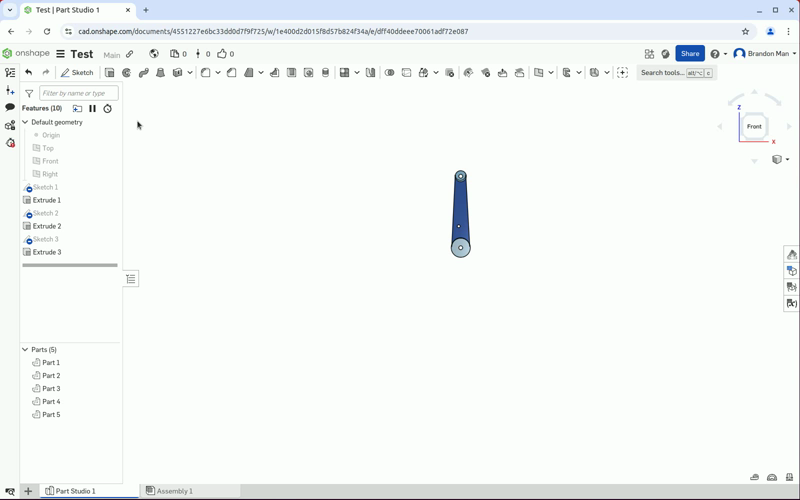
key(shift+h)
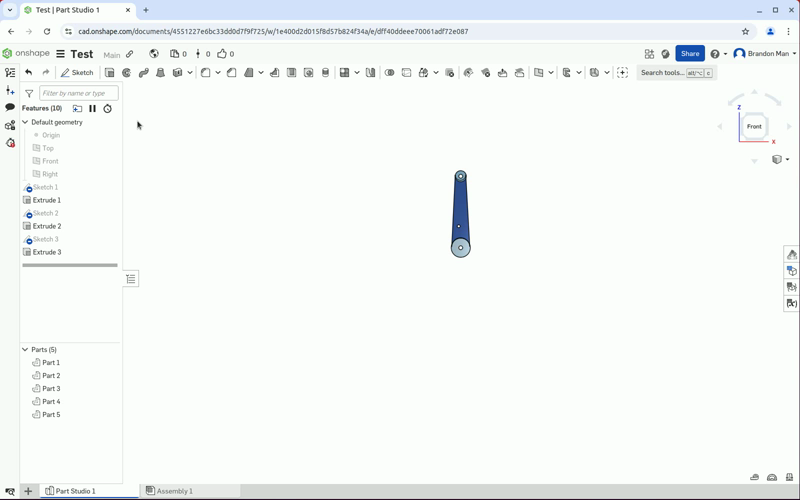
mouse_move(73, 189)
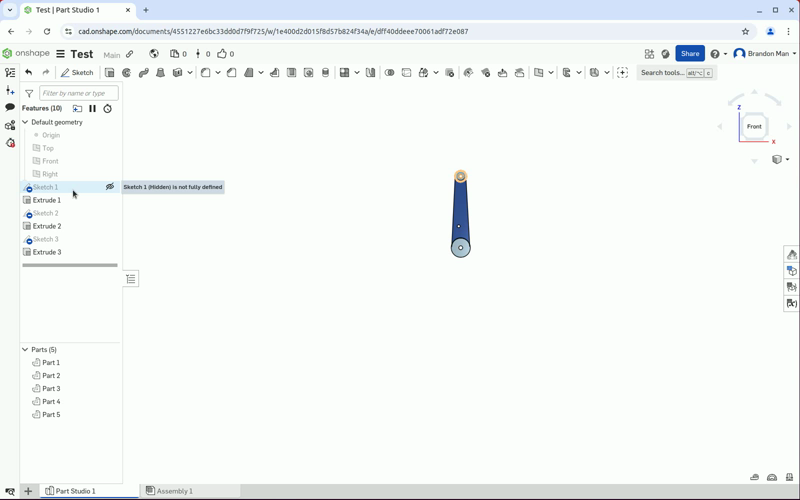
click(73, 189)
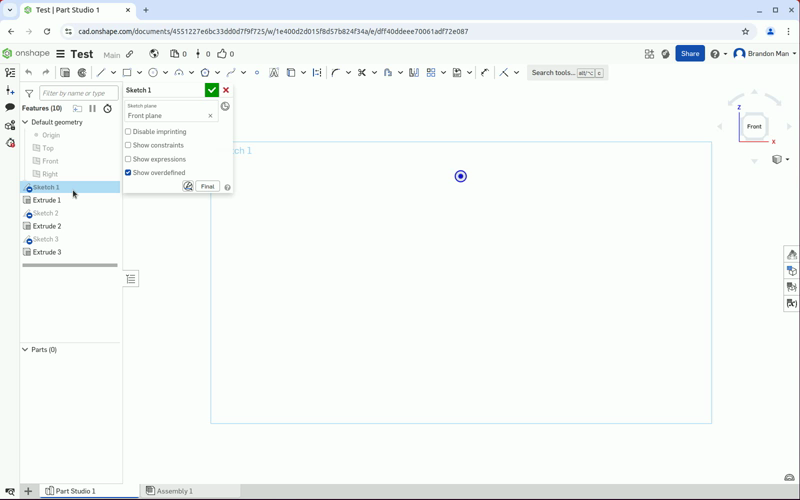
mouse_move(229, 92)
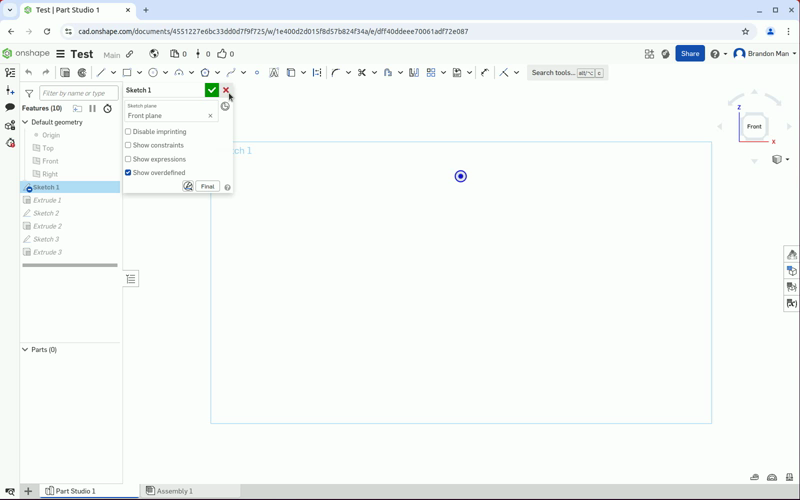
click(229, 92)
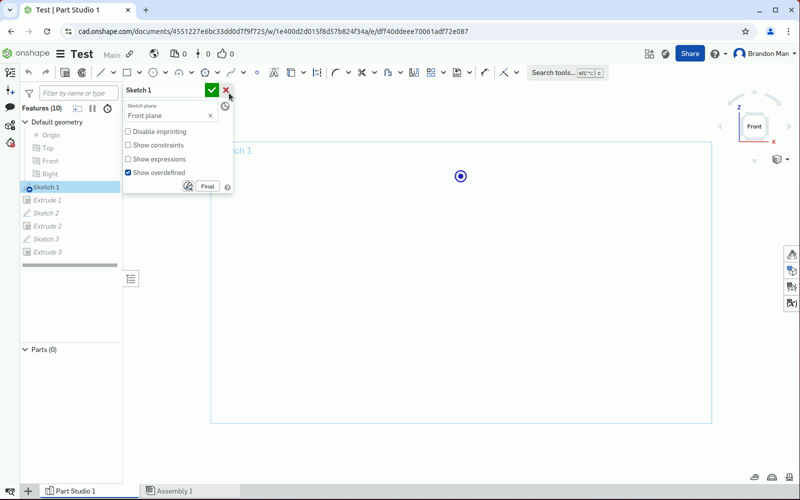
key(shift+s)
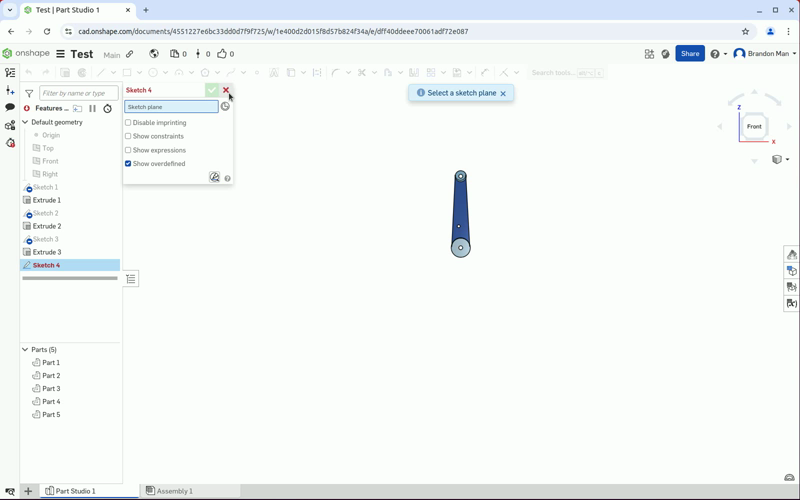
mouse_move(73, 163)
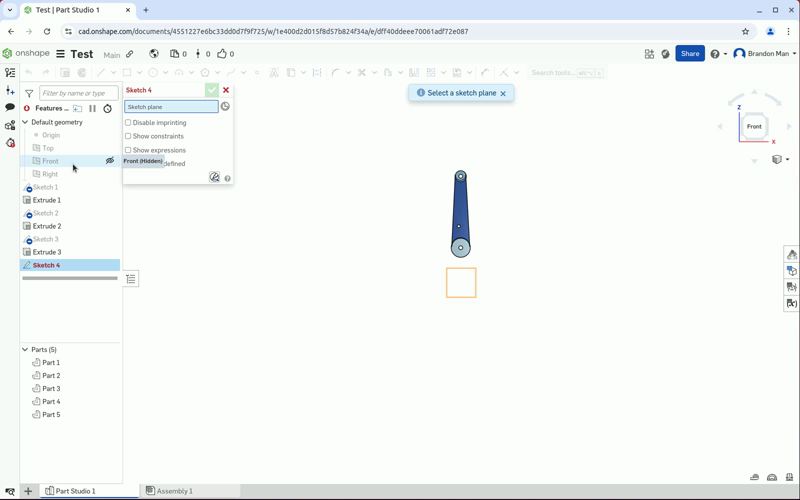
click(73, 163)
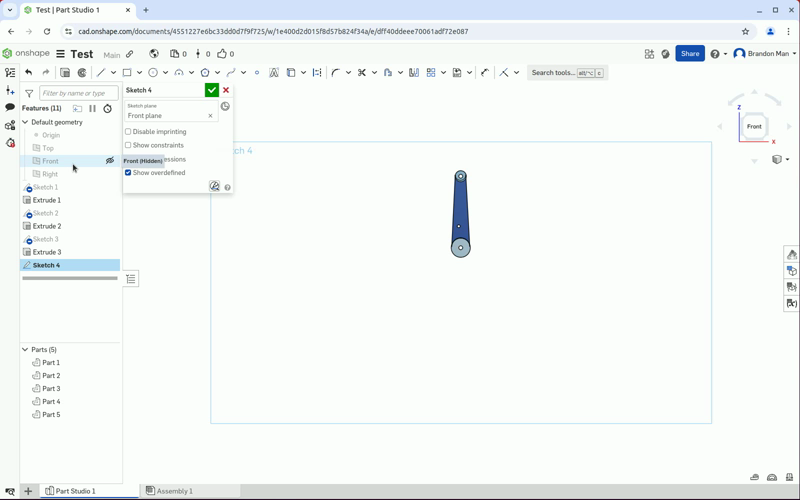
mouse_move(73, 352)
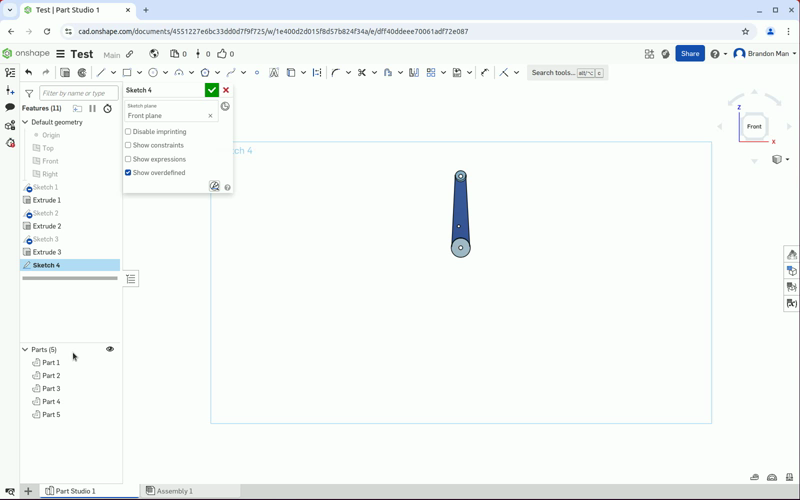
key(y)
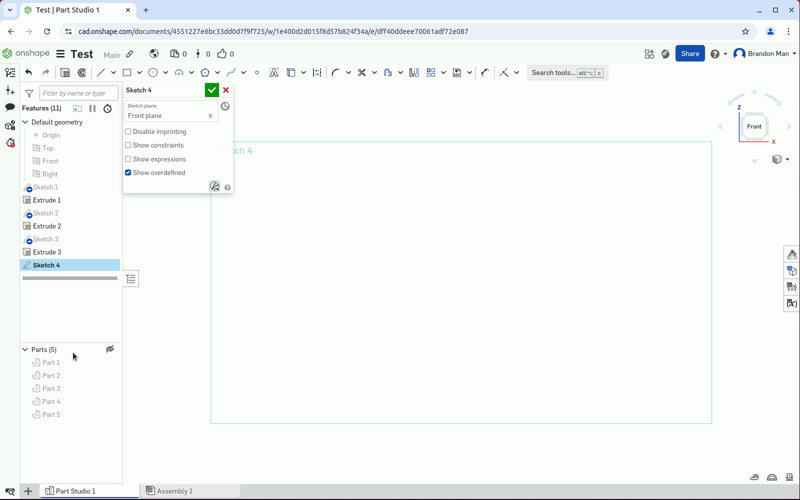
key(l)
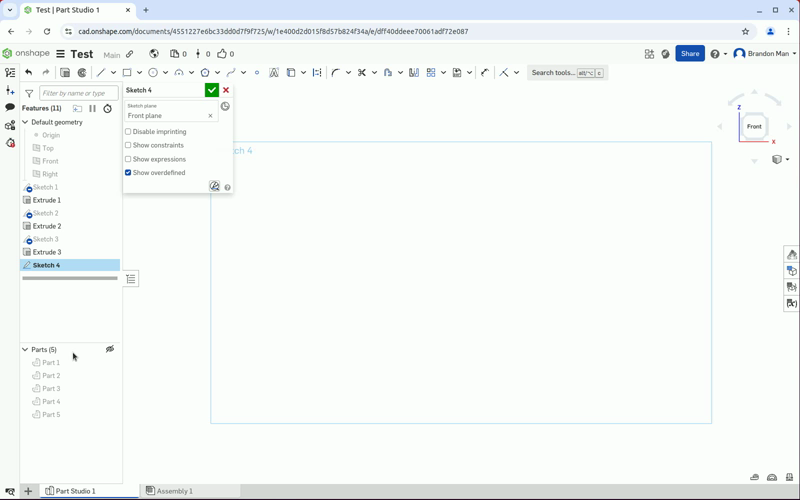
key_down(shift)
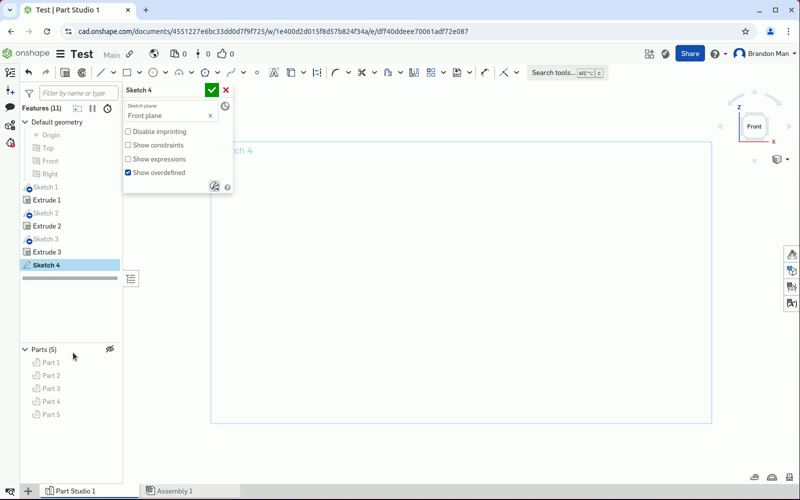
mouse_move(451, 247)
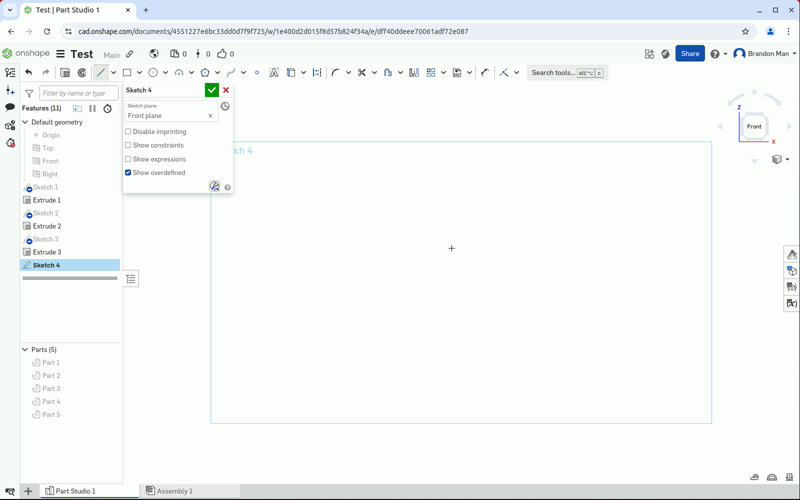
click(451, 247)
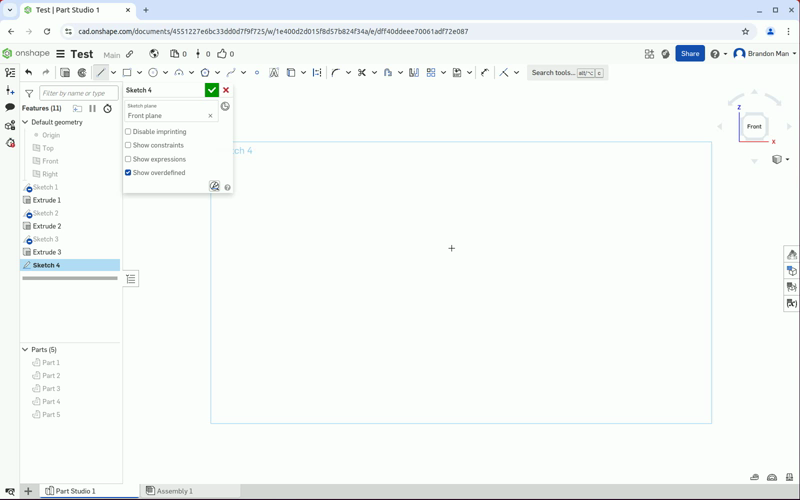
key_up(shift)
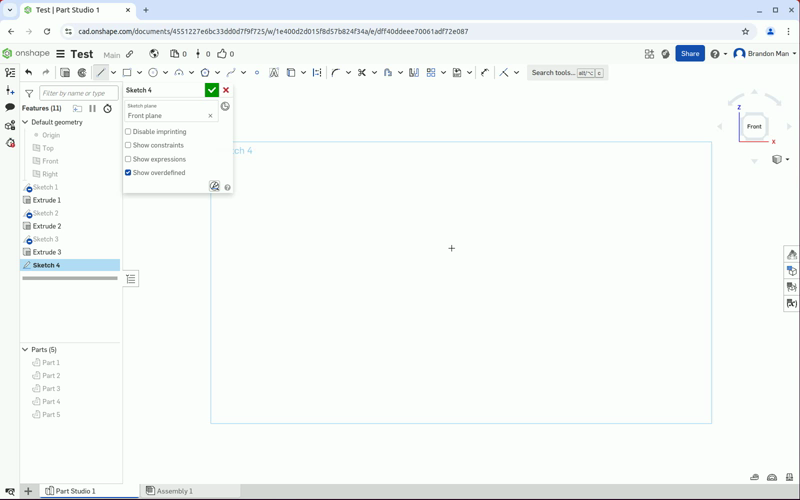
key_down(shift)
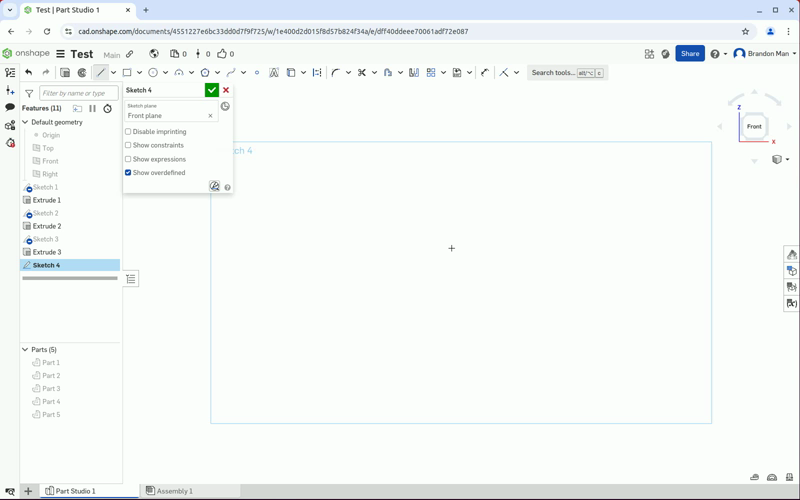
mouse_move(481, 247)
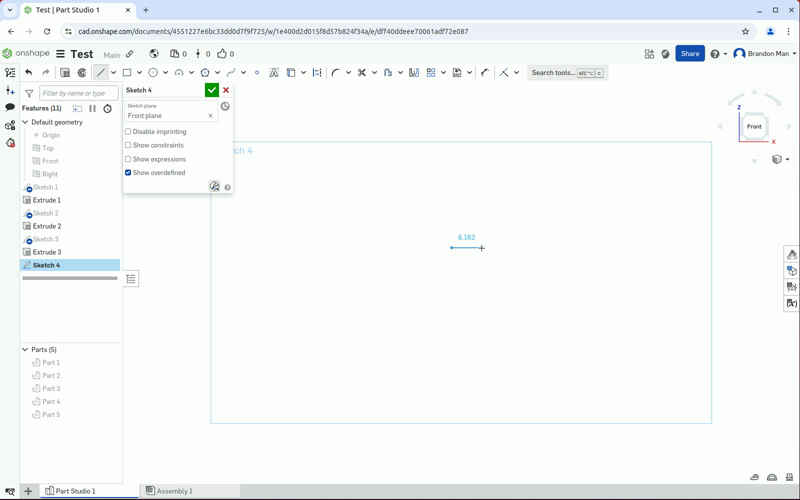
mouse_move(454, 283)
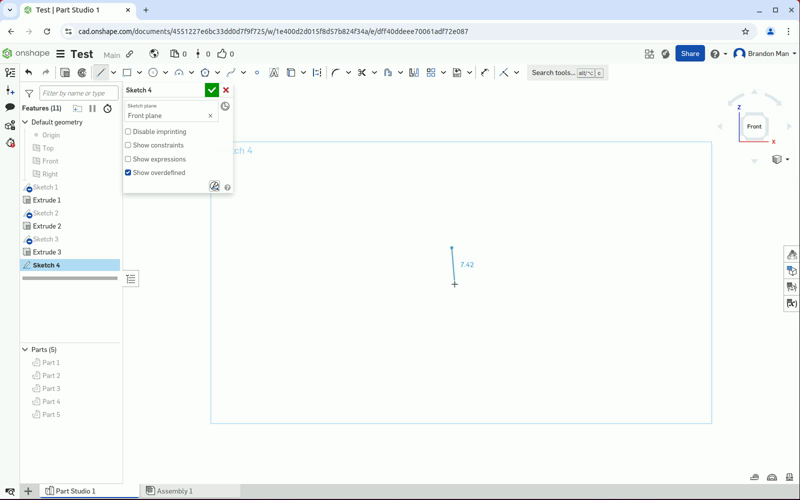
click(454, 283)
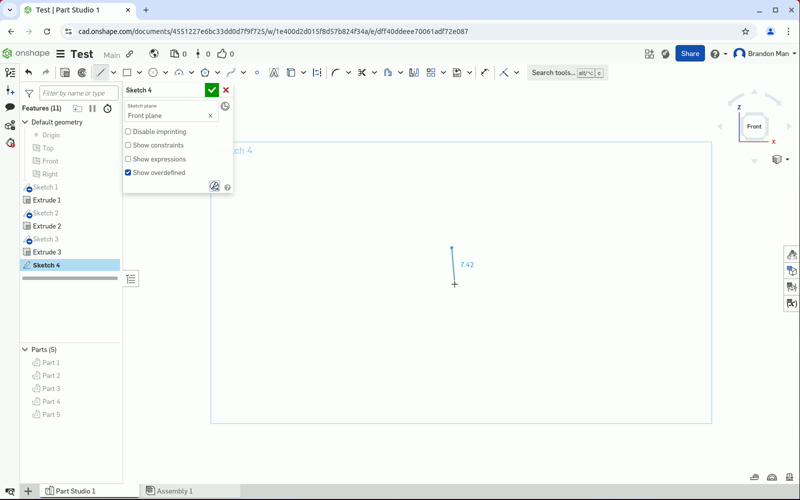
key_up(shift)
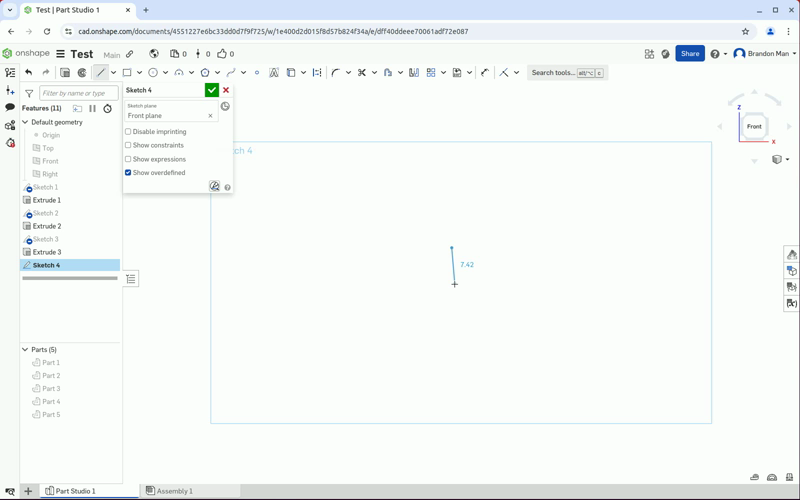
key(esc)
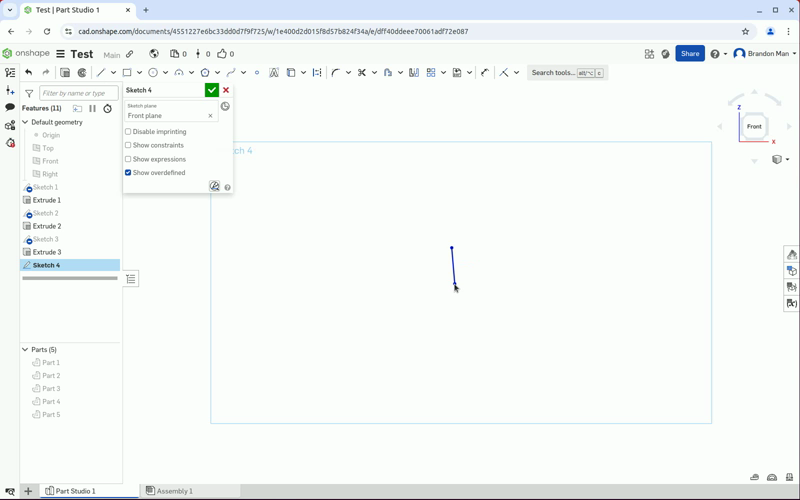
key(a)
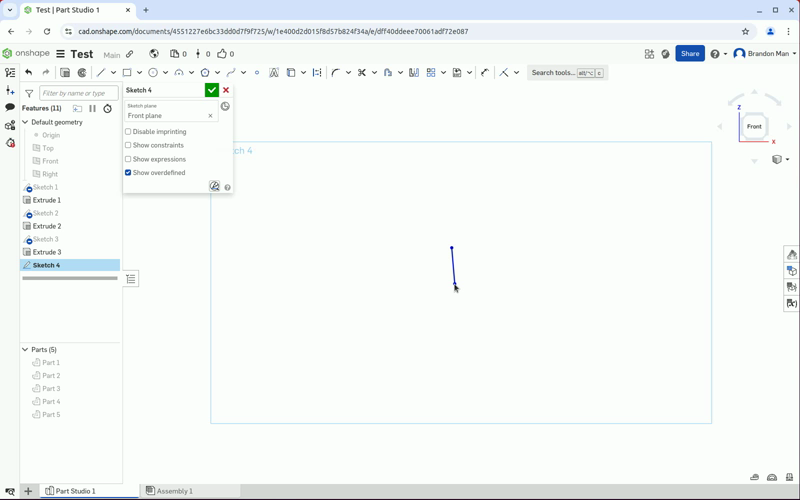
mouse_move(454, 283)
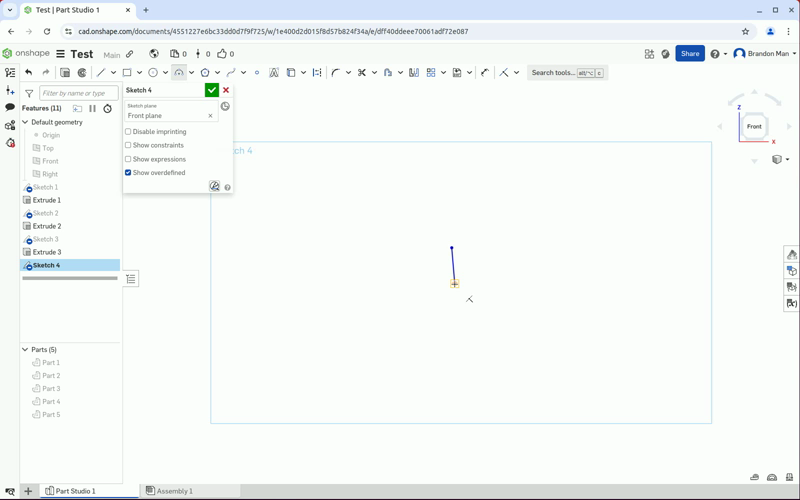
click(454, 283)
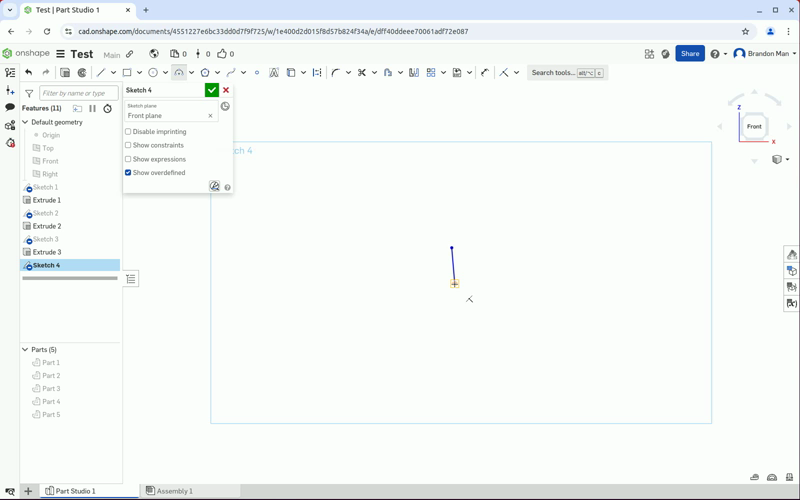
key_down(shift)
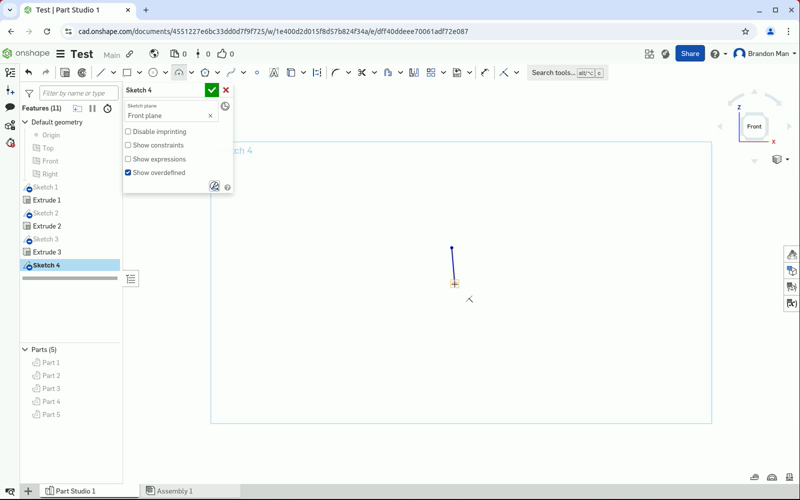
mouse_move(460, 288)
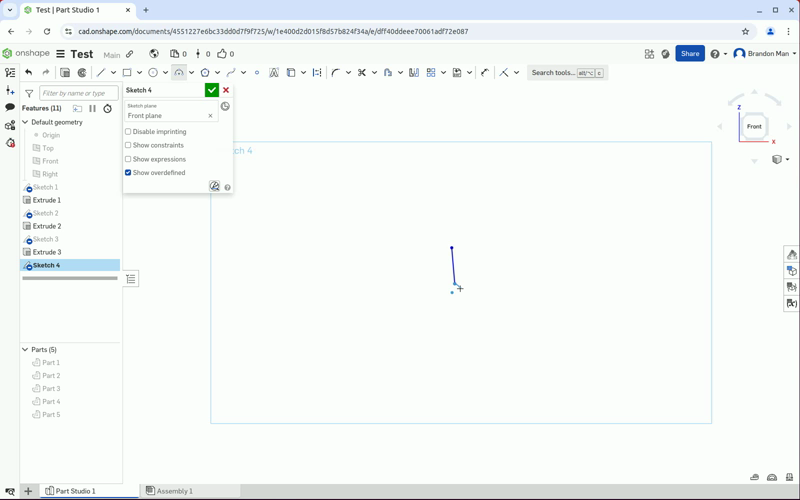
scroll(6)
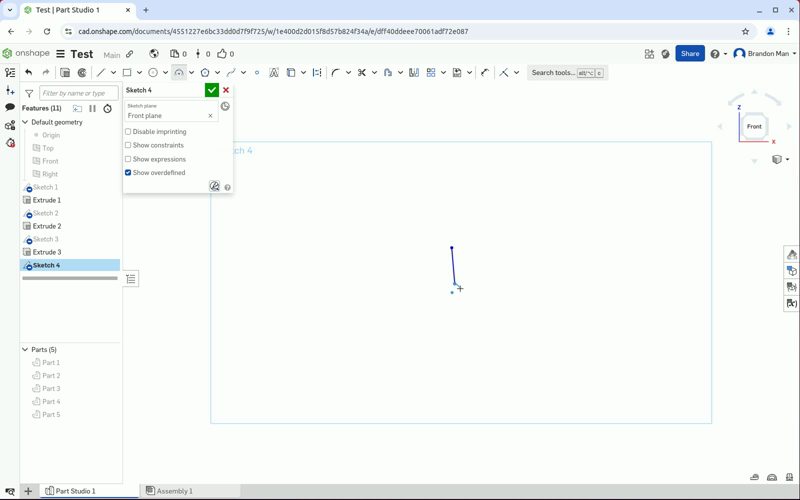
scroll(6)
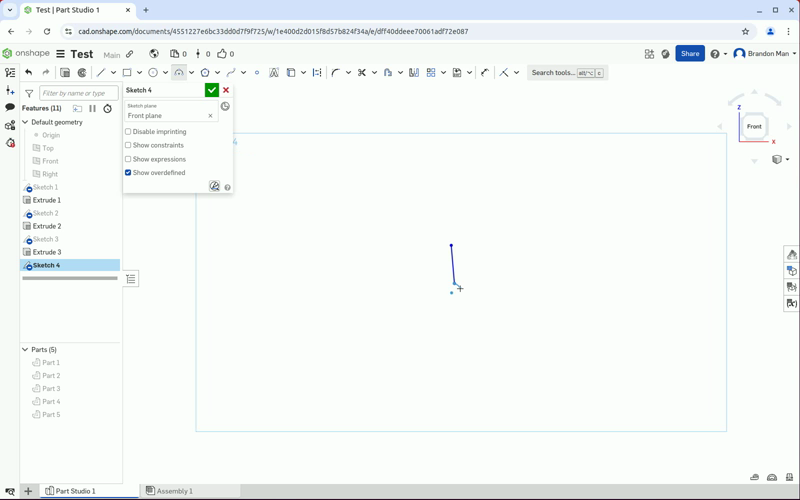
scroll(6)
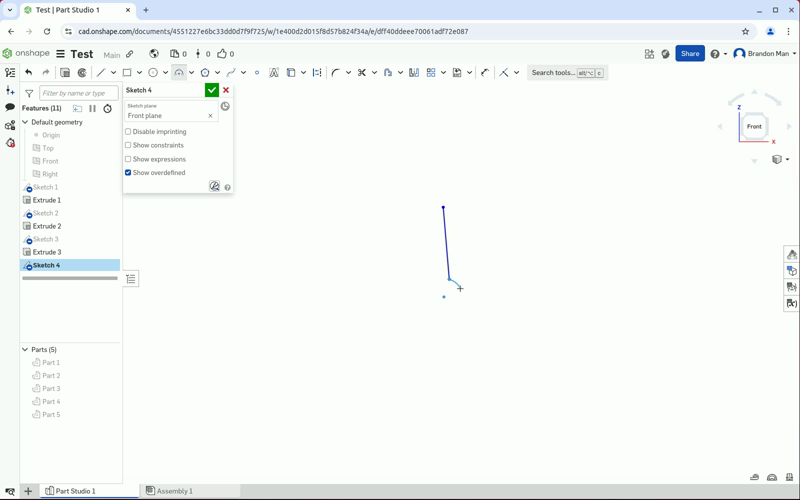
scroll(6)
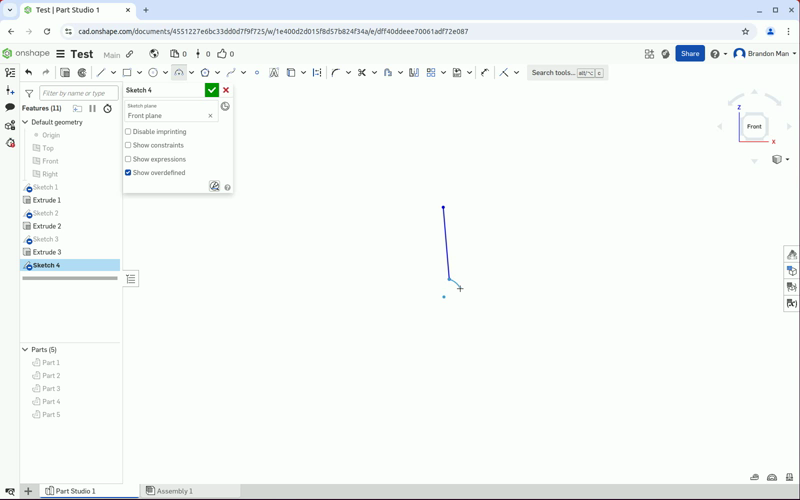
scroll(6)
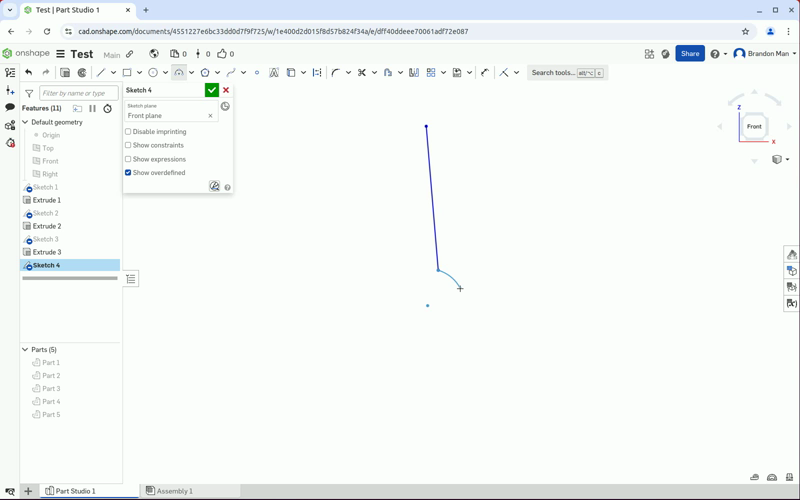
scroll(6)
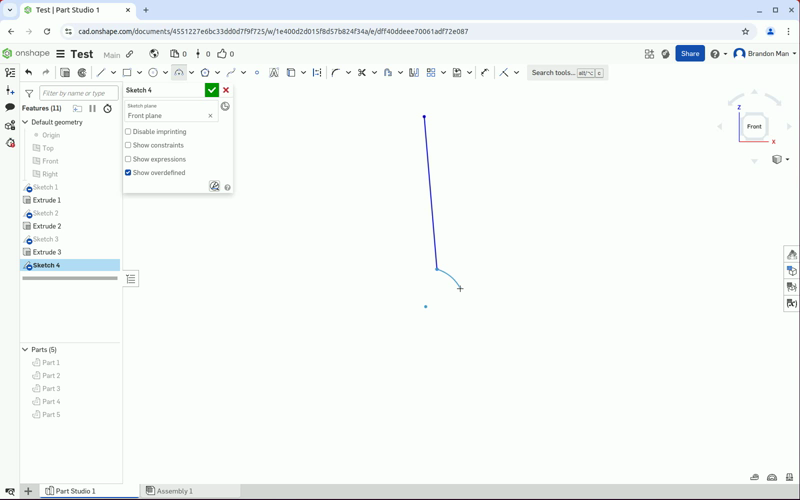
scroll(6)
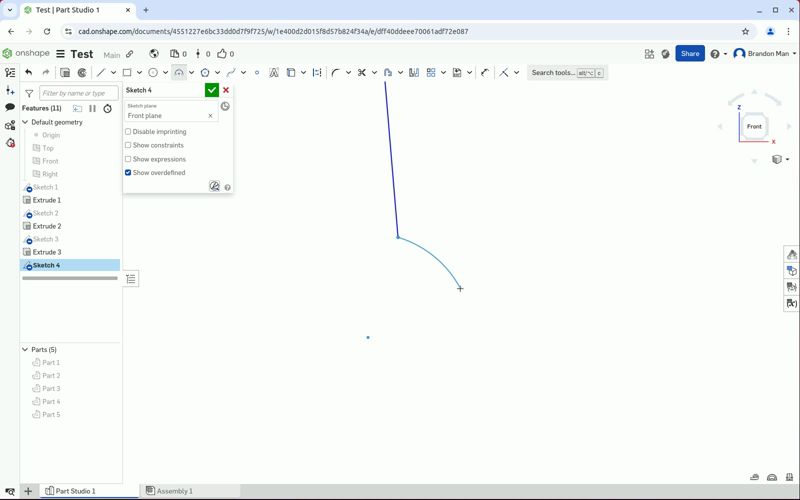
click(460, 288)
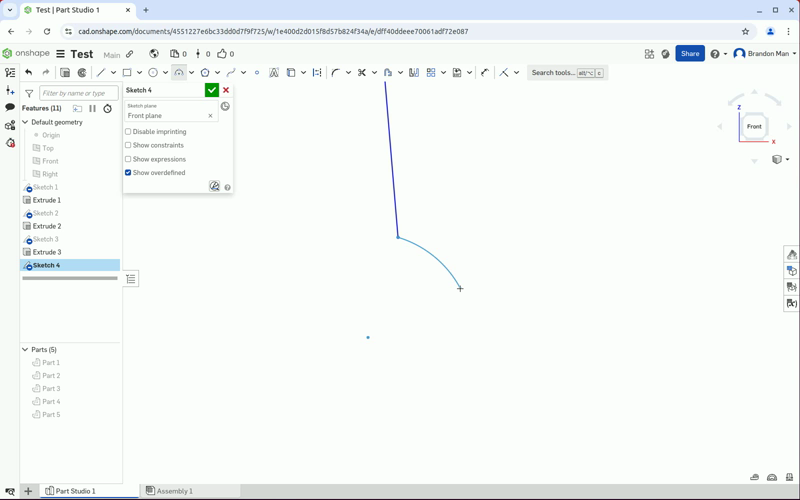
scroll(-6)
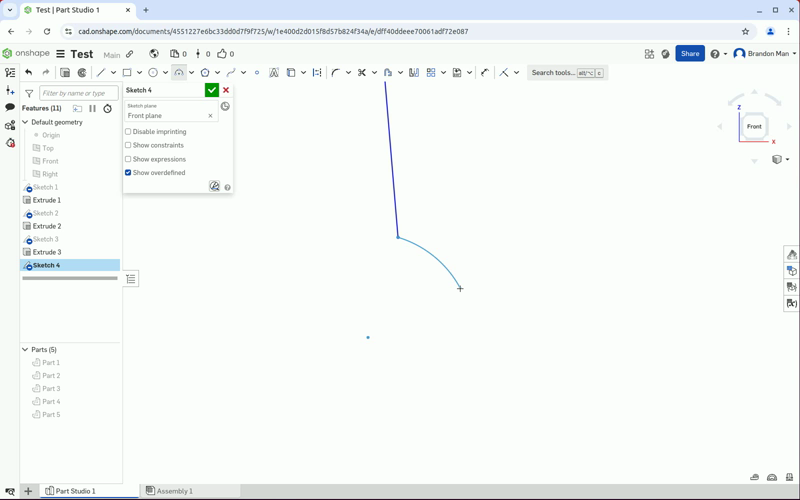
scroll(-6)
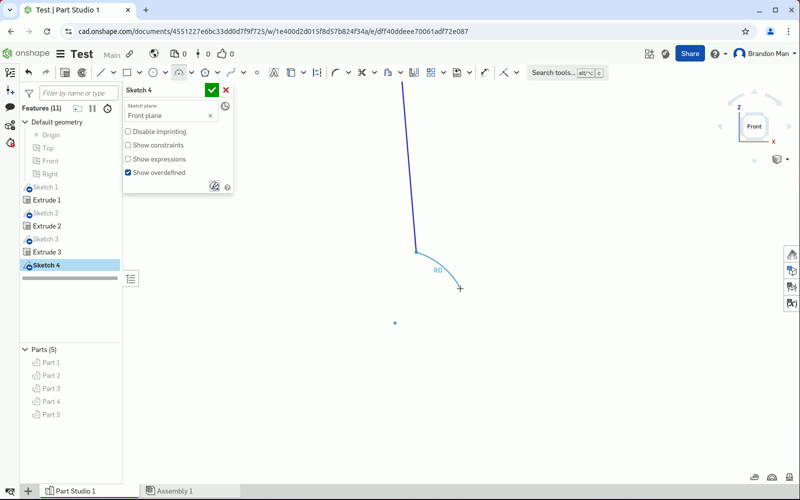
scroll(-6)
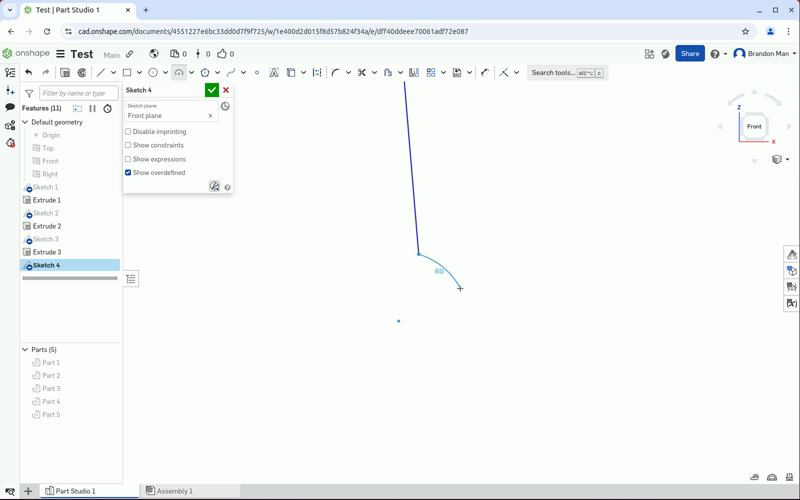
scroll(-6)
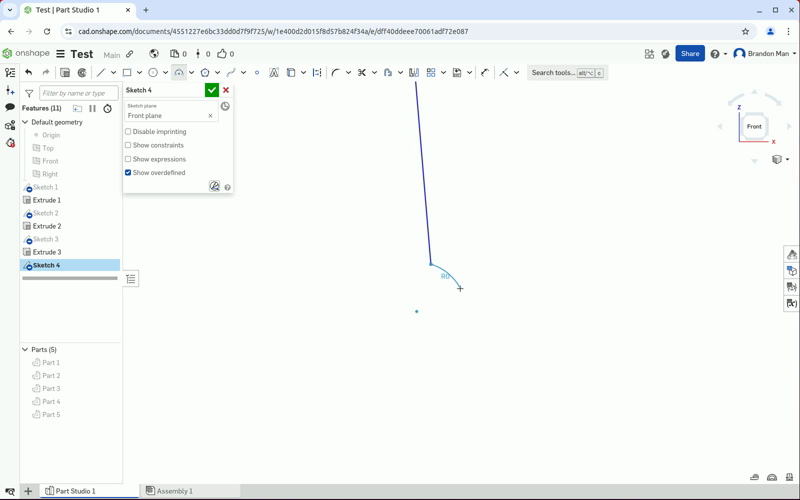
scroll(-6)
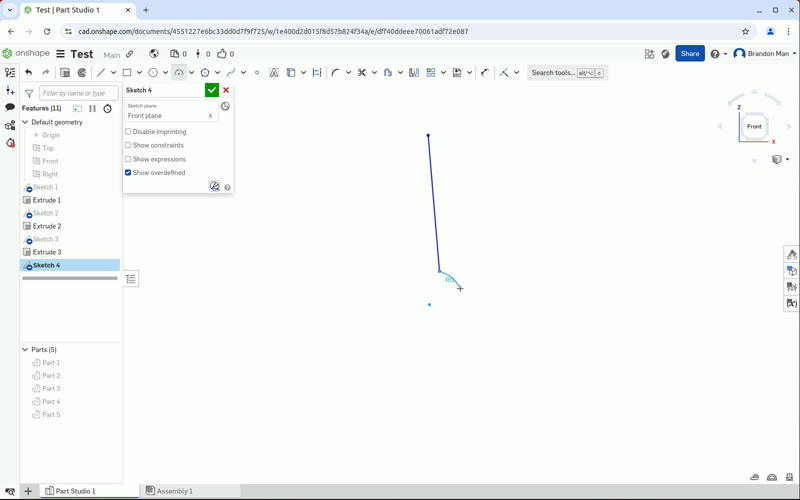
scroll(-6)
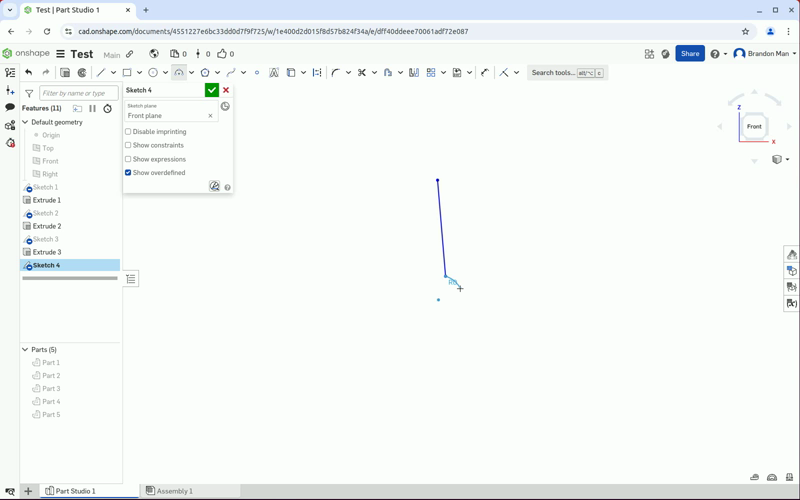
scroll(-6)
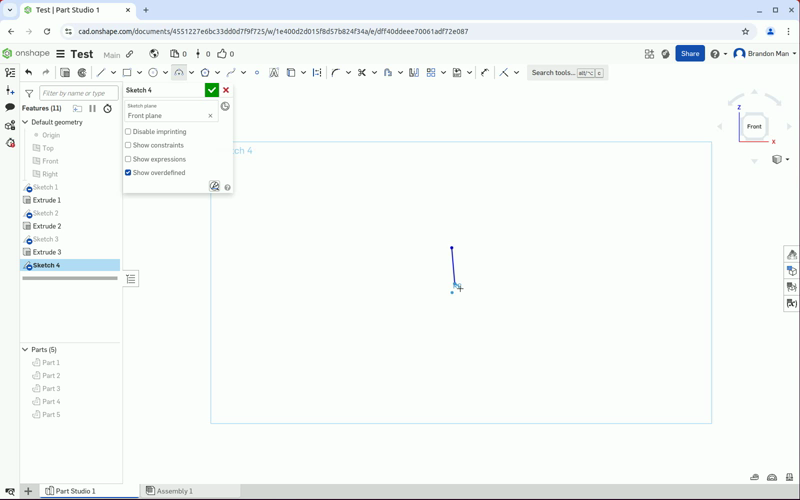
mouse_move(463, 279)
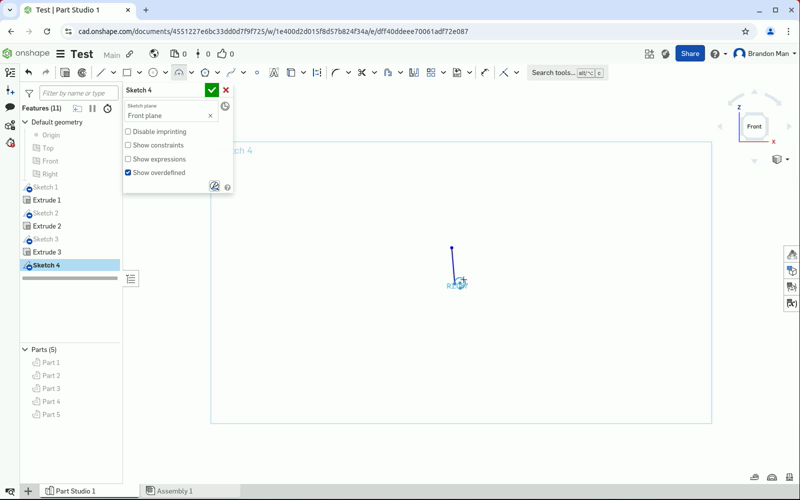
scroll(6)
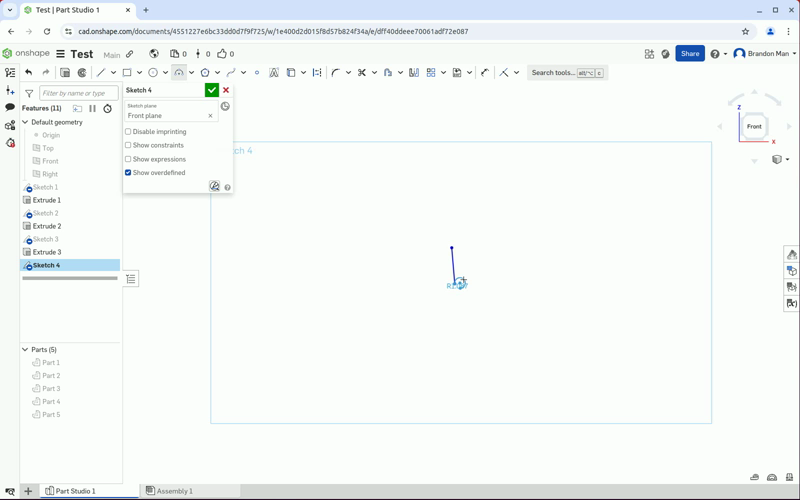
scroll(6)
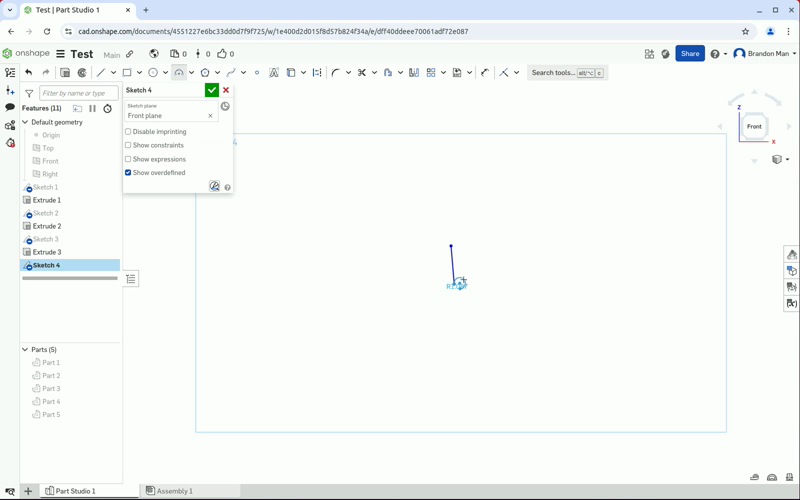
scroll(6)
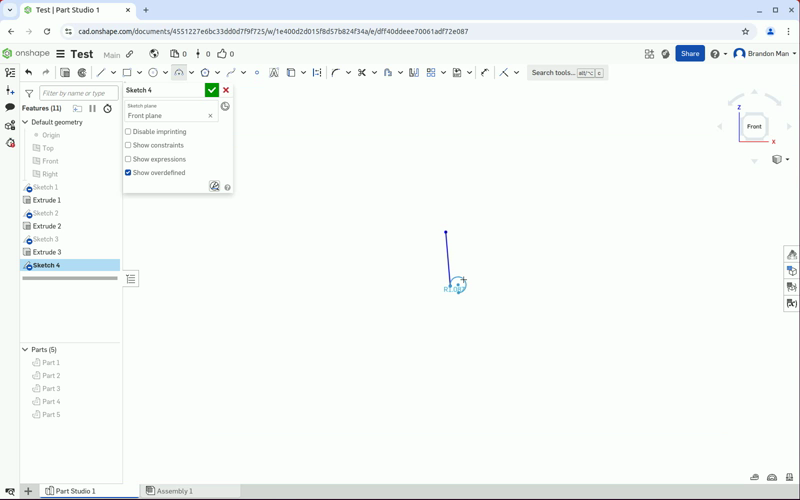
scroll(6)
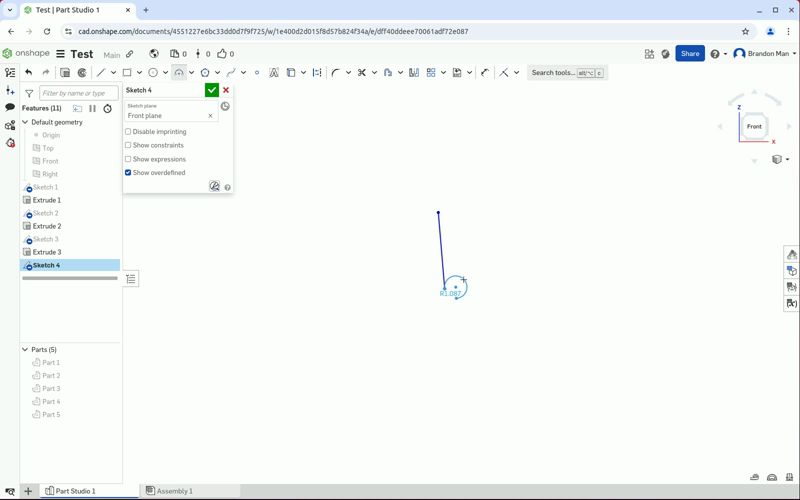
scroll(6)
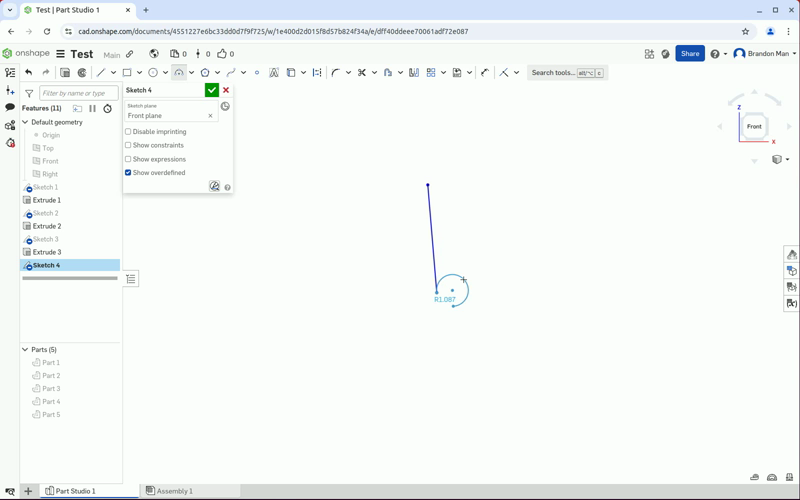
scroll(6)
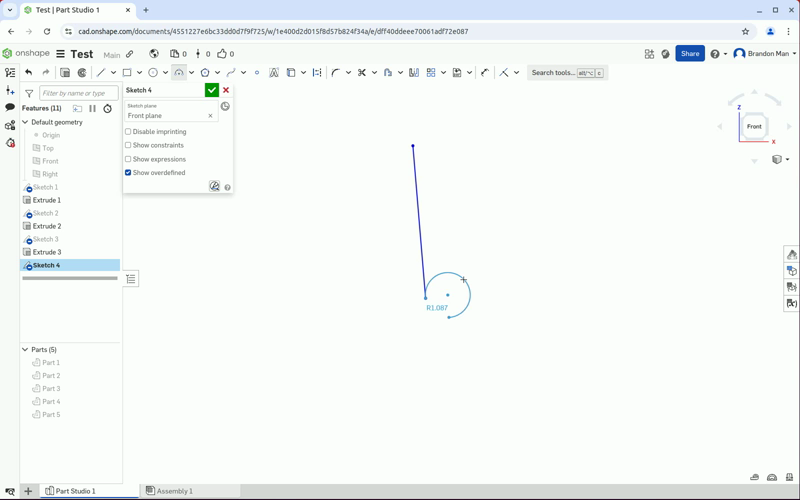
scroll(6)
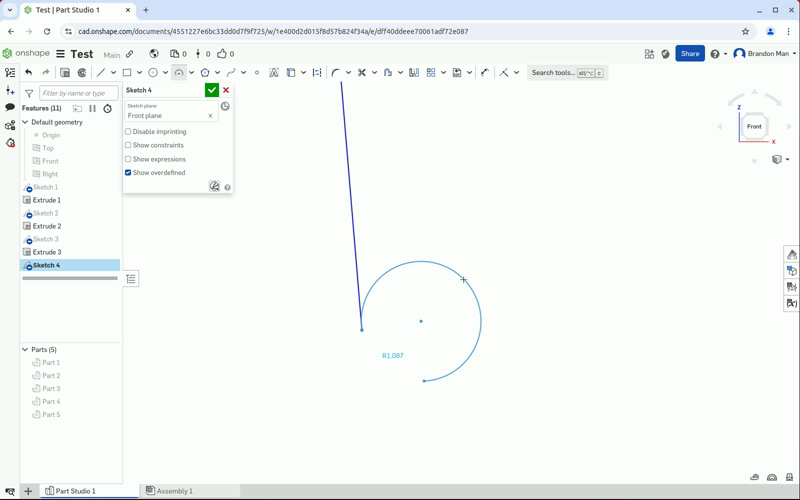
click(463, 279)
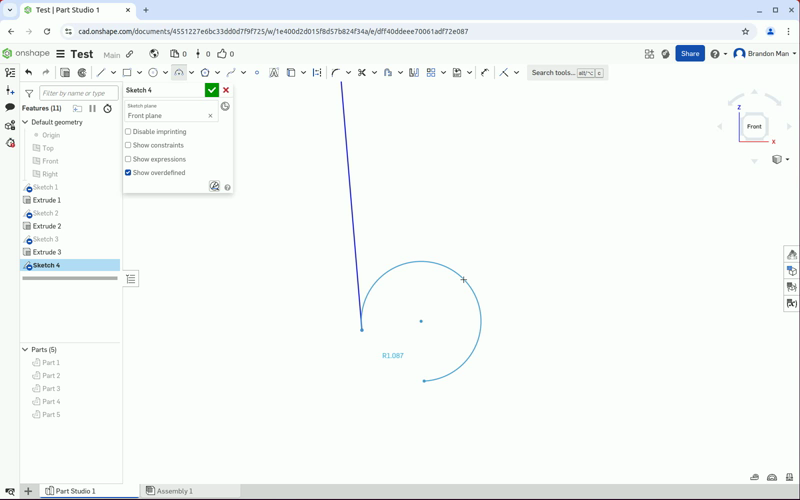
scroll(-6)
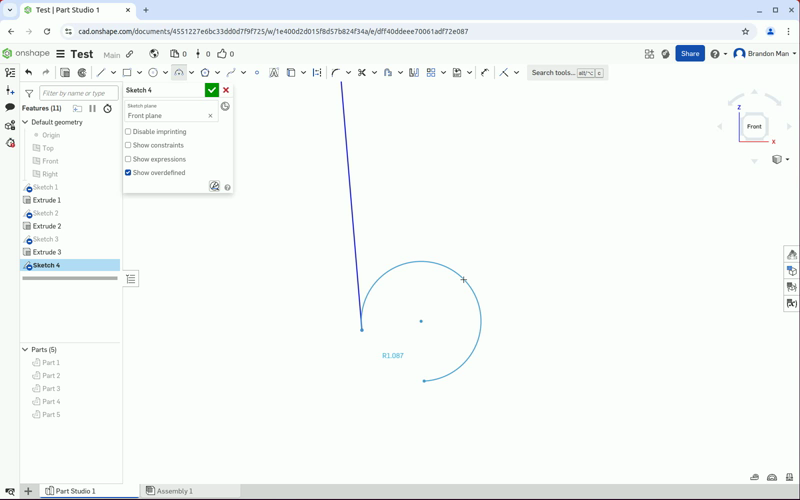
scroll(-6)
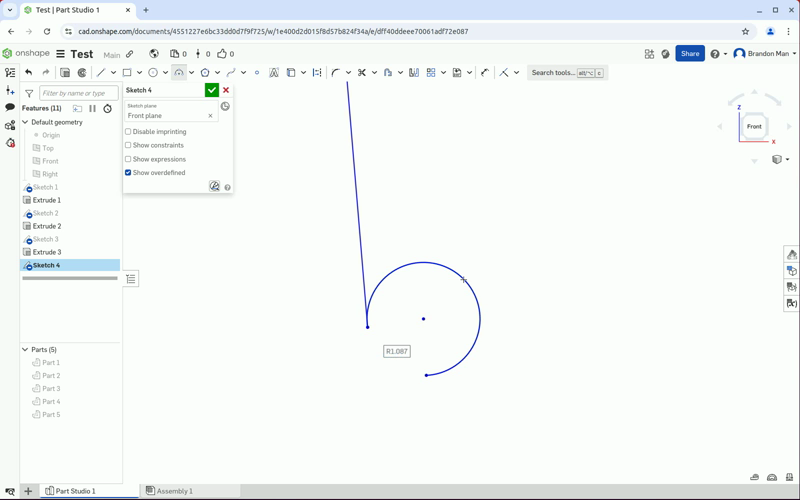
scroll(-6)
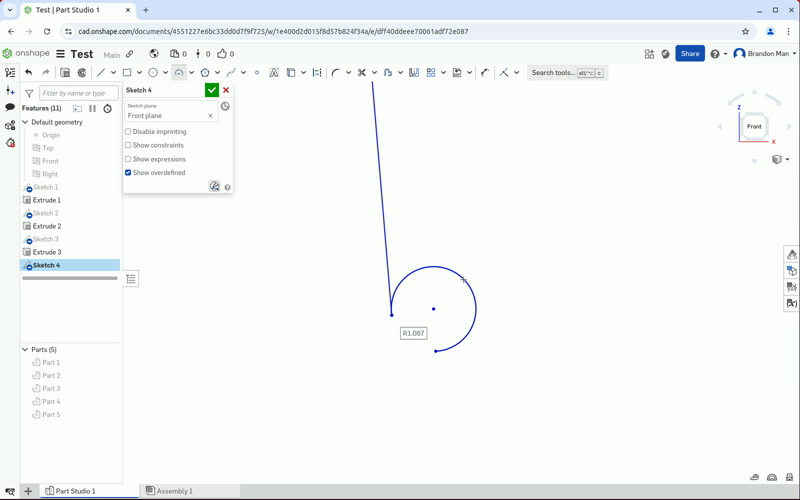
scroll(-6)
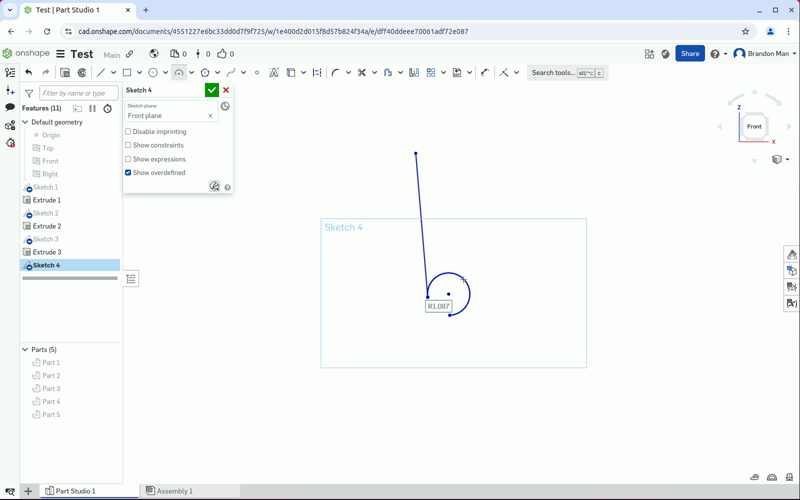
scroll(-6)
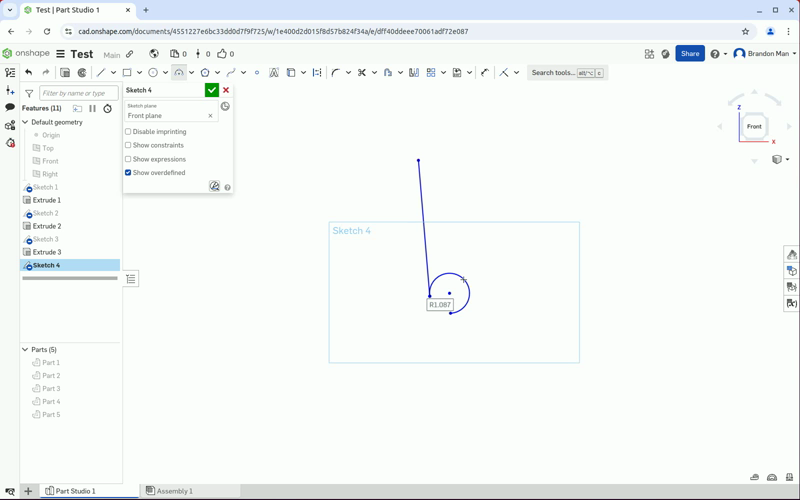
scroll(-6)
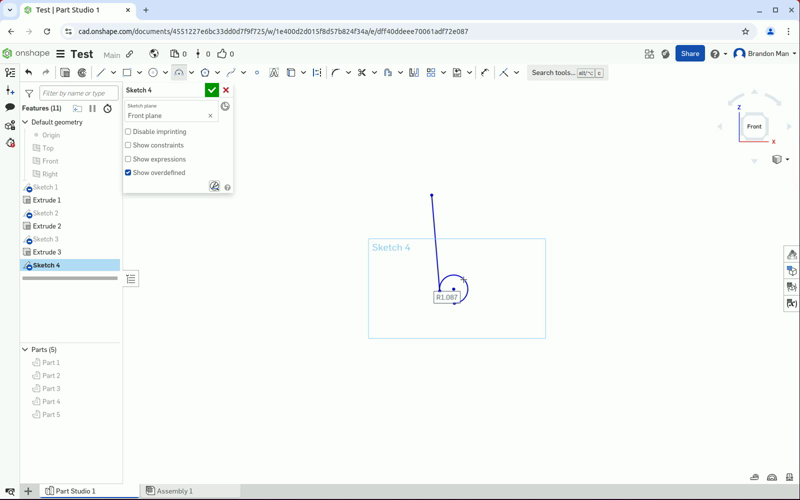
scroll(-6)
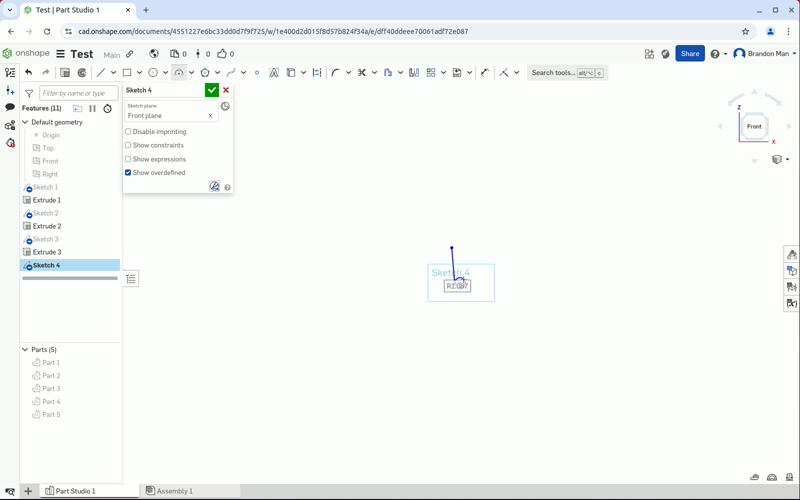
key_up(shift)
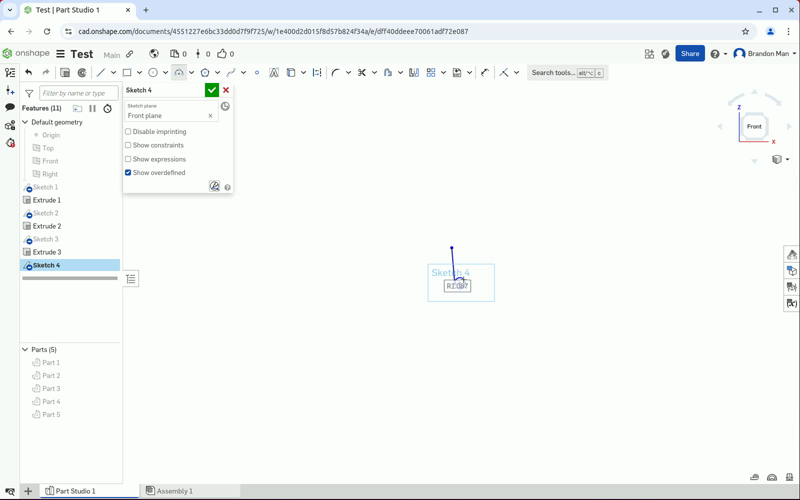
key(esc)
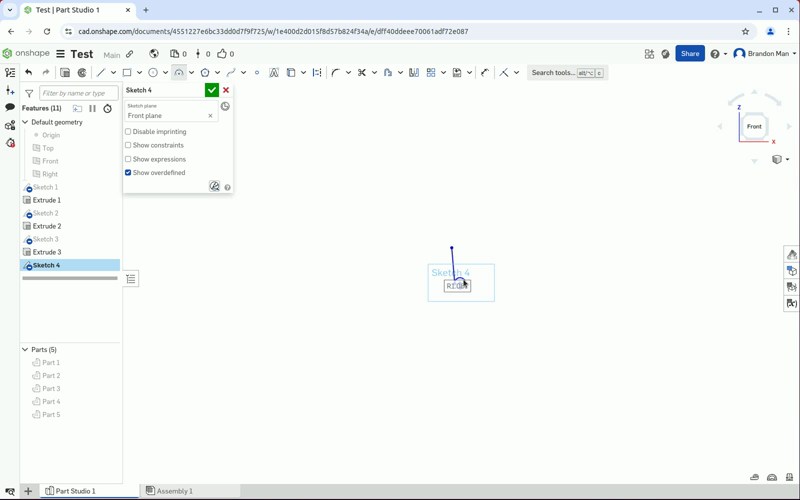
key(l)
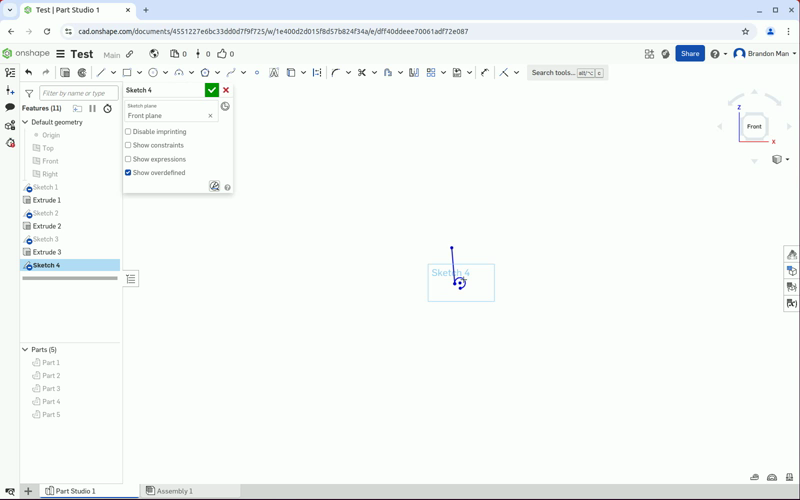
mouse_move(460, 288)
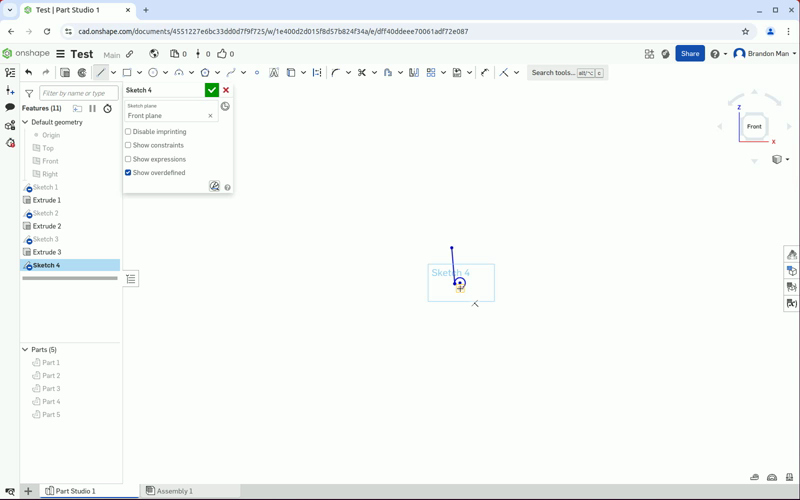
click(460, 288)
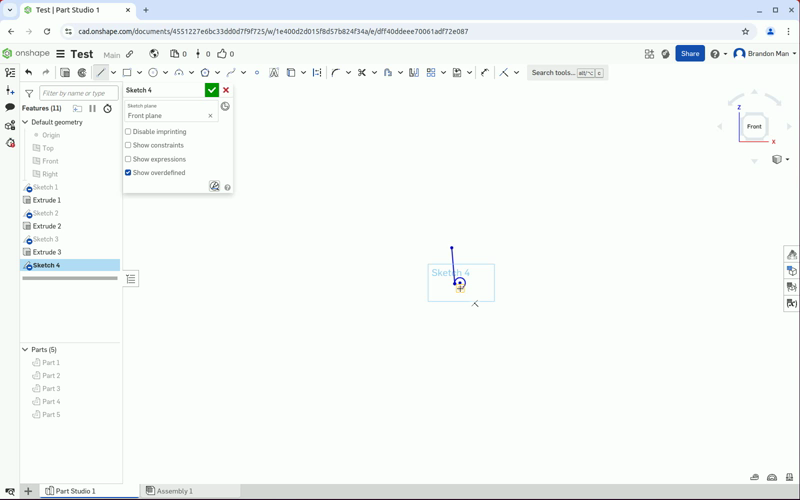
key_down(shift)
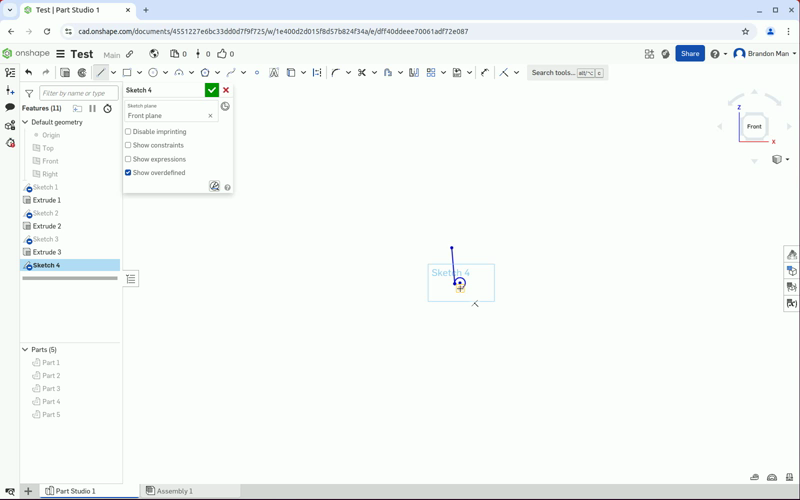
mouse_move(490, 288)
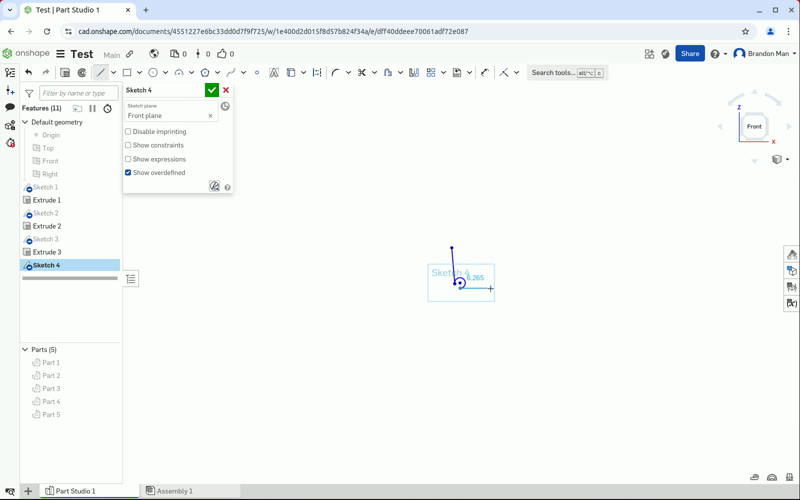
mouse_move(486, 287)
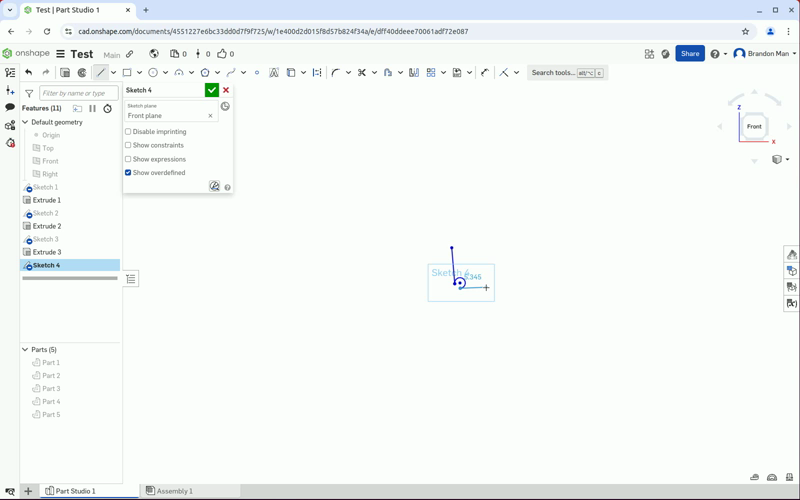
click(486, 287)
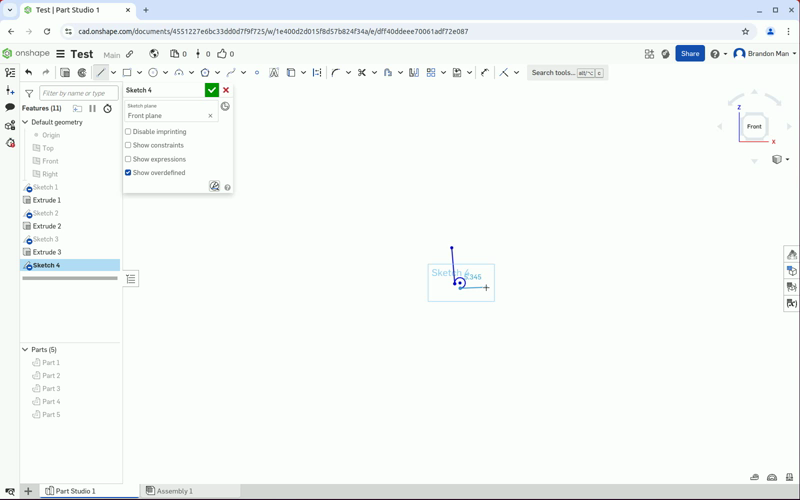
key_up(shift)
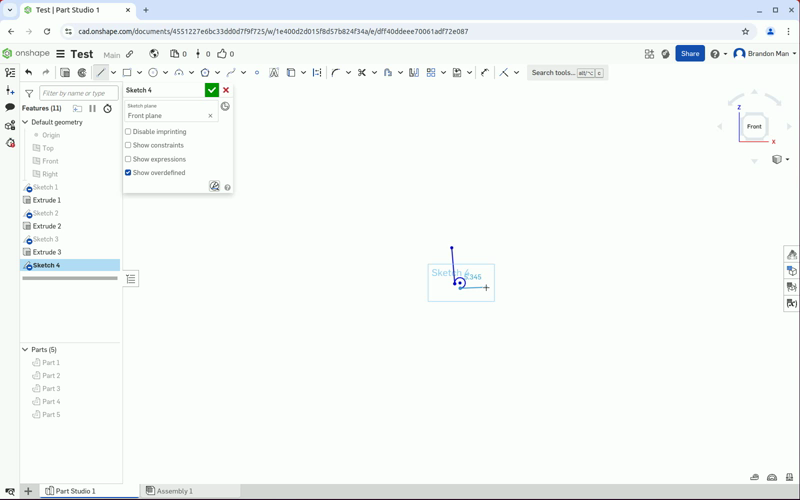
key(esc)
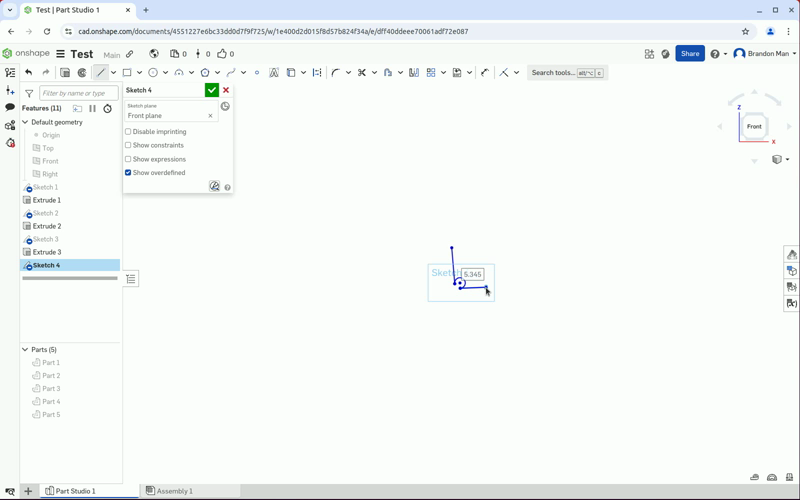
key(a)
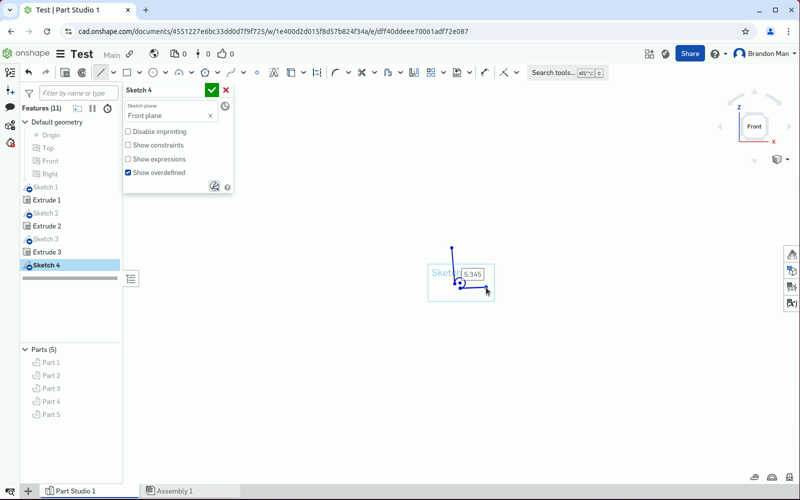
mouse_move(486, 287)
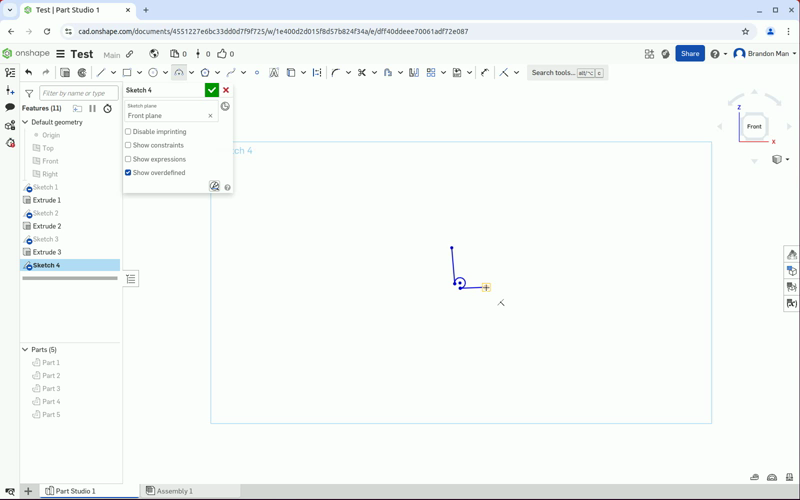
click(486, 287)
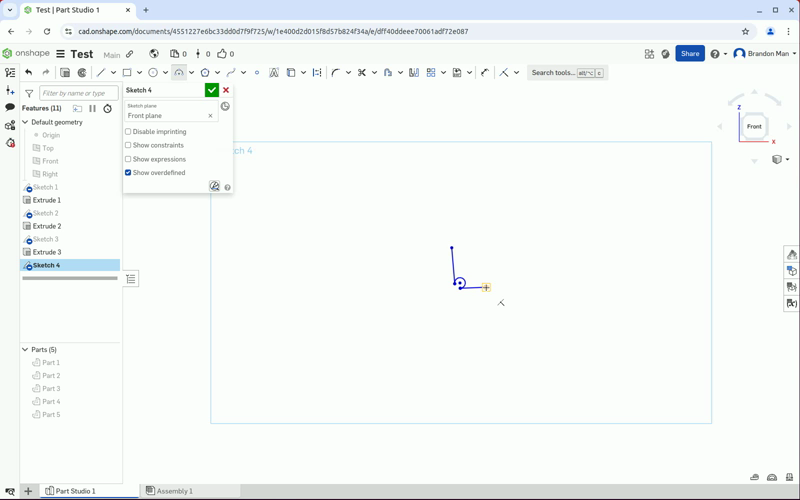
key_down(shift)
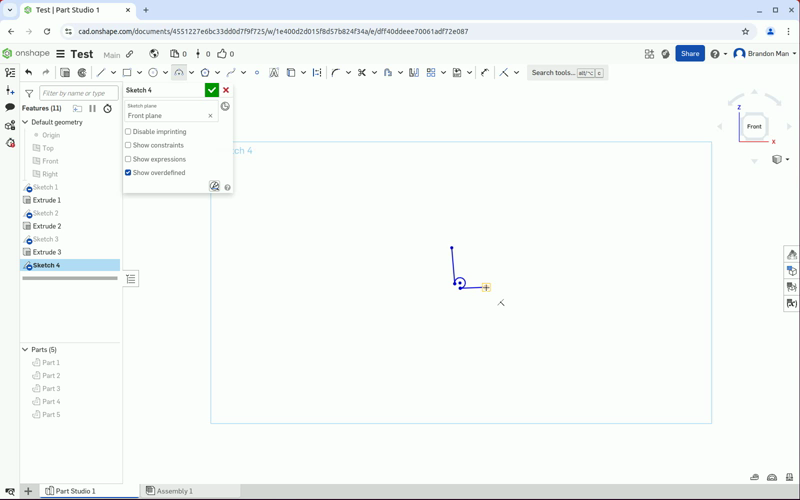
mouse_move(486, 278)
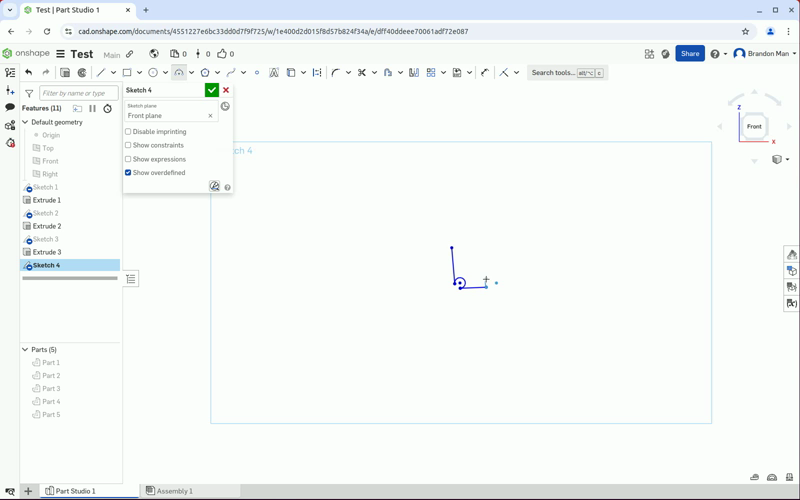
click(486, 278)
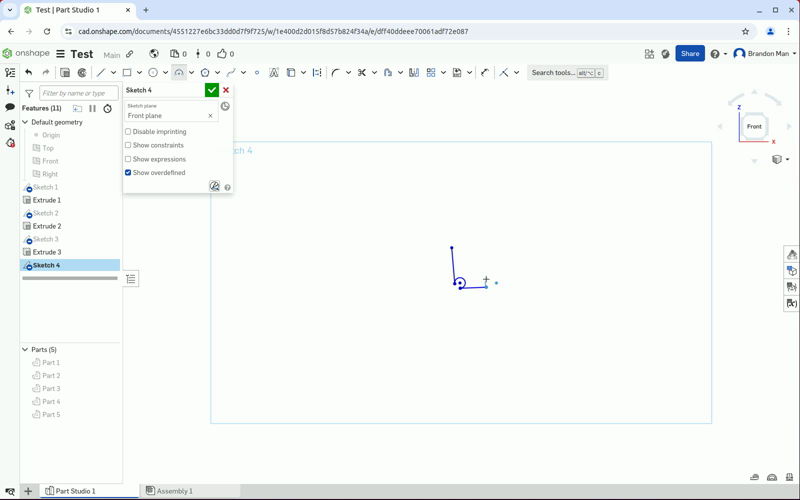
mouse_move(481, 282)
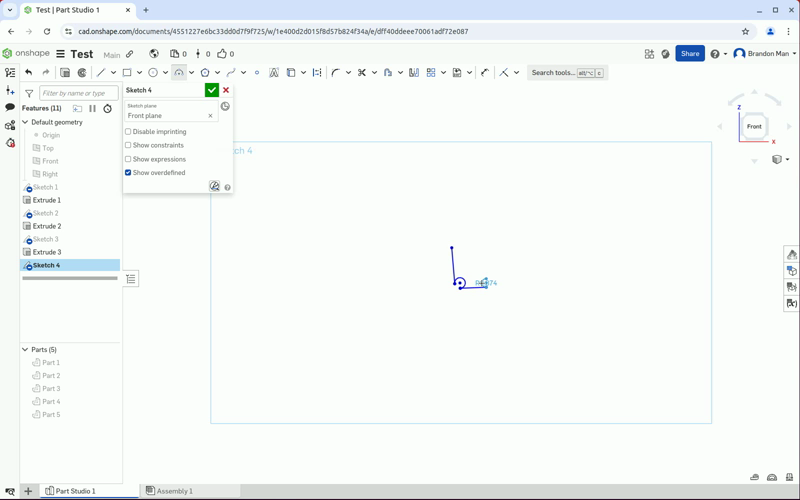
click(481, 282)
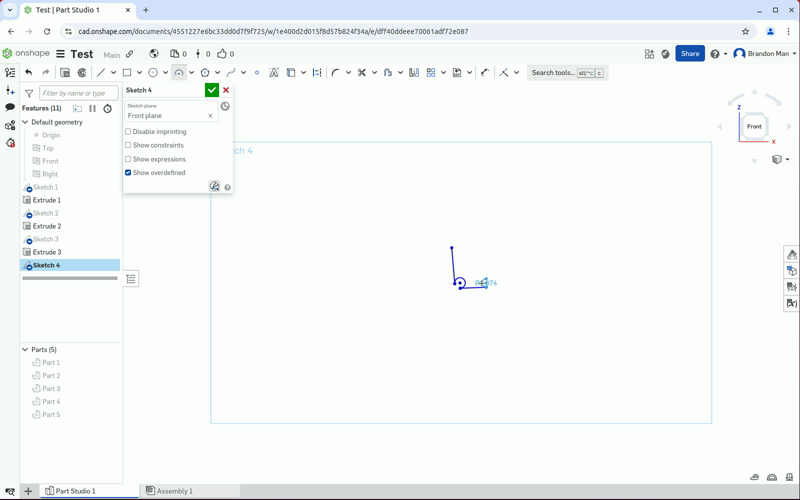
key_up(shift)
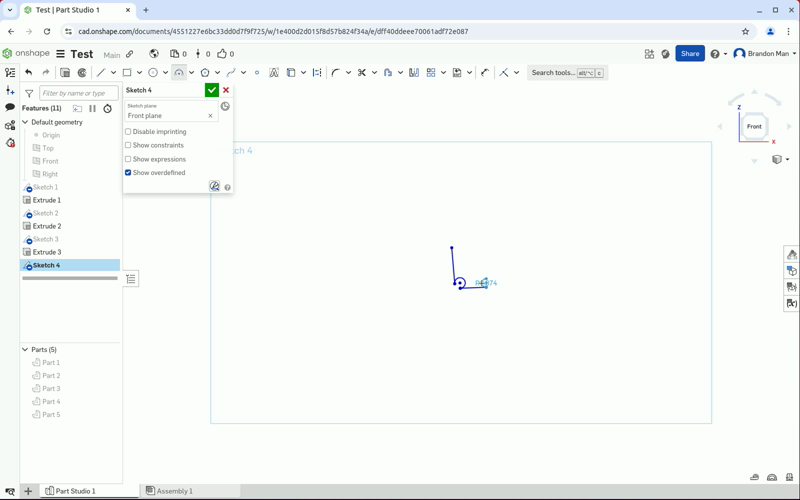
key(esc)
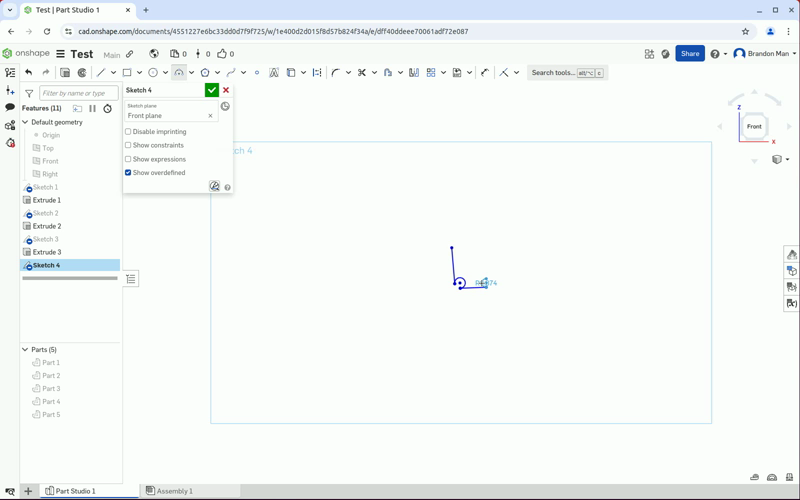
key(l)
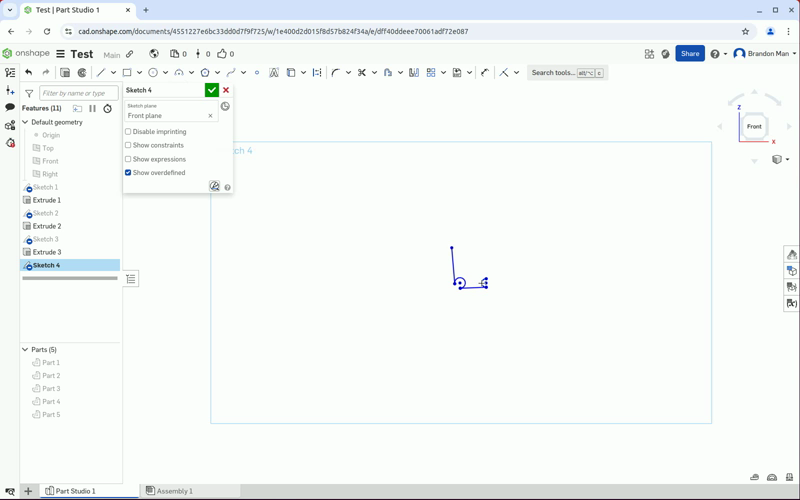
mouse_move(486, 278)
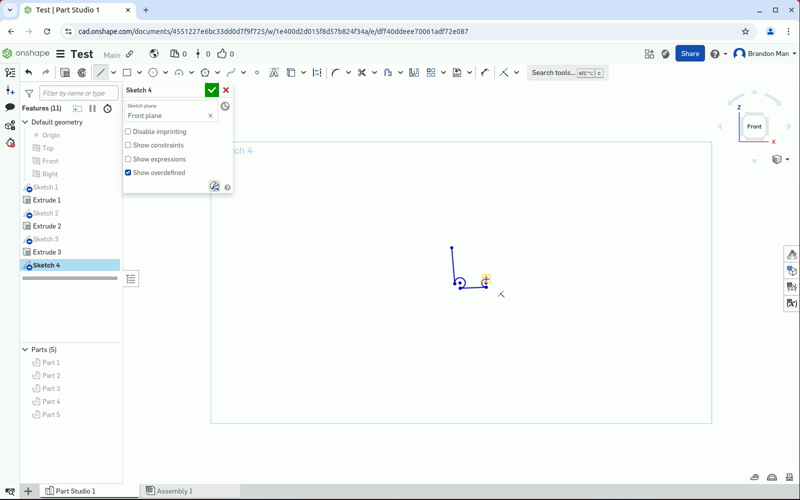
scroll(6)
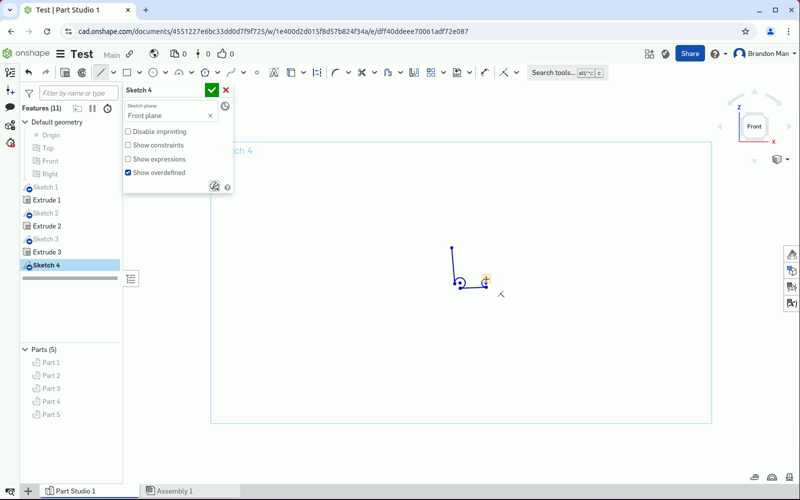
scroll(6)
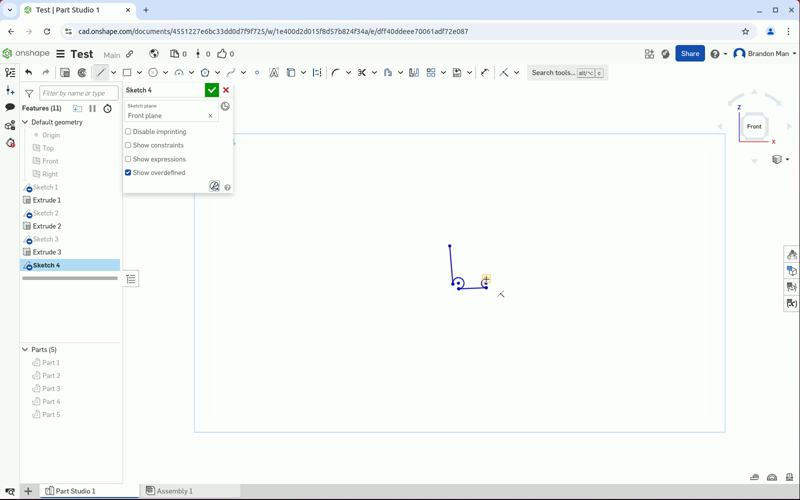
scroll(6)
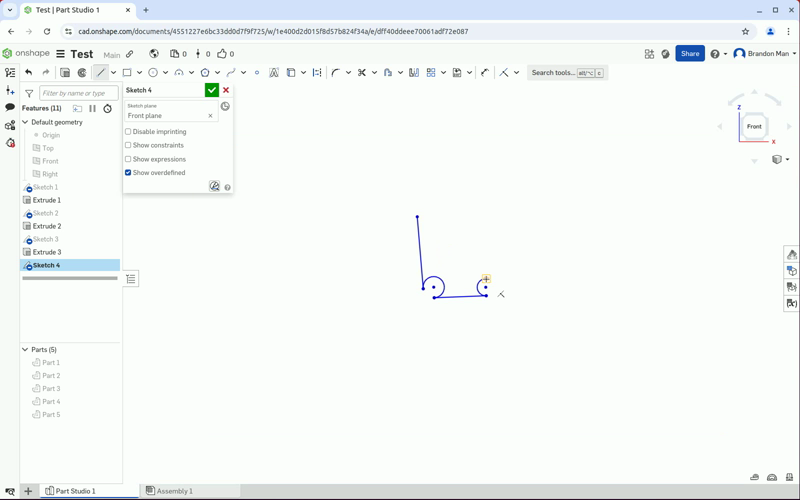
scroll(6)
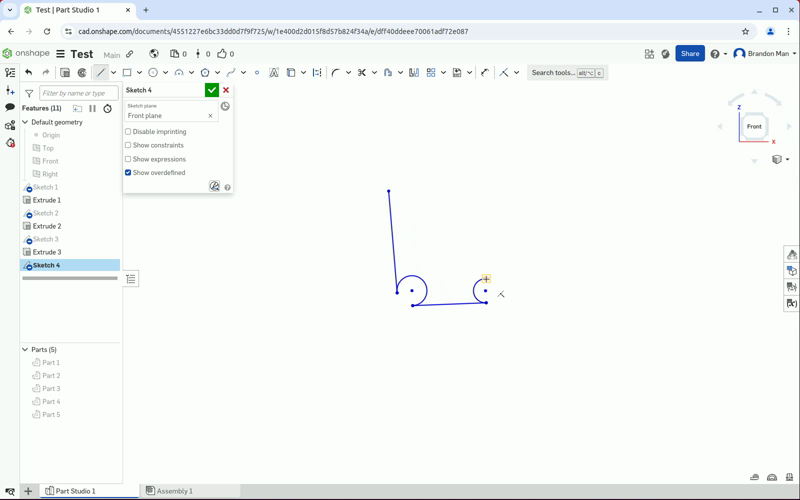
scroll(6)
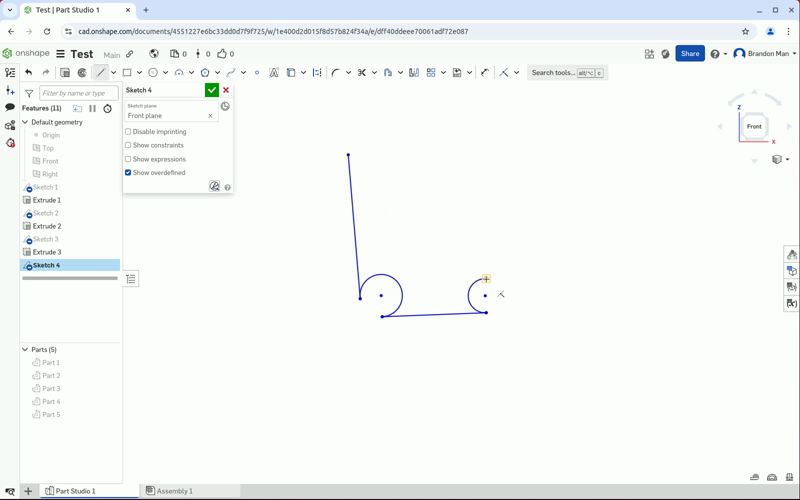
scroll(6)
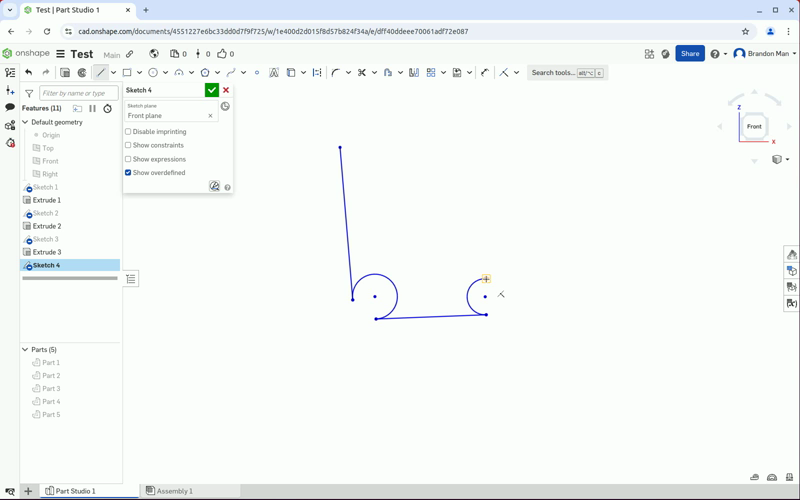
scroll(6)
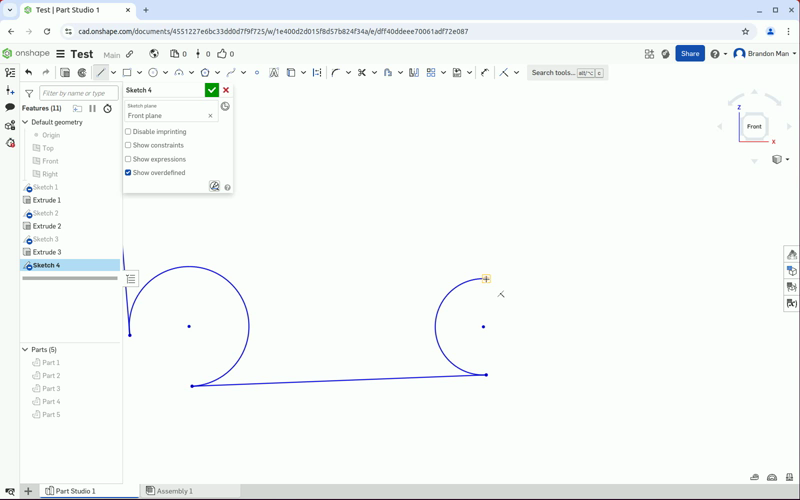
click(486, 278)
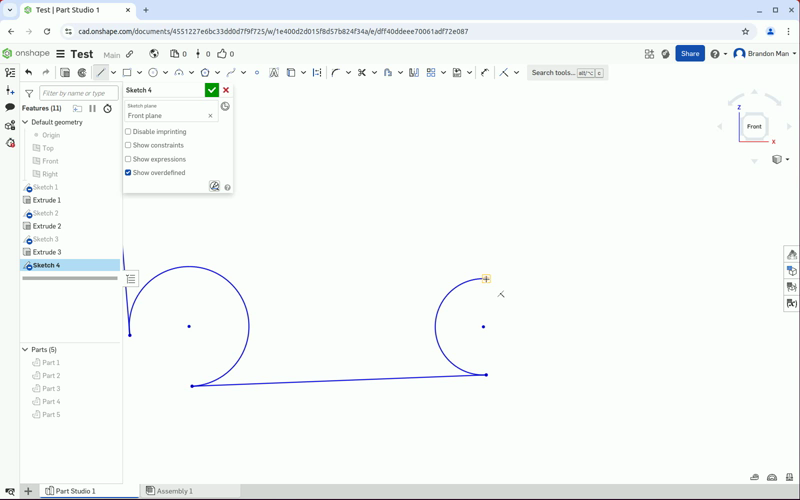
scroll(-6)
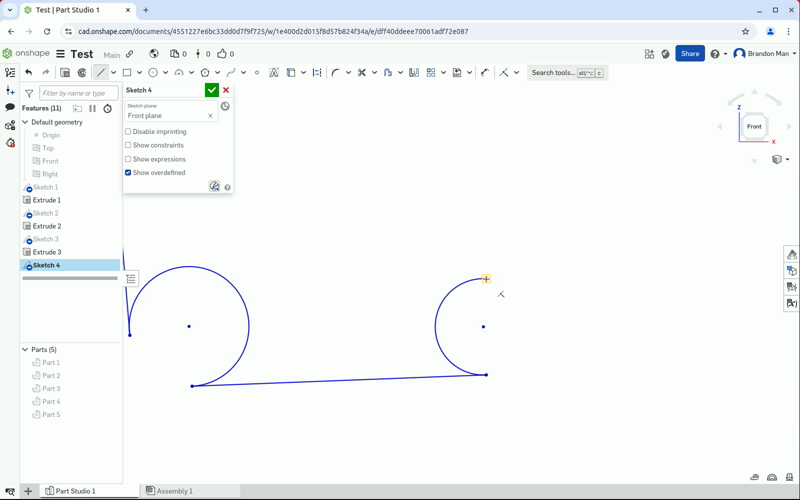
scroll(-6)
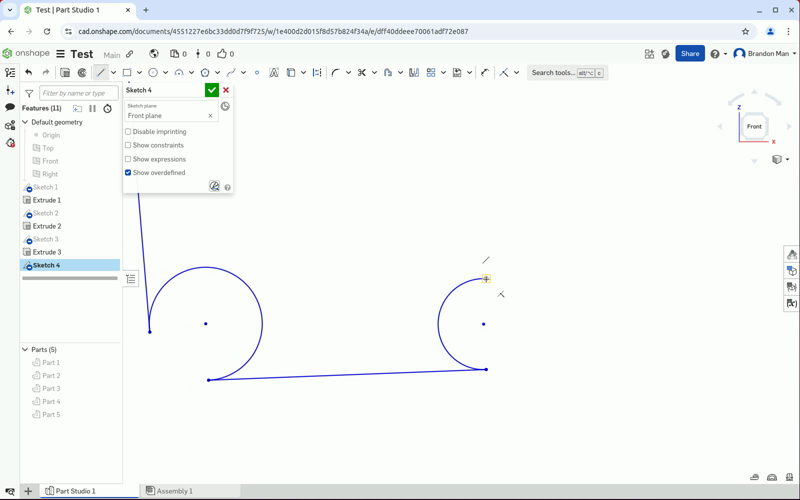
scroll(-6)
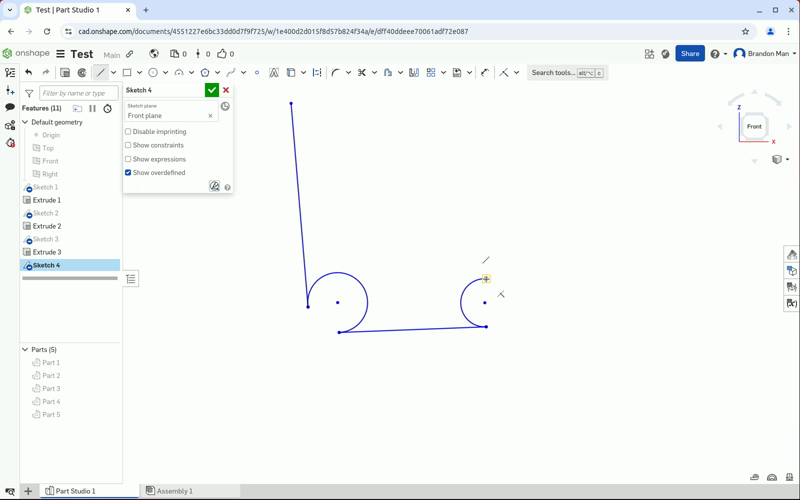
scroll(-6)
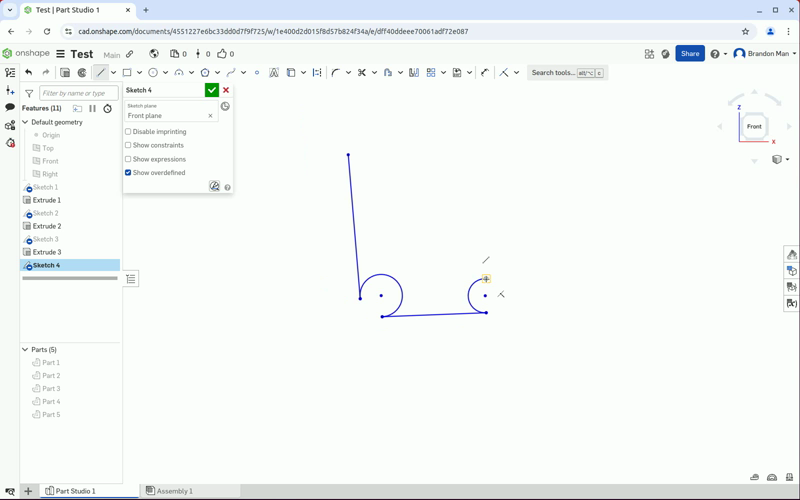
scroll(-6)
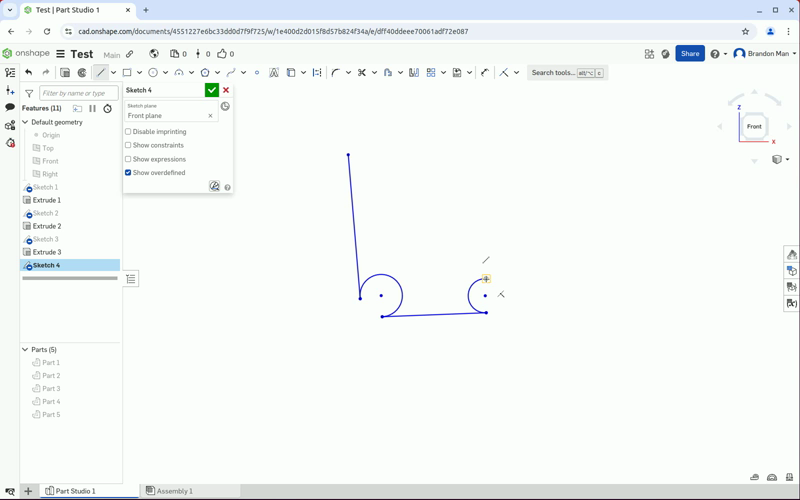
scroll(-6)
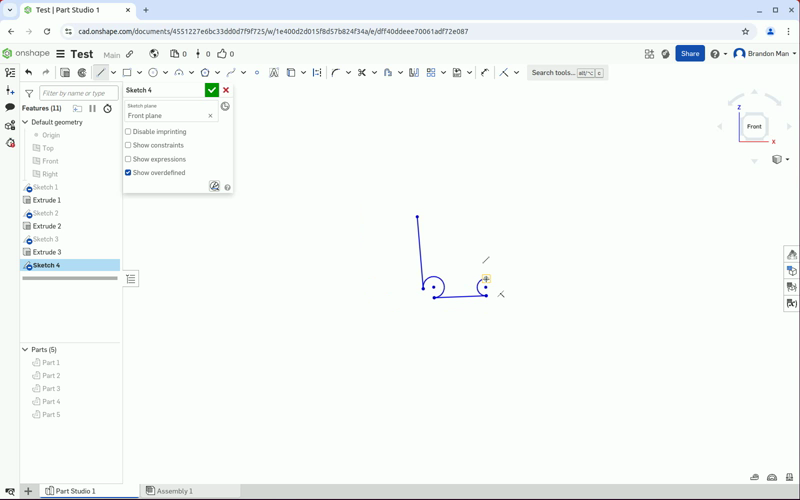
scroll(-6)
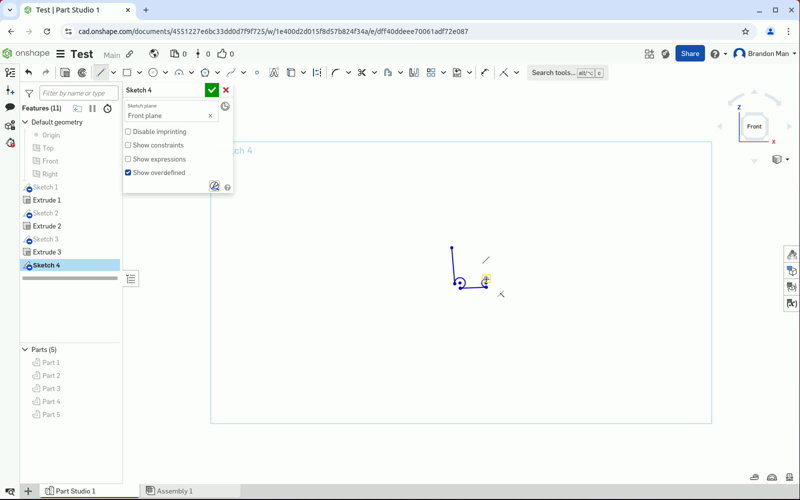
key_down(shift)
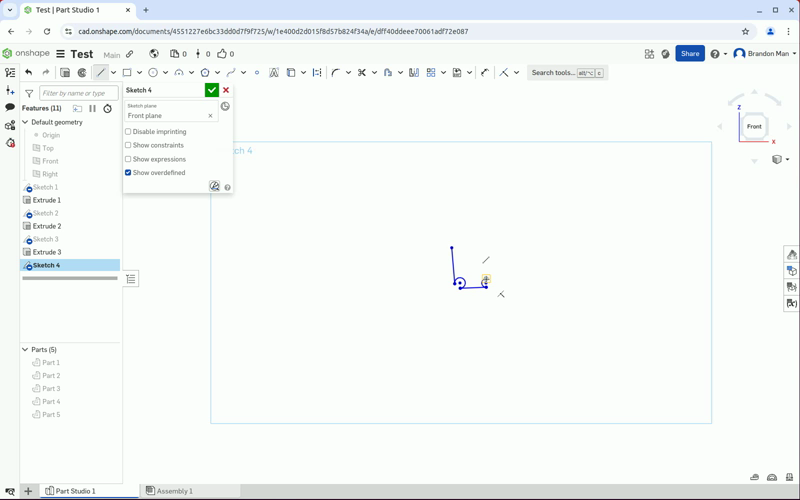
mouse_move(516, 278)
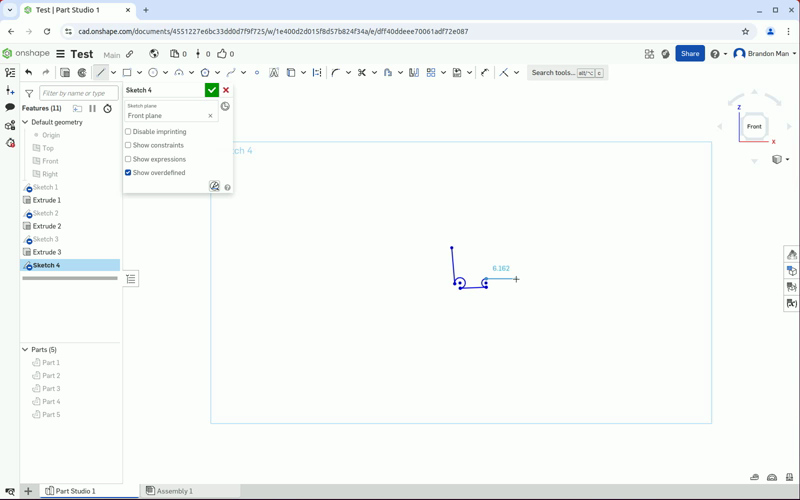
mouse_move(471, 278)
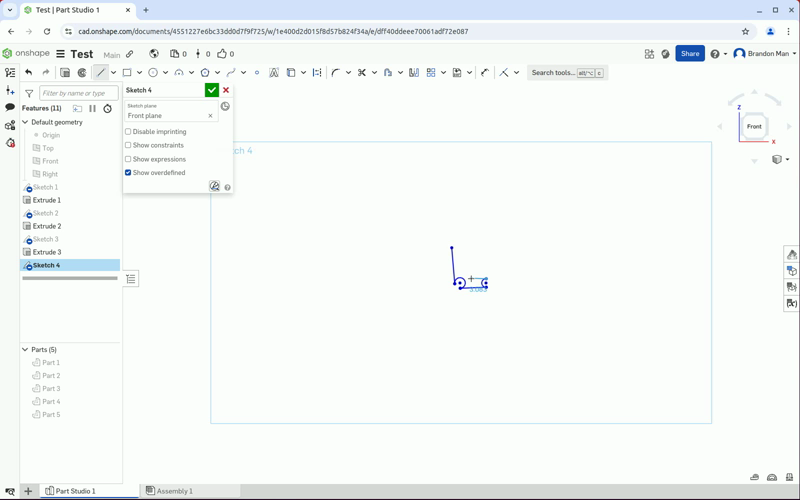
click(471, 278)
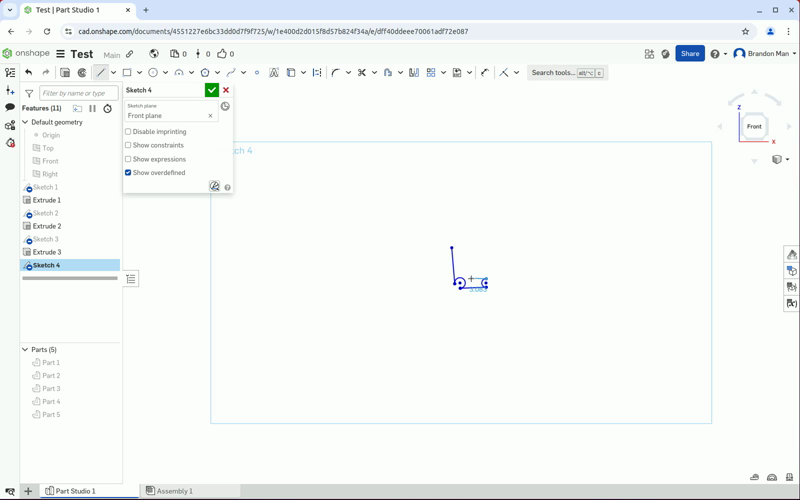
key_up(shift)
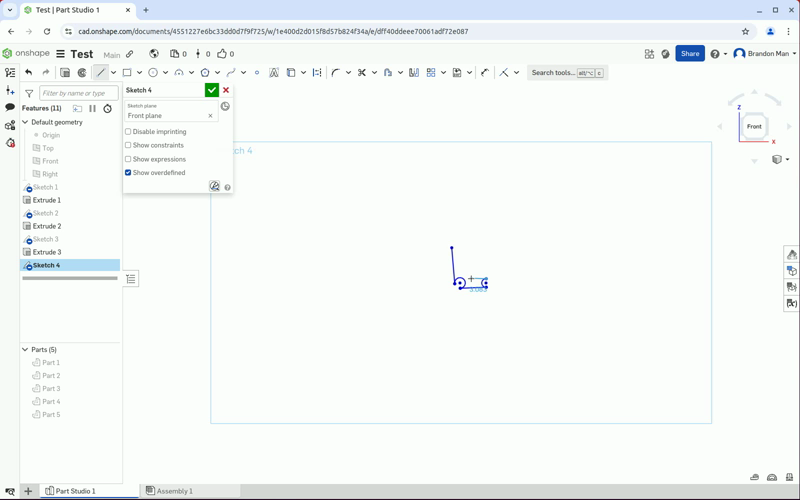
key(esc)
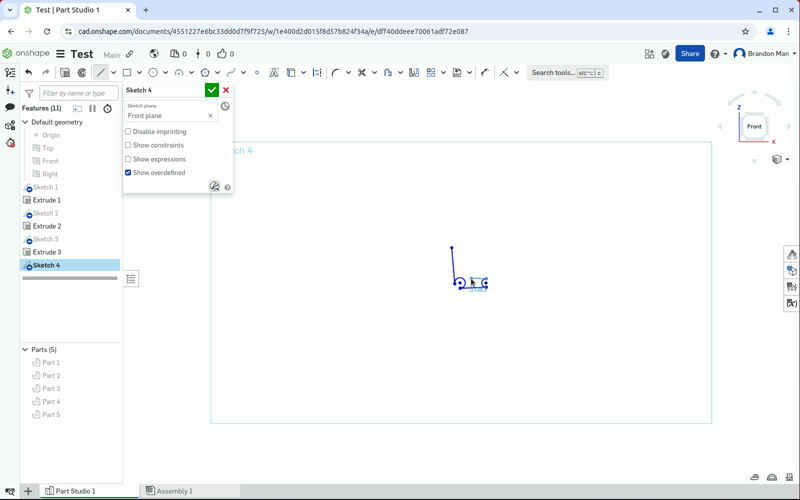
key(a)
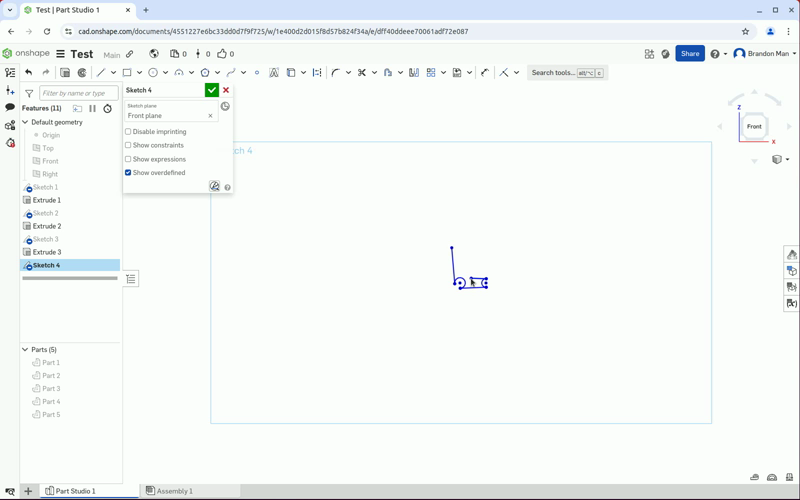
mouse_move(471, 278)
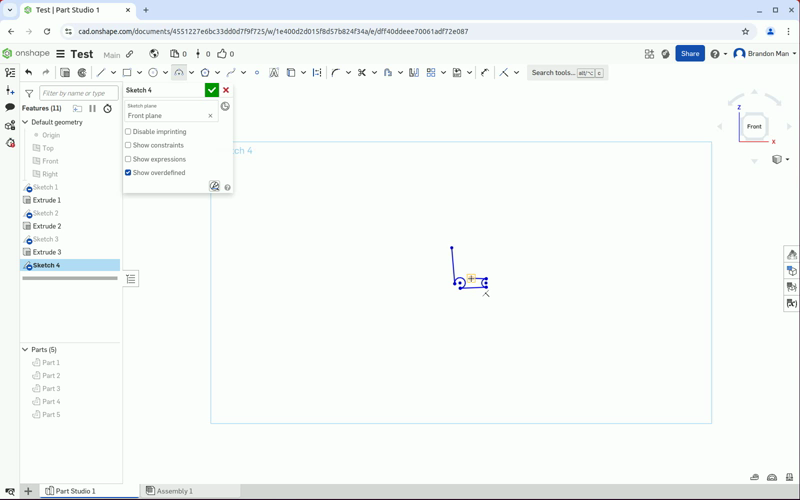
click(471, 278)
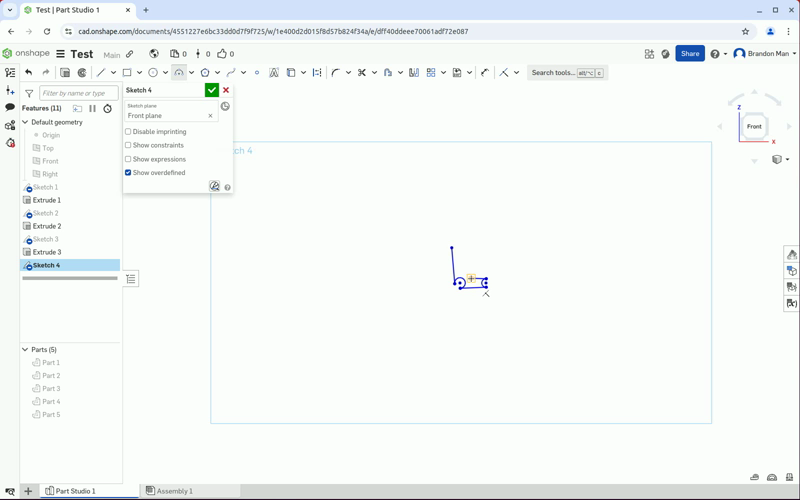
key_down(shift)
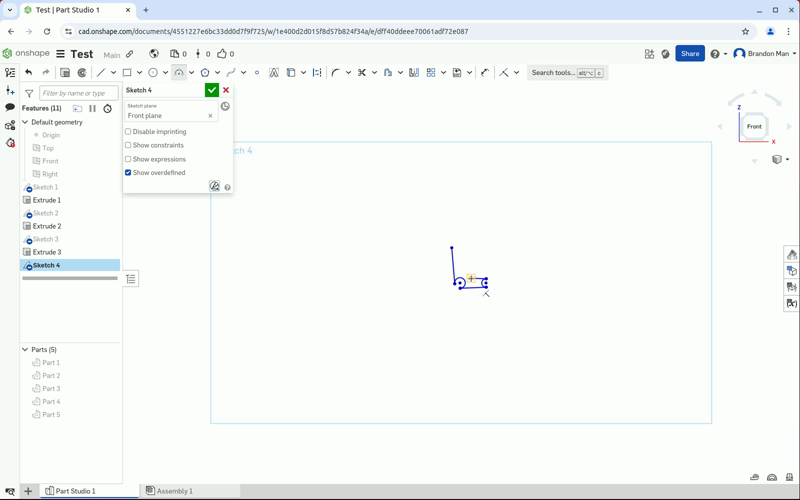
mouse_move(466, 273)
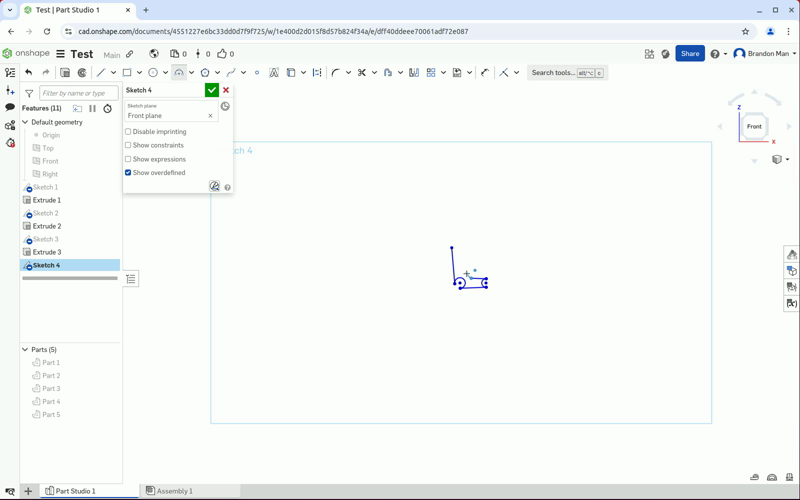
scroll(6)
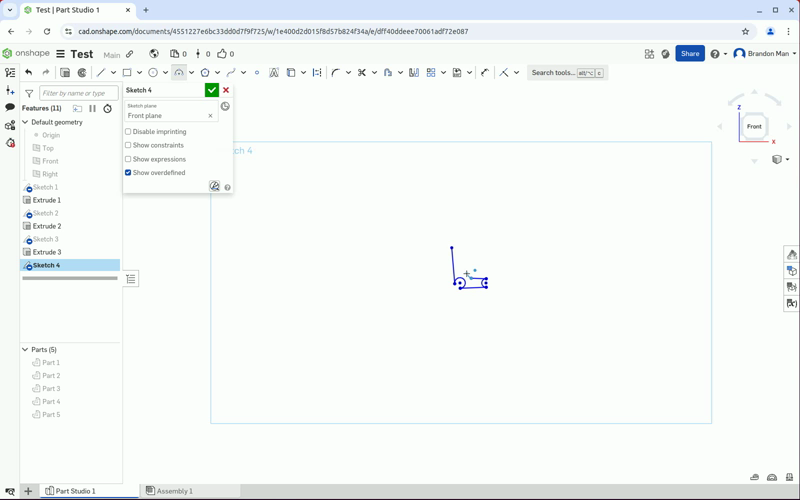
scroll(6)
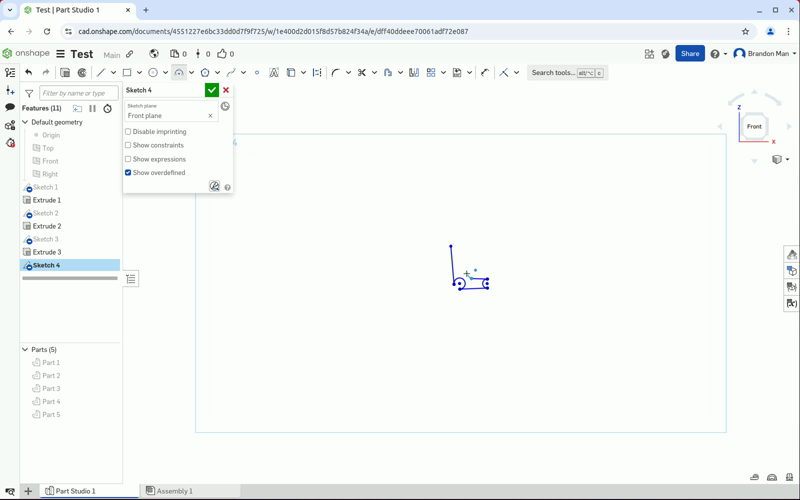
scroll(6)
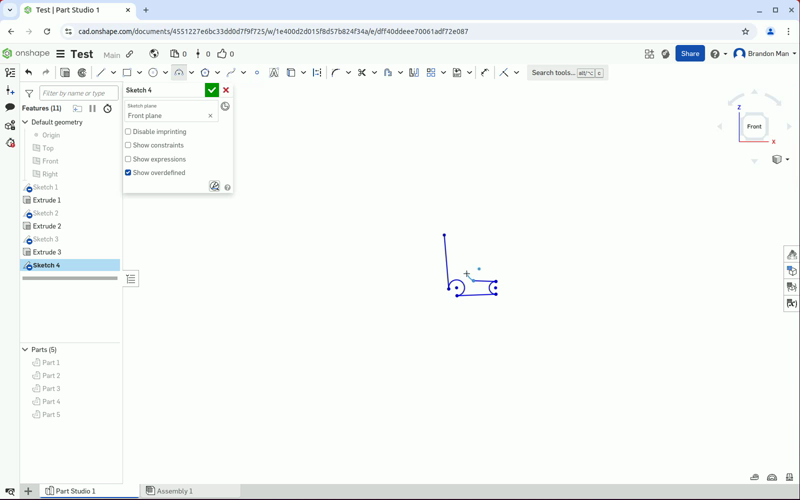
scroll(6)
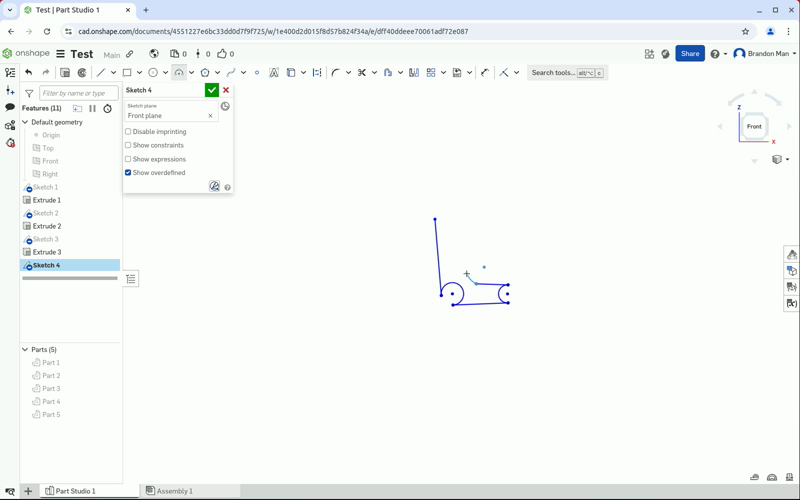
scroll(6)
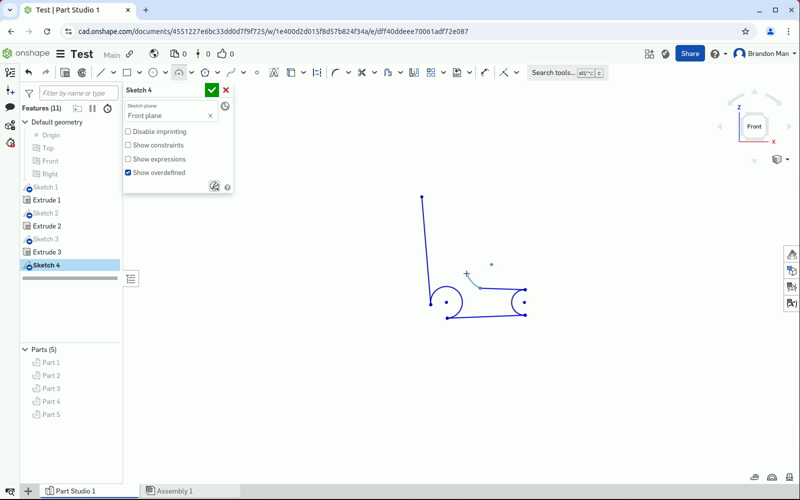
scroll(6)
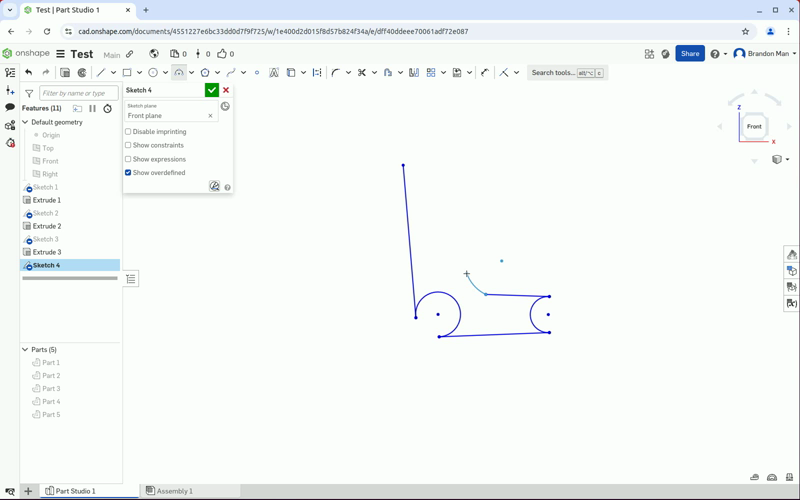
scroll(6)
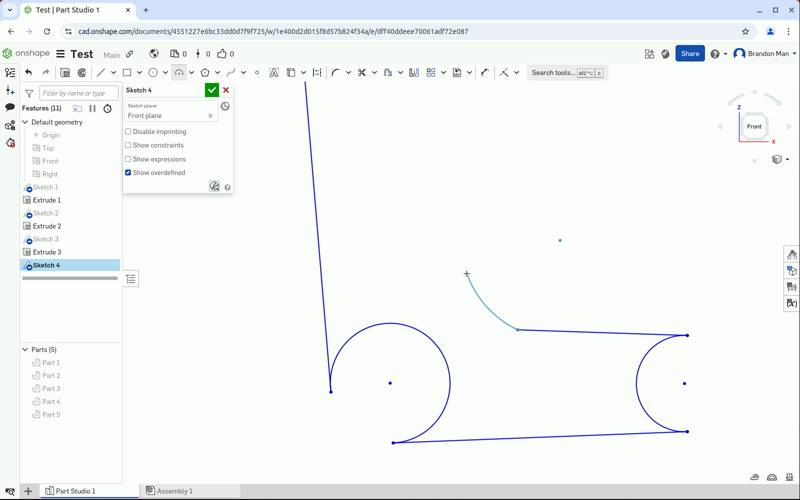
click(466, 273)
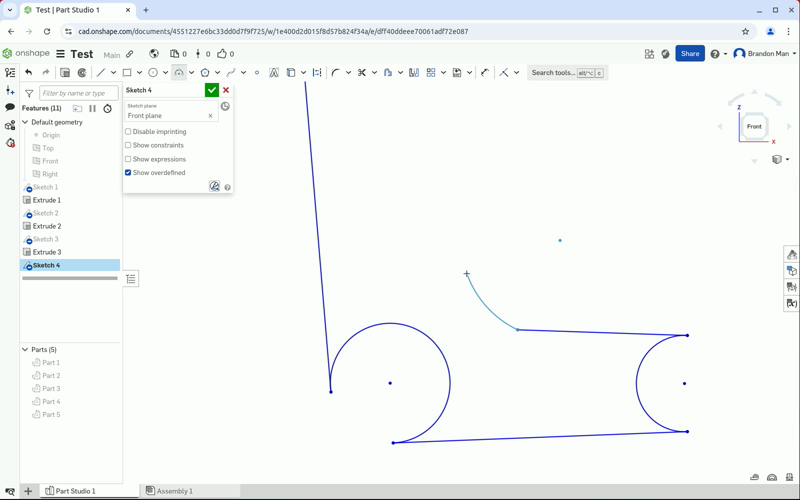
scroll(-6)
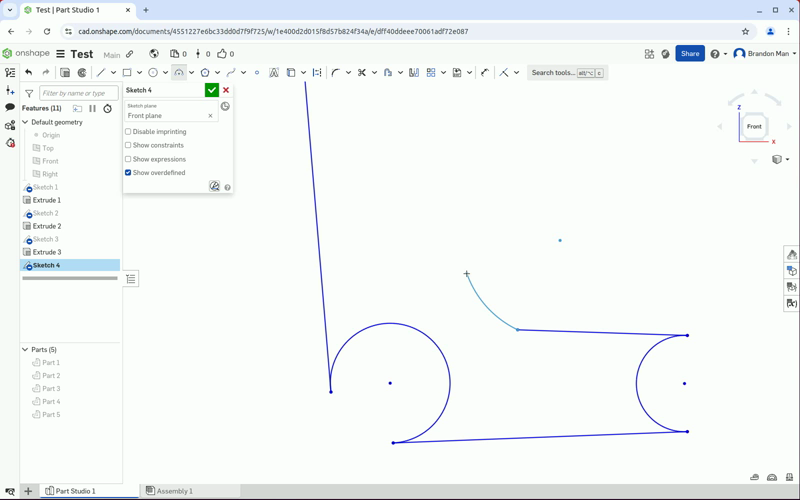
scroll(-6)
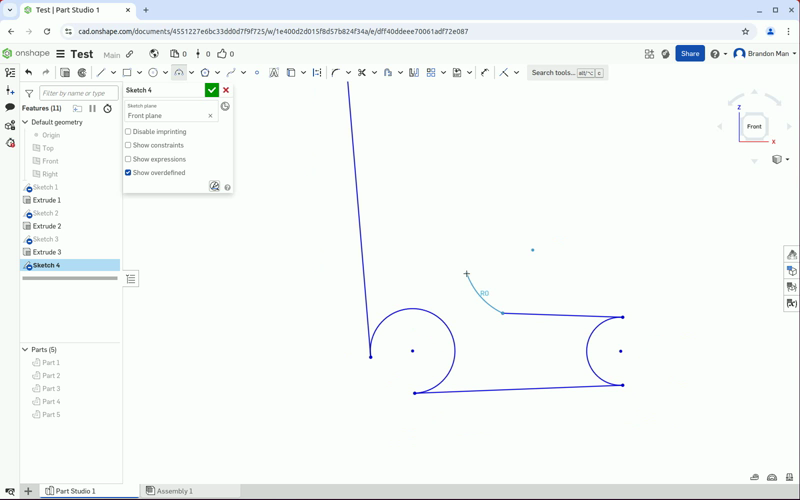
scroll(-6)
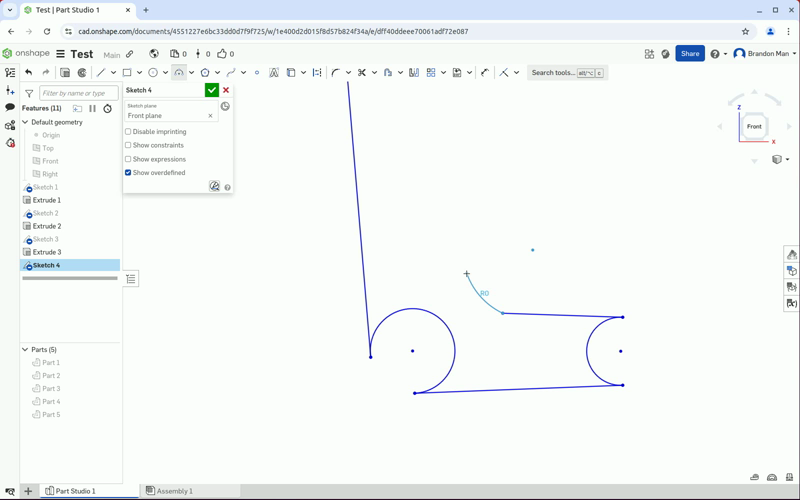
scroll(-6)
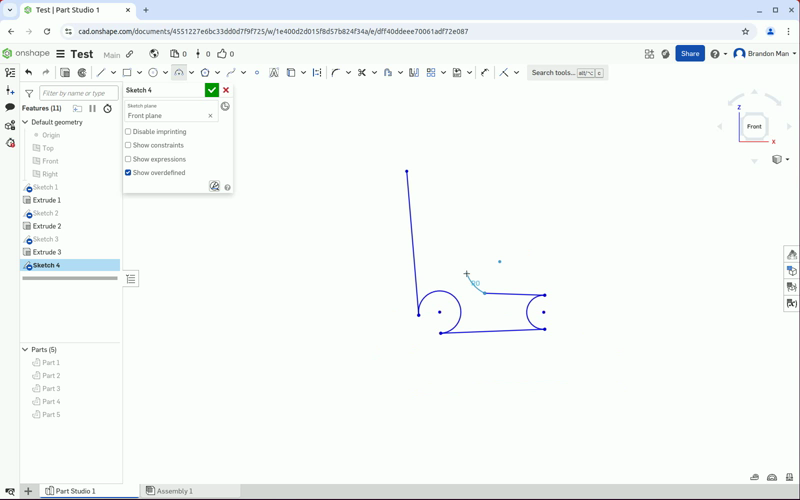
scroll(-6)
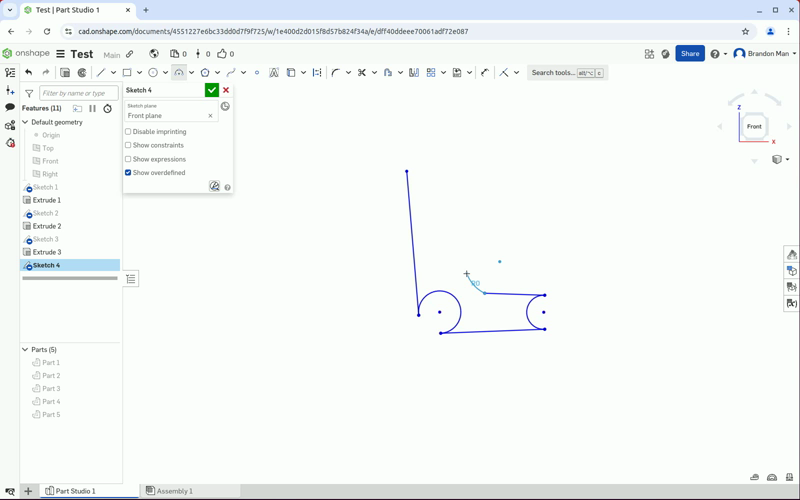
scroll(-6)
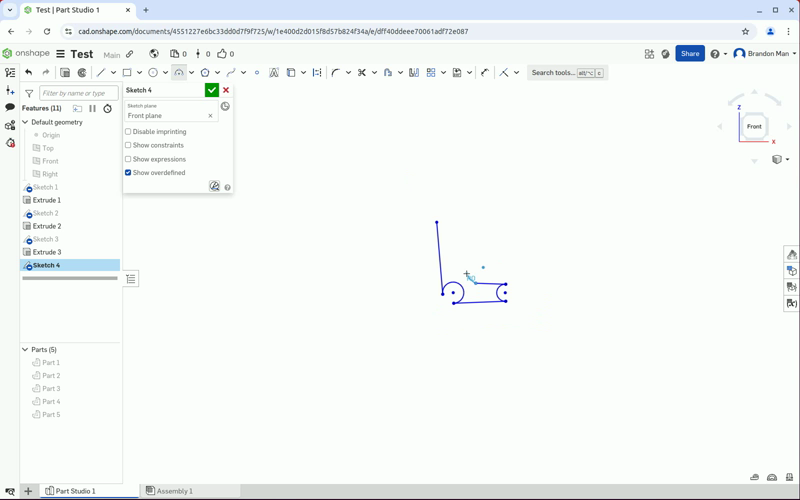
scroll(-6)
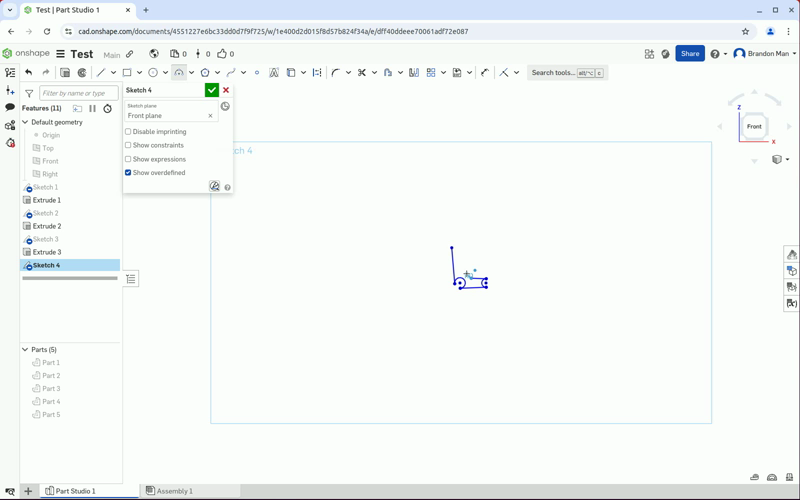
mouse_move(467, 276)
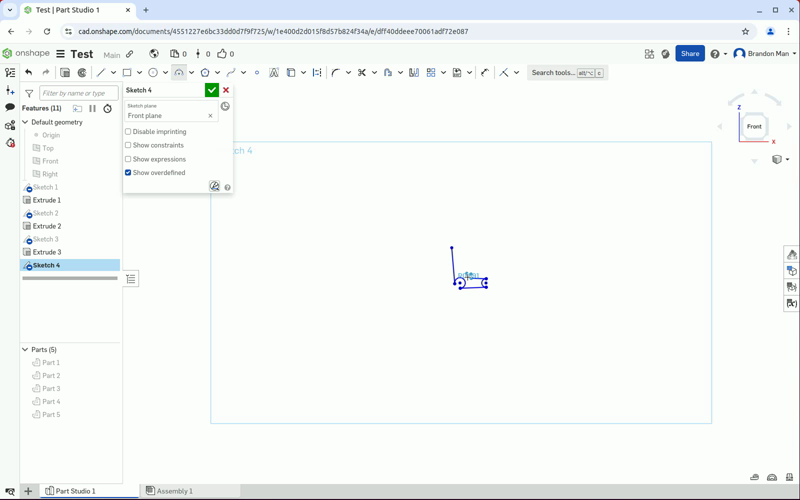
scroll(6)
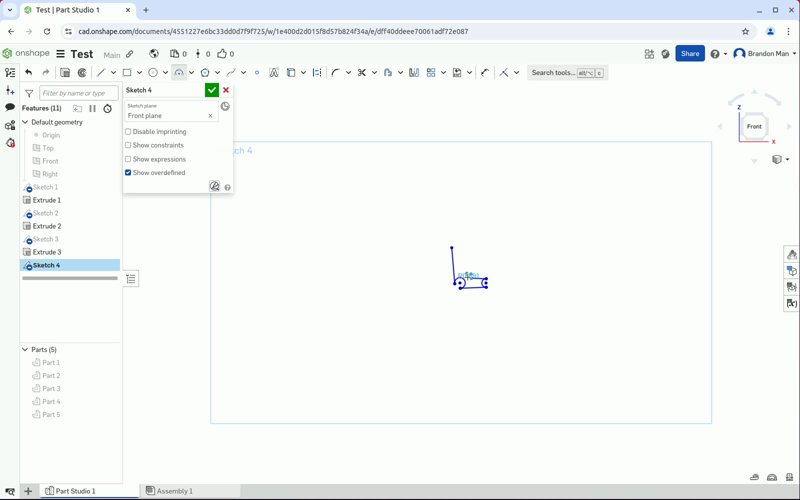
scroll(6)
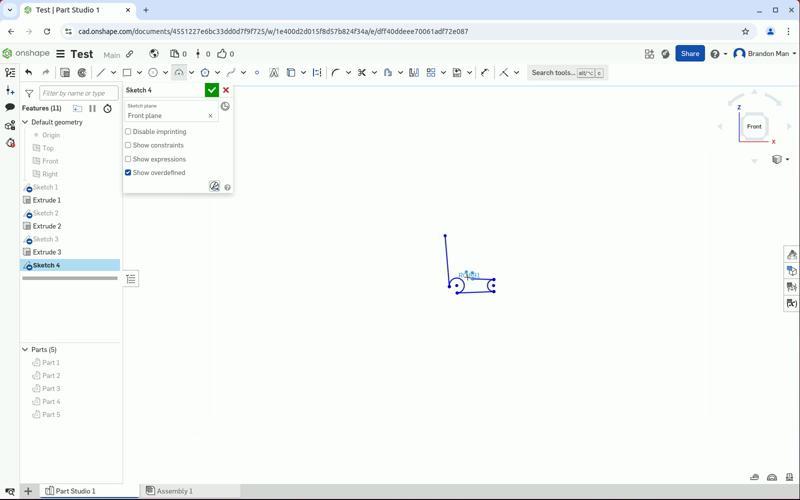
scroll(6)
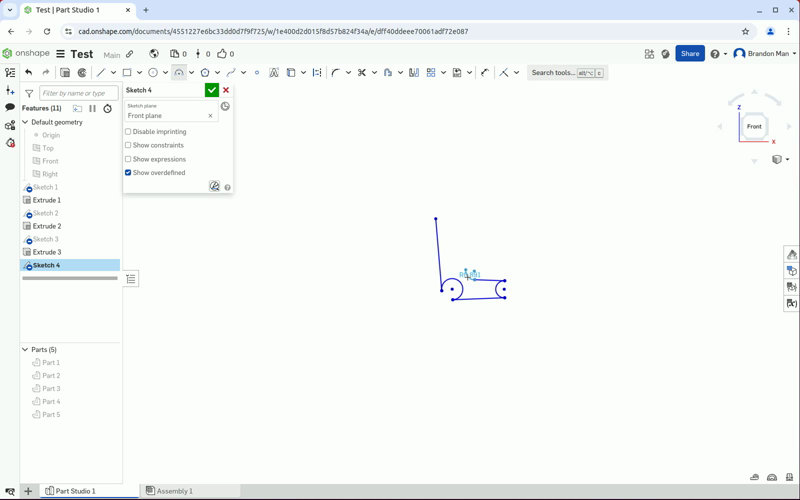
scroll(6)
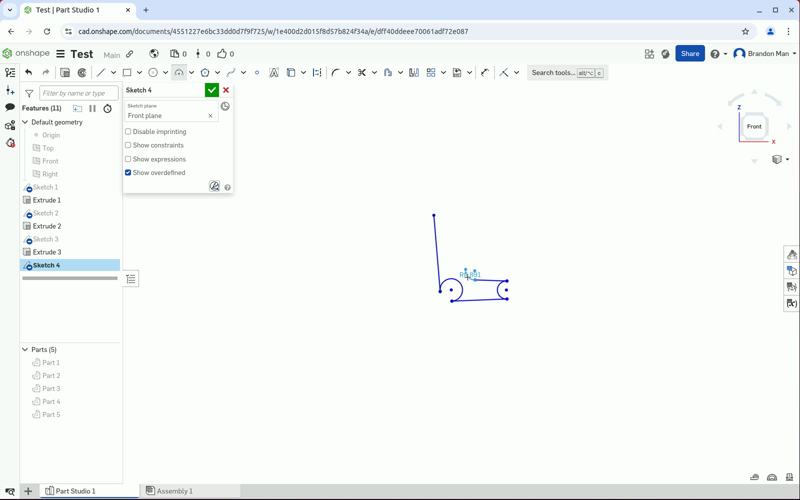
scroll(6)
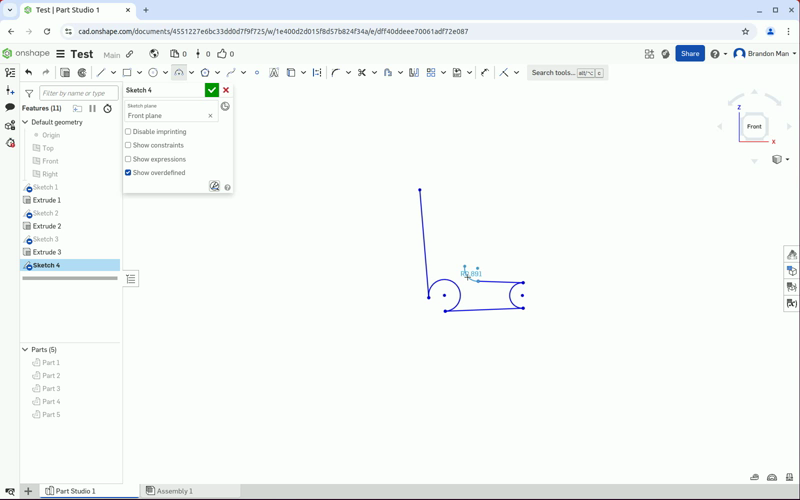
scroll(6)
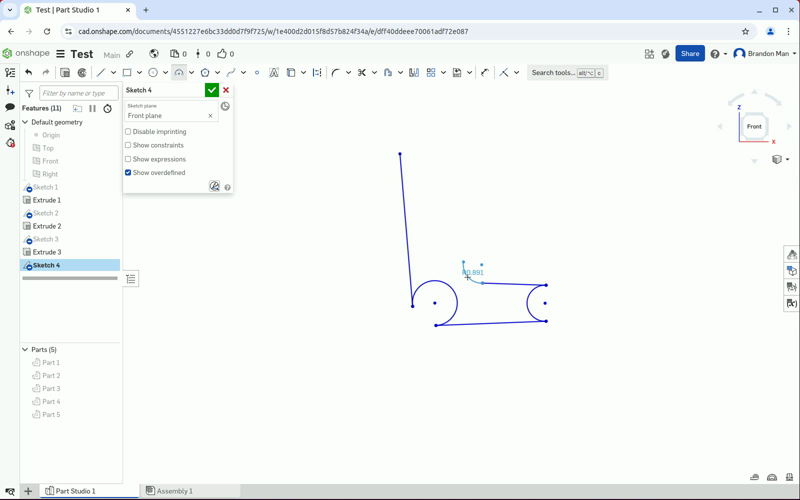
scroll(6)
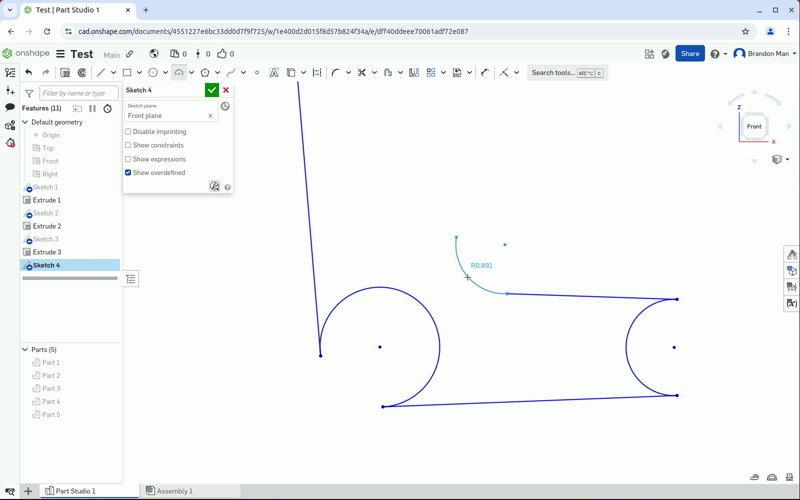
click(467, 276)
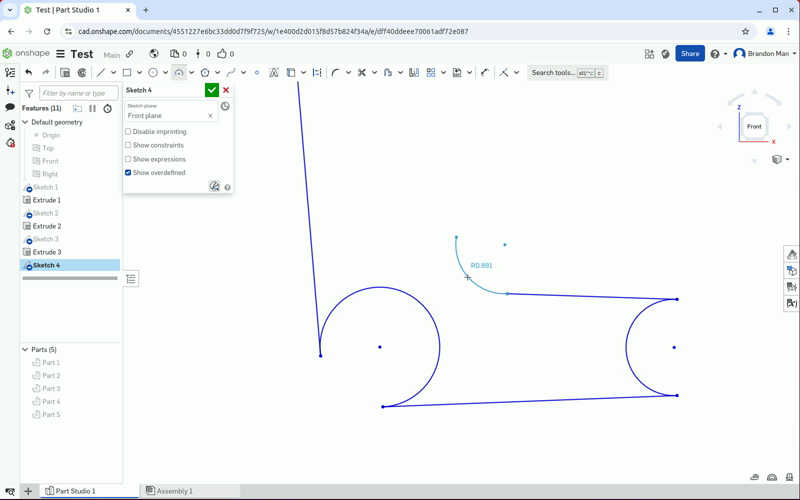
scroll(-6)
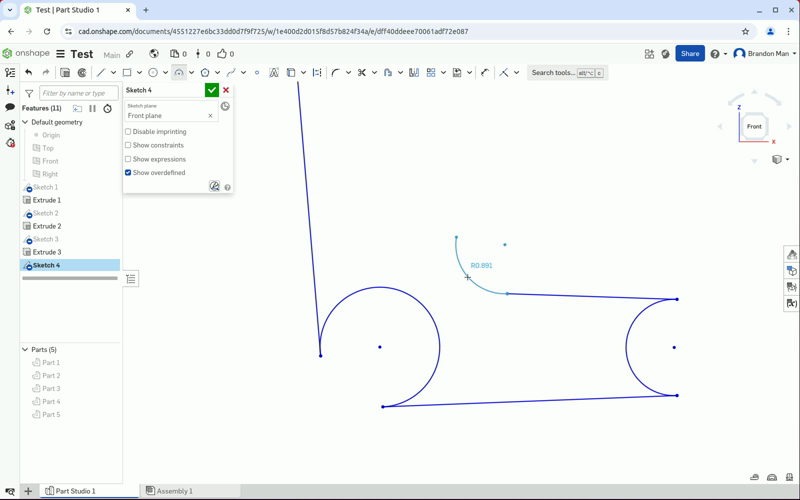
scroll(-6)
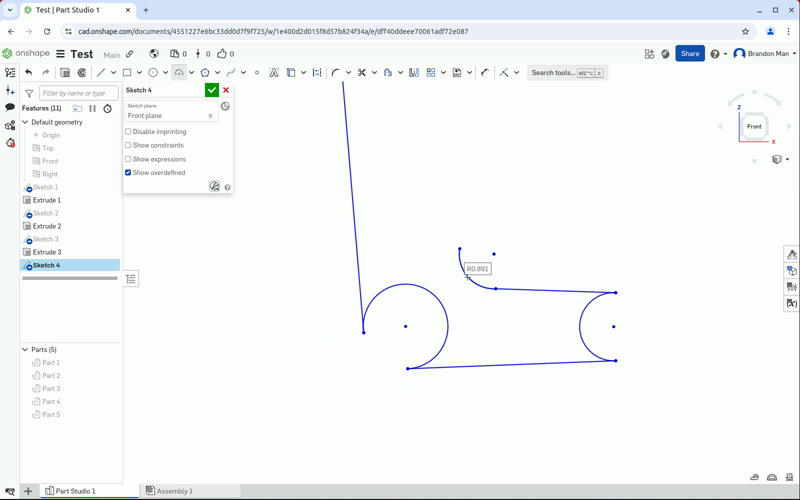
scroll(-6)
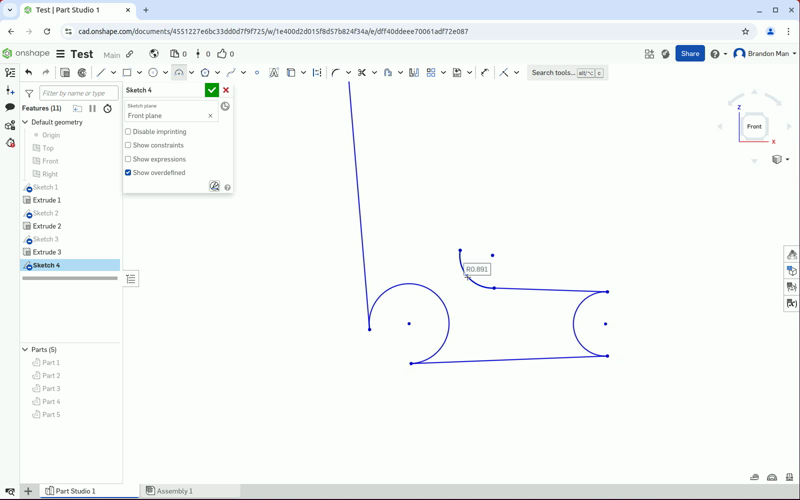
scroll(-6)
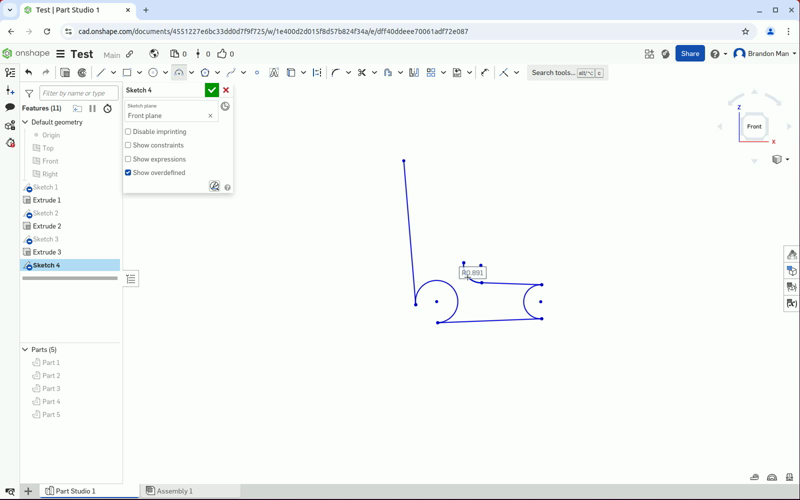
scroll(-6)
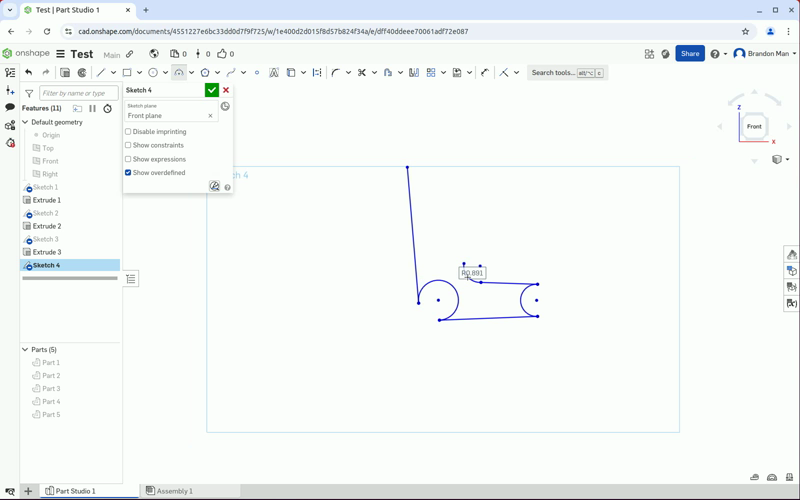
scroll(-6)
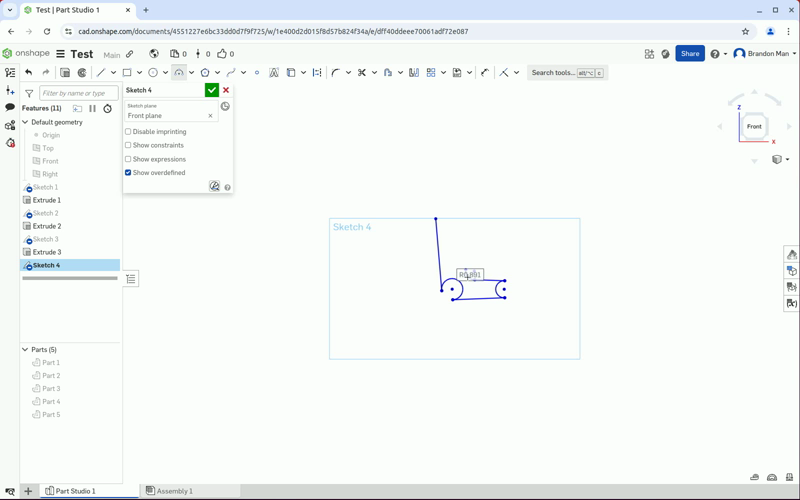
scroll(-6)
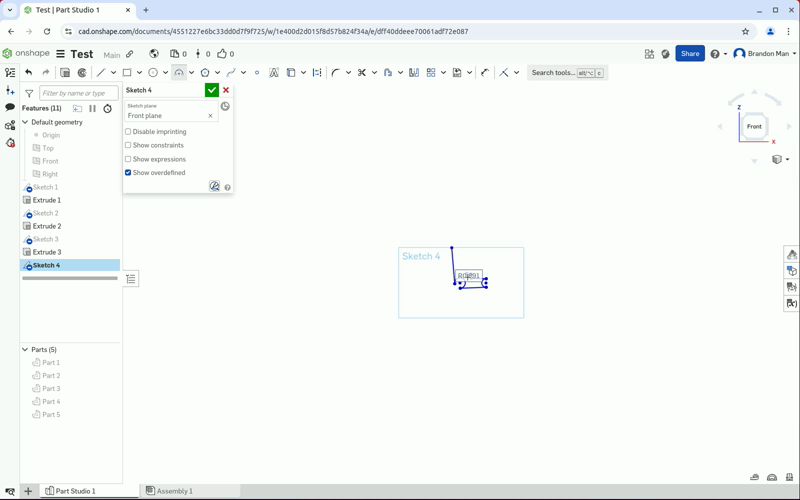
key_up(shift)
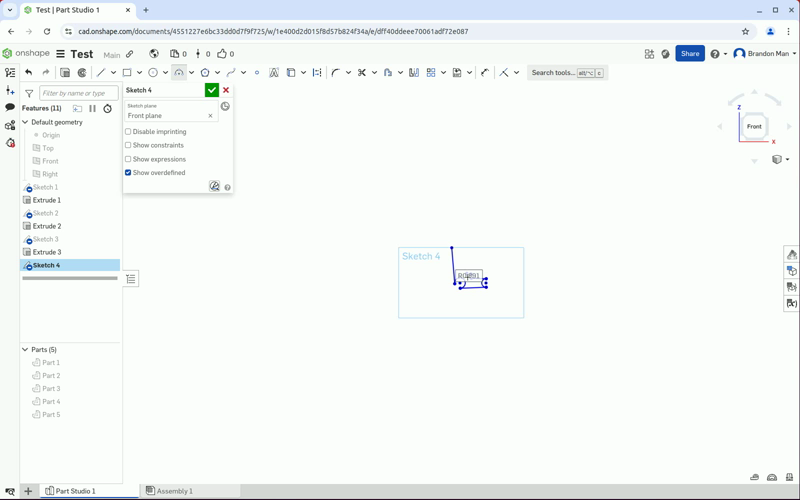
key(esc)
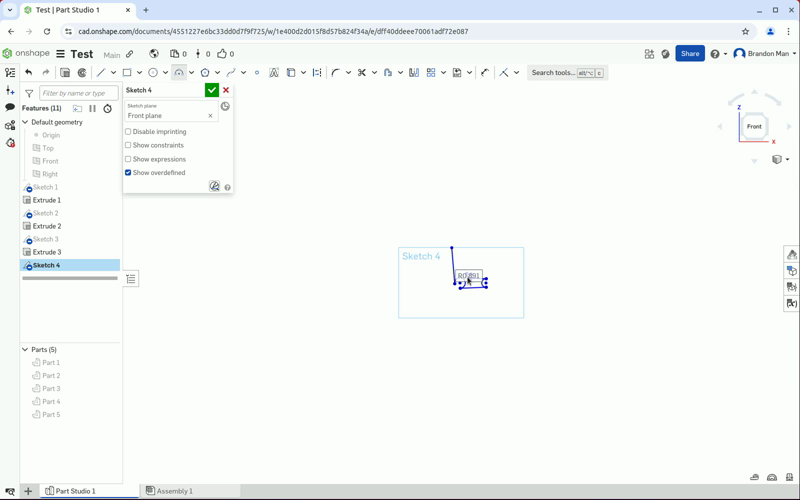
key(l)
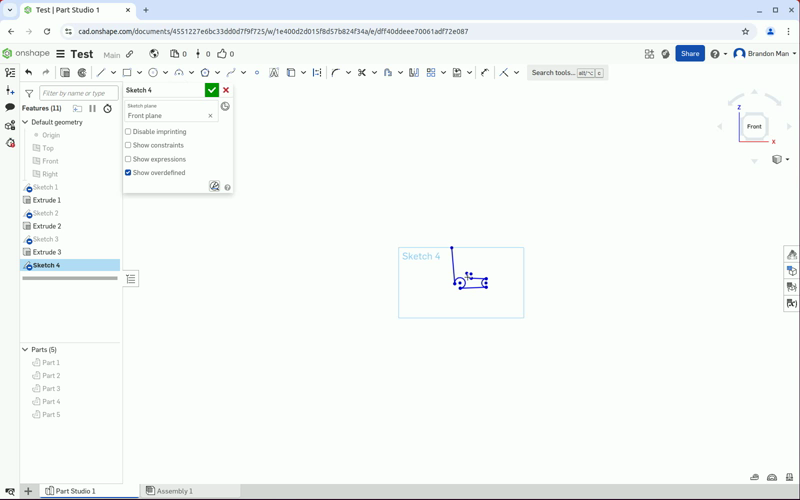
mouse_move(466, 273)
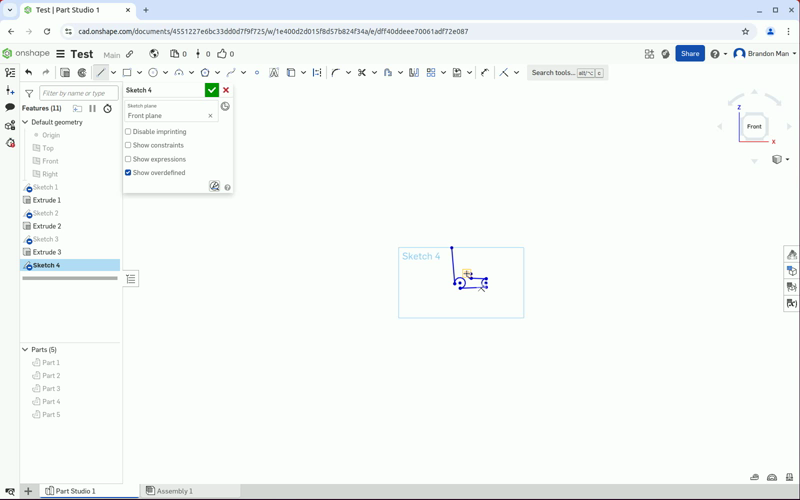
scroll(6)
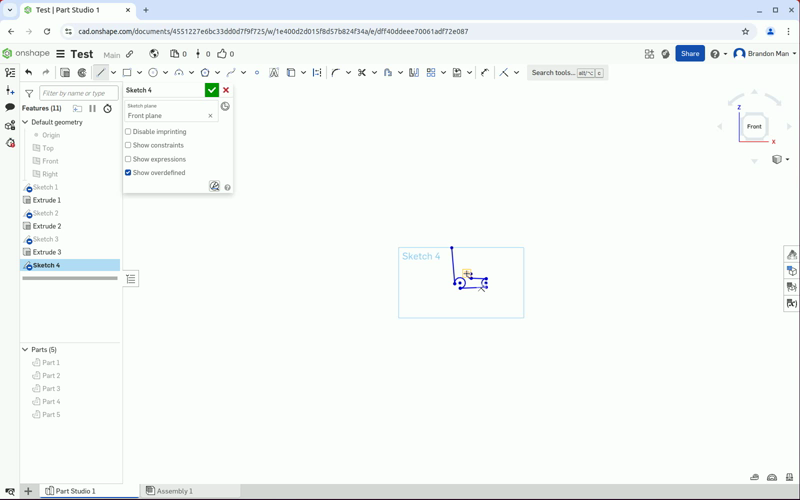
scroll(6)
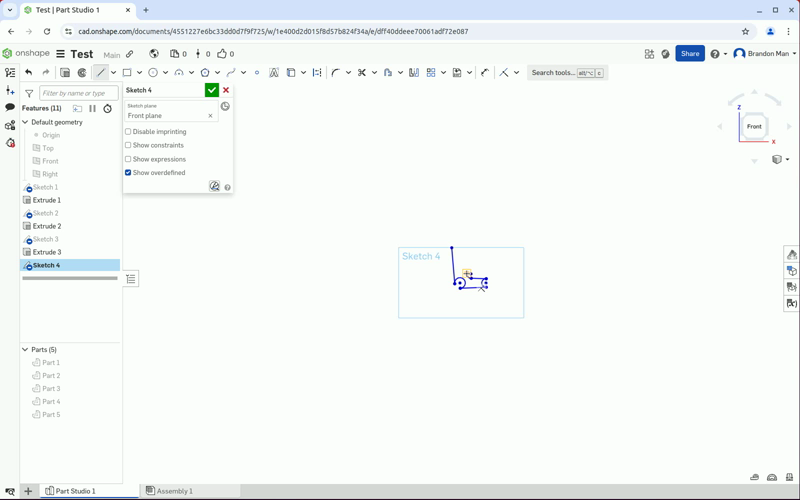
scroll(6)
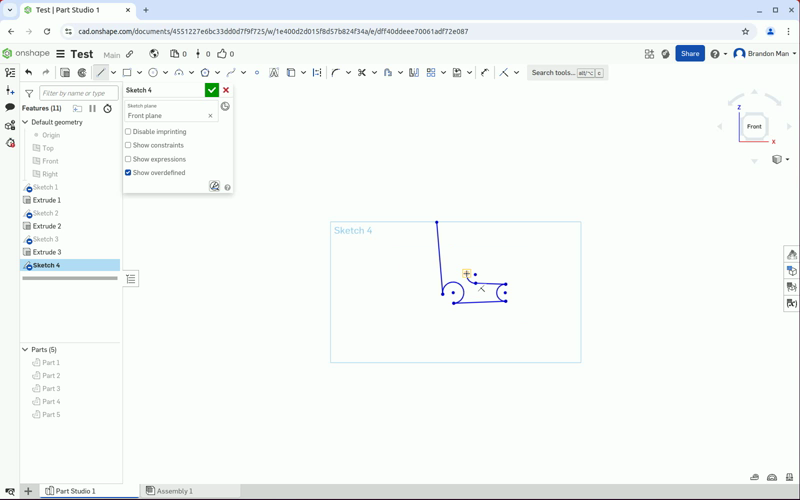
scroll(6)
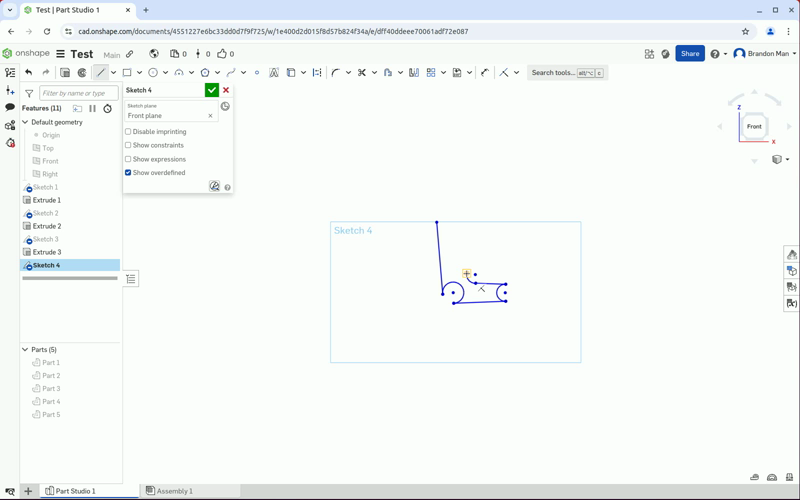
scroll(6)
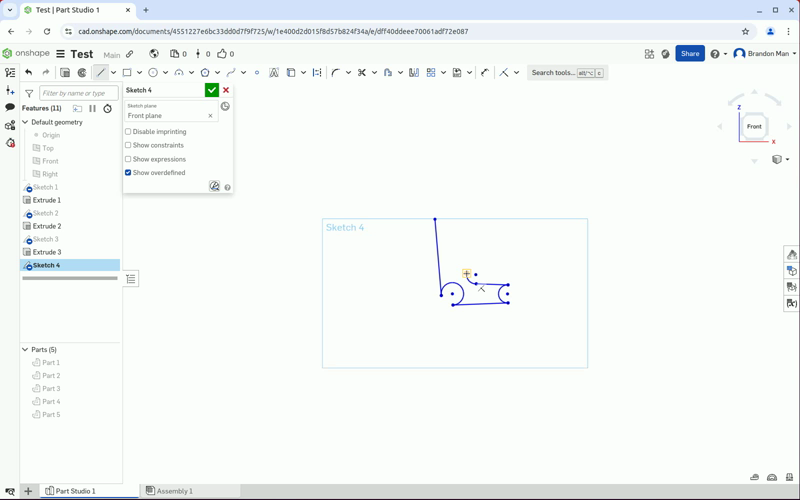
scroll(6)
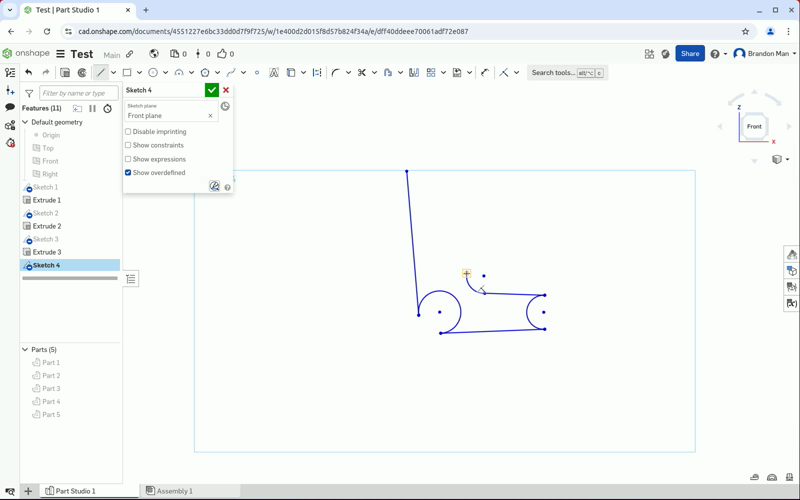
scroll(6)
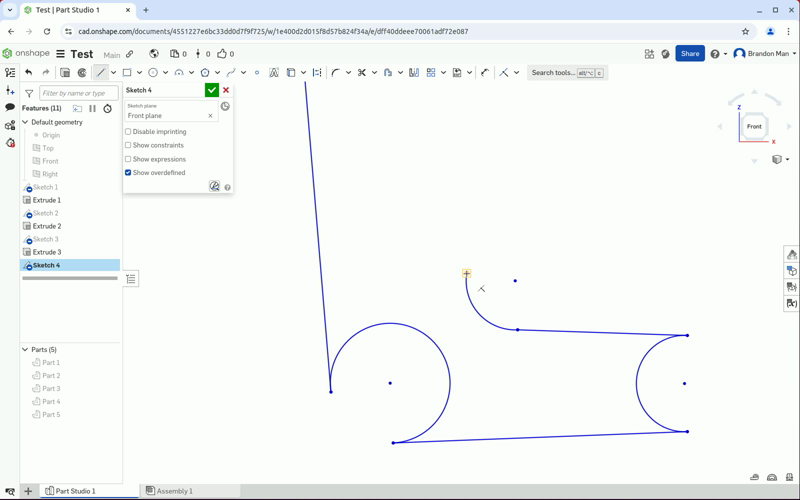
click(466, 273)
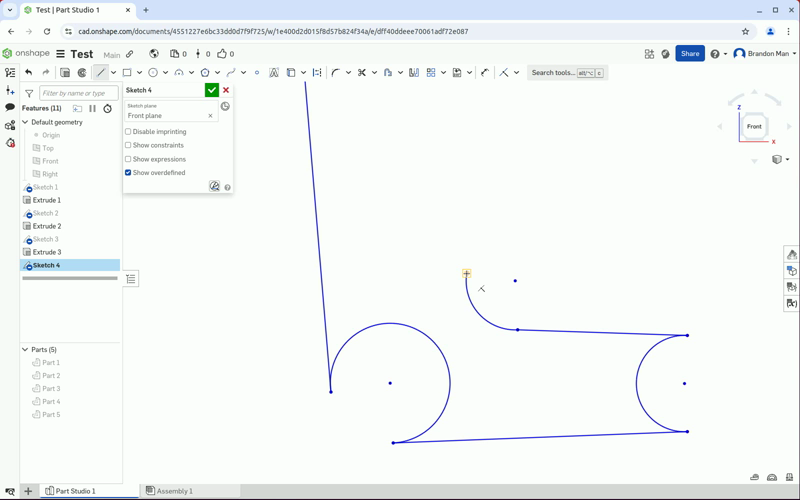
scroll(-6)
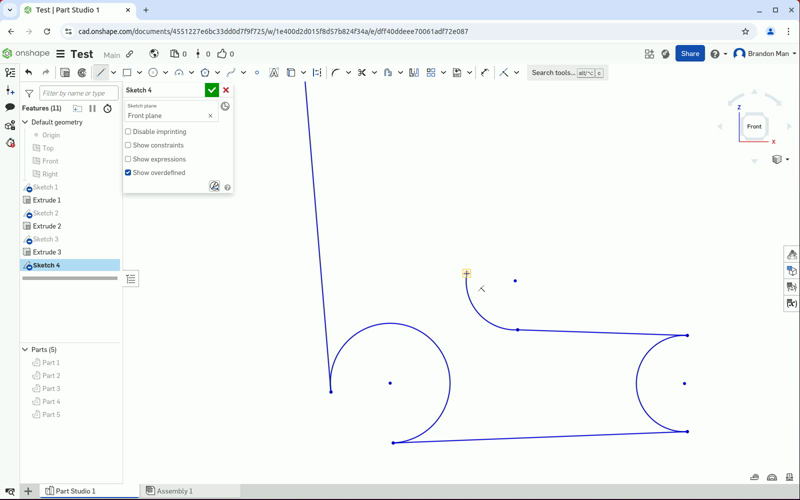
scroll(-6)
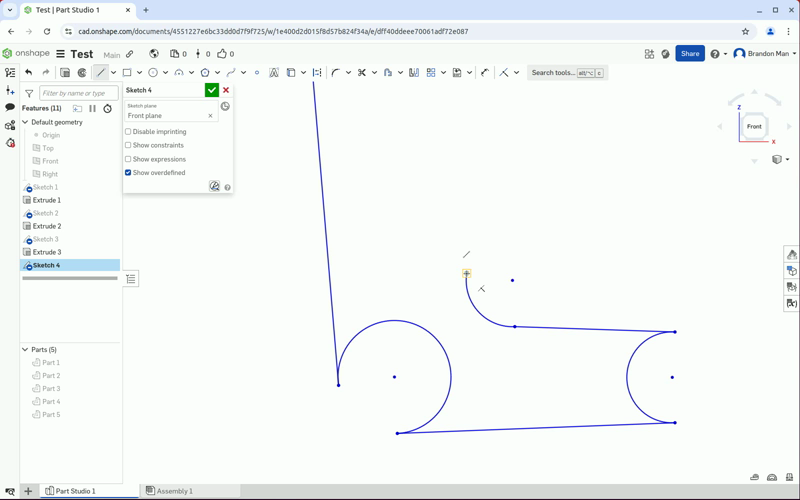
scroll(-6)
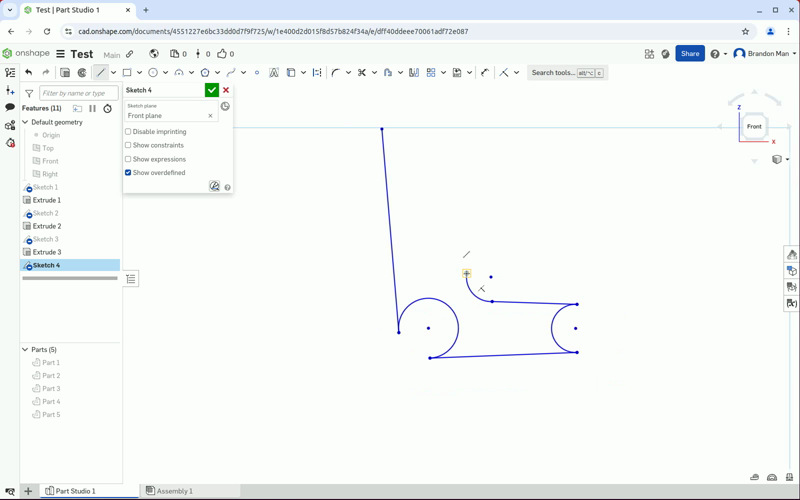
scroll(-6)
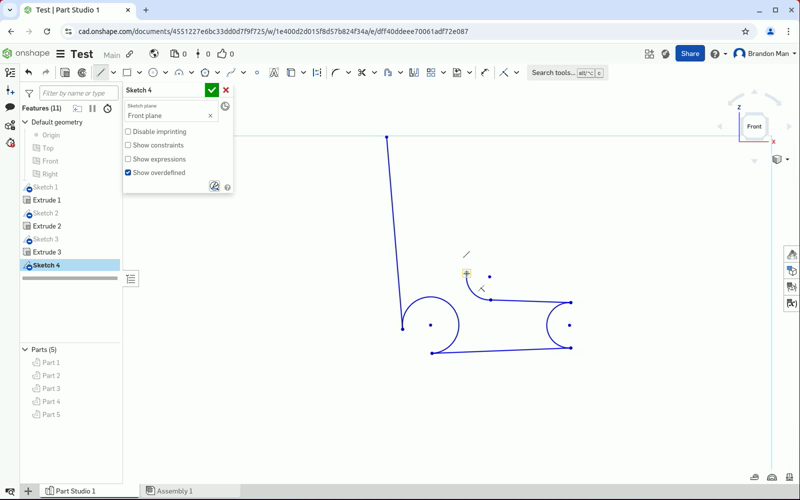
scroll(-6)
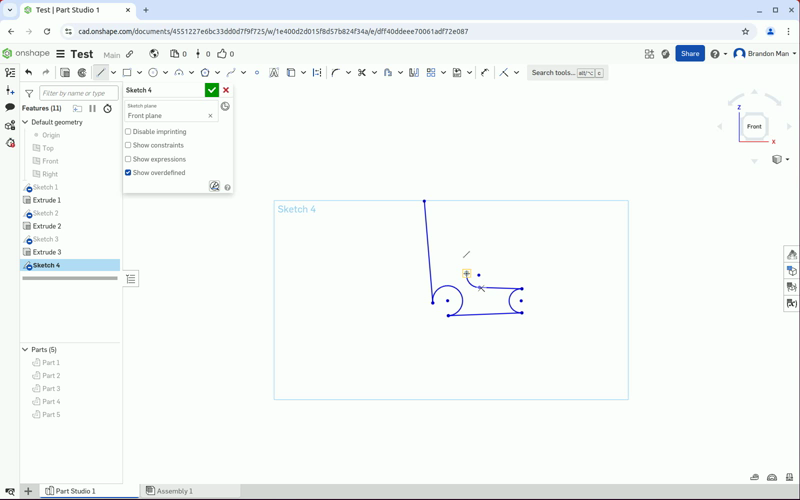
scroll(-6)
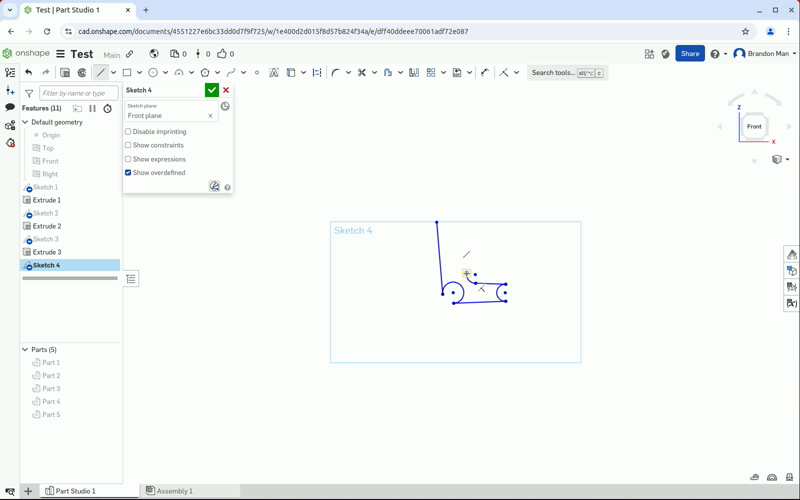
scroll(-6)
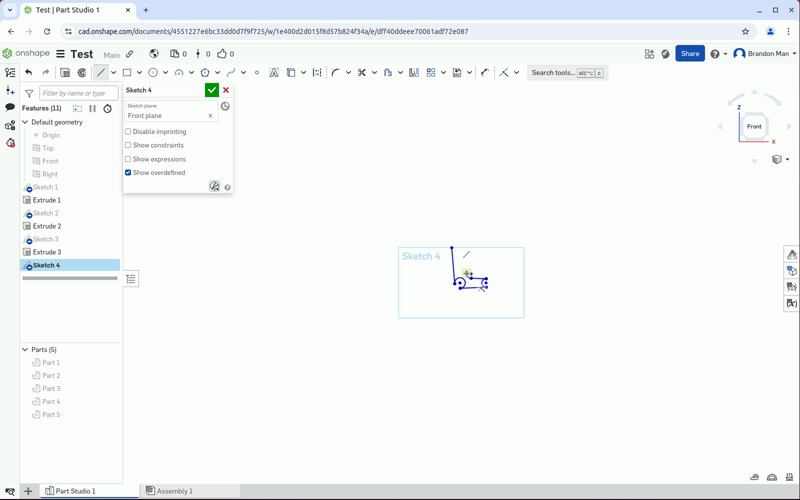
key_down(shift)
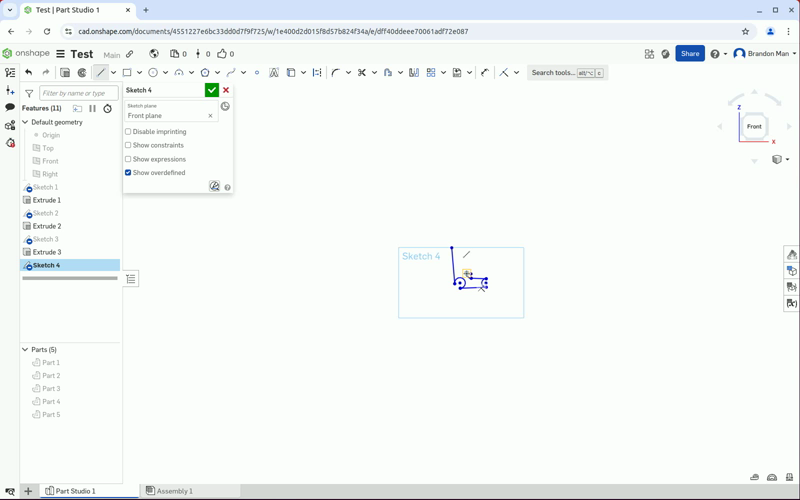
mouse_move(496, 273)
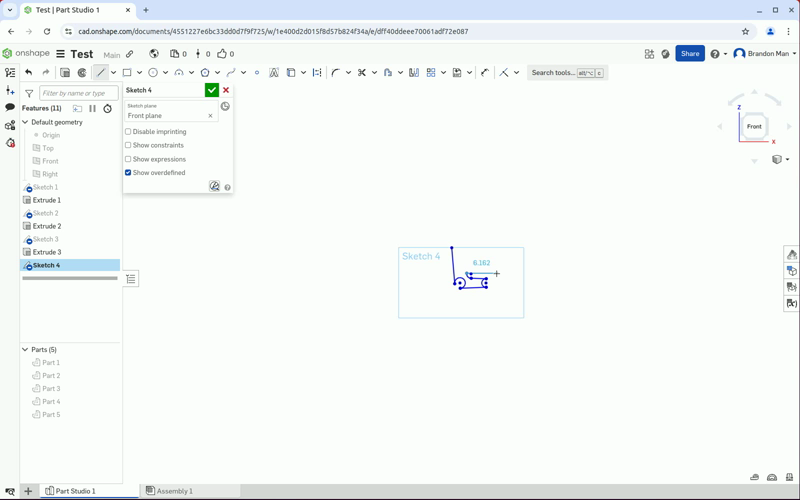
mouse_move(469, 247)
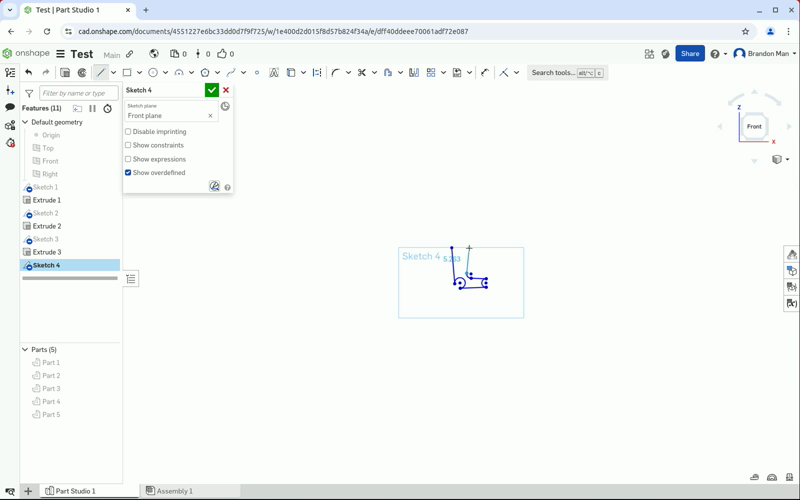
click(469, 247)
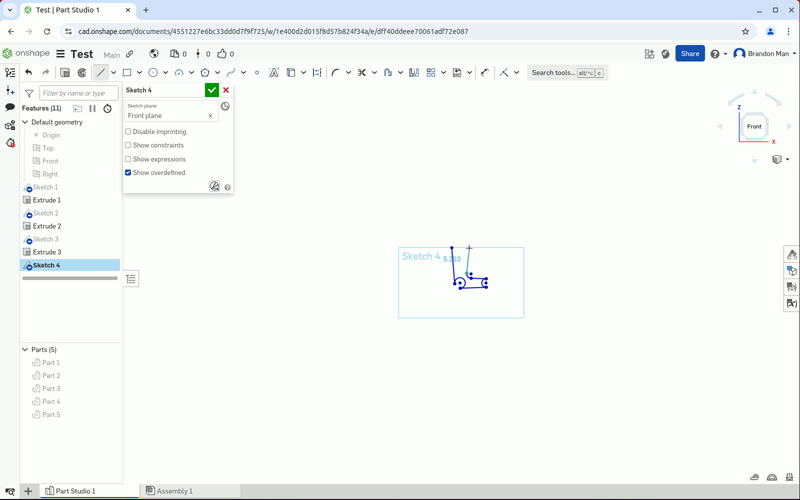
key_up(shift)
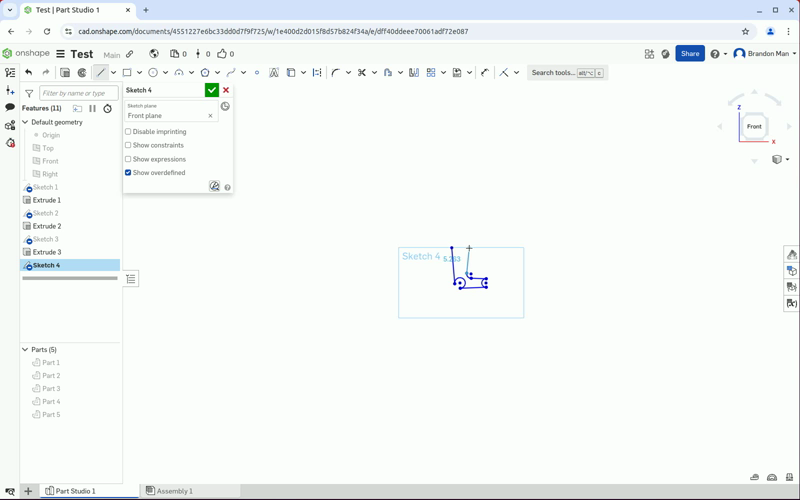
key(esc)
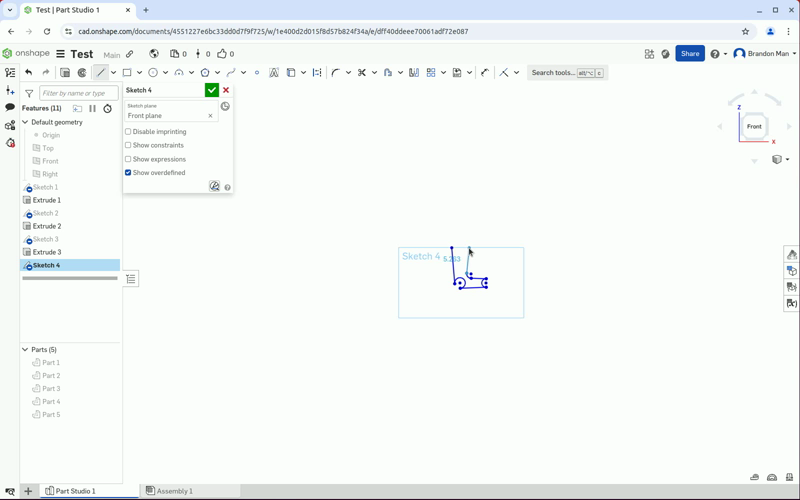
key(a)
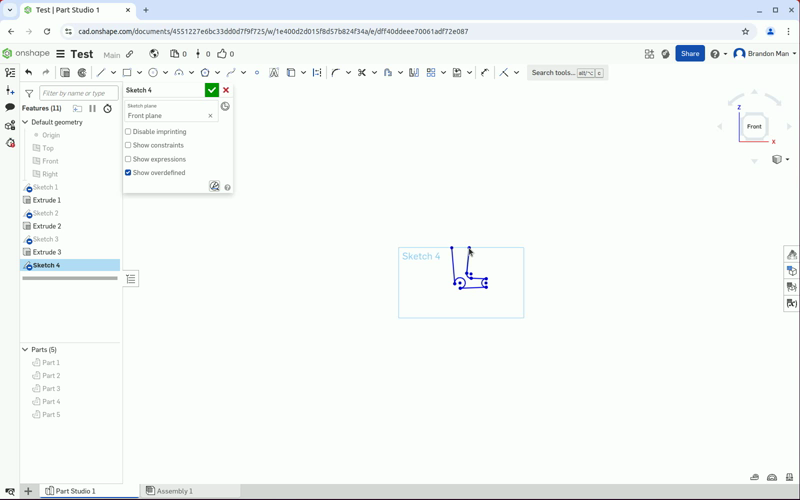
mouse_move(469, 247)
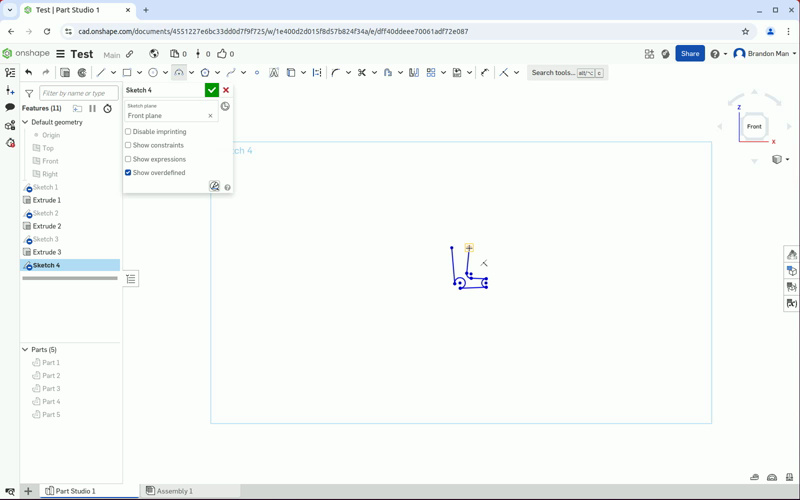
click(469, 247)
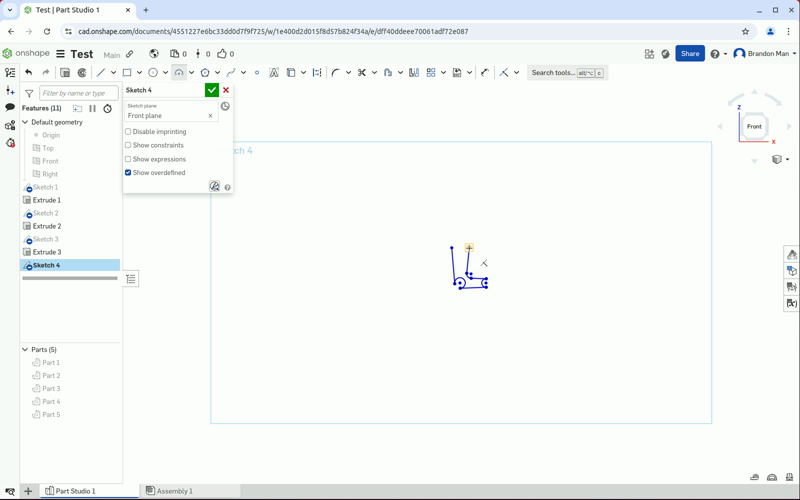
mouse_move(451, 247)
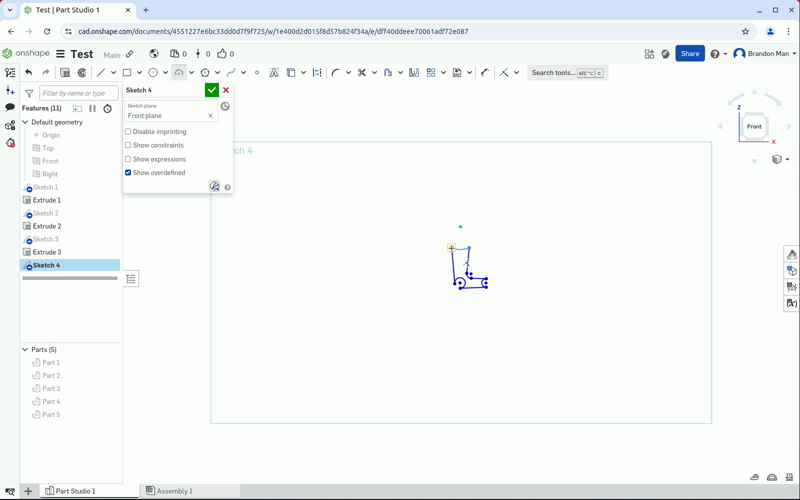
click(451, 247)
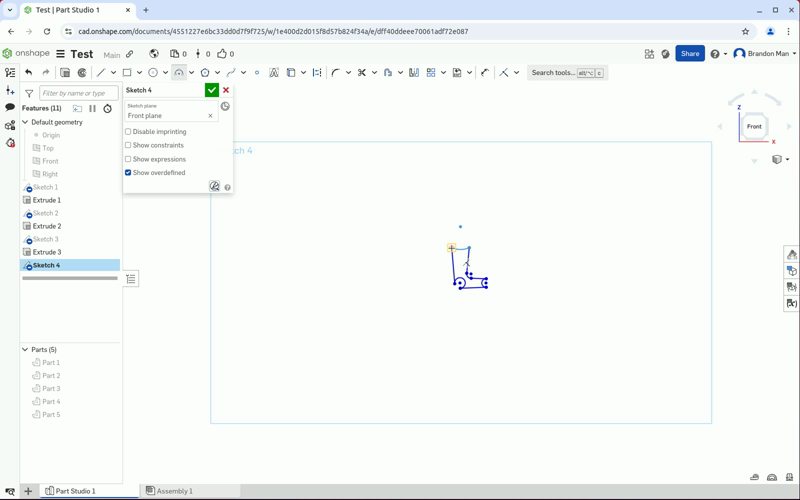
key_down(shift)
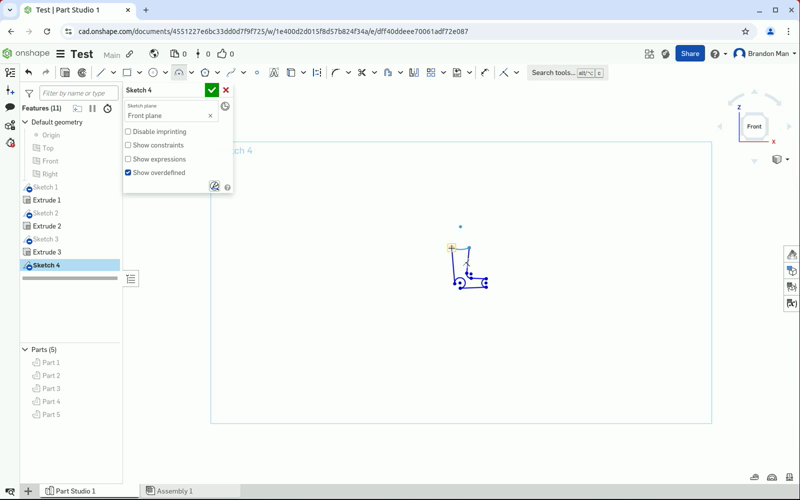
mouse_move(460, 255)
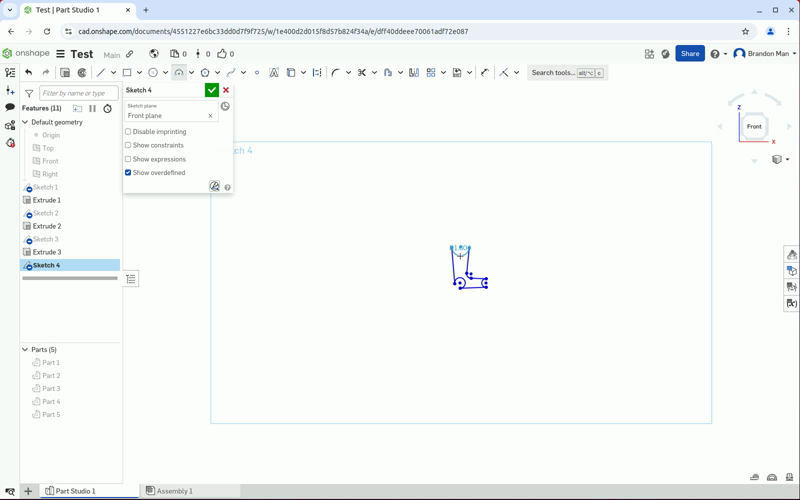
click(460, 255)
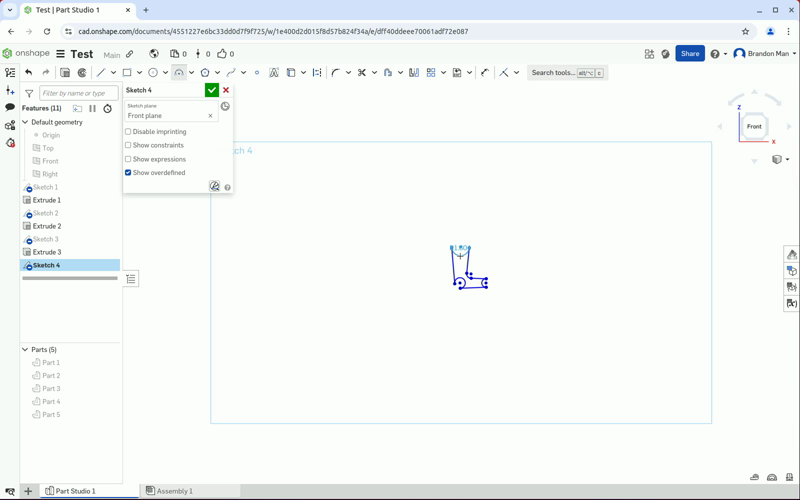
key_up(shift)
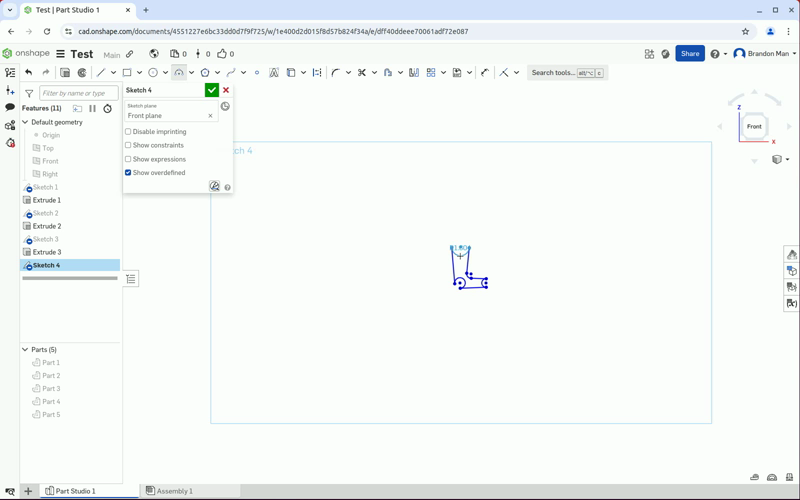
key(esc)
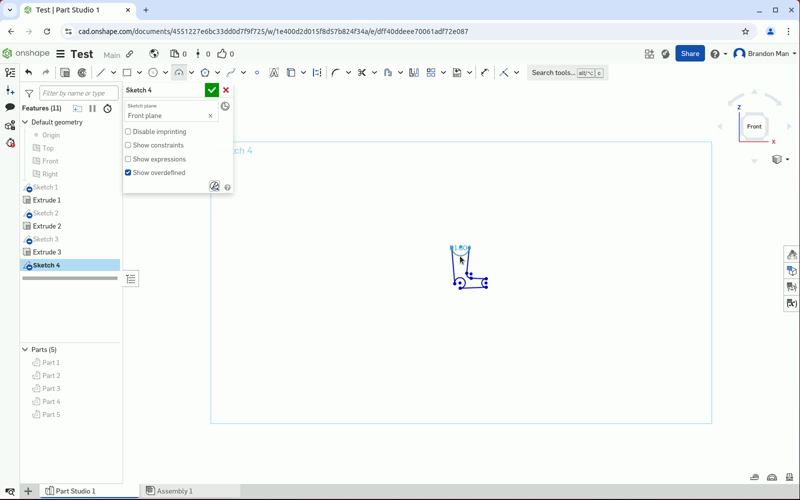
mouse_move(466, 283)
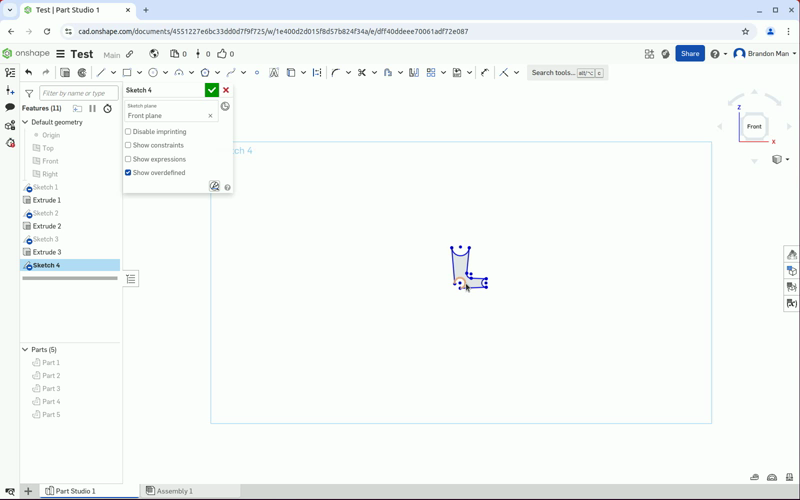
scroll(6)
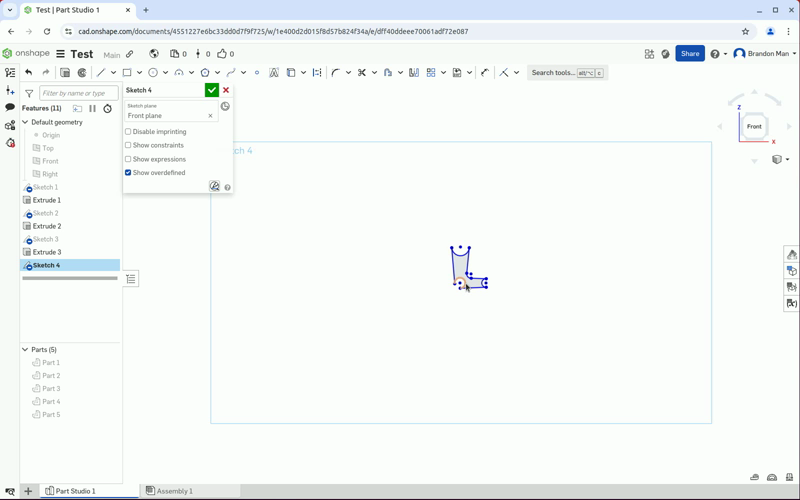
scroll(6)
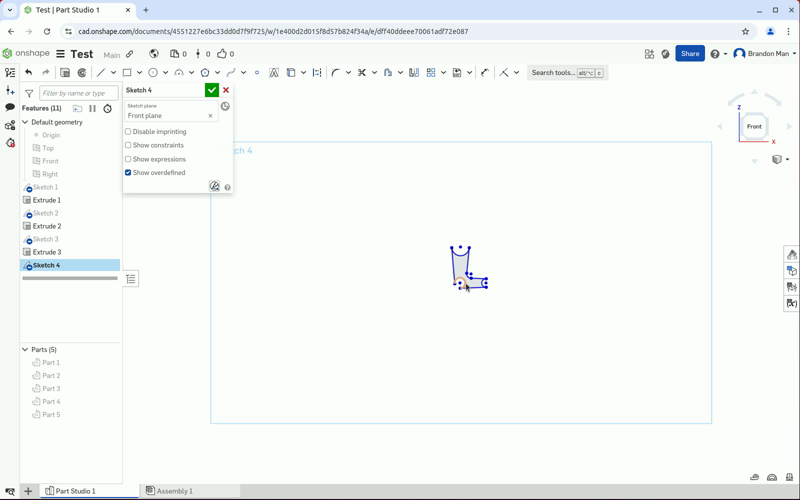
scroll(6)
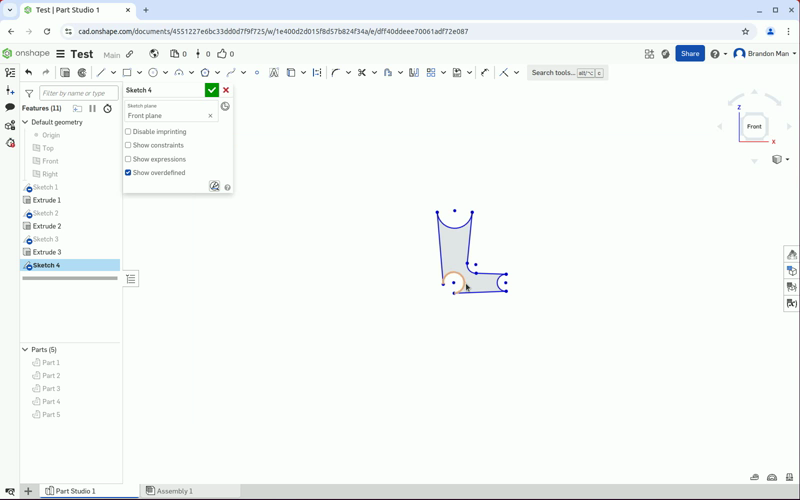
scroll(6)
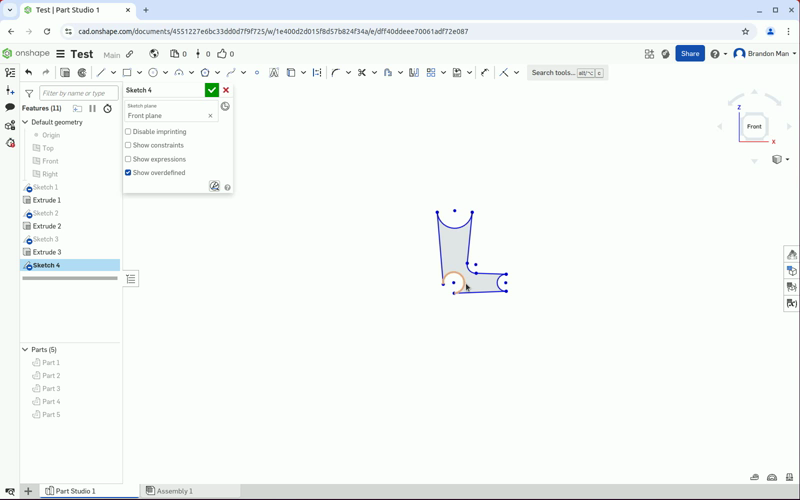
scroll(6)
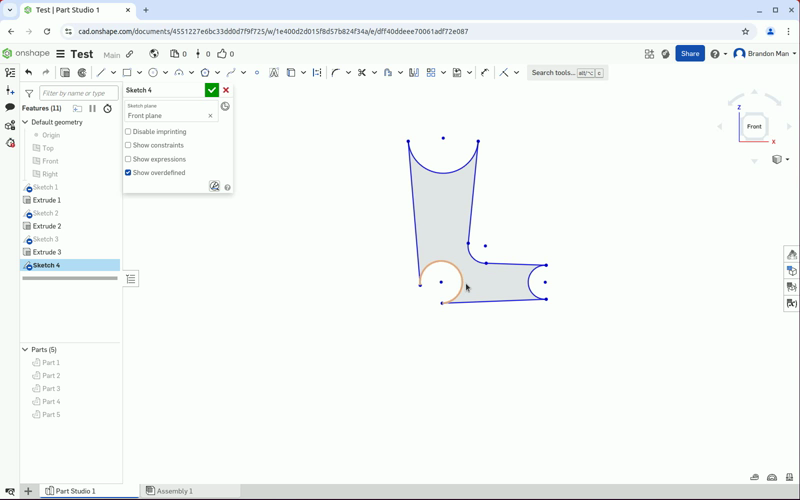
scroll(6)
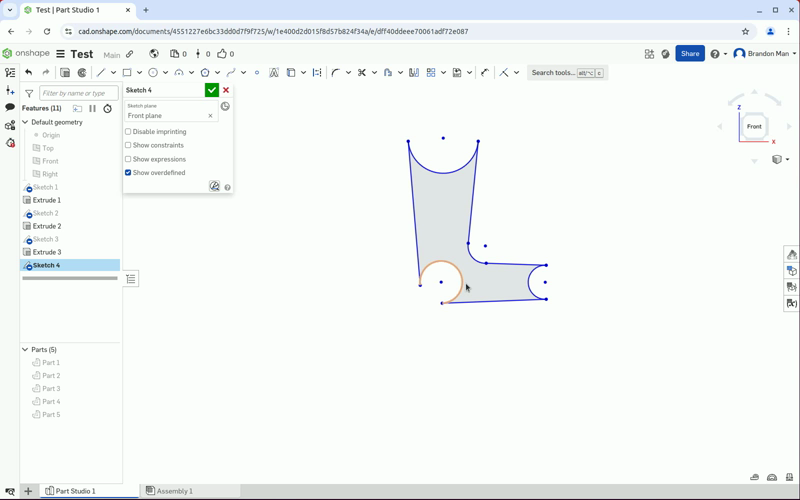
scroll(6)
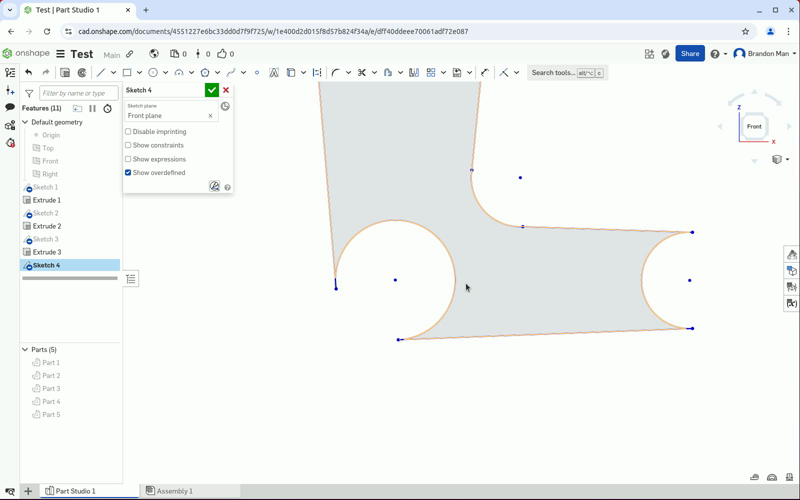
click(466, 283)
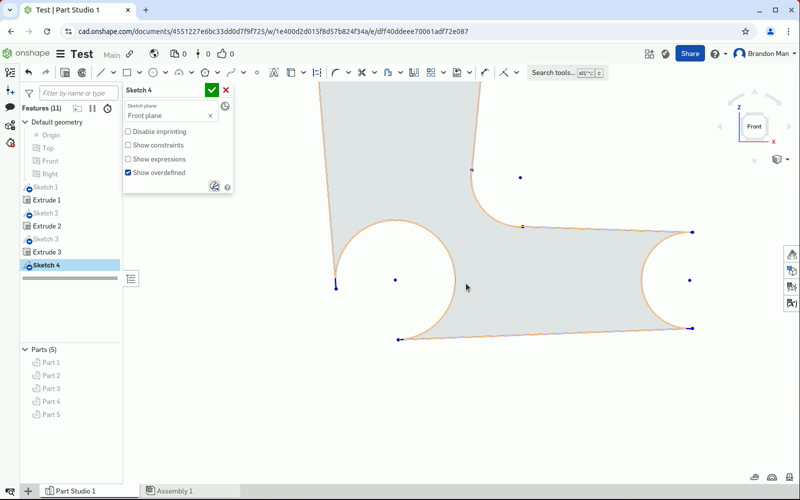
scroll(-6)
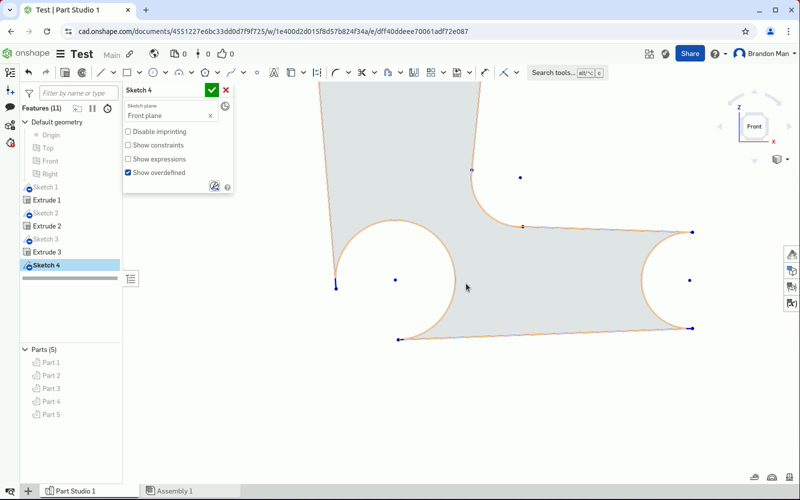
scroll(-6)
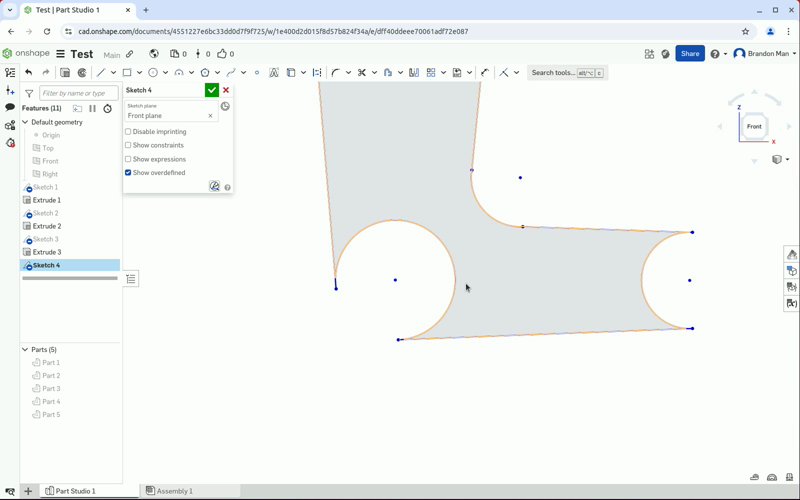
scroll(-6)
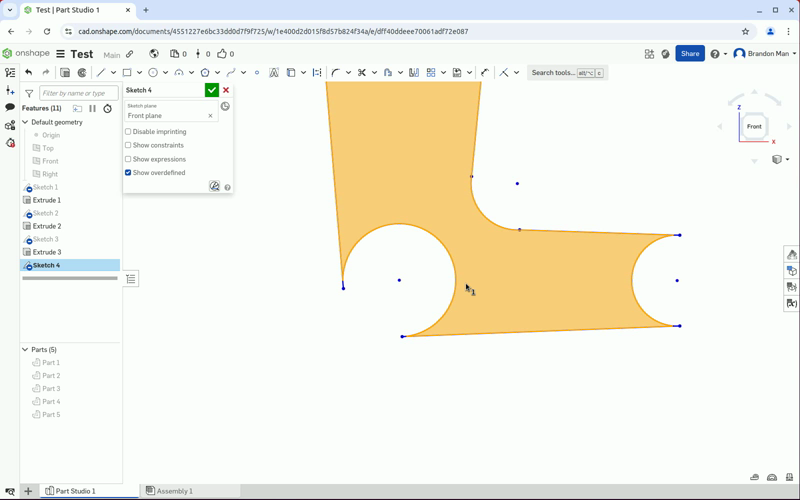
scroll(-6)
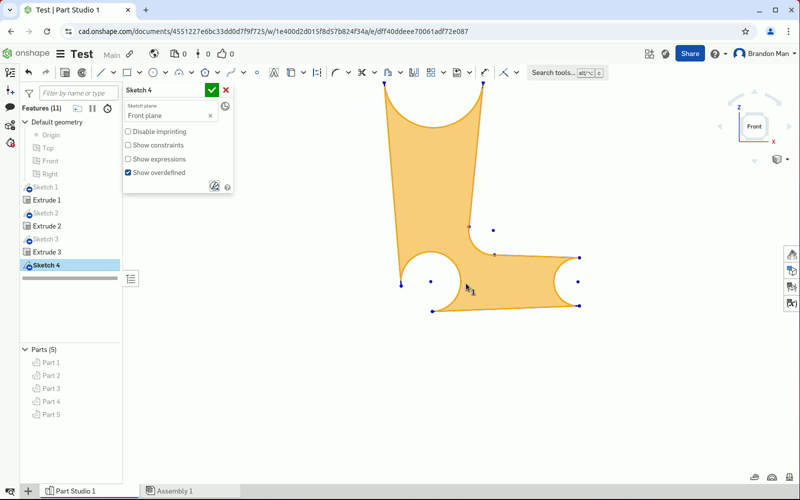
scroll(-6)
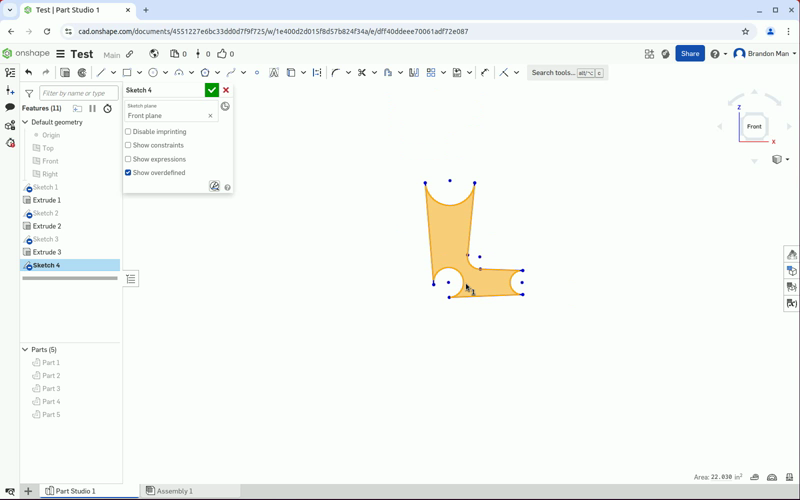
scroll(-6)
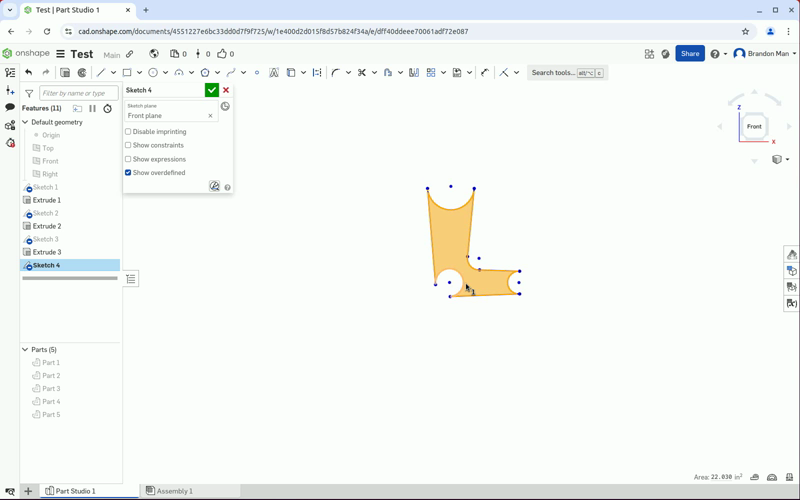
scroll(-6)
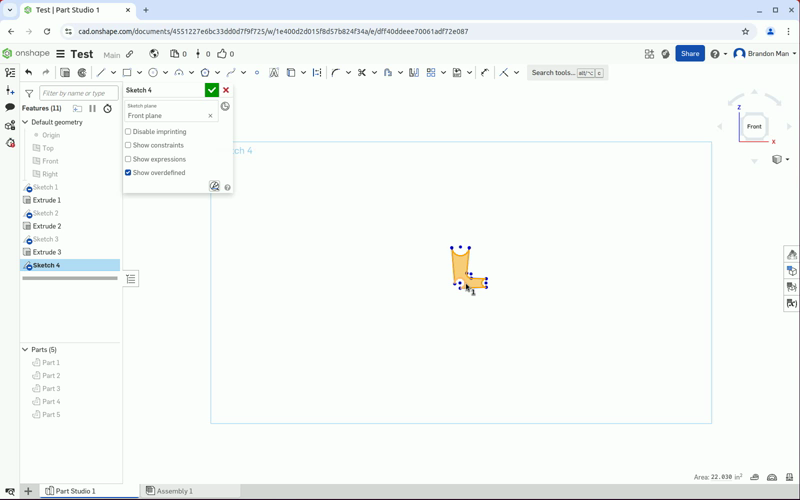
mouse_move(73, 352)
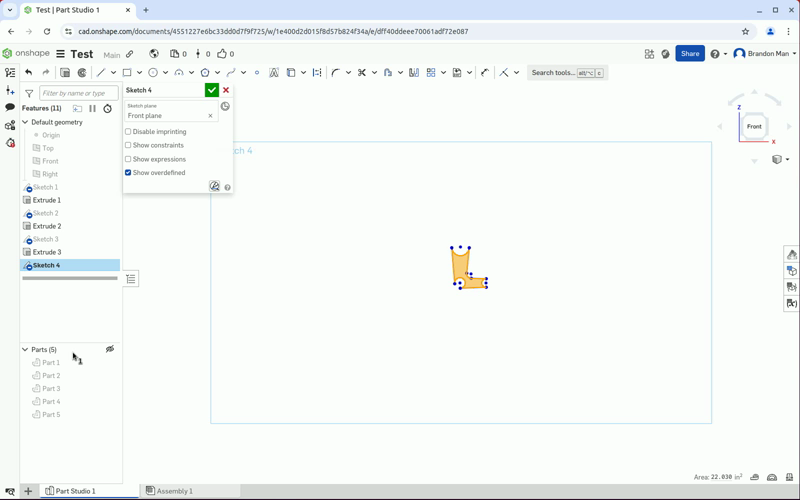
key(shift+y)
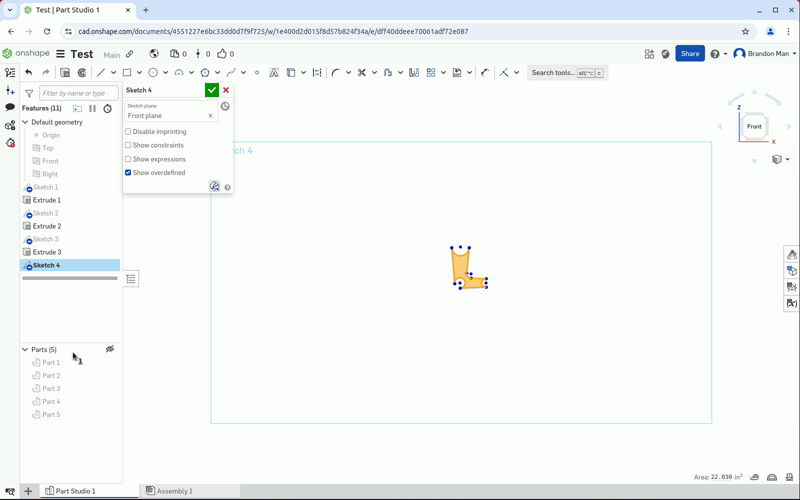
key(shift+e)
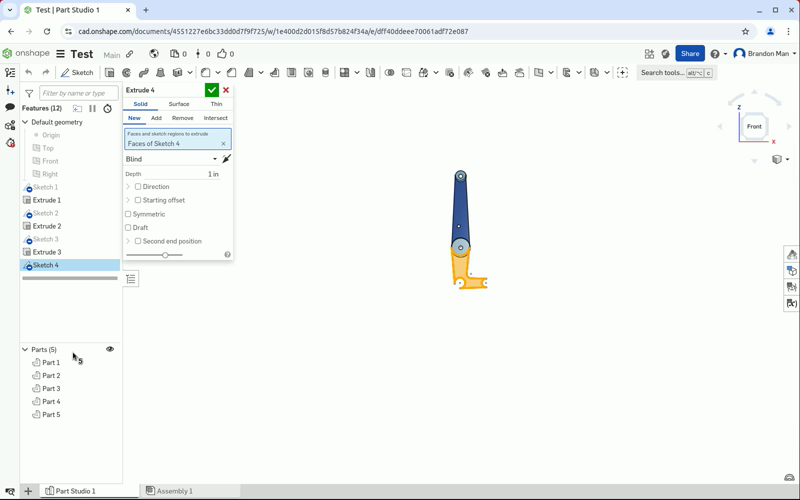
mouse_move(143, 106)
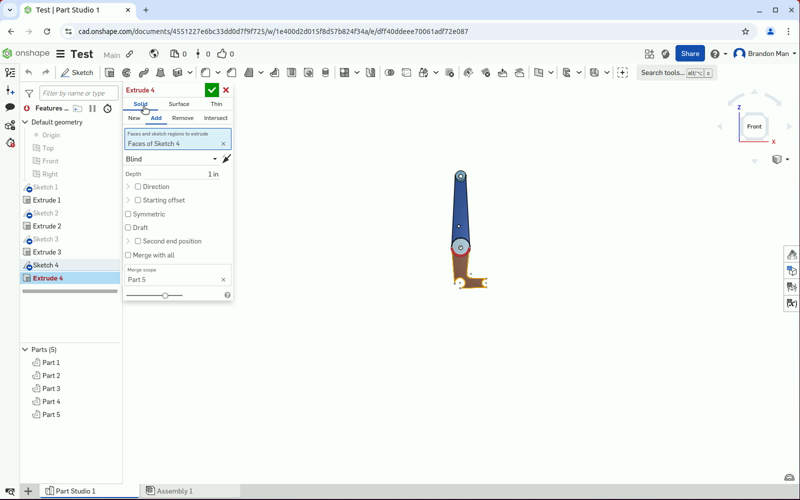
click(143, 106)
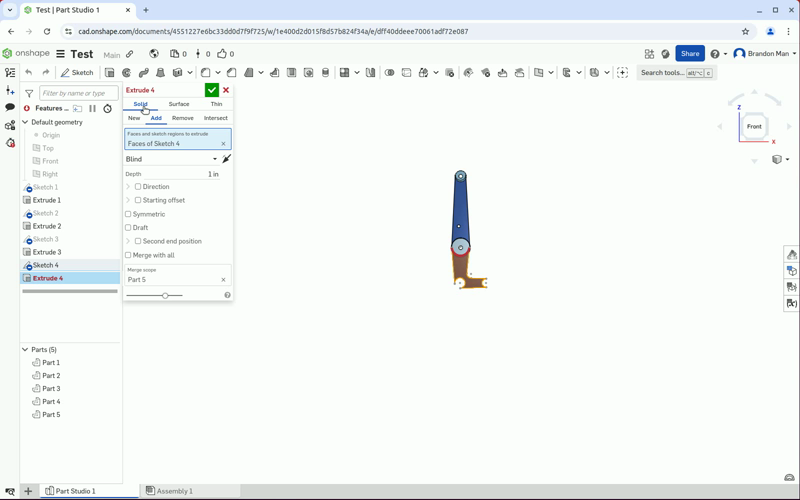
mouse_move(137, 120)
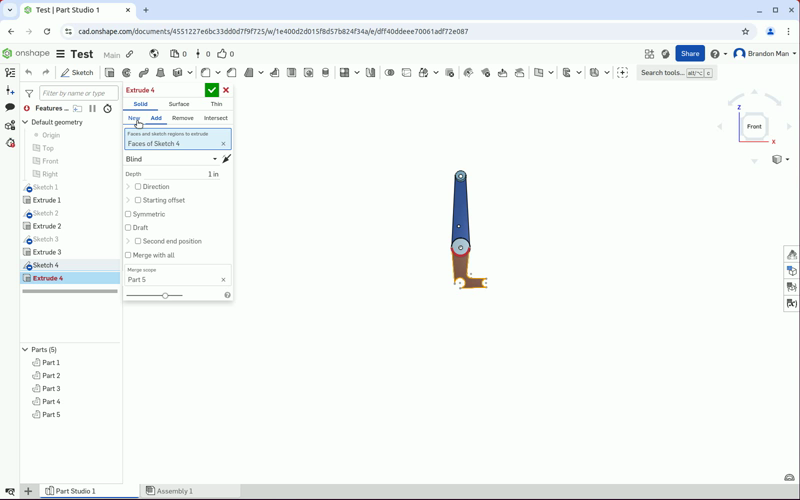
click(137, 120)
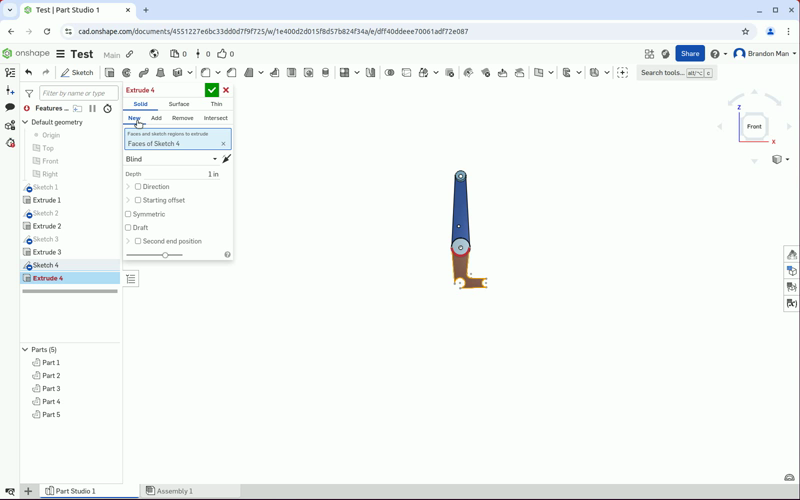
key(tab, 4)
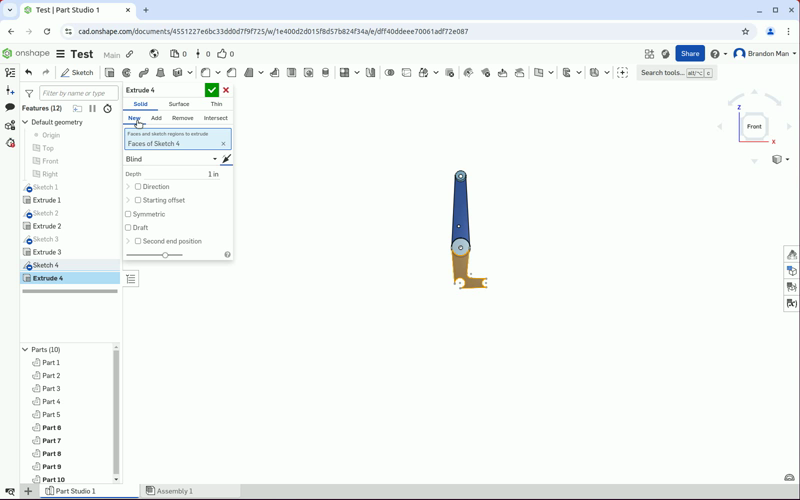
text(0.241)
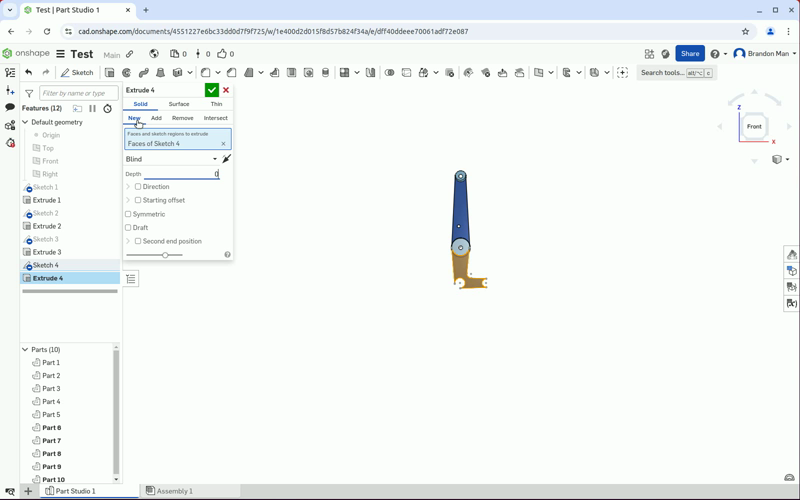
key(enter)
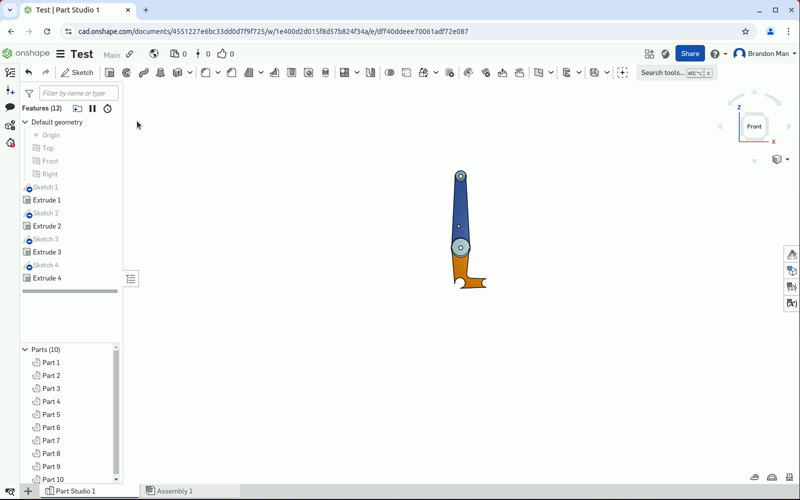
key(shift+h)
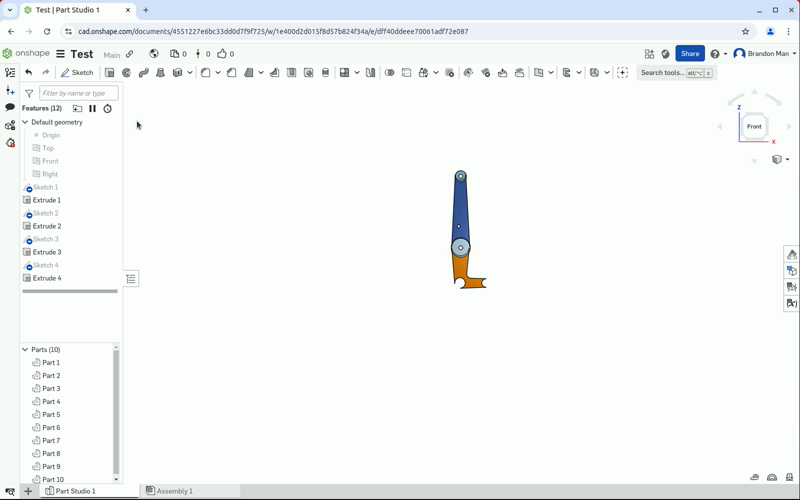
key(shift+h)
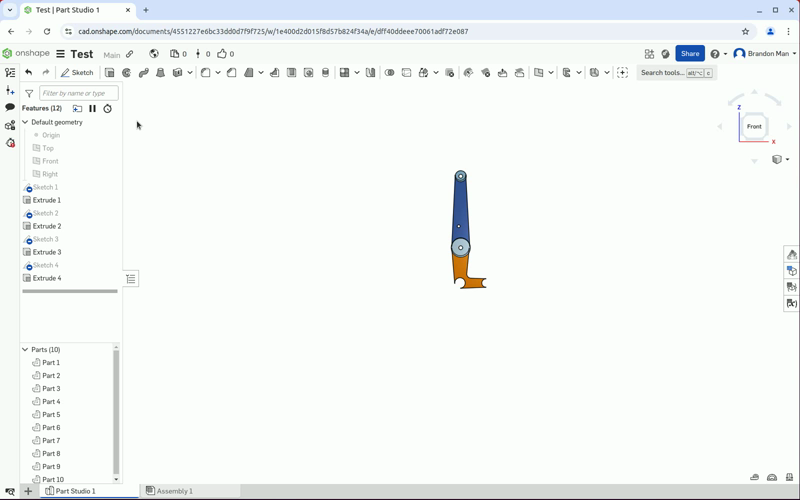
mouse_move(73, 189)
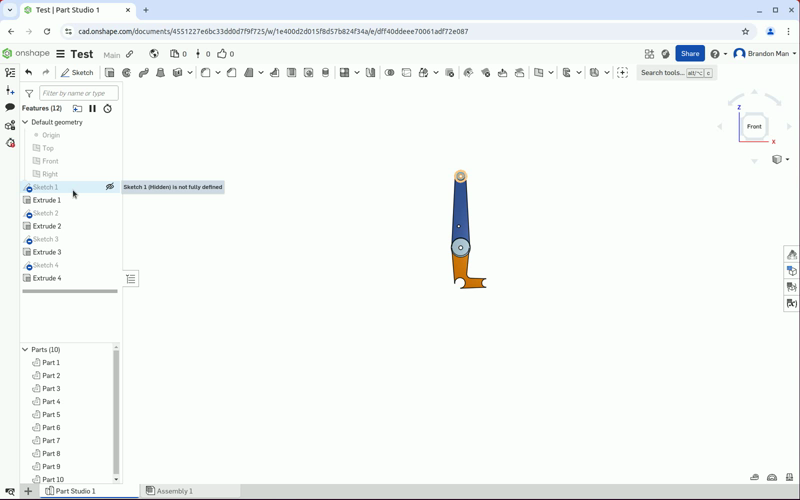
click(73, 189)
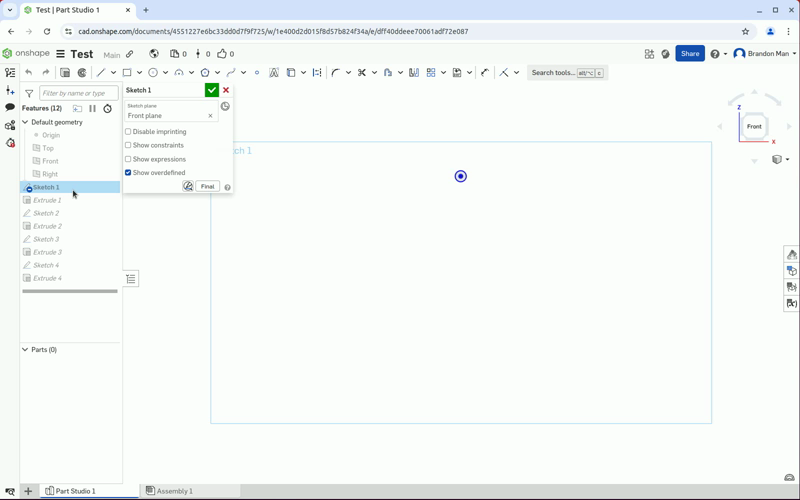
mouse_move(229, 92)
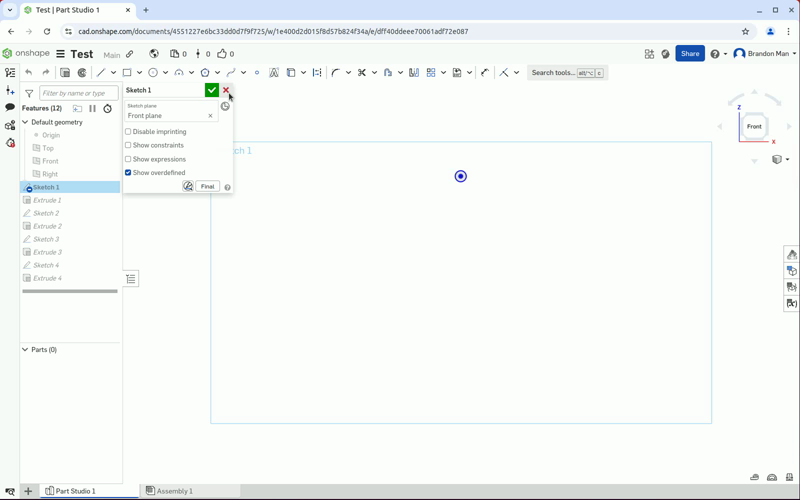
click(229, 92)
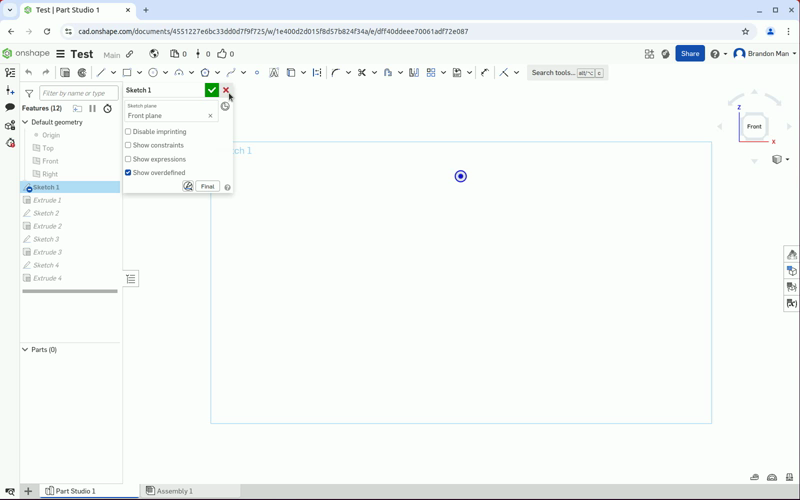
key(shift+s)
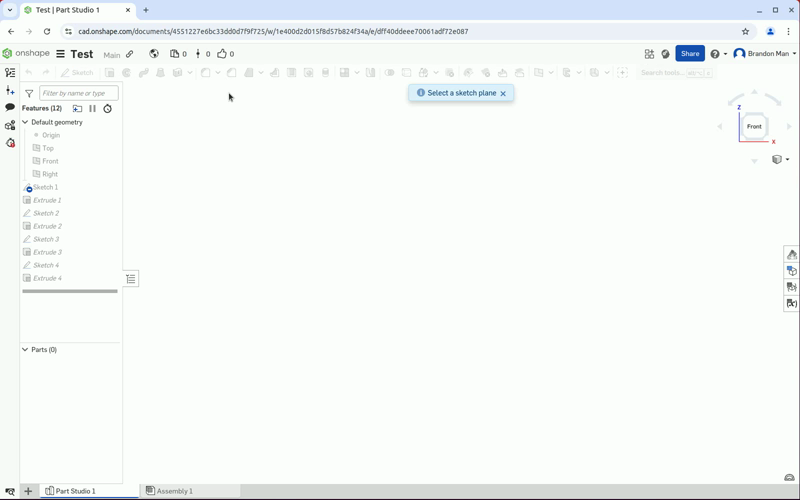
mouse_move(73, 163)
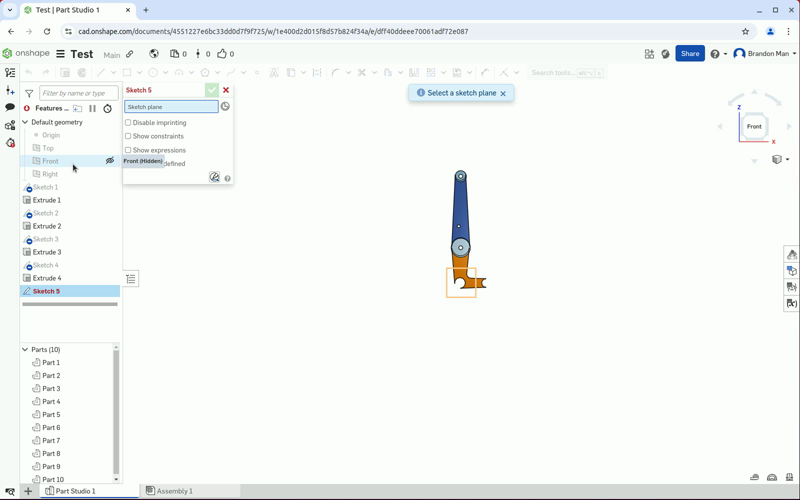
click(73, 163)
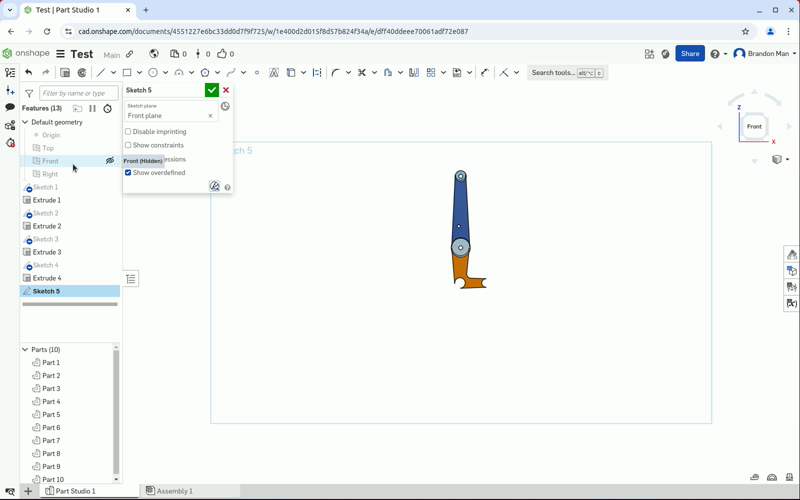
mouse_move(69, 352)
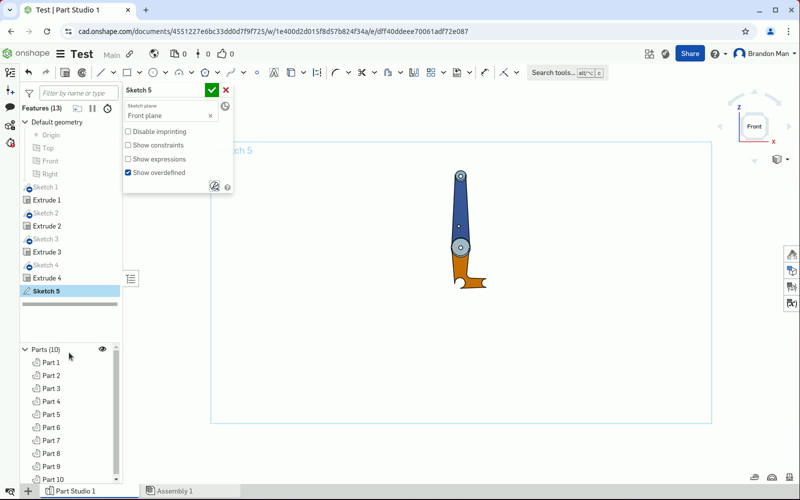
key(y)
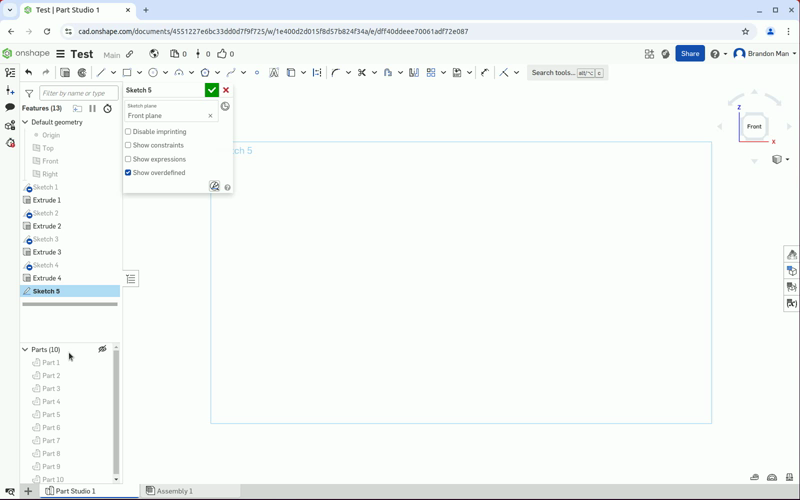
key(c)
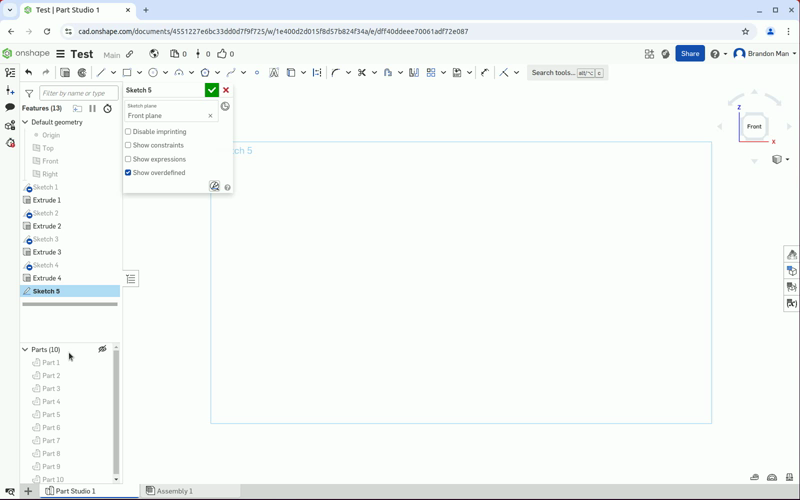
key_down(shift)
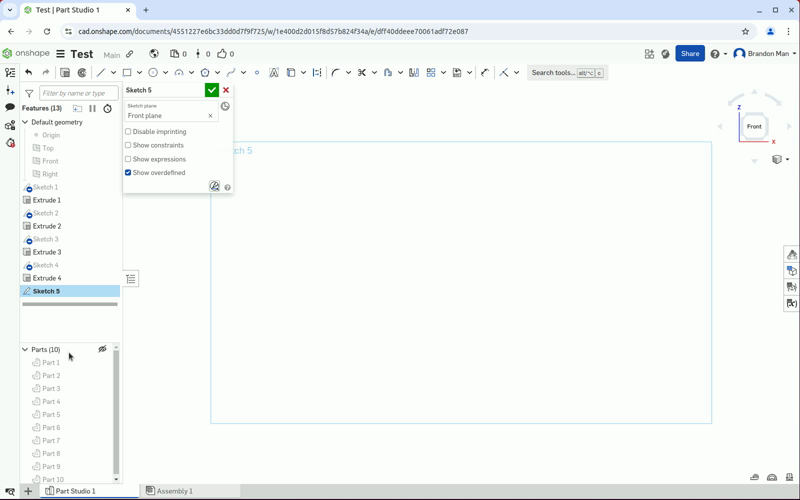
mouse_move(460, 282)
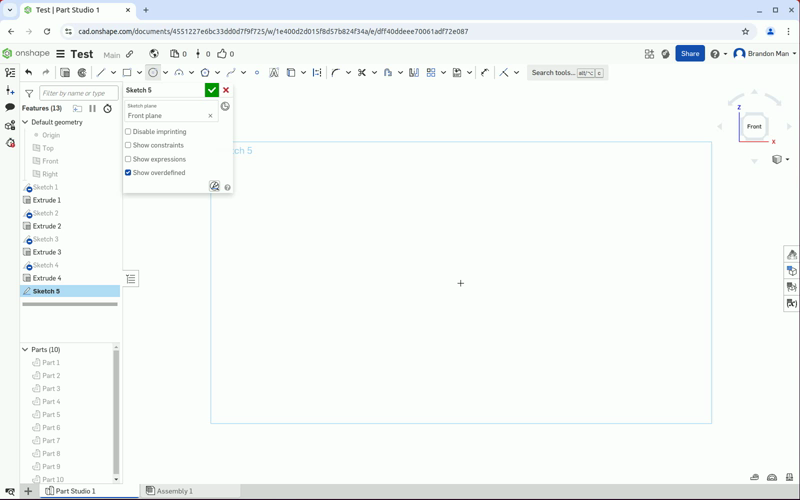
click(460, 282)
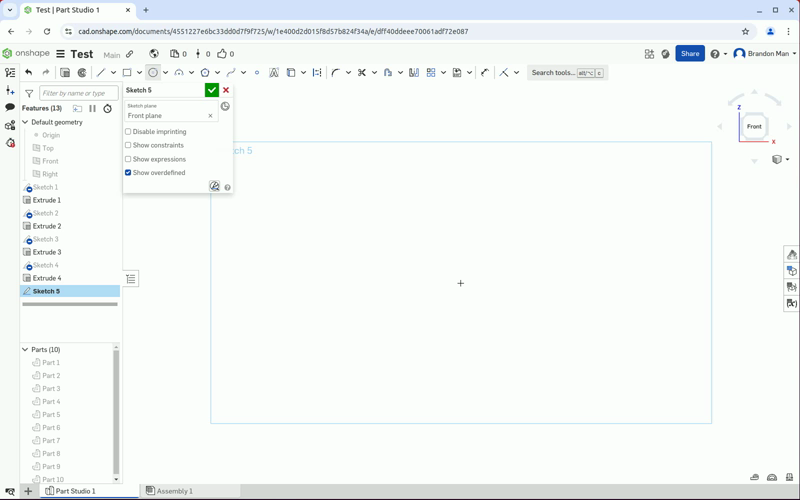
key_up(shift)
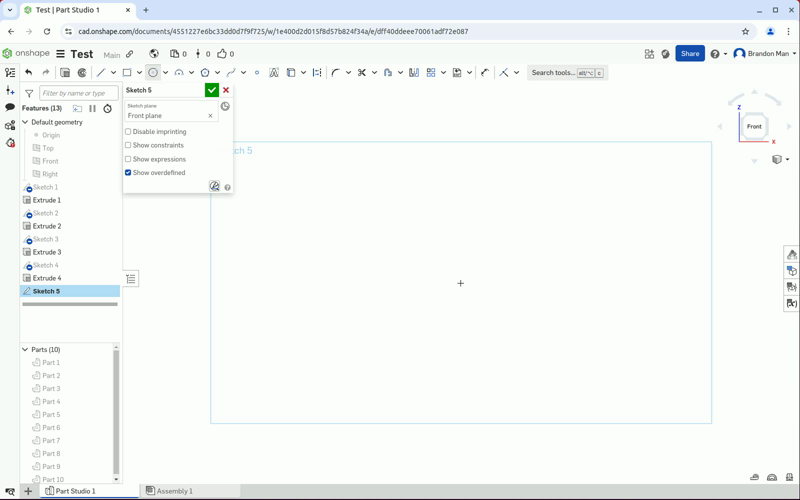
mouse_move(466, 282)
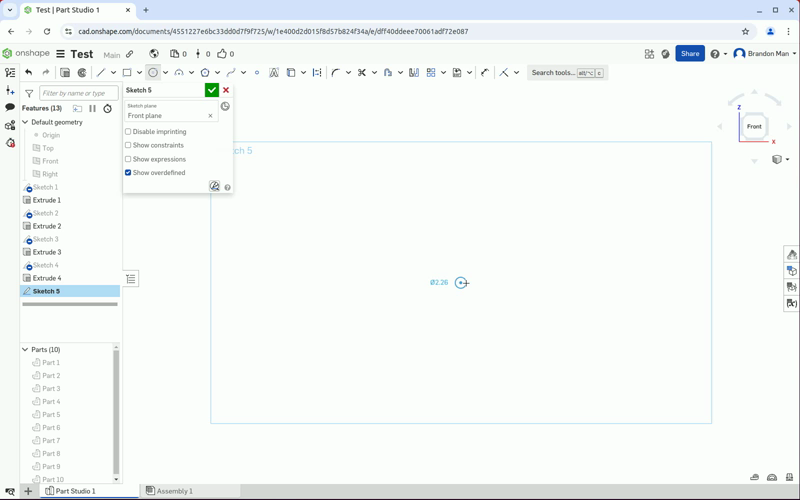
click(466, 282)
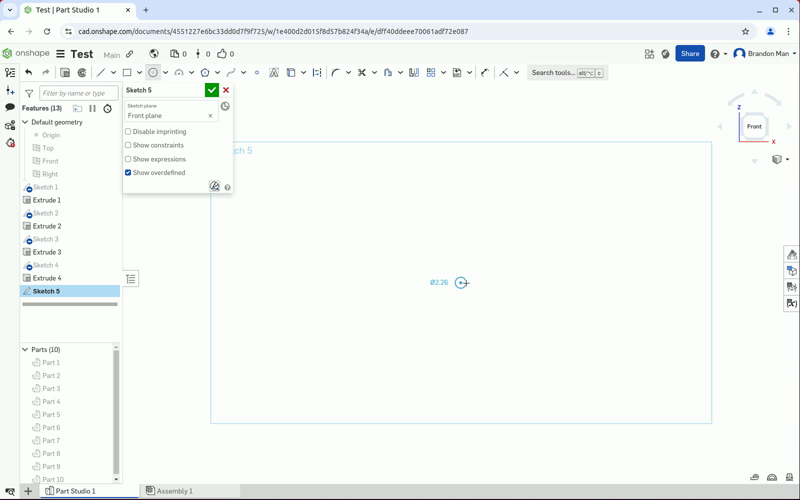
key(esc)
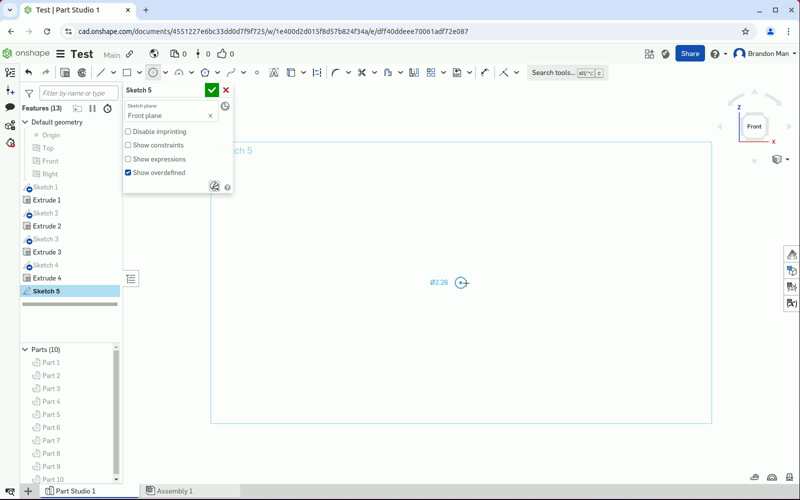
key(c)
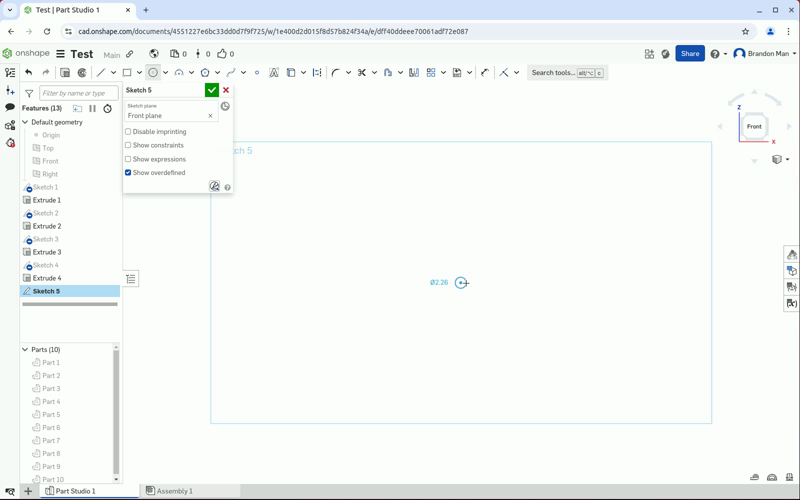
key_down(shift)
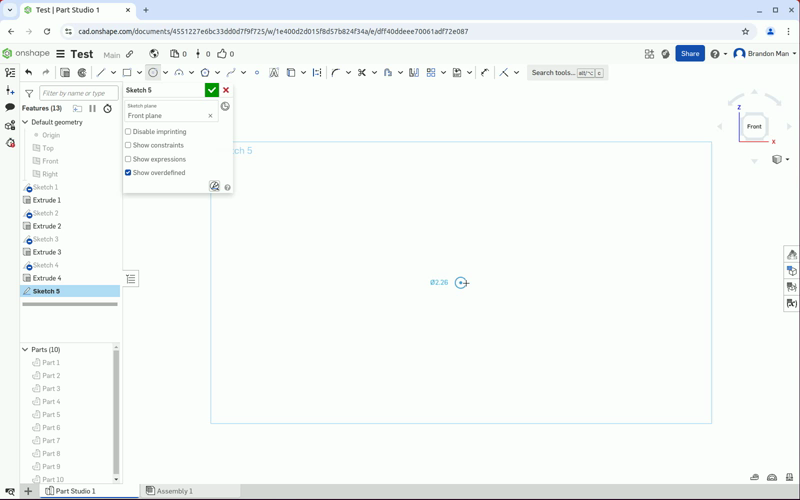
mouse_move(460, 282)
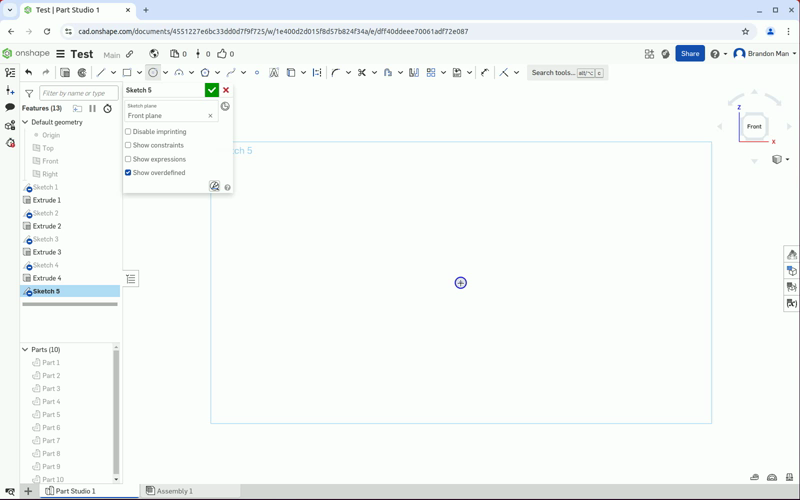
click(460, 282)
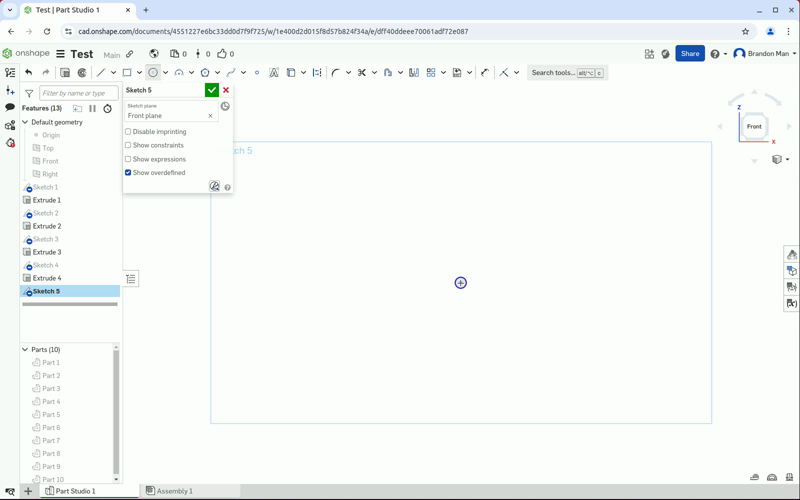
key_up(shift)
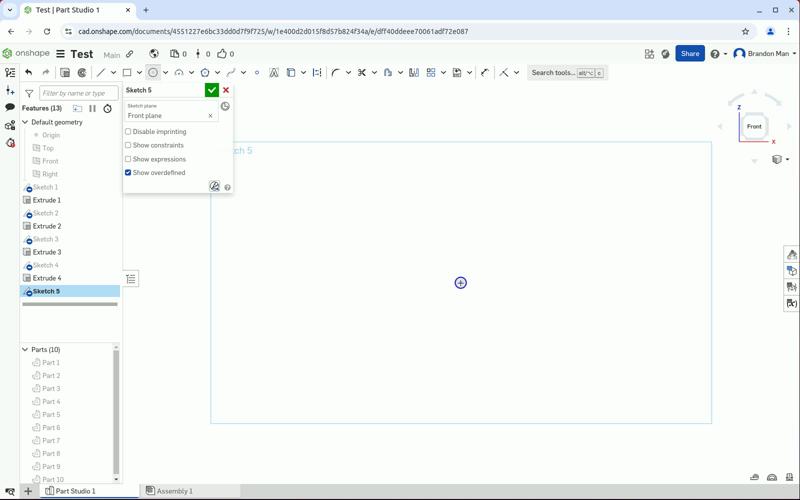
mouse_move(462, 282)
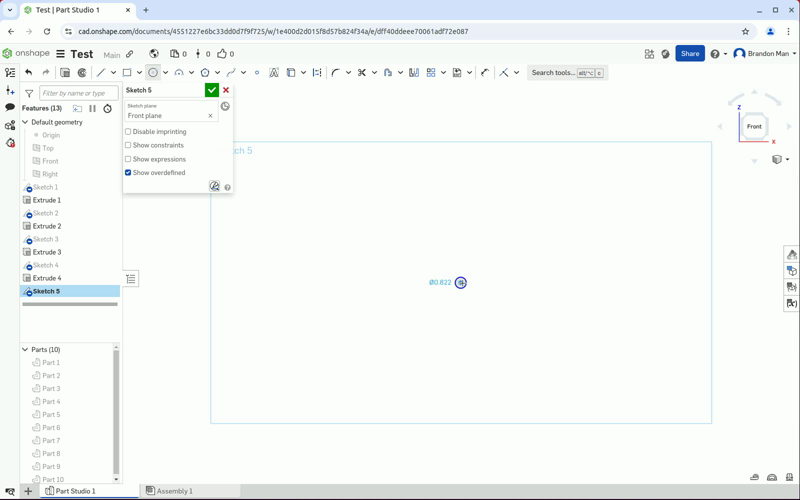
scroll(6)
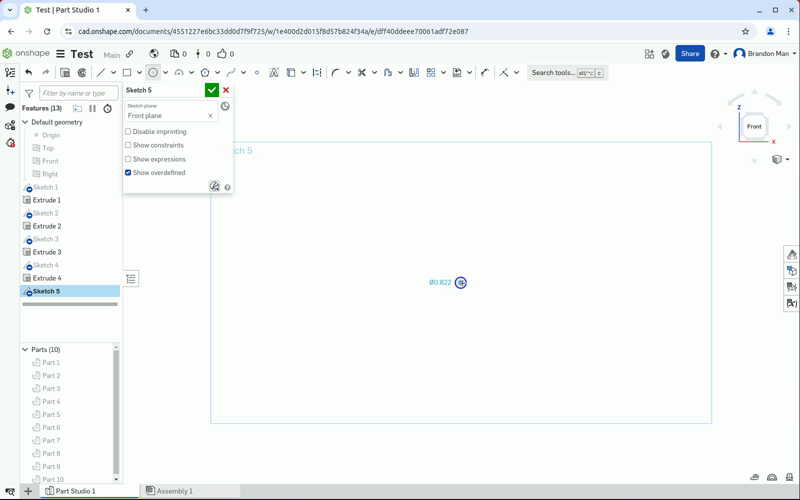
scroll(6)
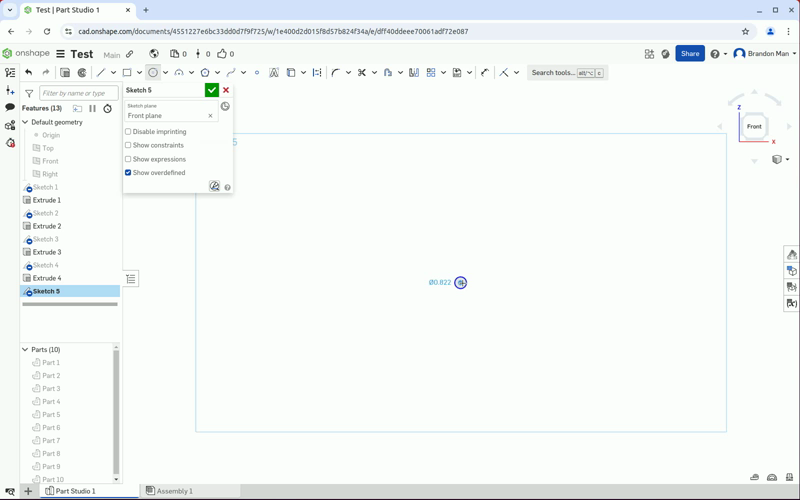
scroll(6)
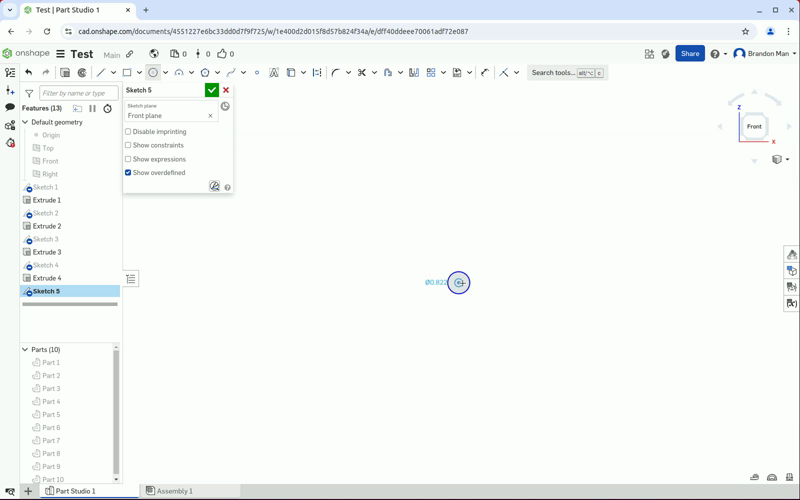
scroll(6)
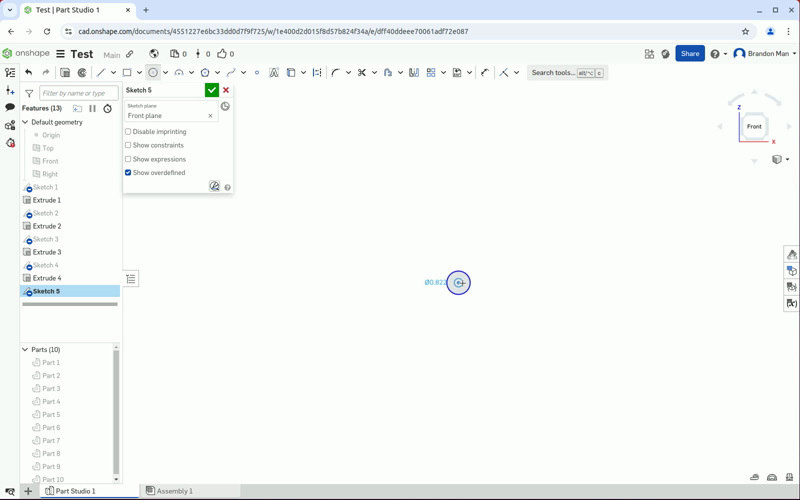
scroll(6)
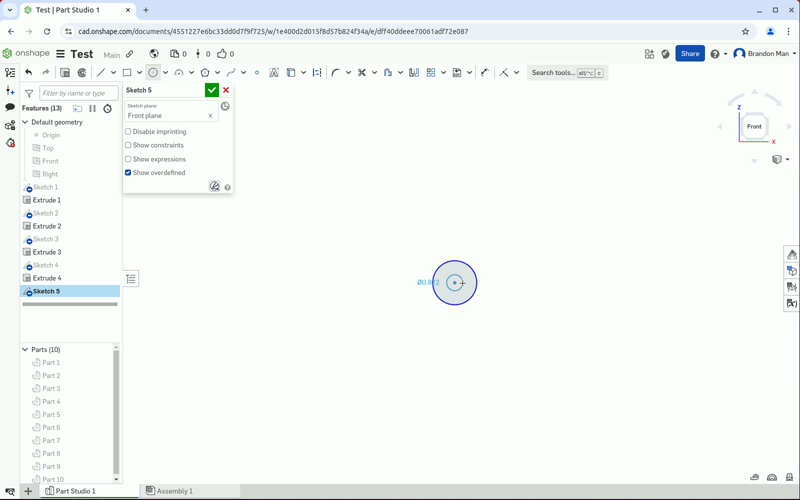
scroll(6)
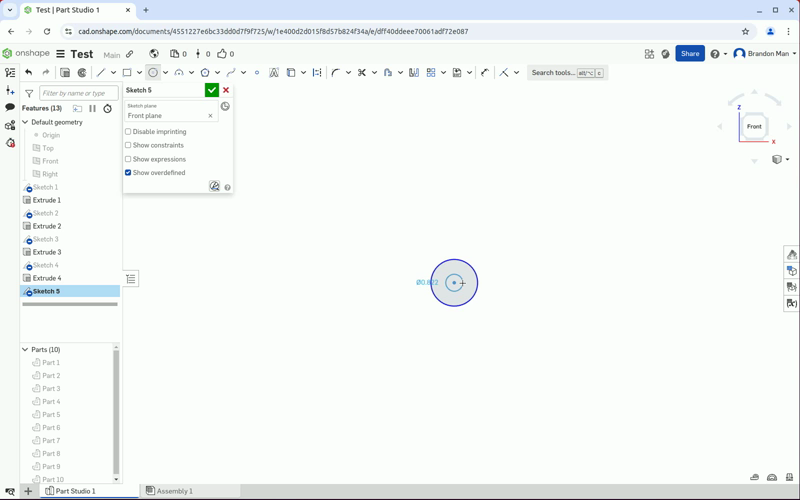
scroll(6)
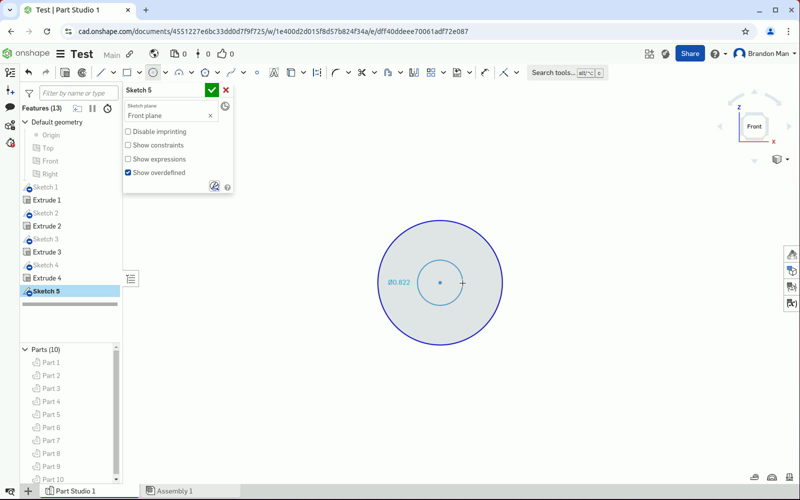
click(462, 282)
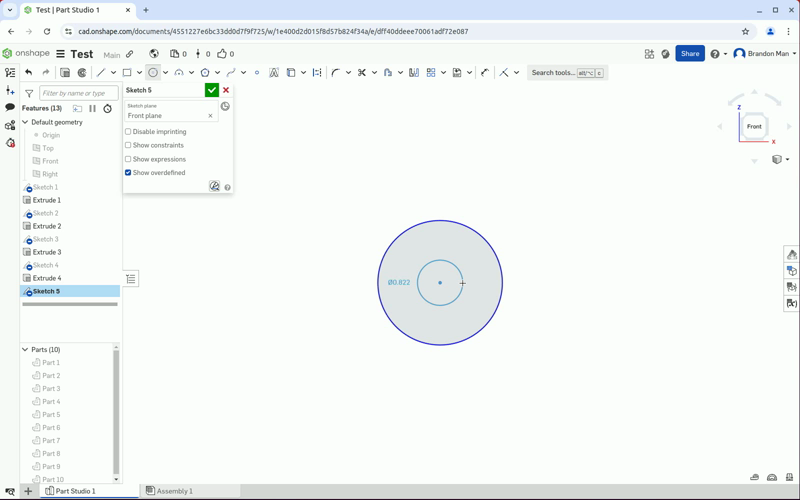
scroll(-6)
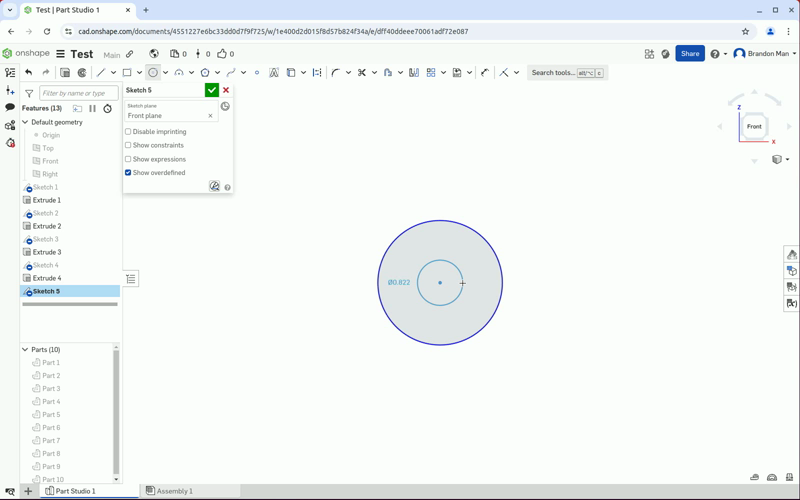
scroll(-6)
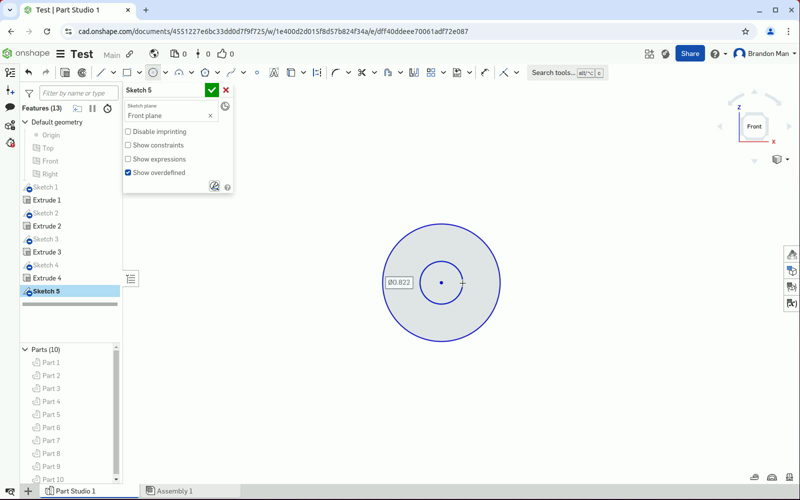
scroll(-6)
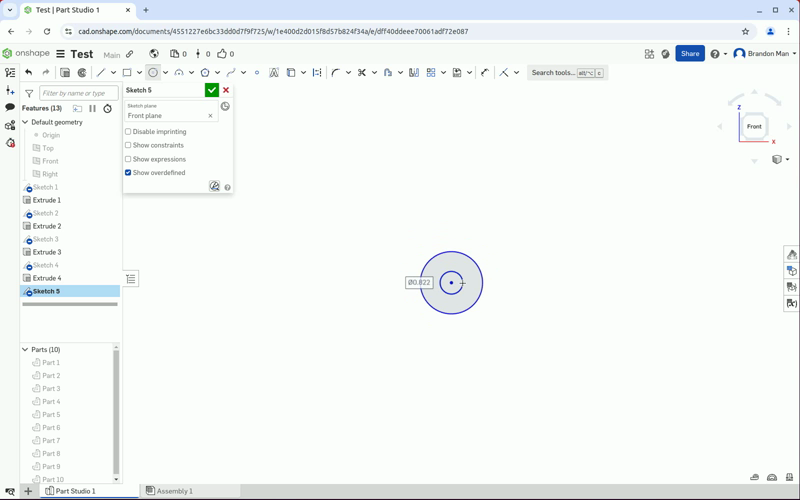
scroll(-6)
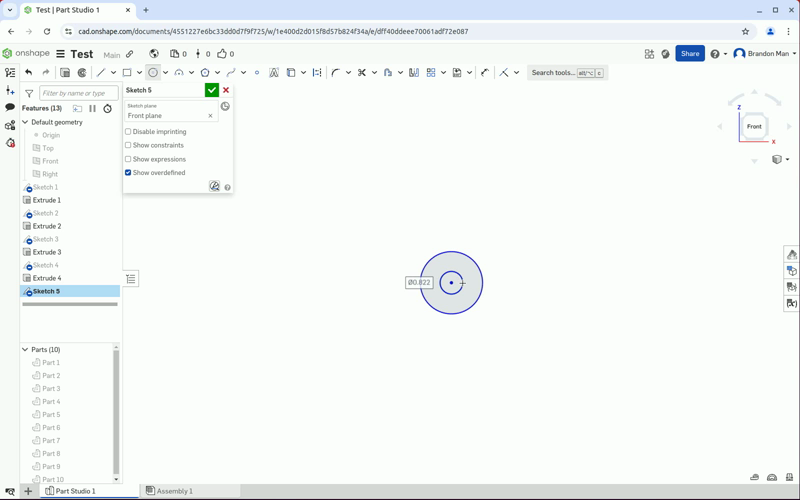
scroll(-6)
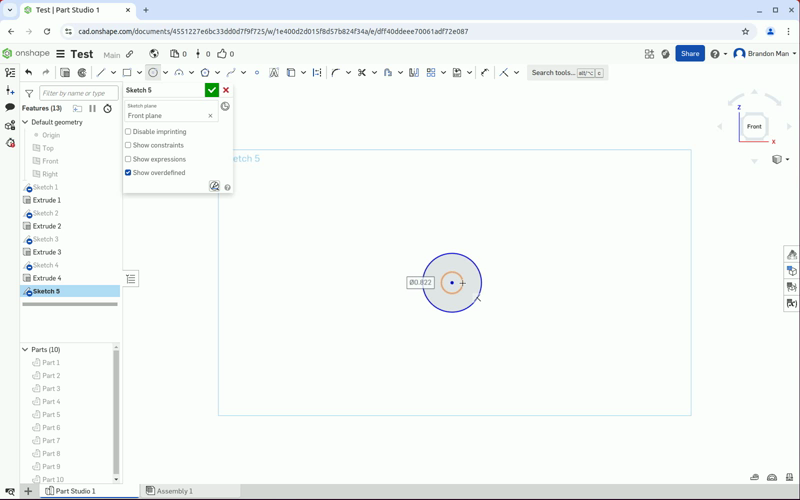
scroll(-6)
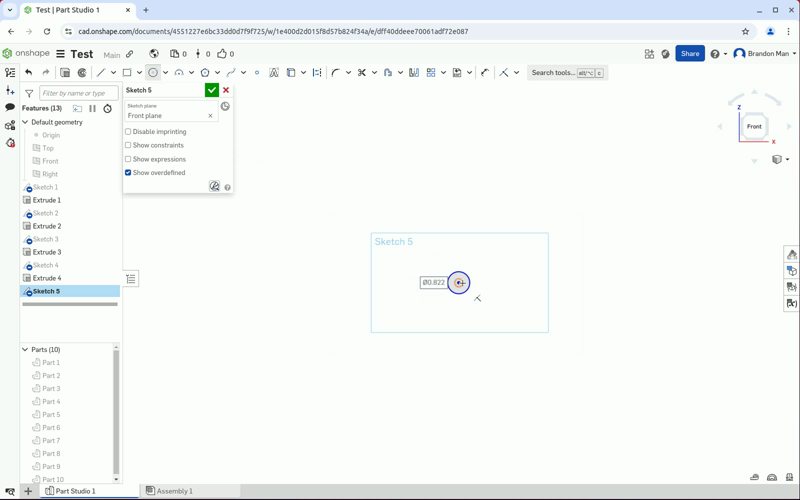
scroll(-6)
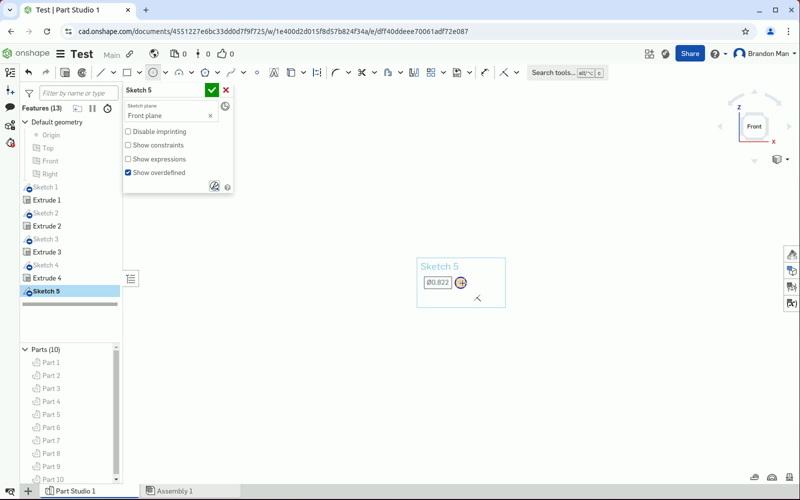
key(esc)
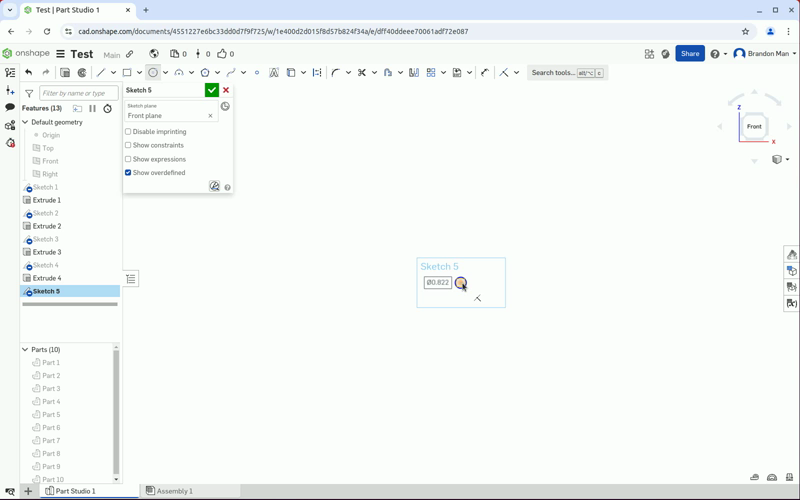
mouse_move(462, 285)
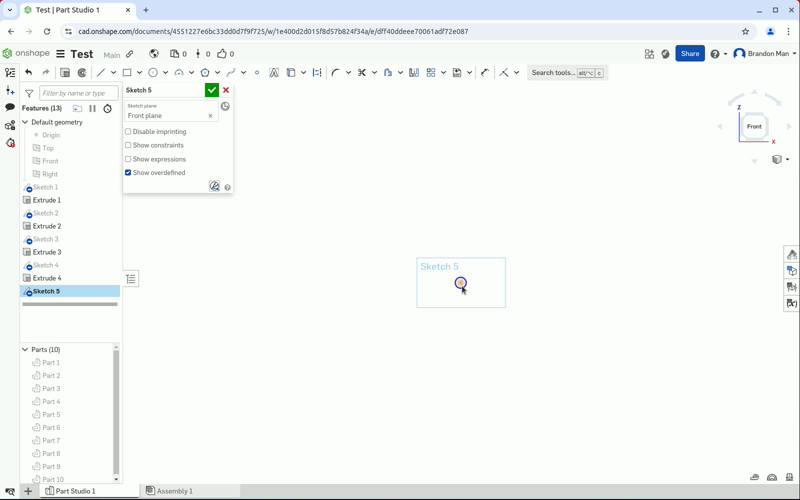
scroll(6)
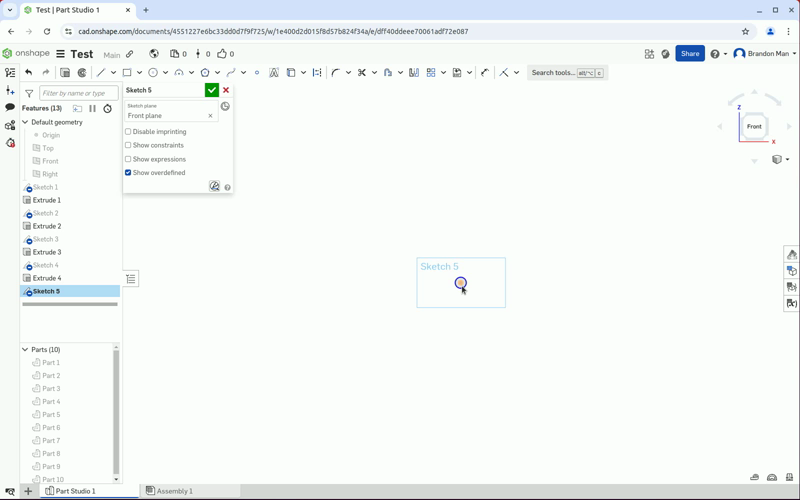
scroll(6)
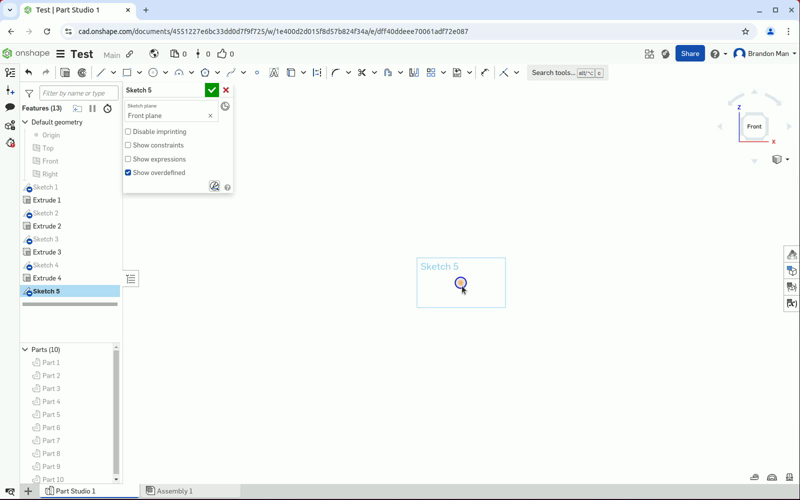
scroll(6)
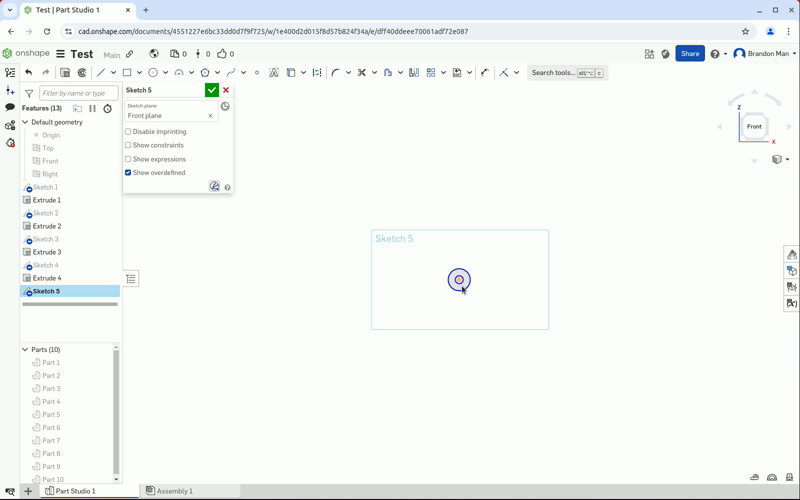
scroll(6)
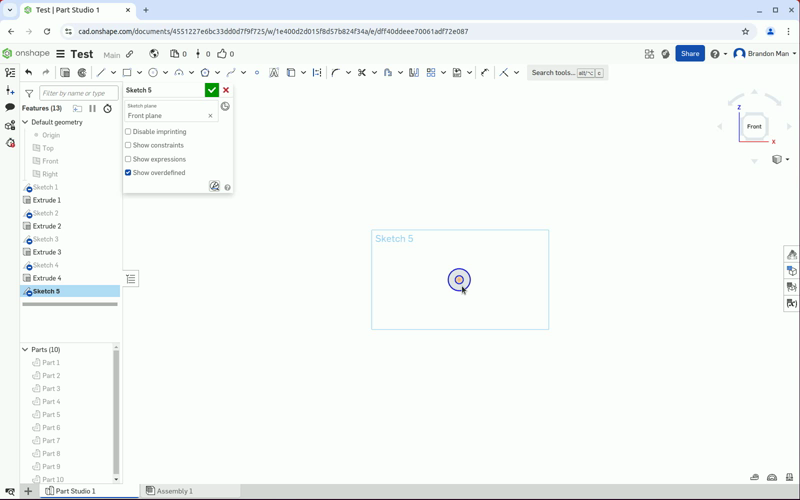
scroll(6)
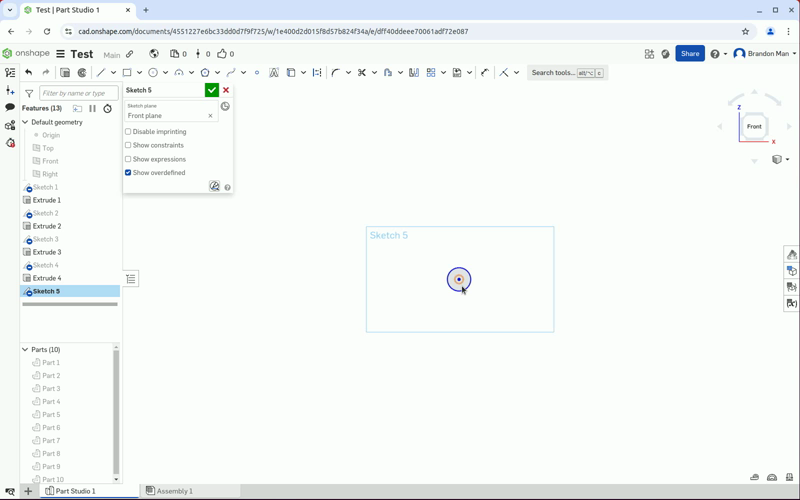
scroll(6)
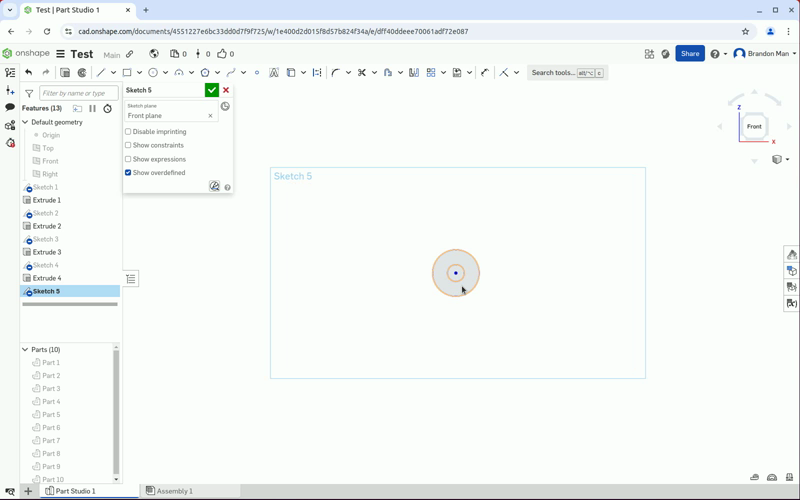
scroll(6)
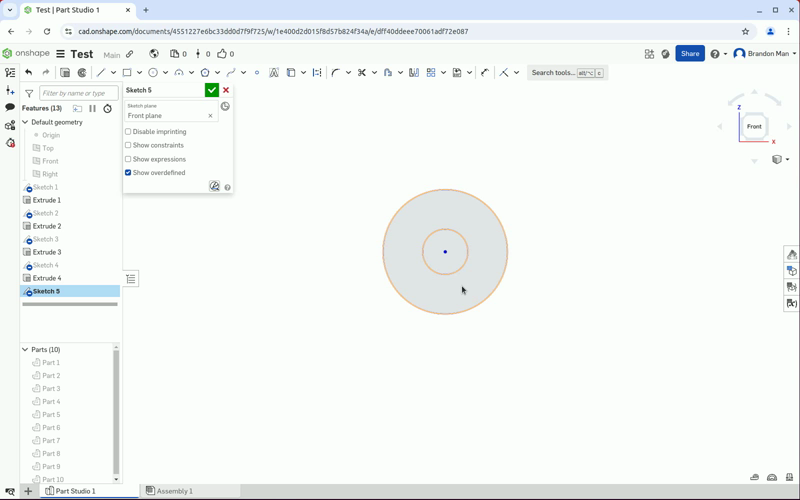
click(462, 285)
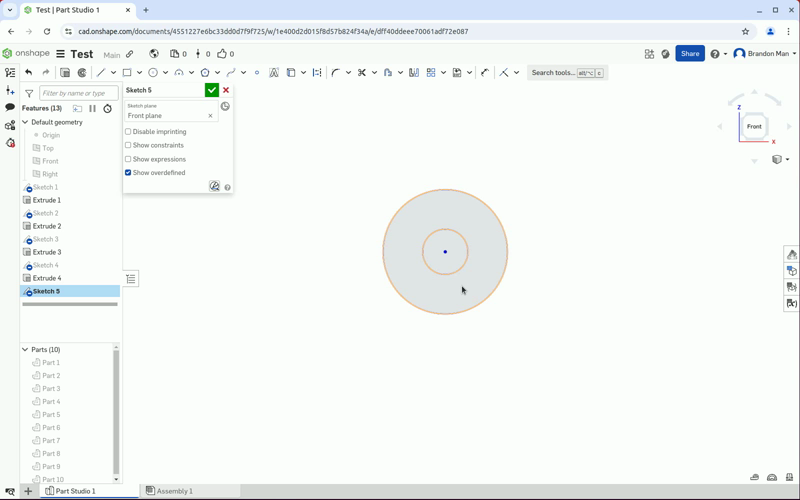
scroll(-6)
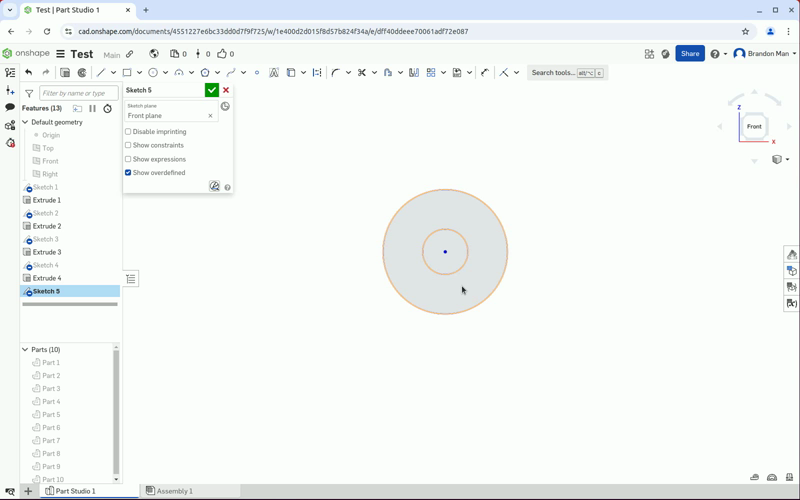
scroll(-6)
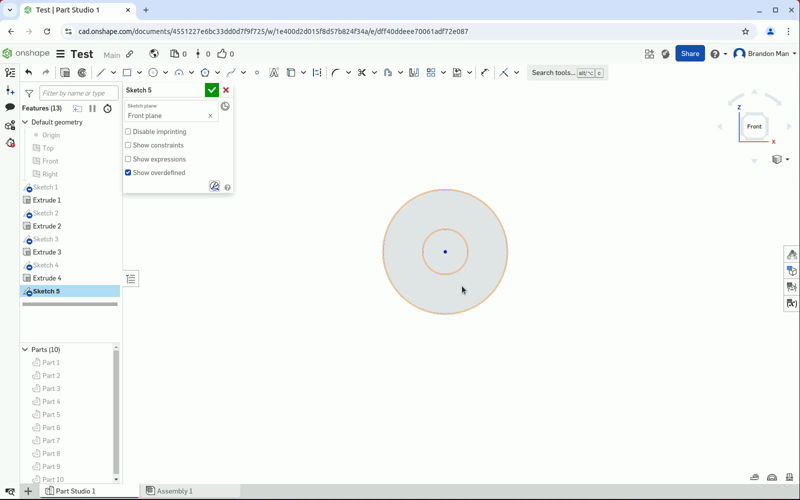
scroll(-6)
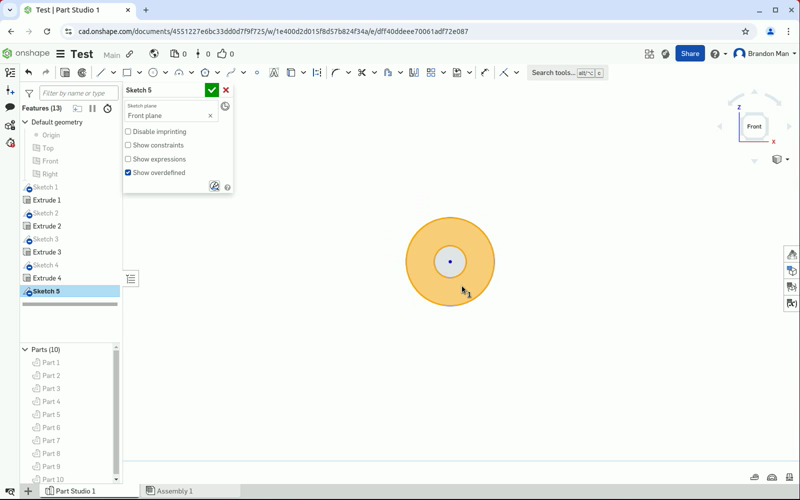
scroll(-6)
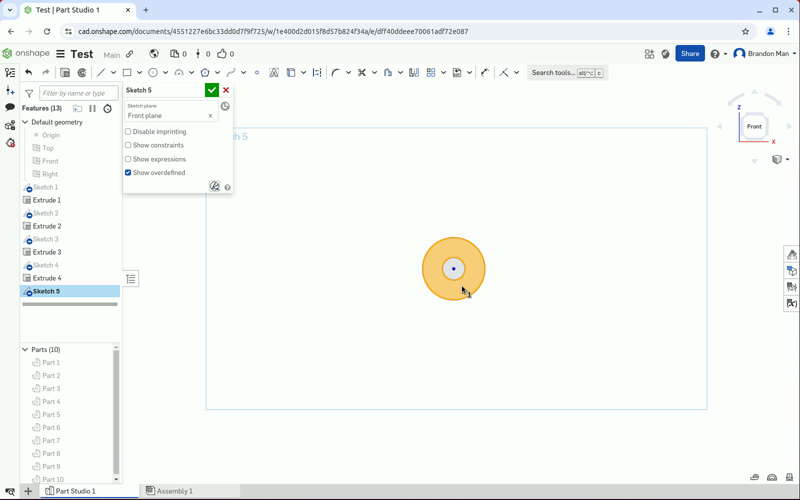
scroll(-6)
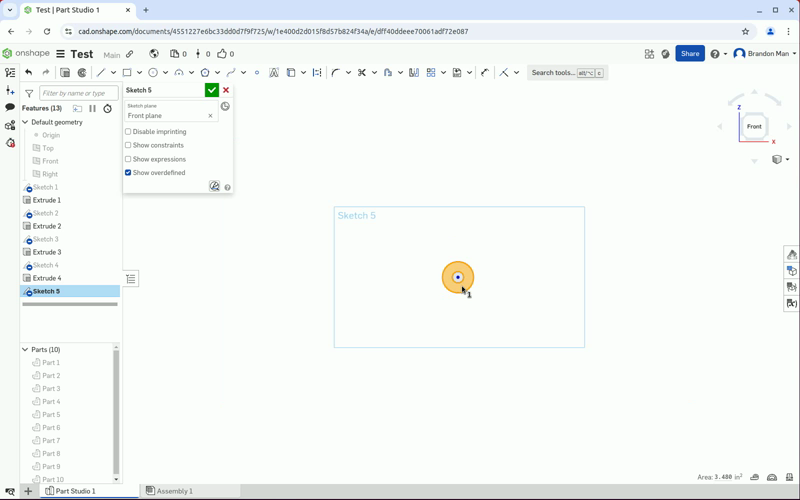
scroll(-6)
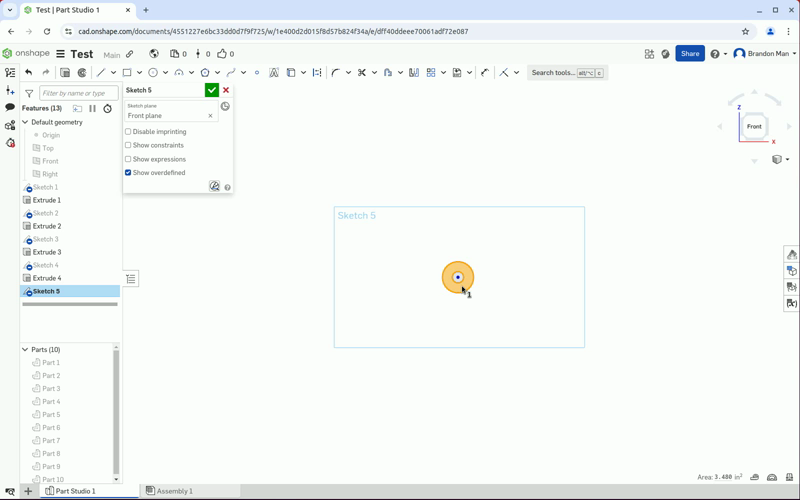
scroll(-6)
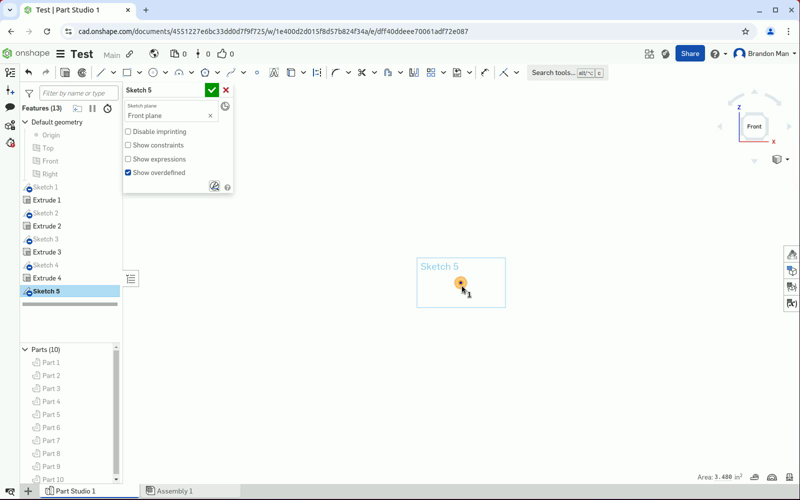
mouse_move(69, 352)
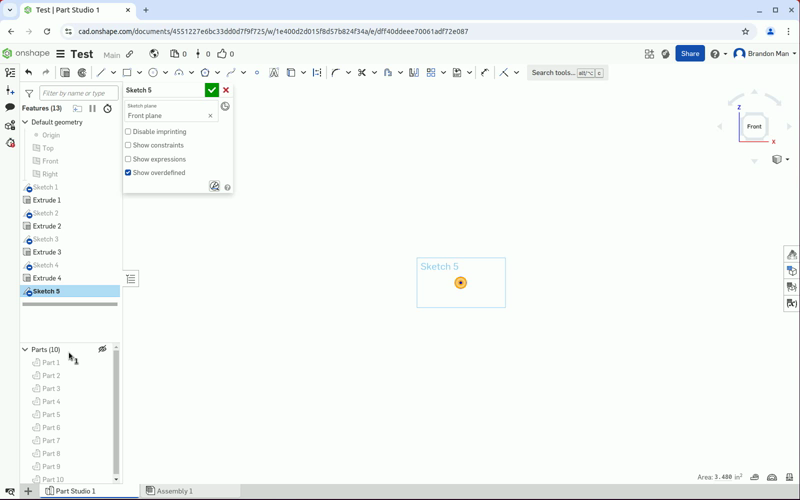
key(shift+y)
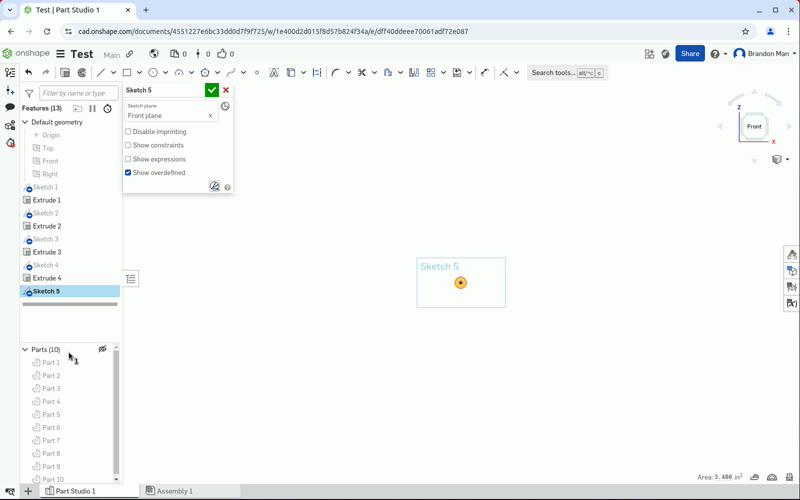
key(shift+e)
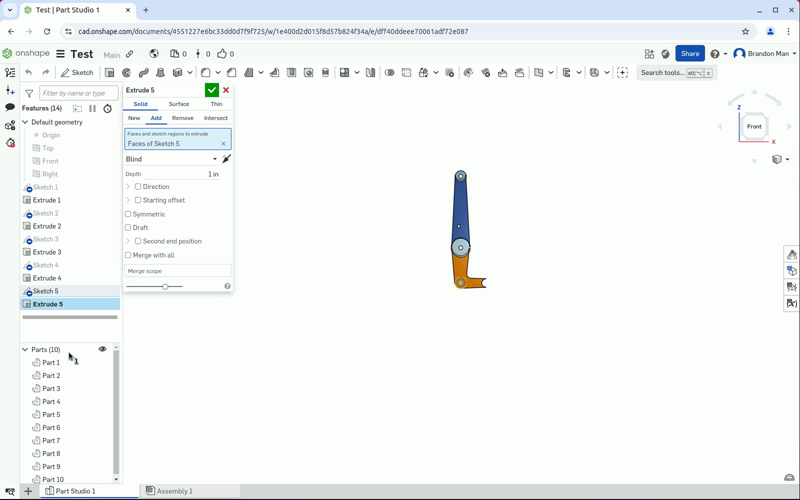
mouse_move(143, 106)
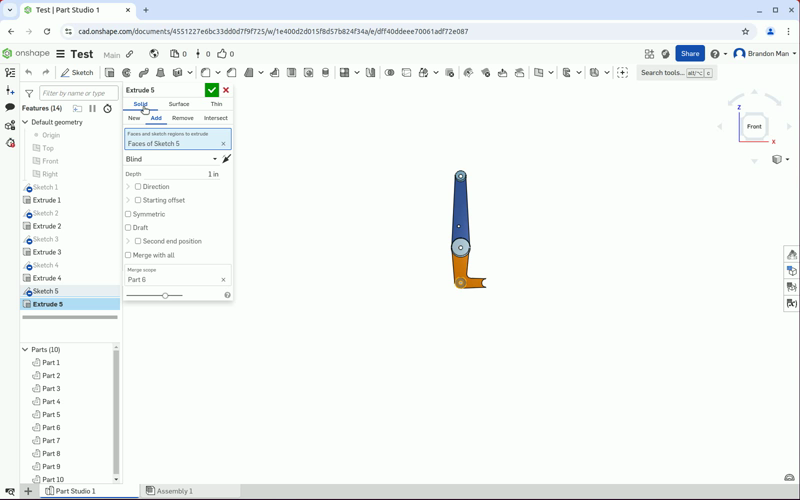
click(143, 106)
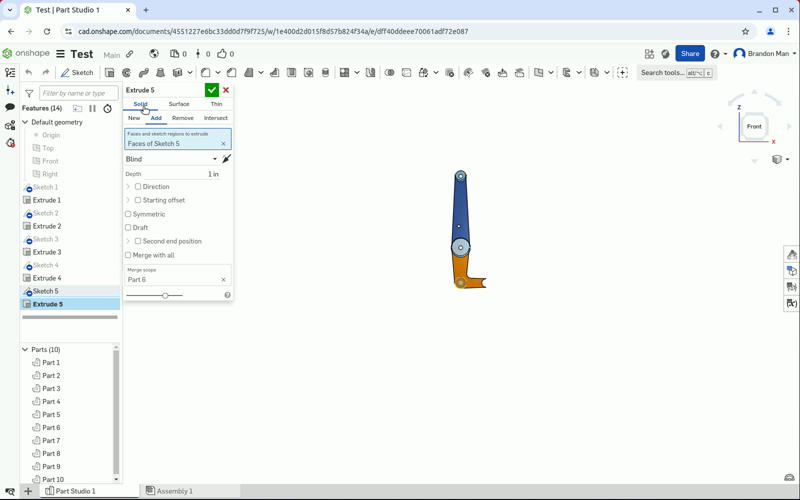
mouse_move(137, 120)
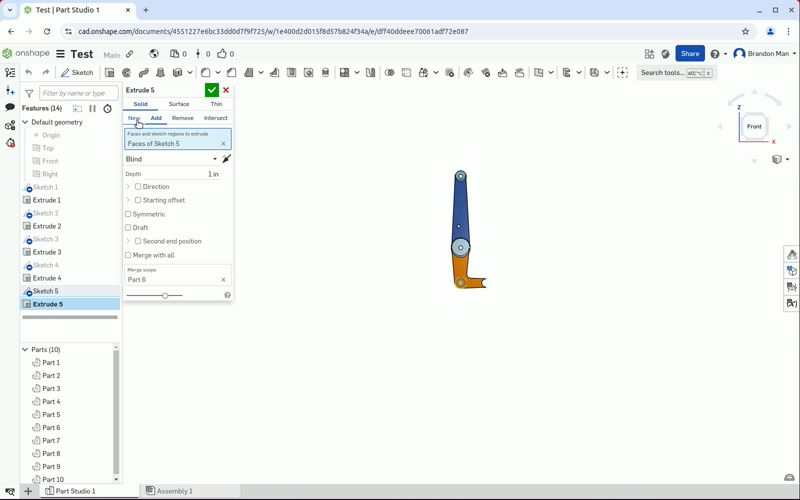
click(137, 120)
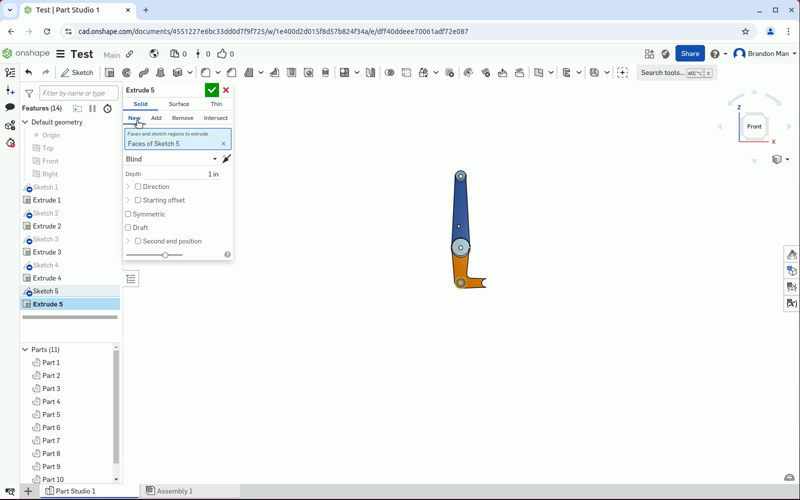
key(tab, 4)
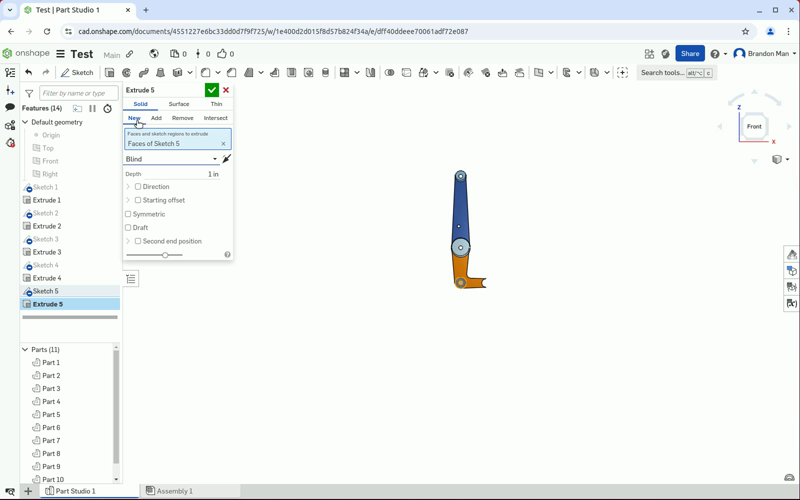
text(0.241)
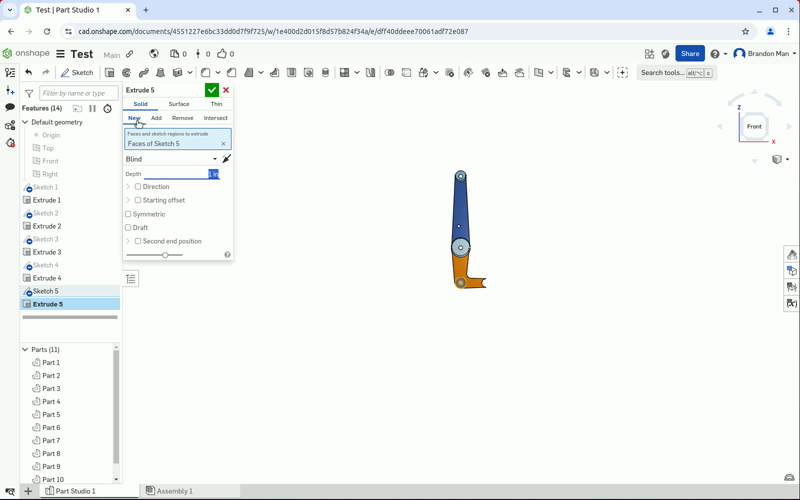
key(enter)
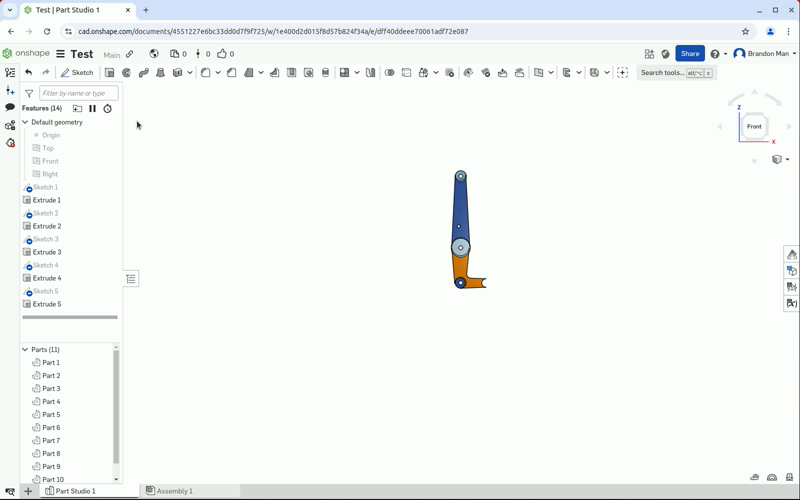
key(shift+h)
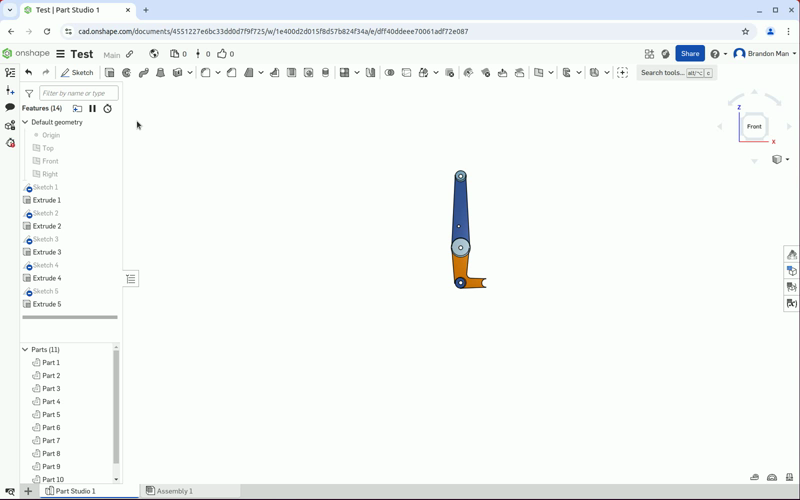
key(shift+h)
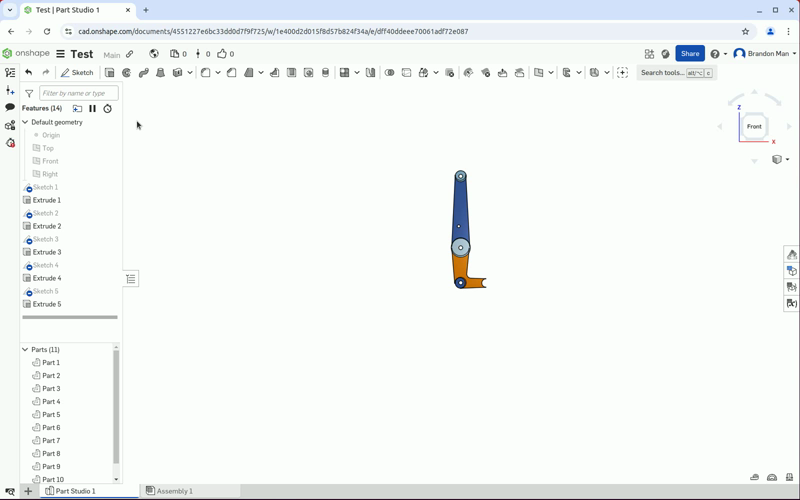
mouse_move(73, 189)
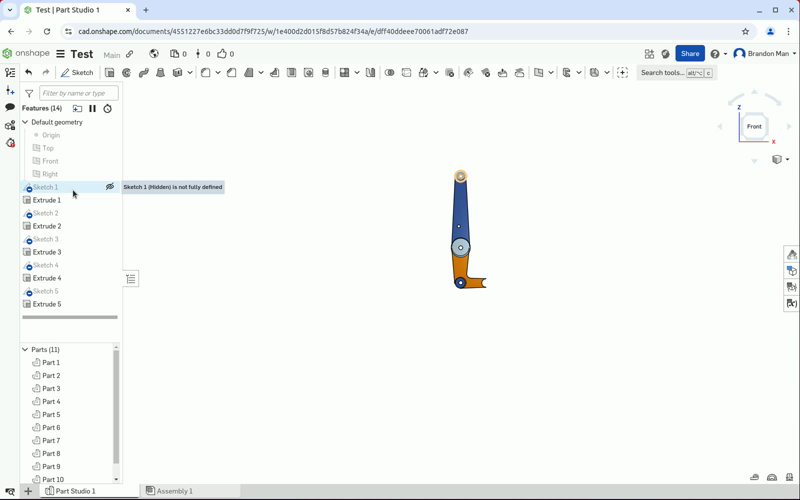
click(73, 189)
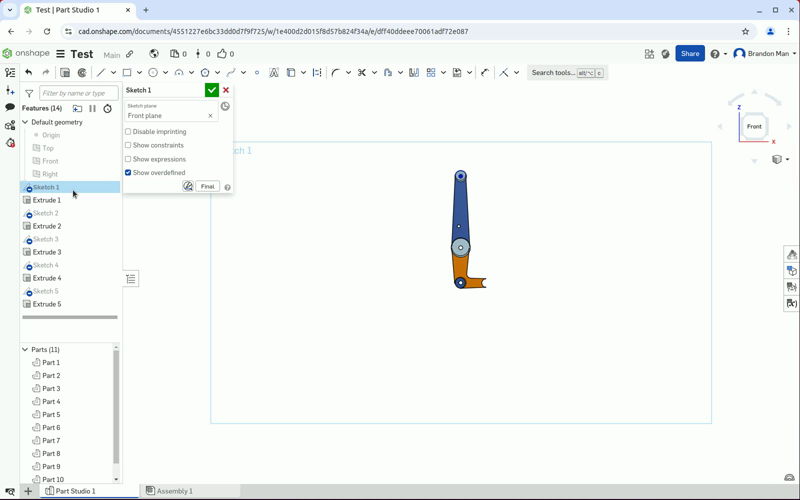
mouse_move(229, 92)
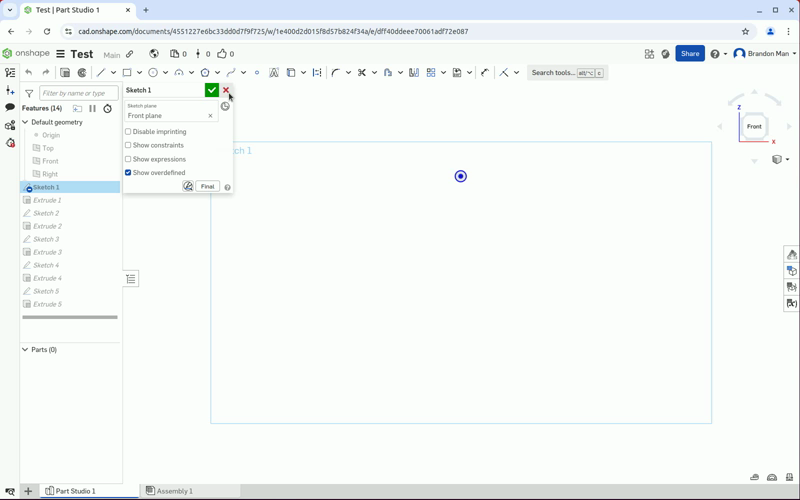
click(229, 92)
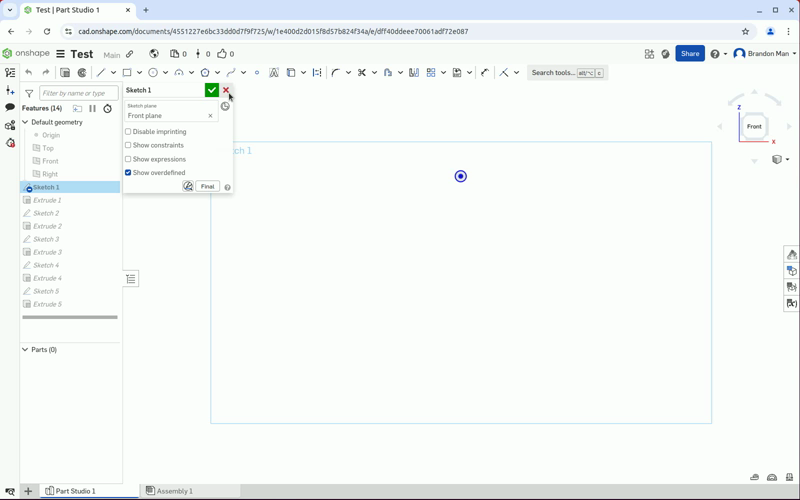
key(shift+s)
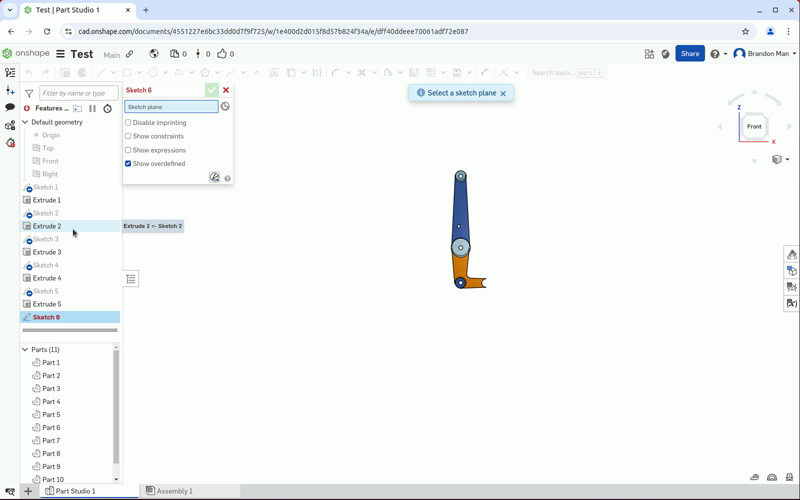
scroll(3)
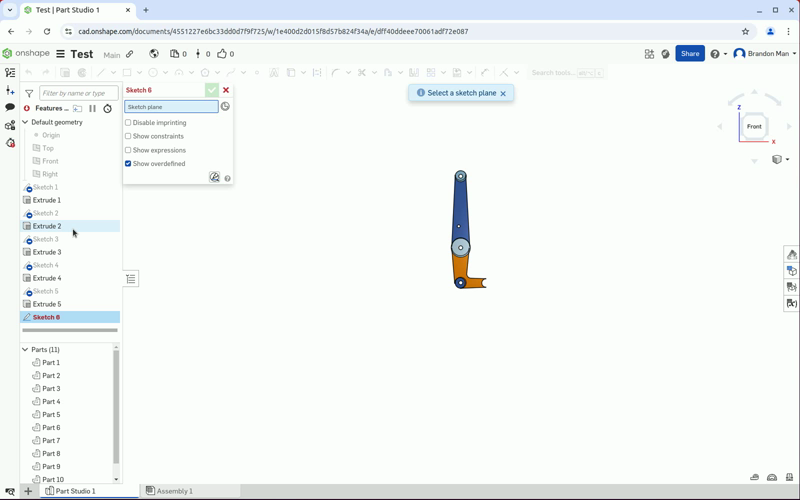
mouse_move(73, 163)
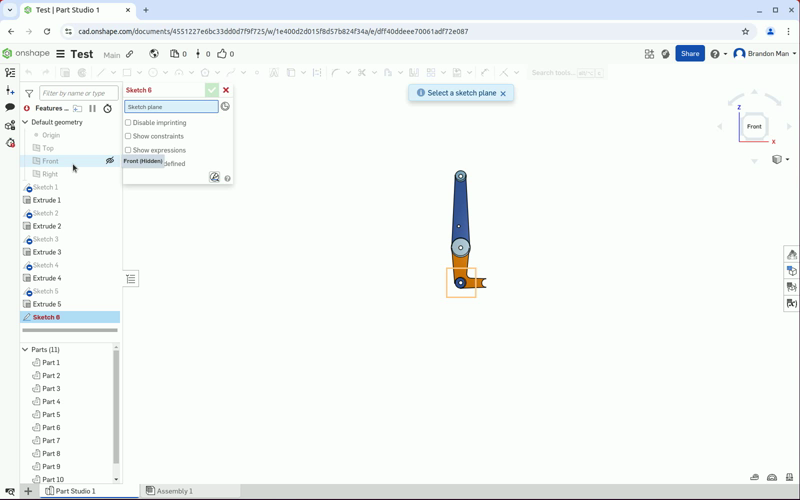
click(73, 163)
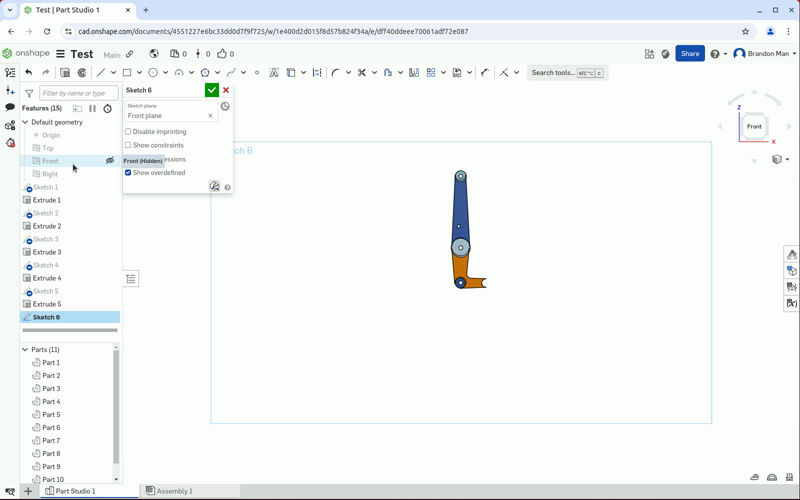
mouse_move(69, 352)
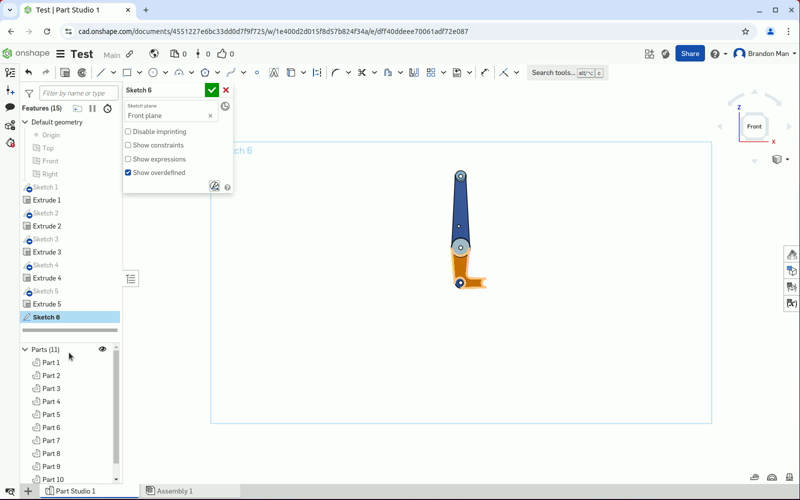
key(y)
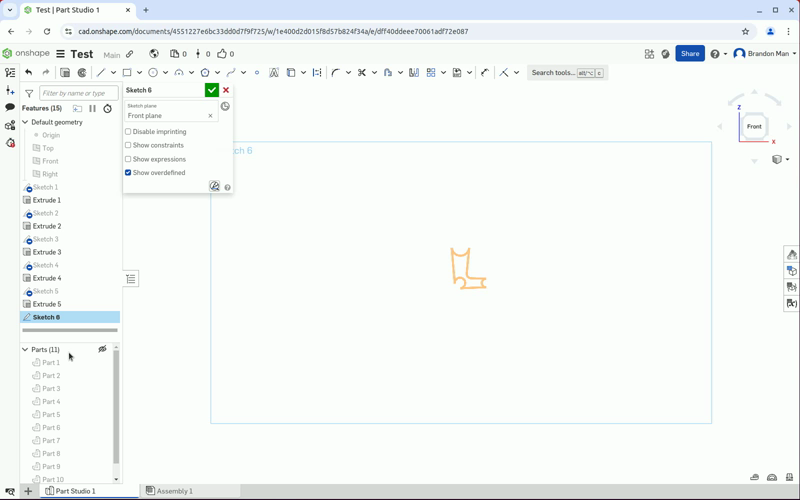
key(c)
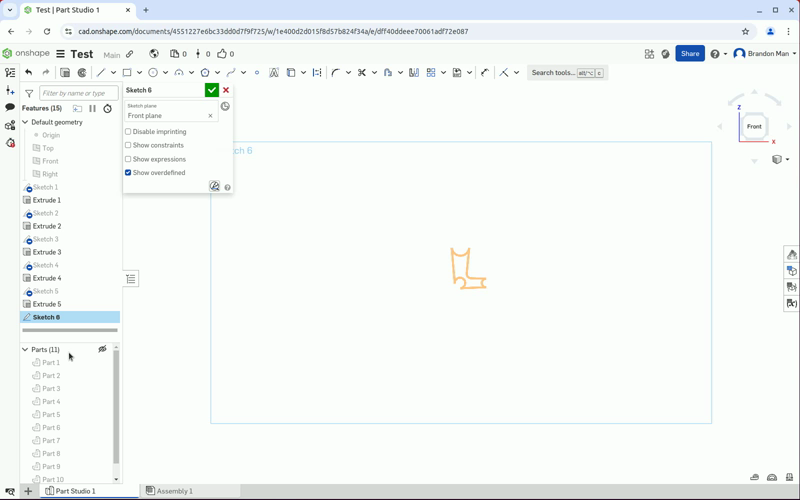
key_down(shift)
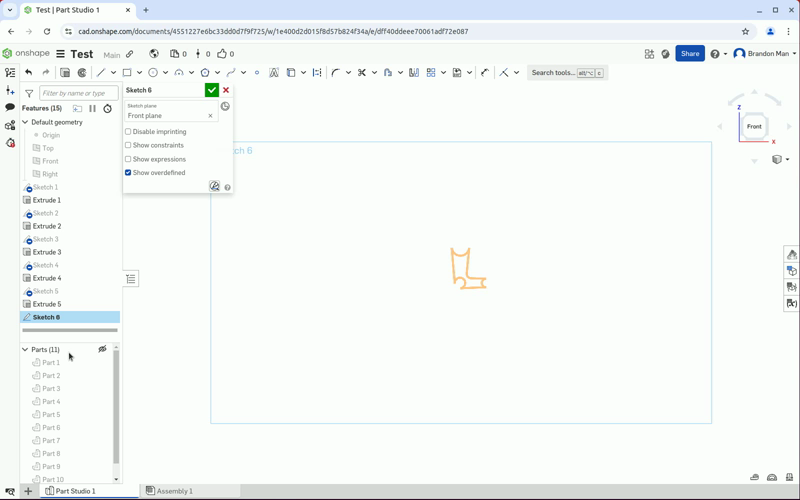
mouse_move(487, 282)
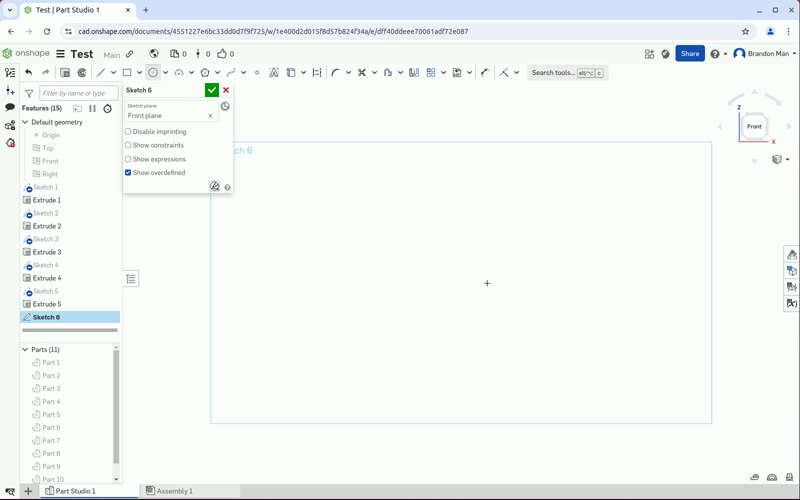
click(487, 282)
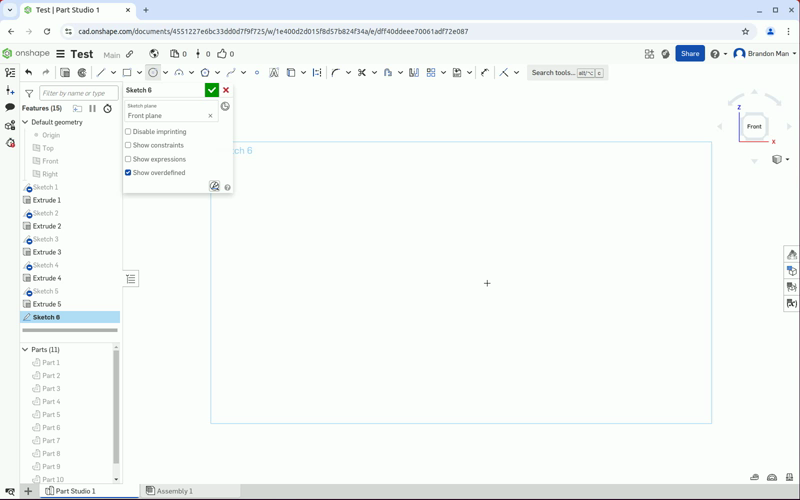
key_up(shift)
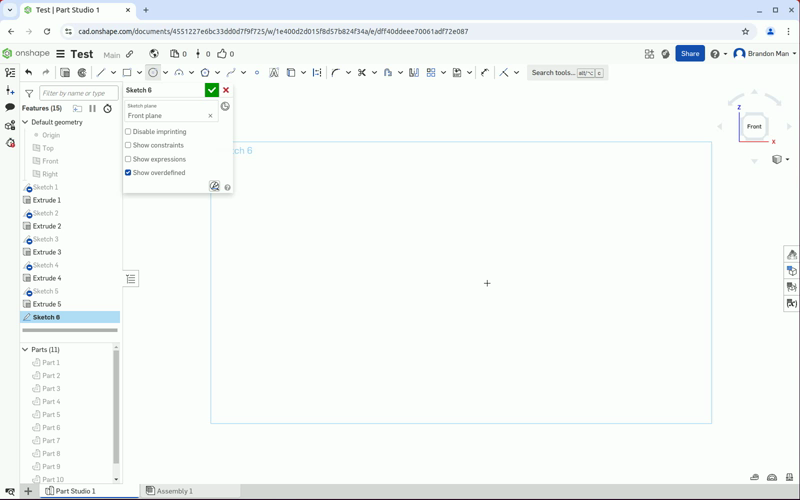
mouse_move(492, 282)
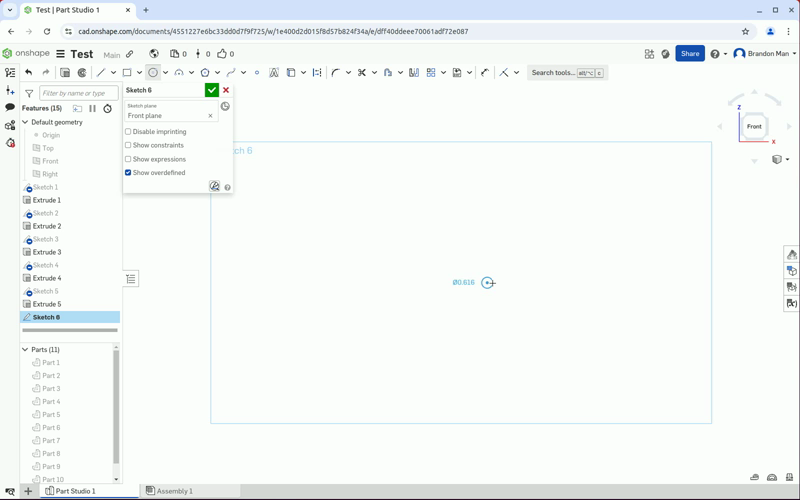
click(492, 282)
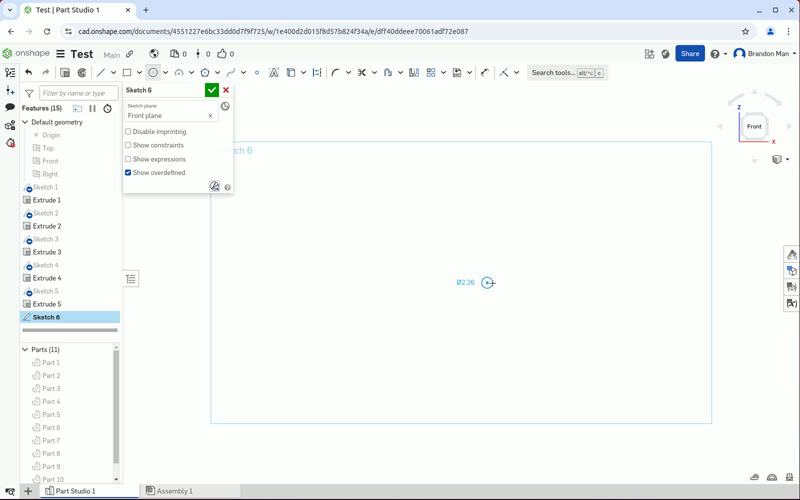
key(esc)
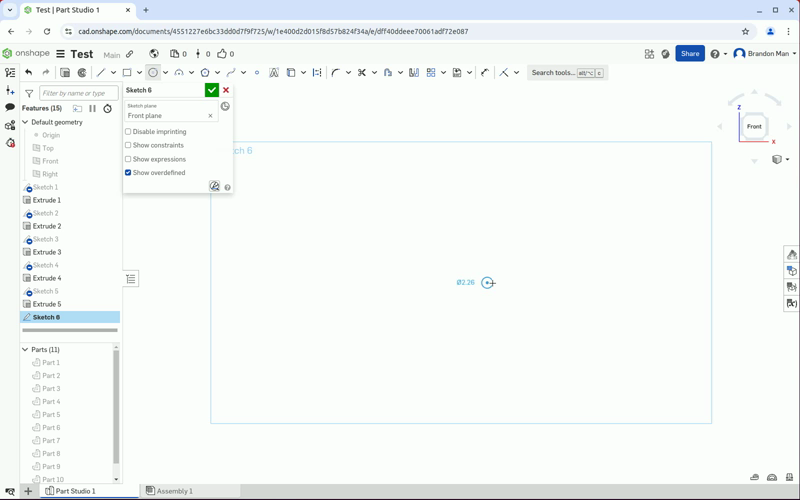
key(c)
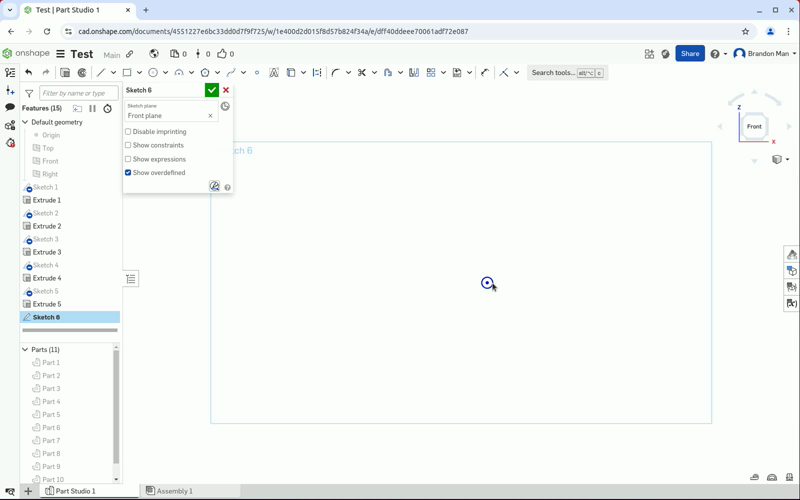
key_down(shift)
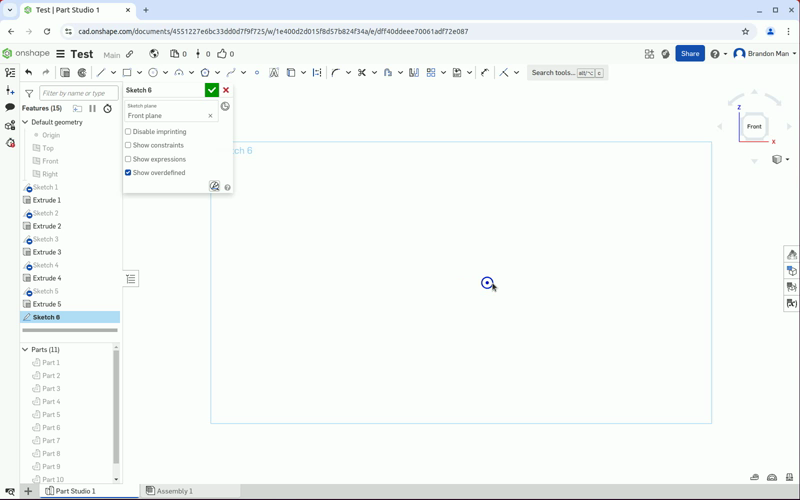
mouse_move(487, 282)
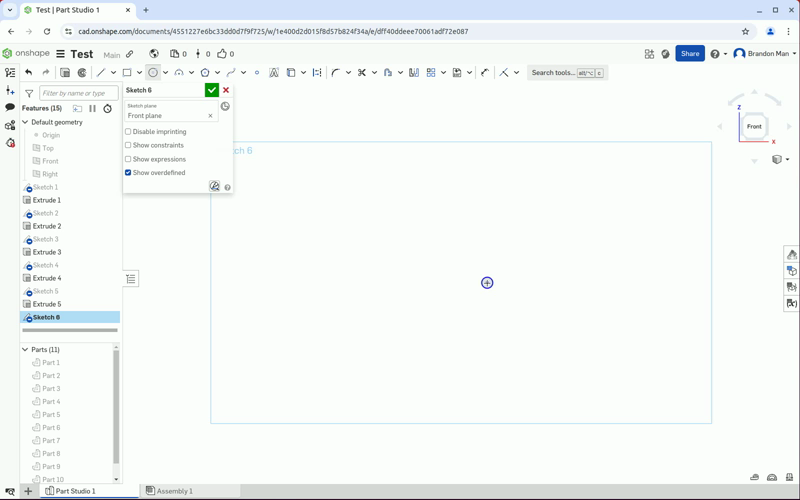
click(487, 282)
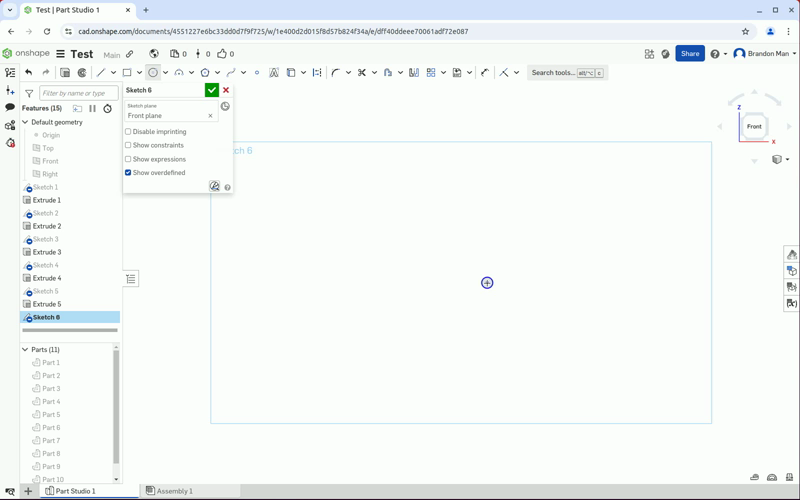
key_up(shift)
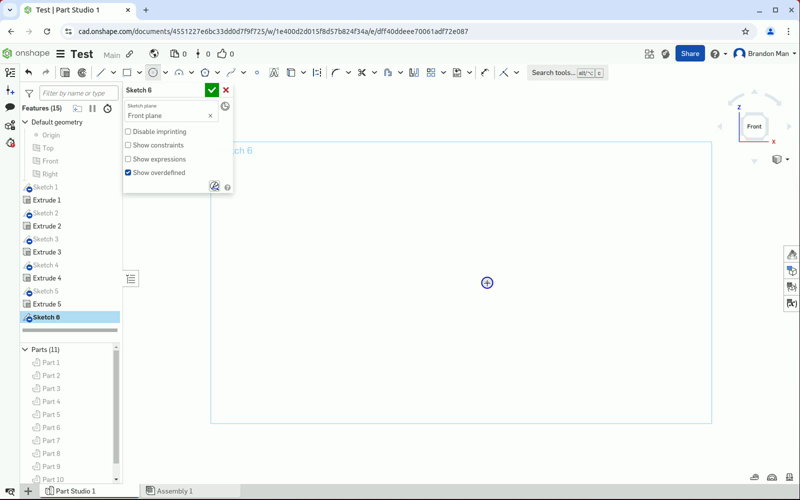
mouse_move(489, 282)
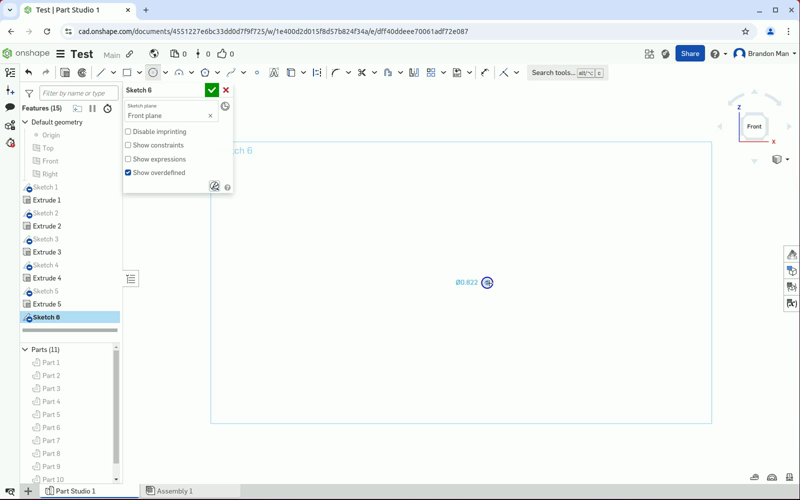
scroll(6)
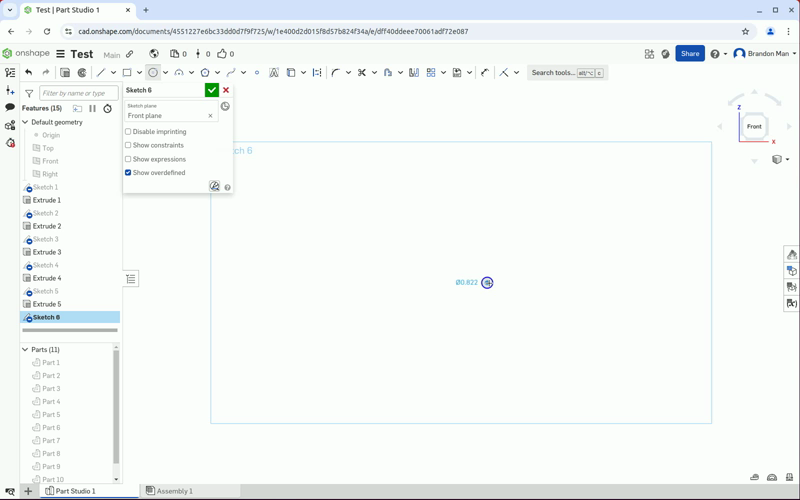
scroll(6)
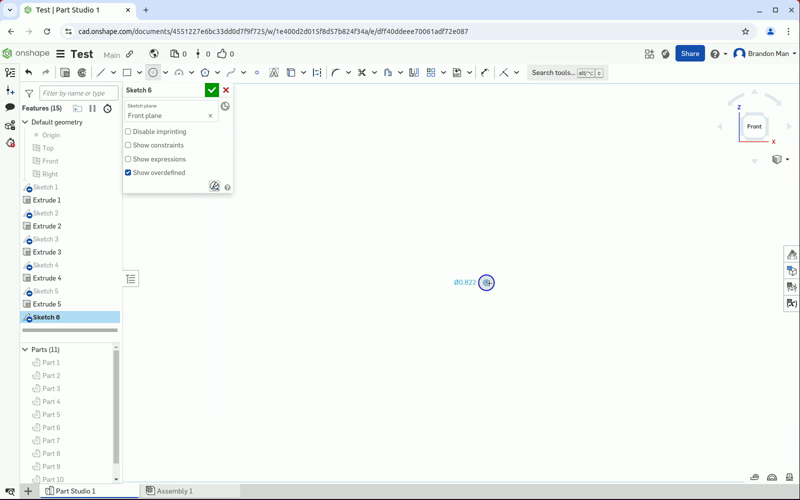
scroll(6)
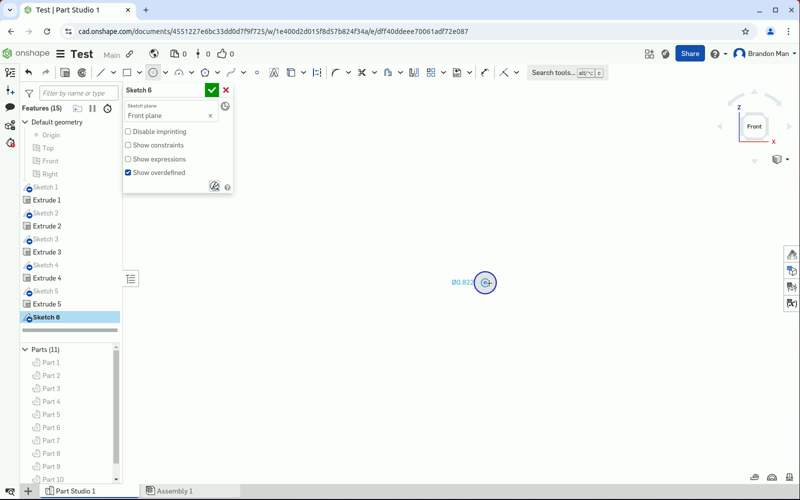
scroll(6)
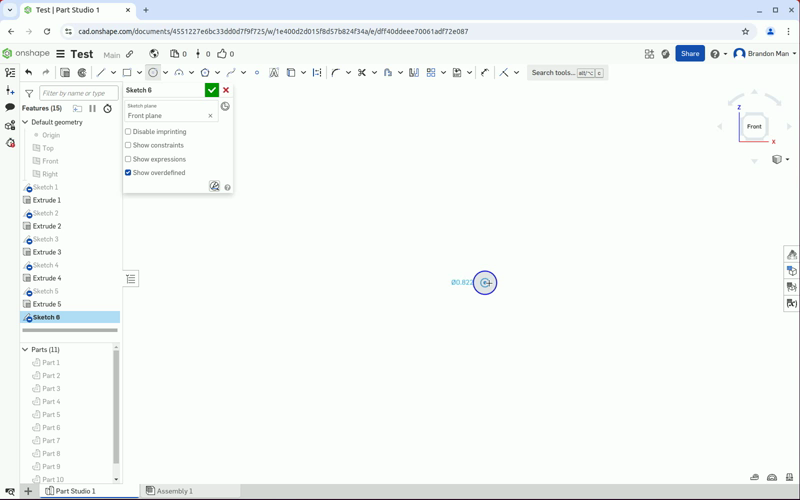
scroll(6)
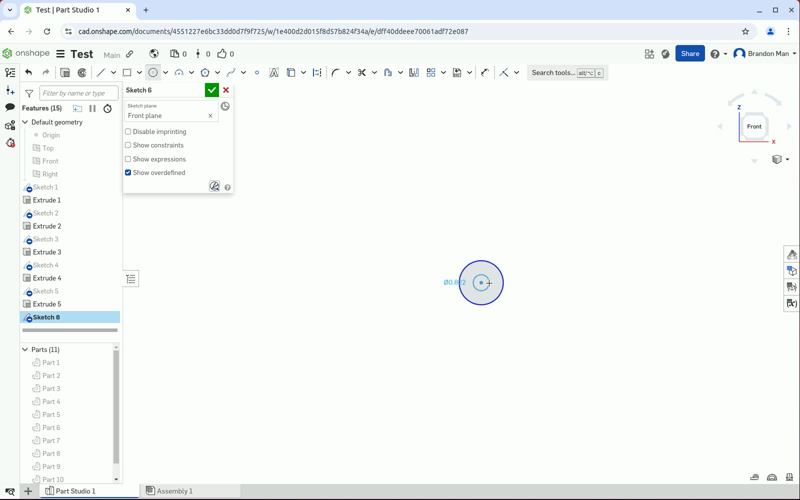
scroll(6)
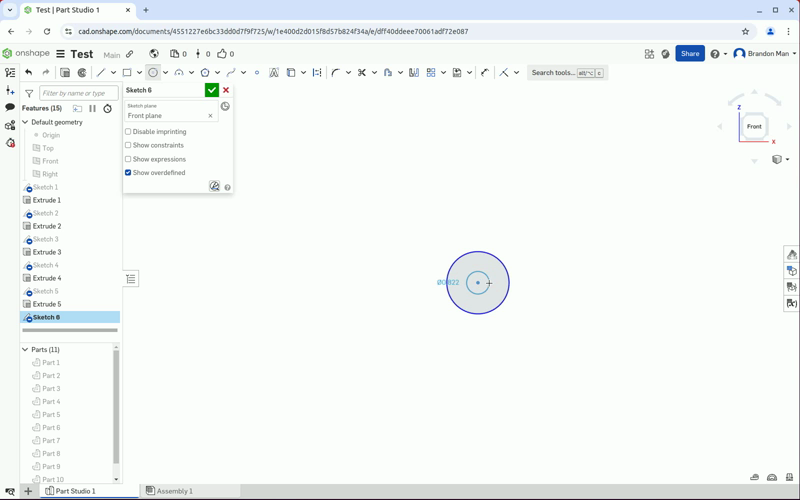
scroll(6)
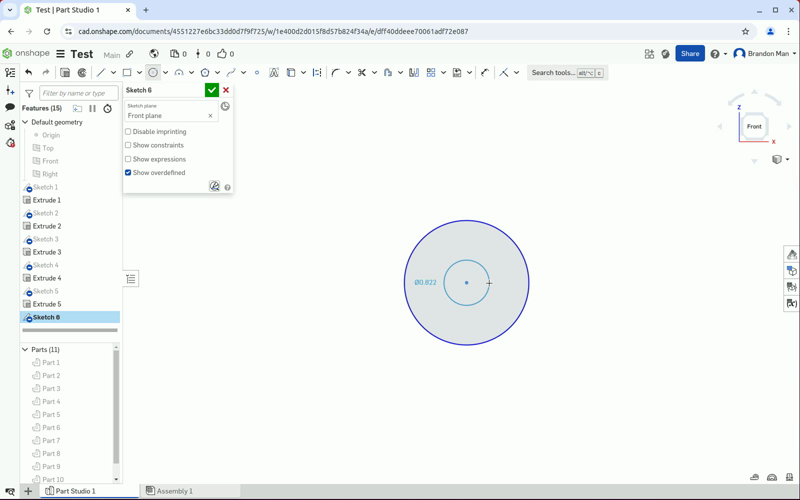
click(489, 282)
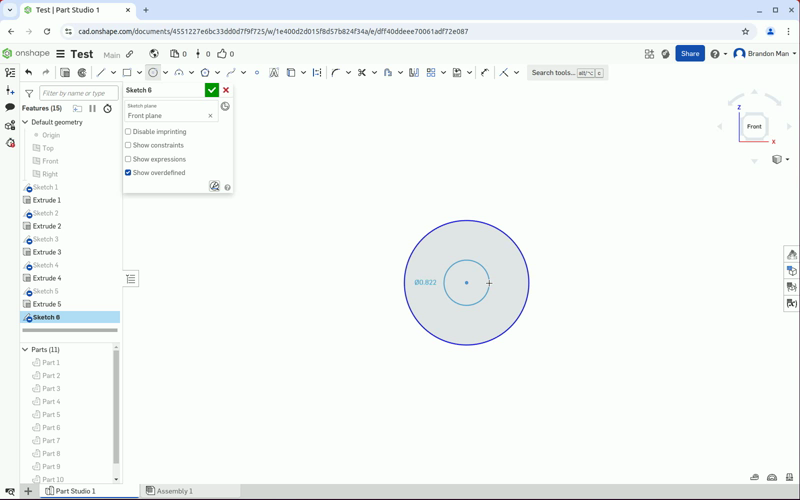
scroll(-6)
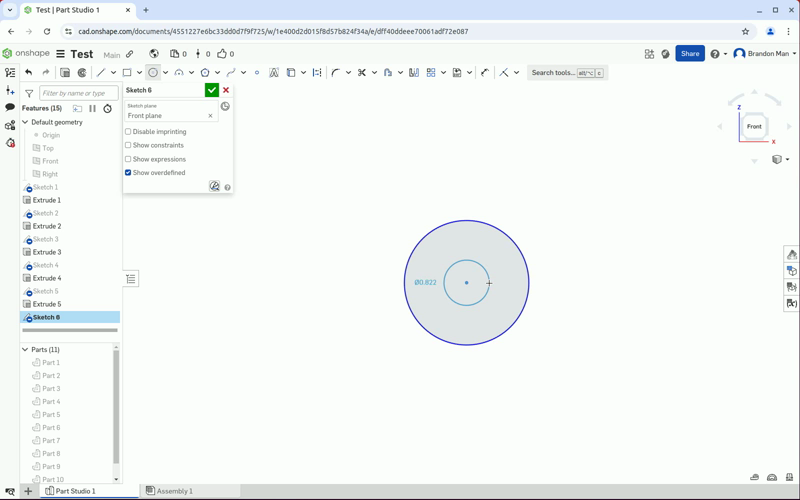
scroll(-6)
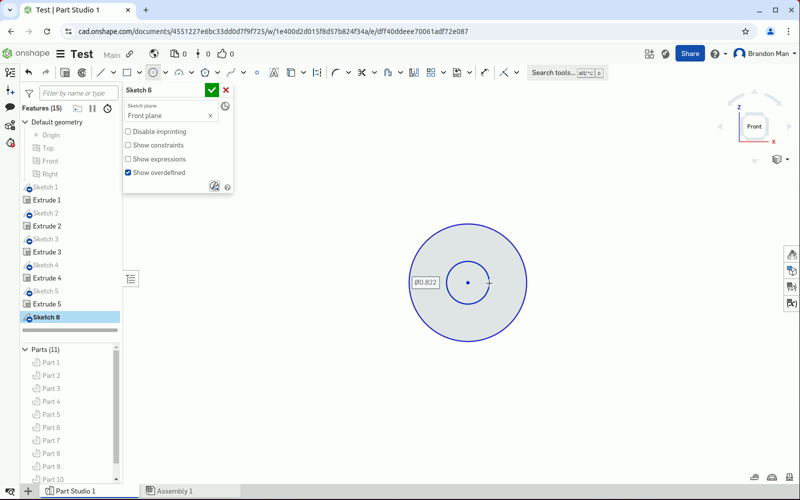
scroll(-6)
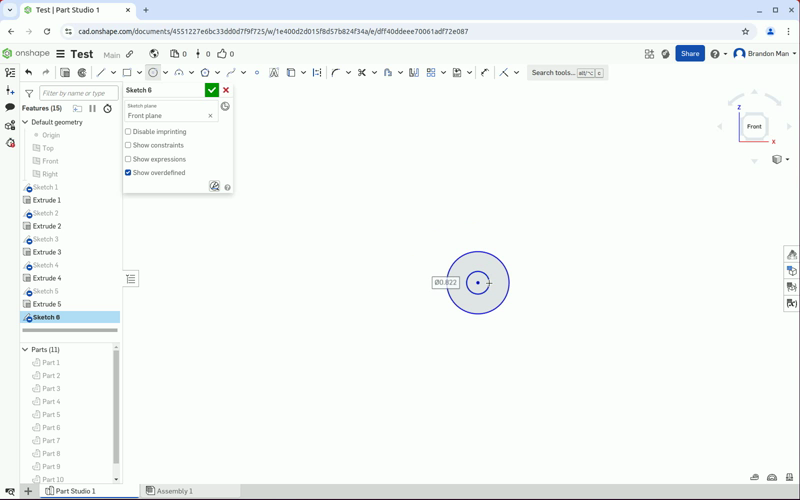
scroll(-6)
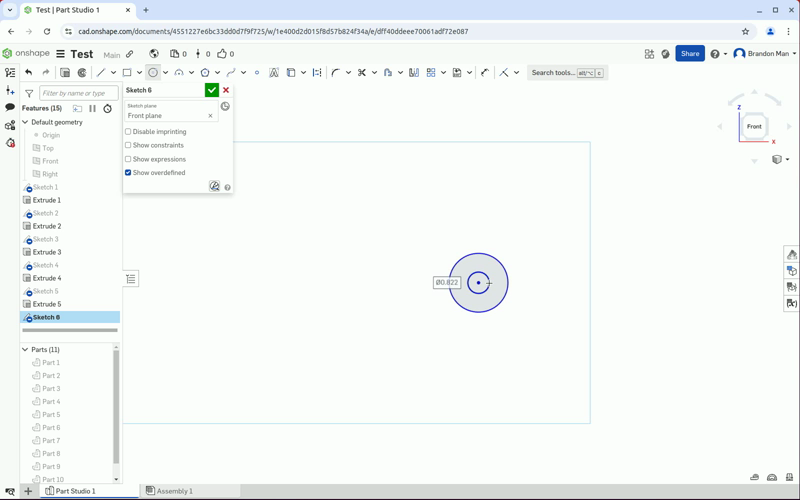
scroll(-6)
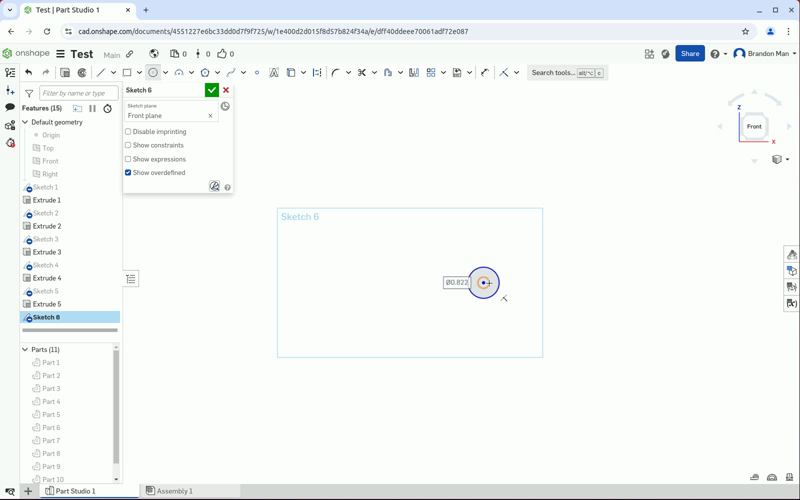
scroll(-6)
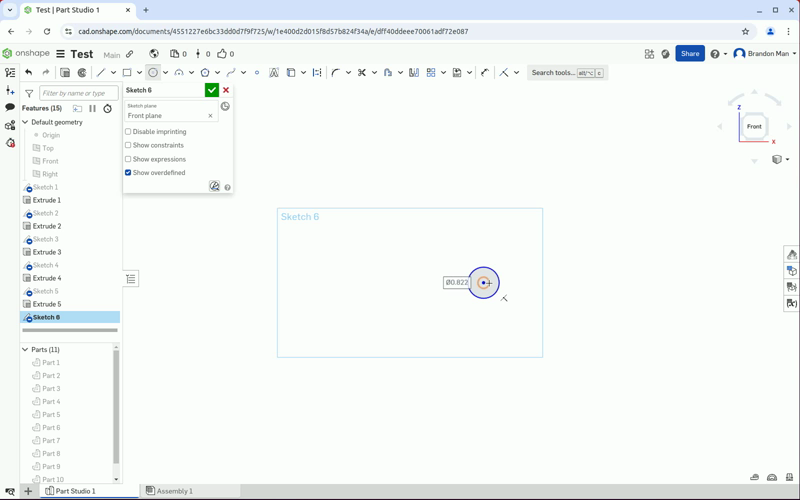
scroll(-6)
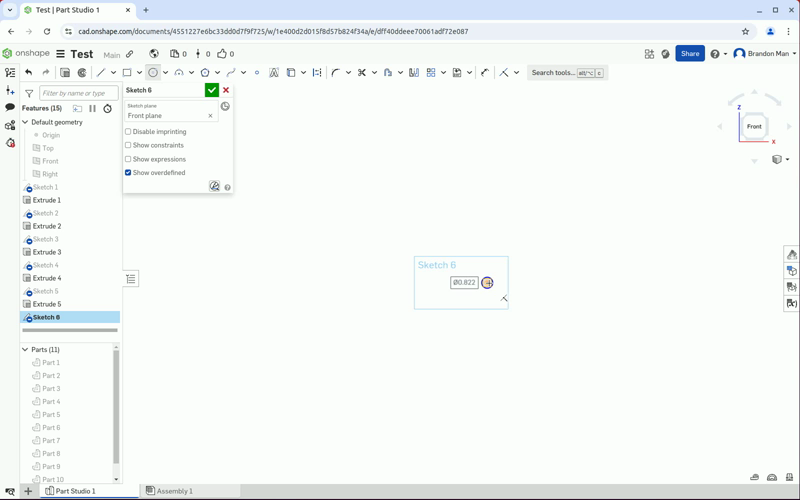
key(esc)
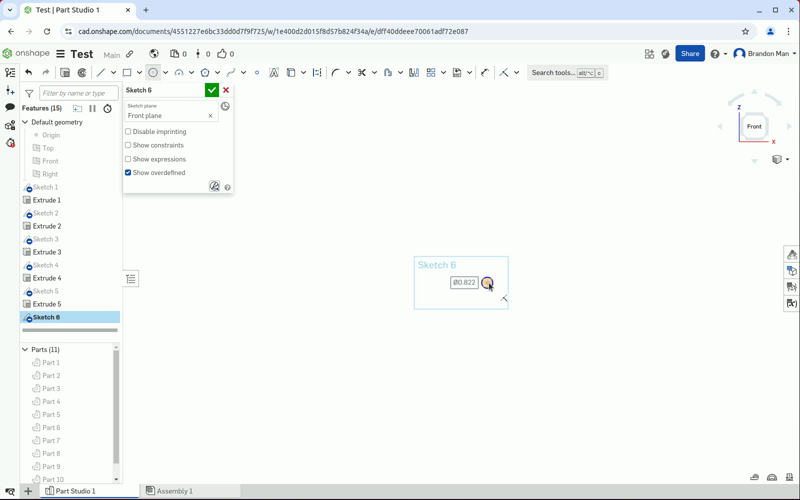
mouse_move(489, 278)
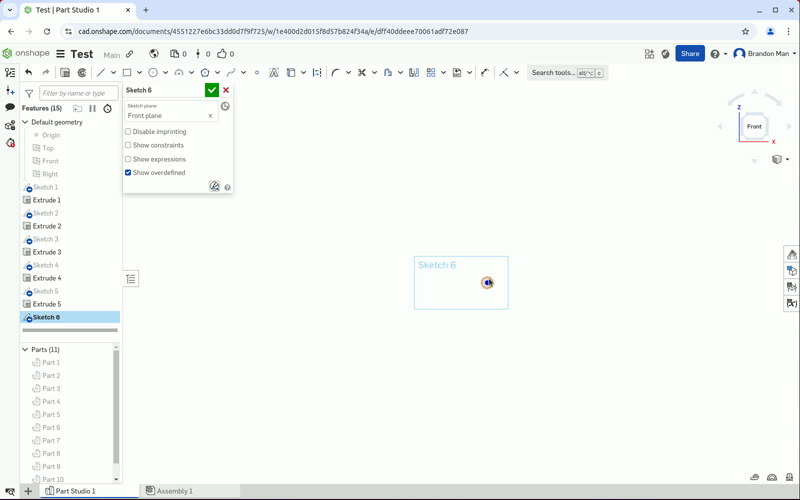
scroll(6)
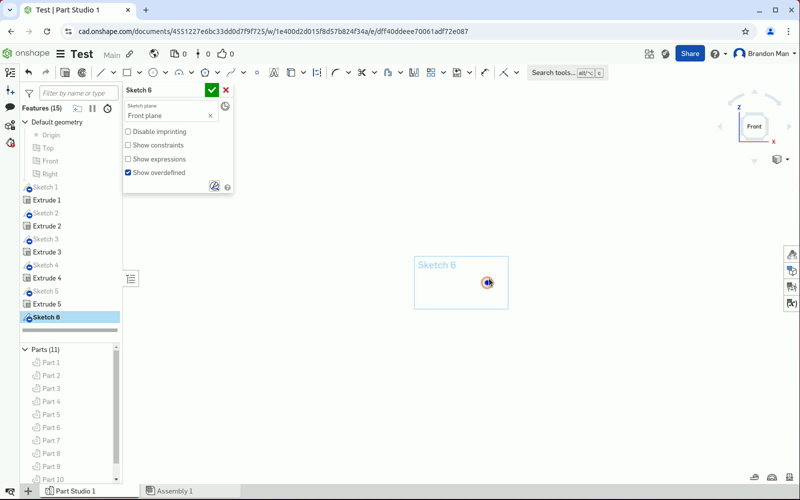
scroll(6)
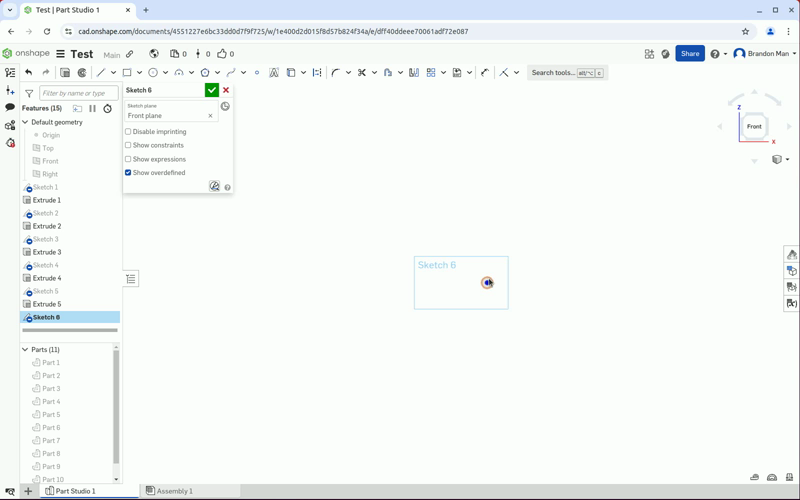
scroll(6)
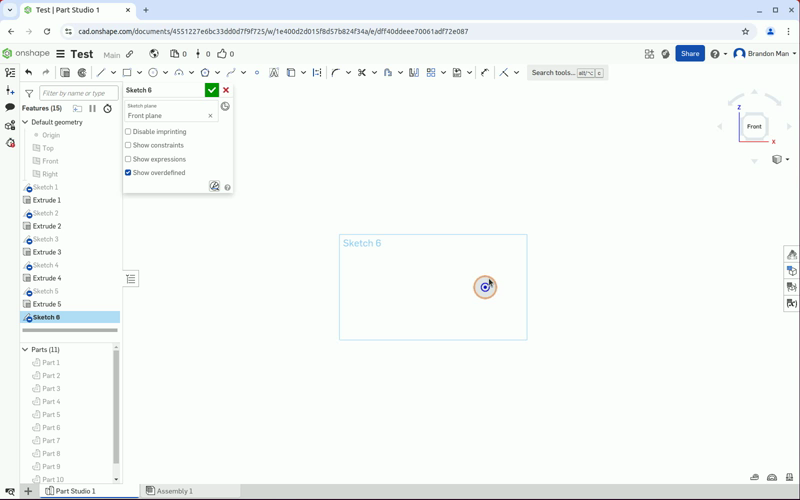
scroll(6)
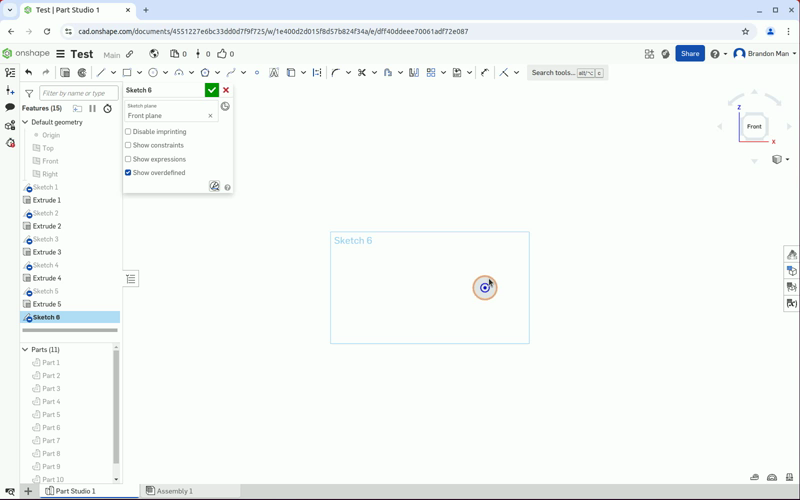
scroll(6)
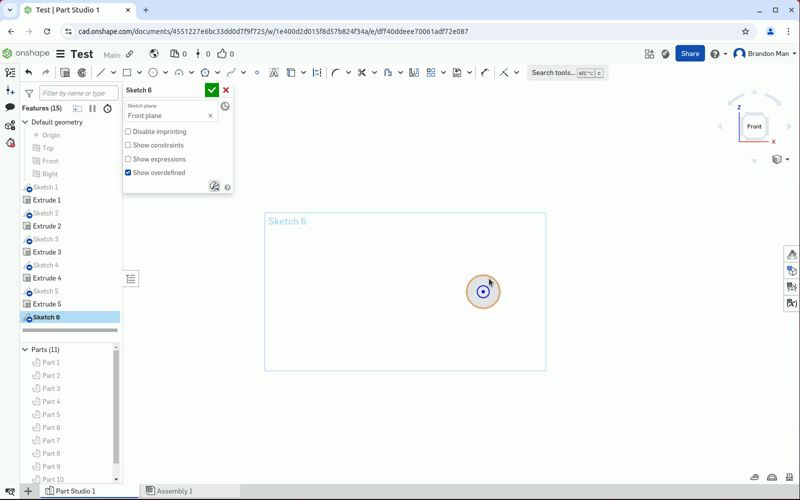
scroll(6)
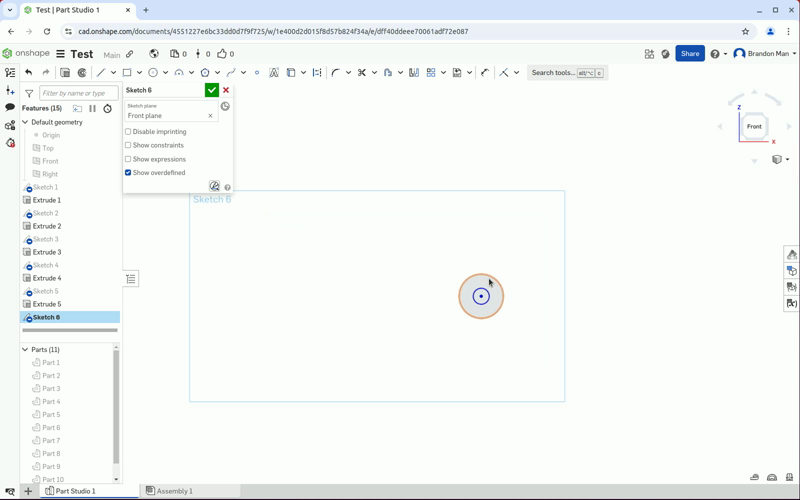
scroll(6)
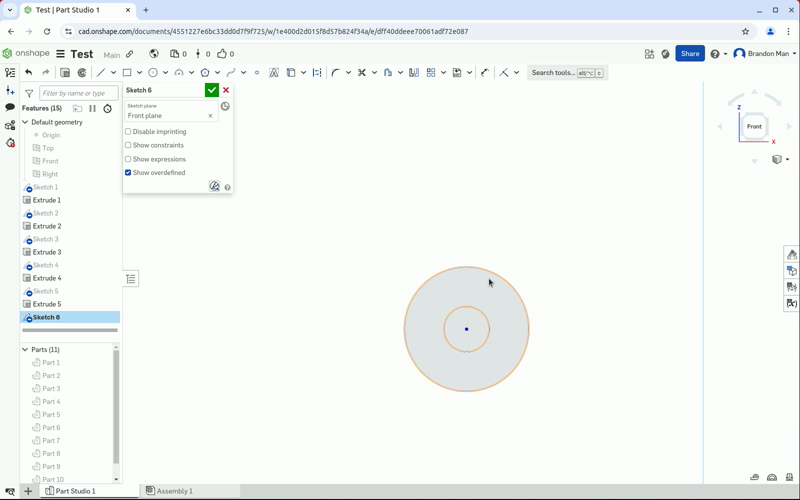
click(489, 278)
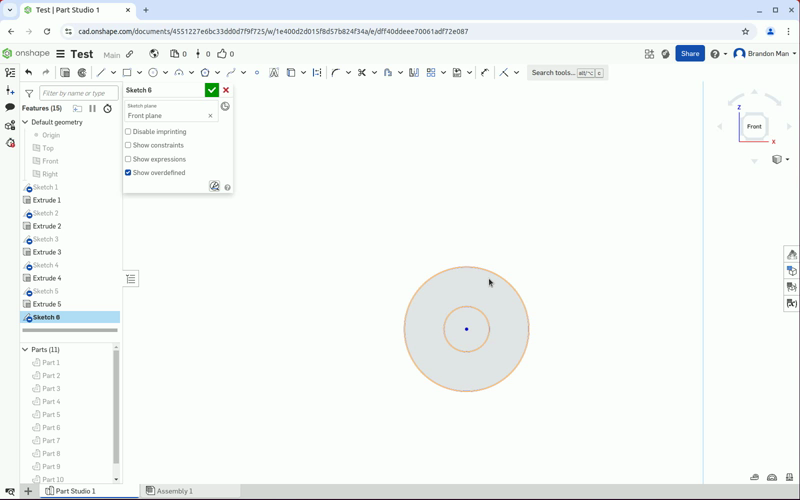
scroll(-6)
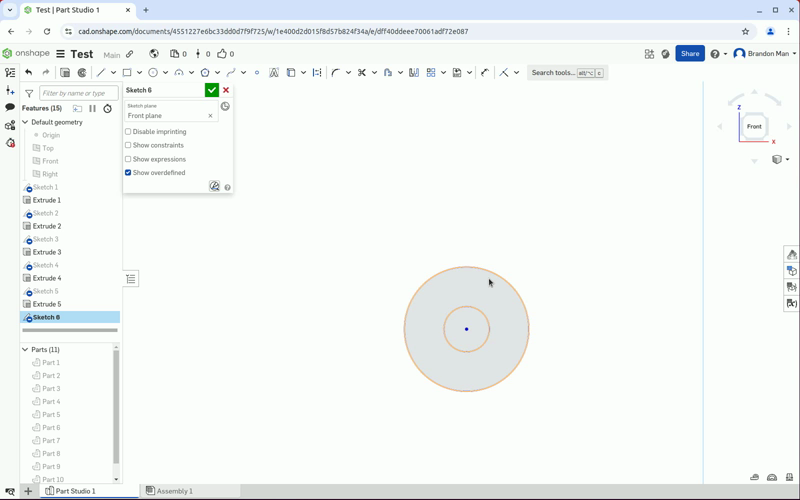
scroll(-6)
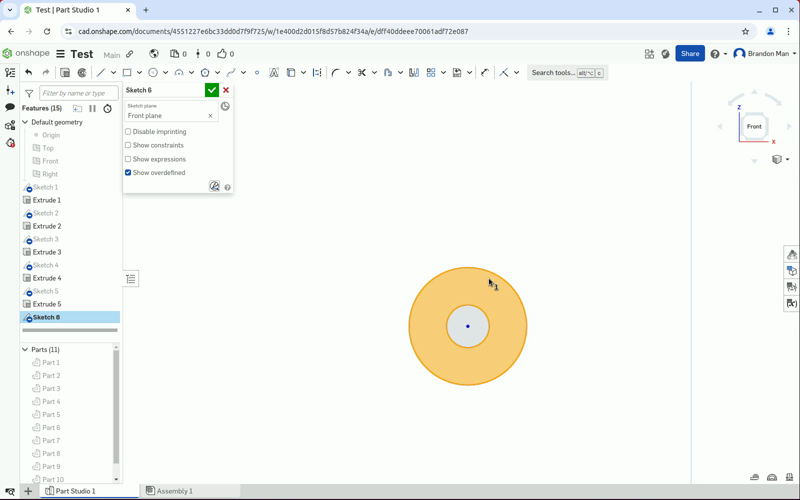
scroll(-6)
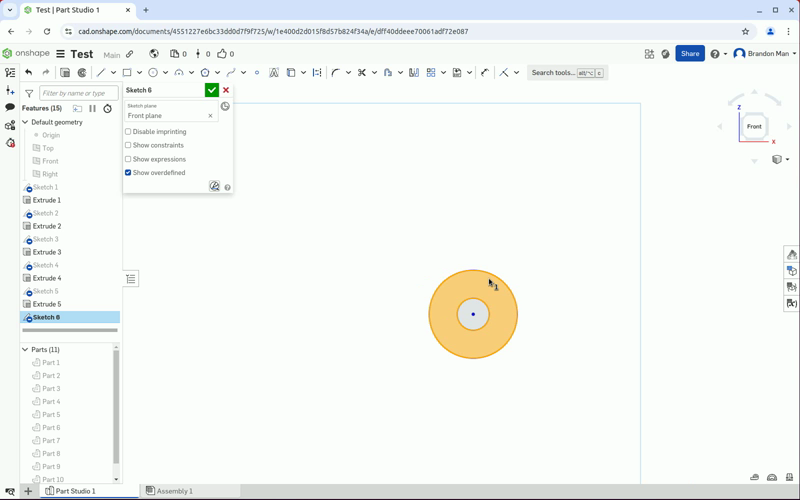
scroll(-6)
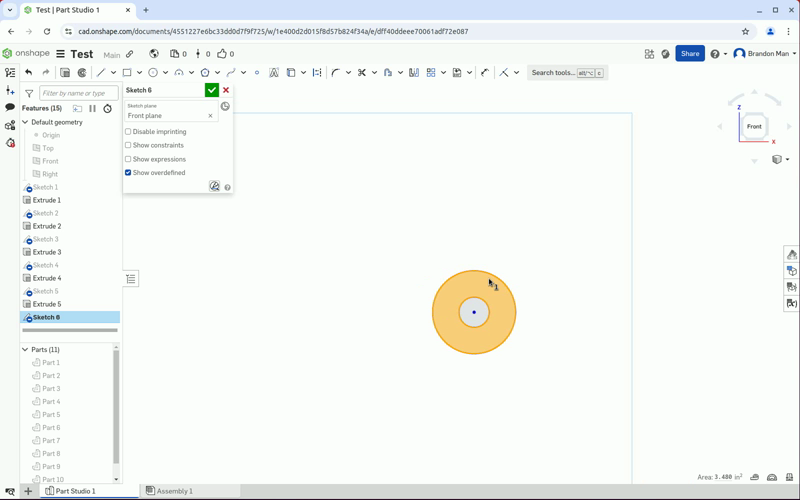
scroll(-6)
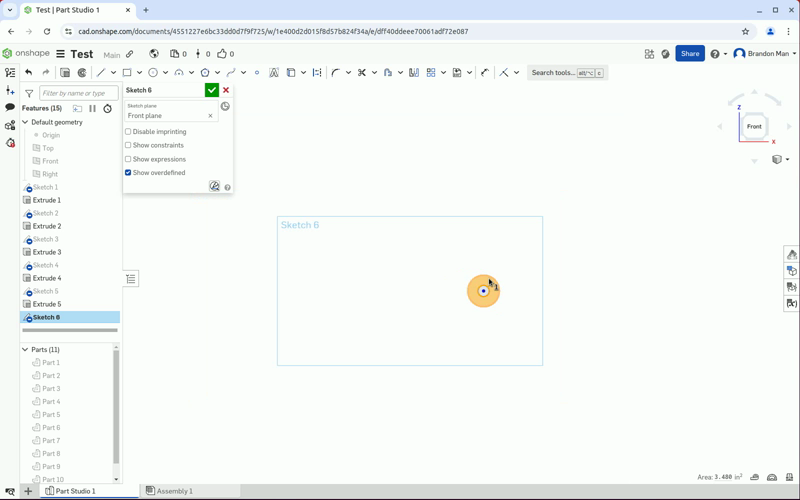
scroll(-6)
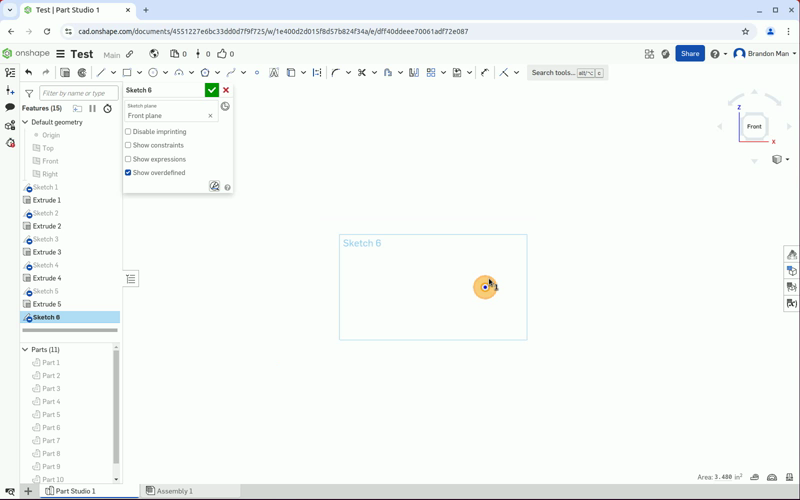
scroll(-6)
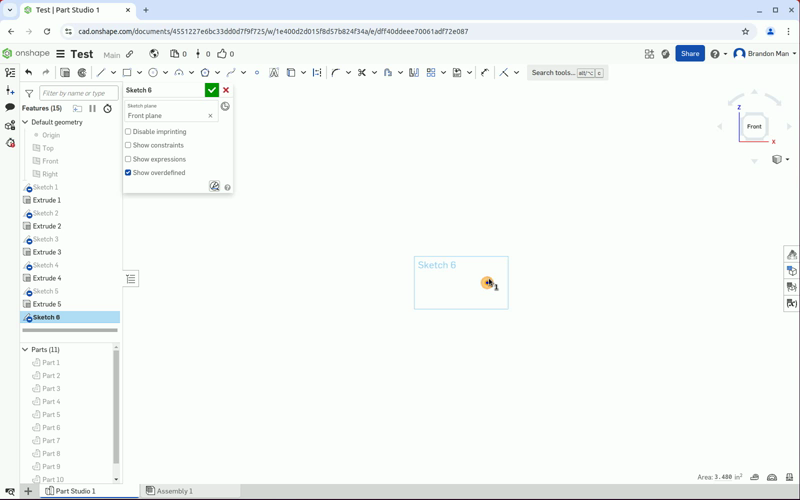
mouse_move(69, 352)
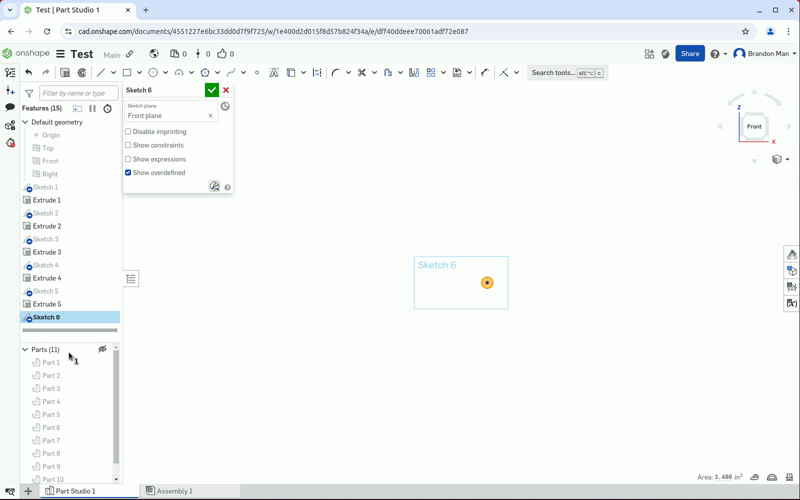
key(shift+y)
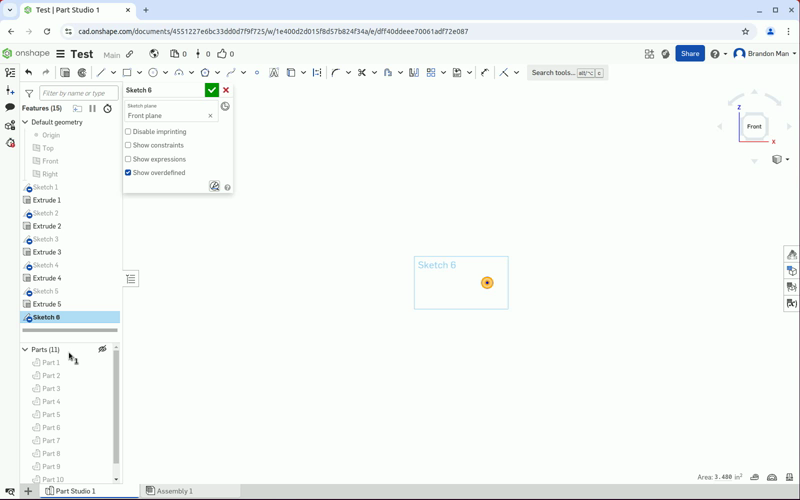
key(shift+e)
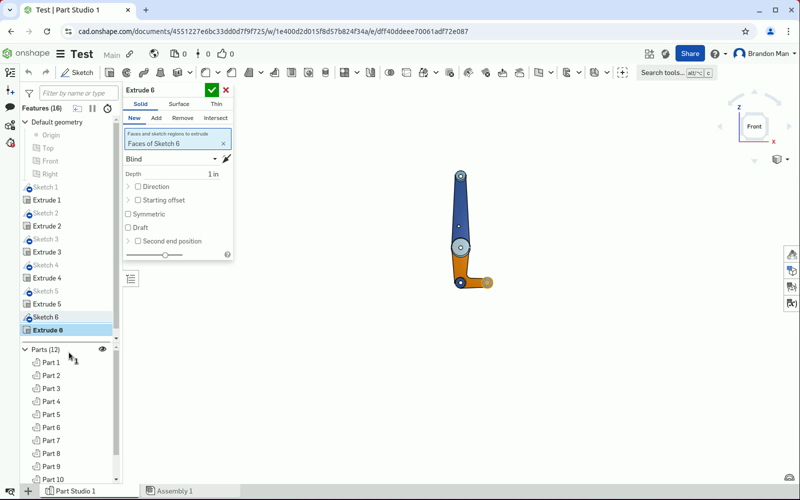
mouse_move(143, 106)
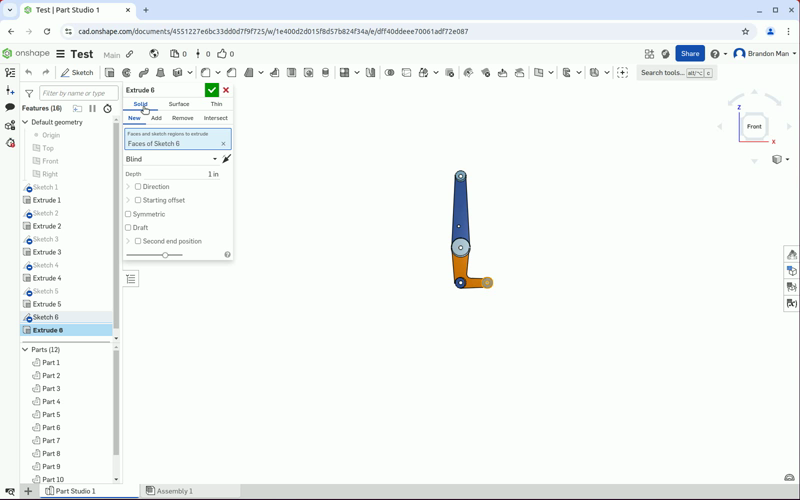
click(143, 106)
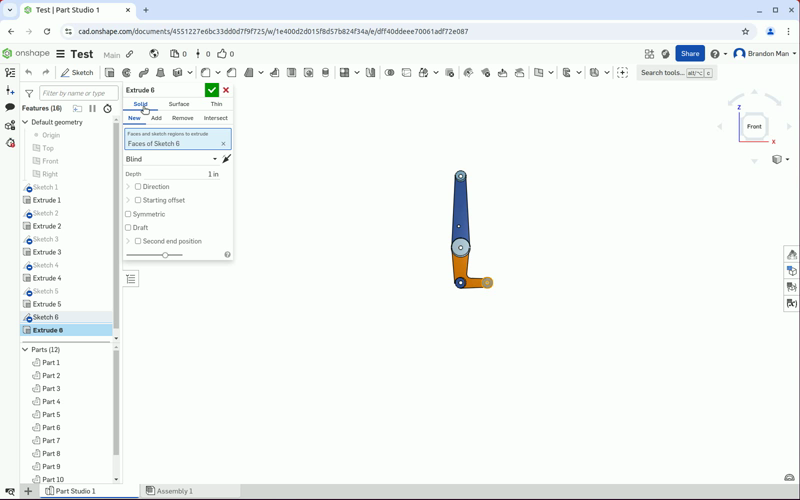
mouse_move(137, 120)
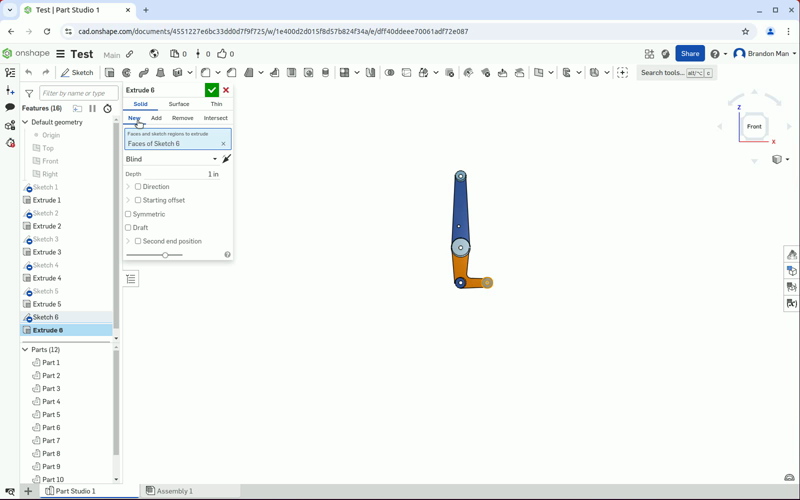
click(137, 120)
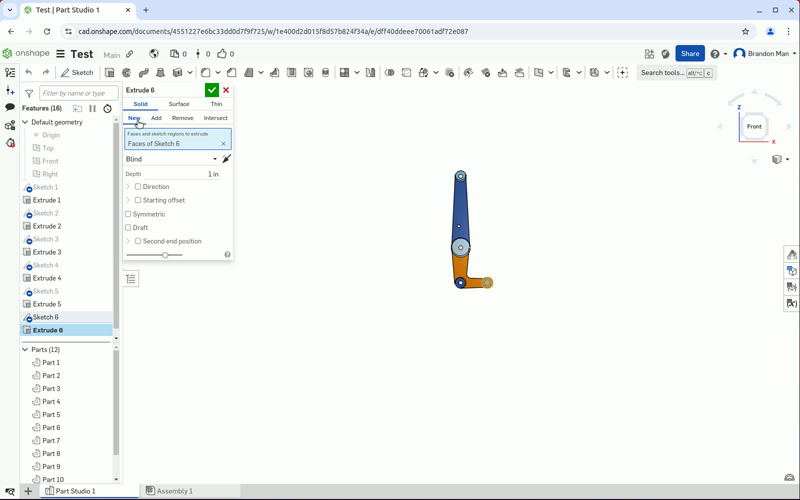
key(tab, 4)
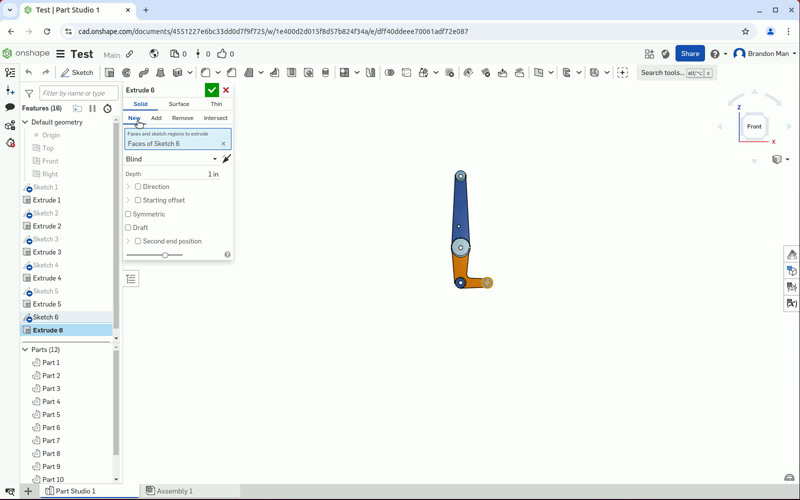
text(0.241)
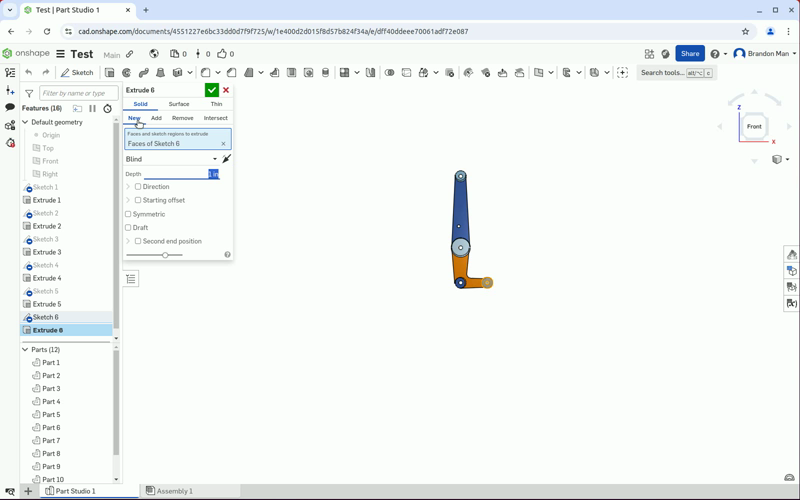
key(enter)
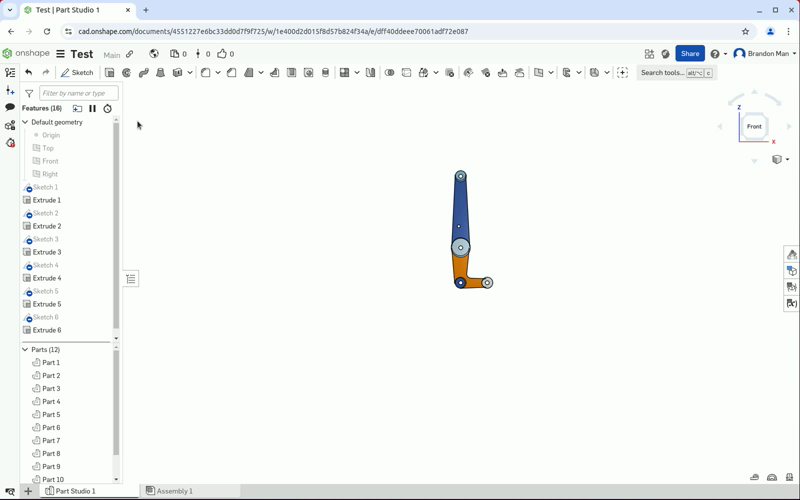
key(shift+h)
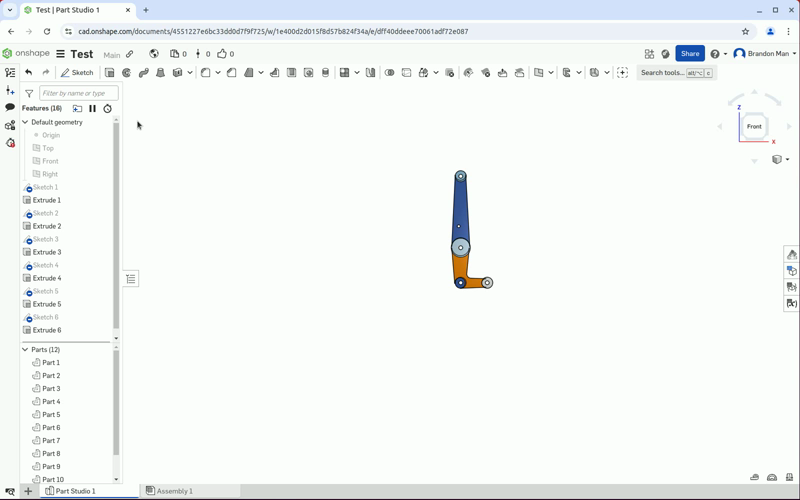
key(shift+h)
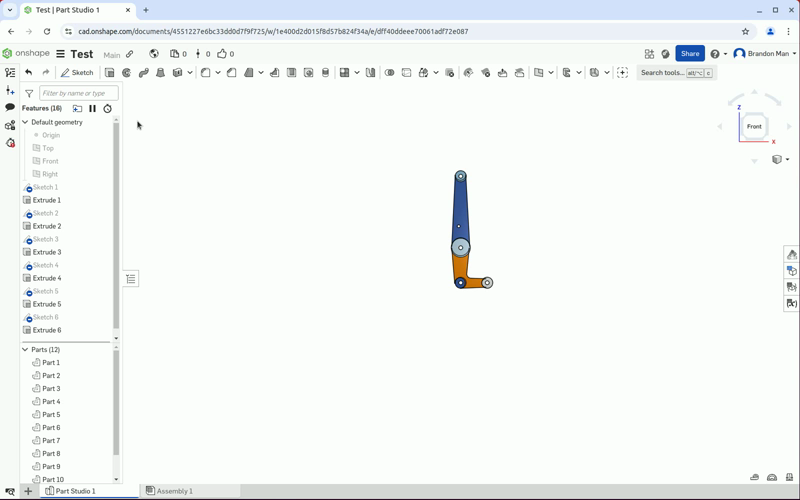
key(shift+7)
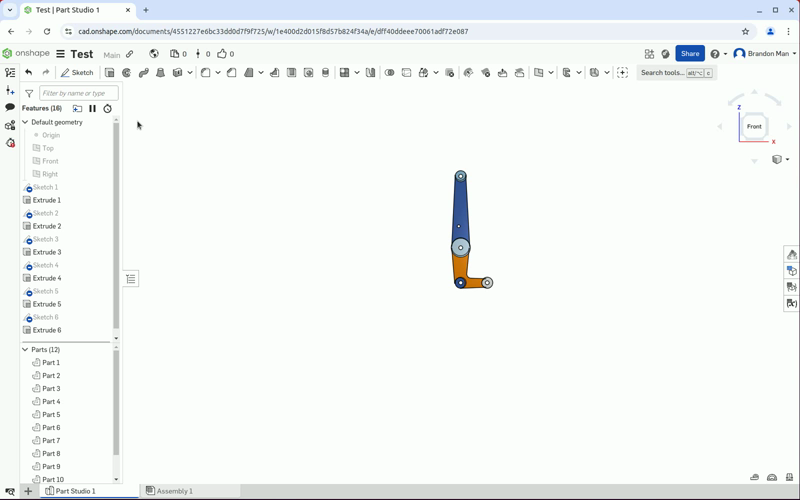
key(left, 2)
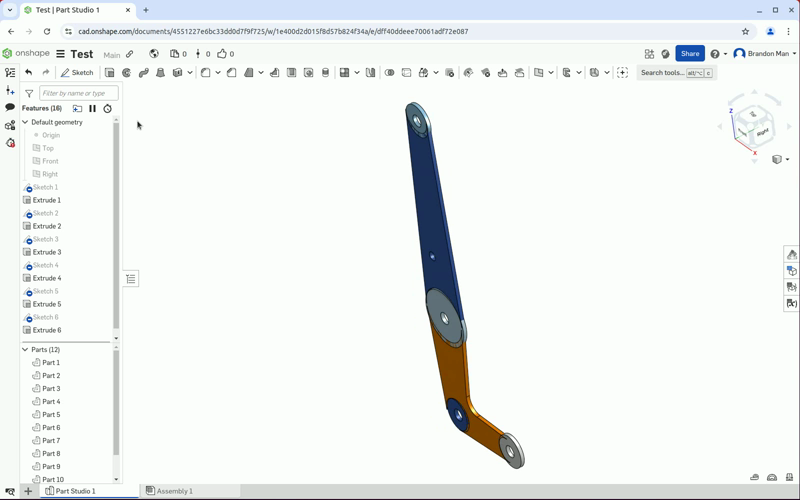
key(down, 2)
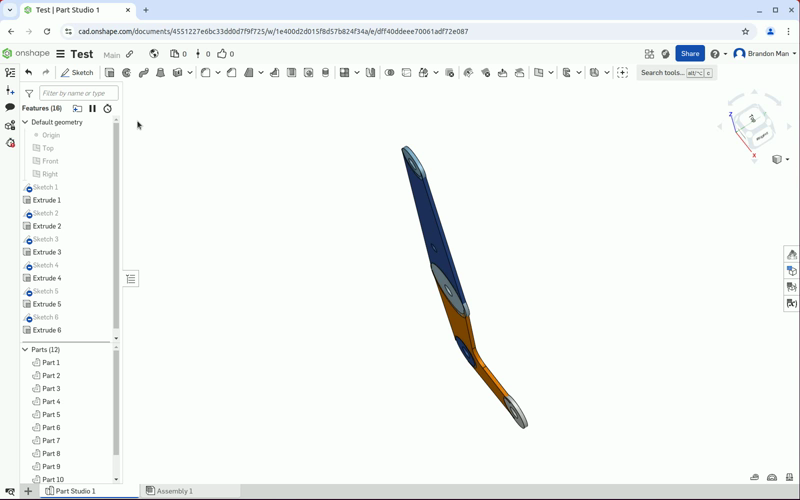
key(up, 2)
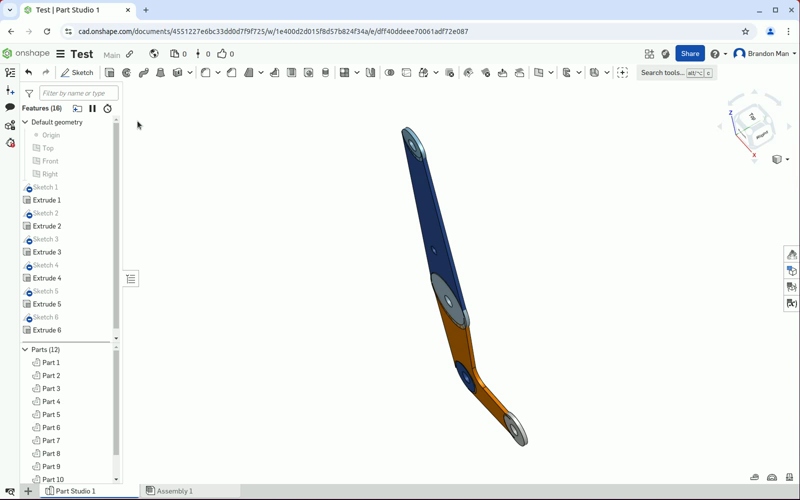
key(right, 2)
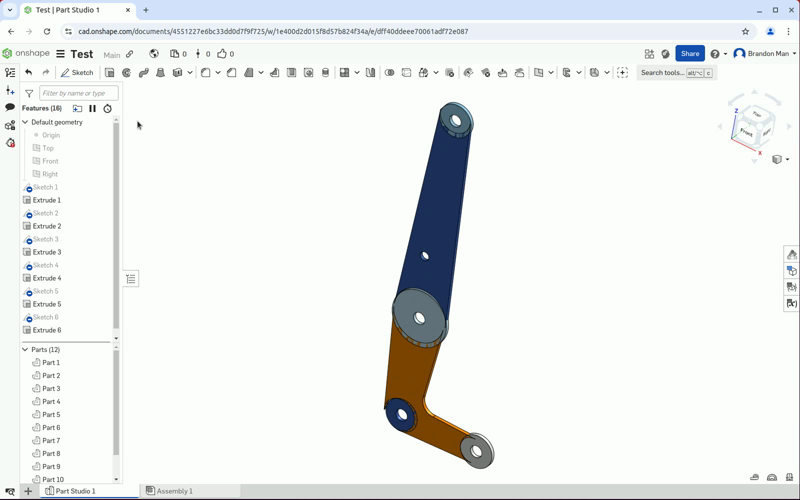
mouse_move(69, 189)
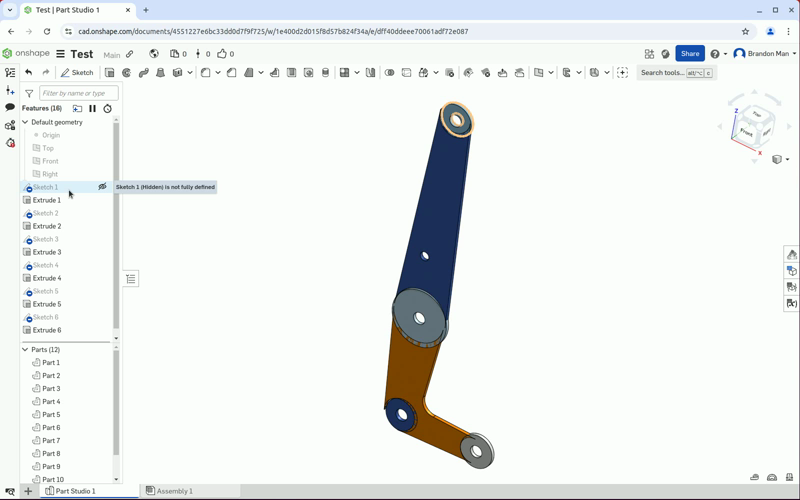
click(69, 189)